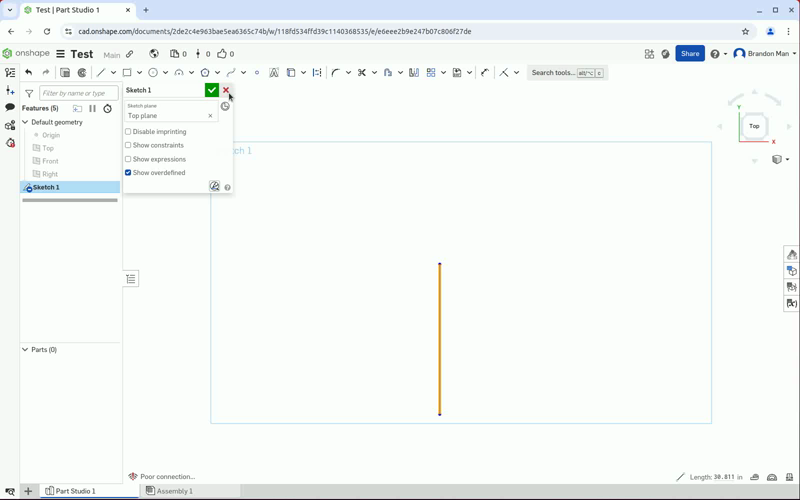
key(shift+h)
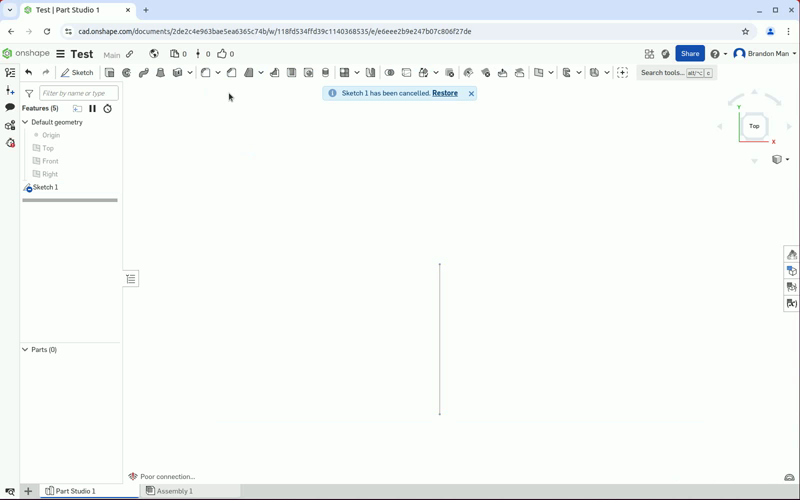
key(shift+s)
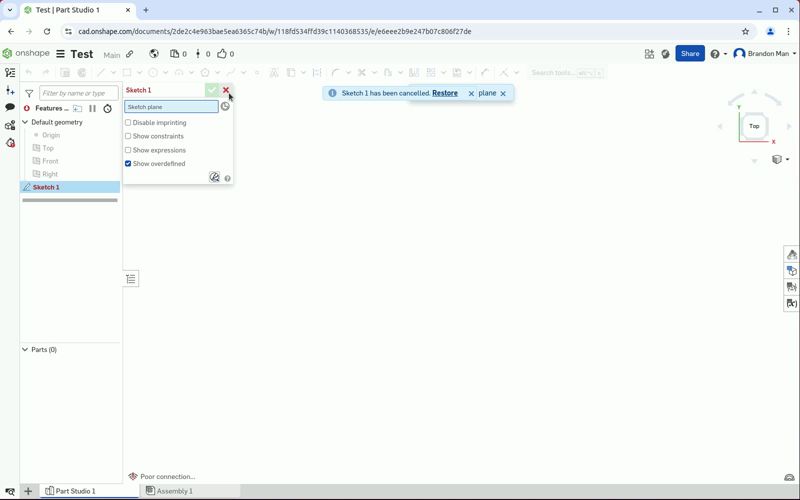
mouse_move(73, 150)
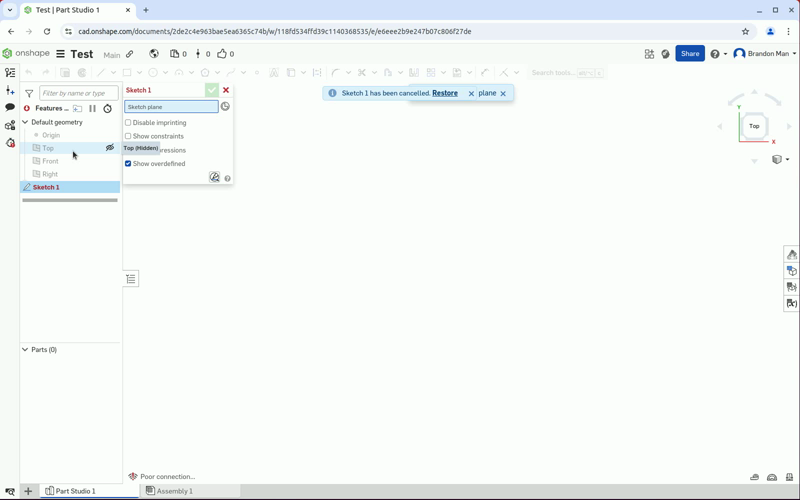
click(73, 150)
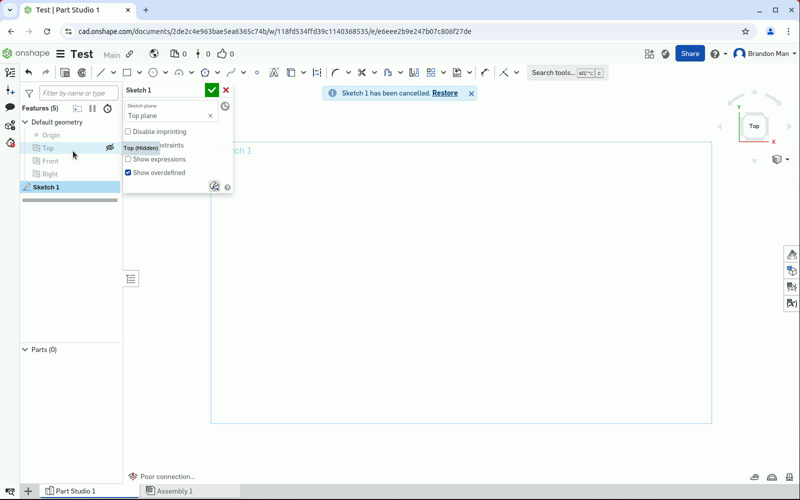
mouse_move(73, 352)
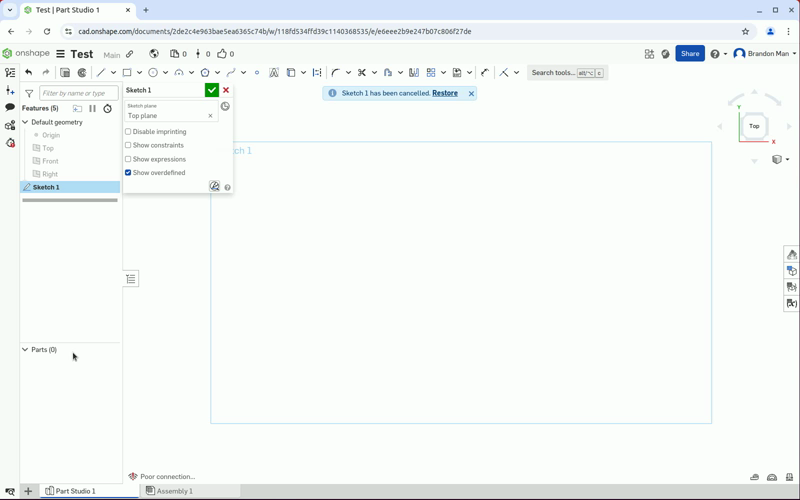
key(y)
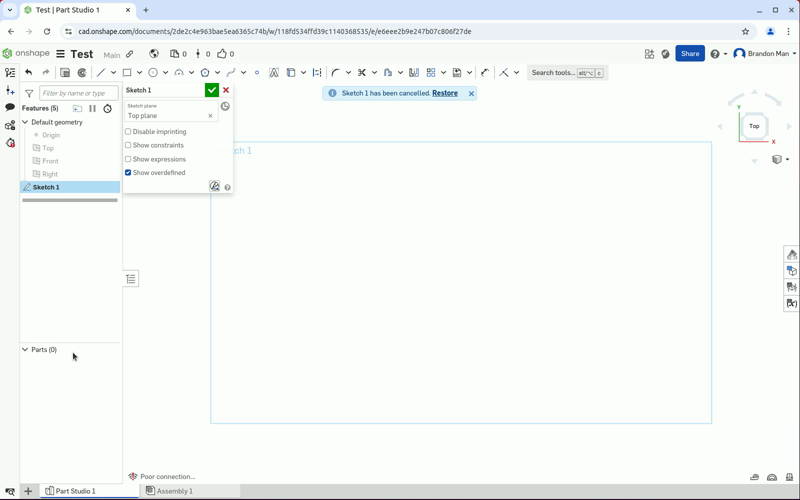
key(l)
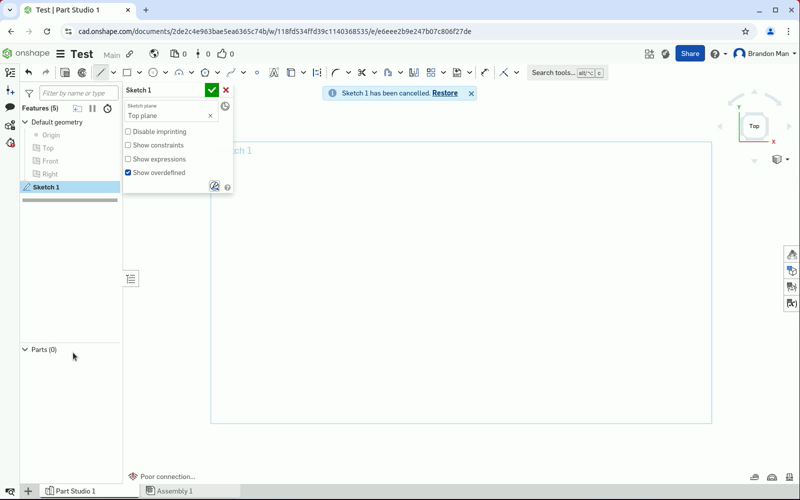
key_down(shift)
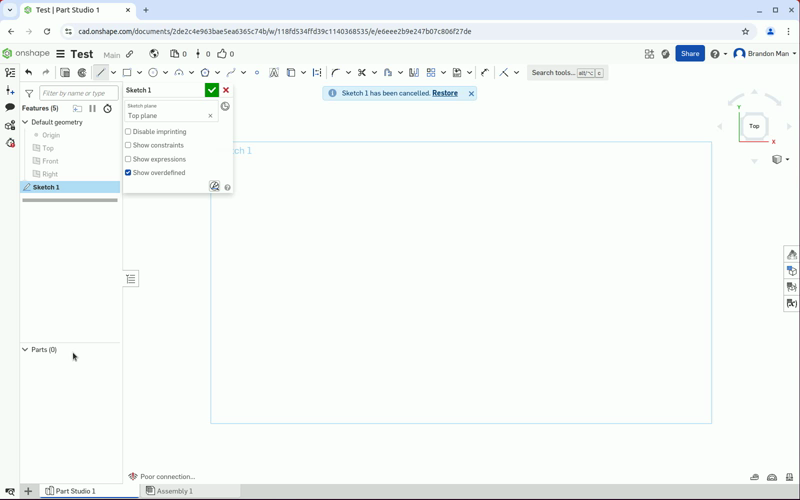
mouse_move(460, 300)
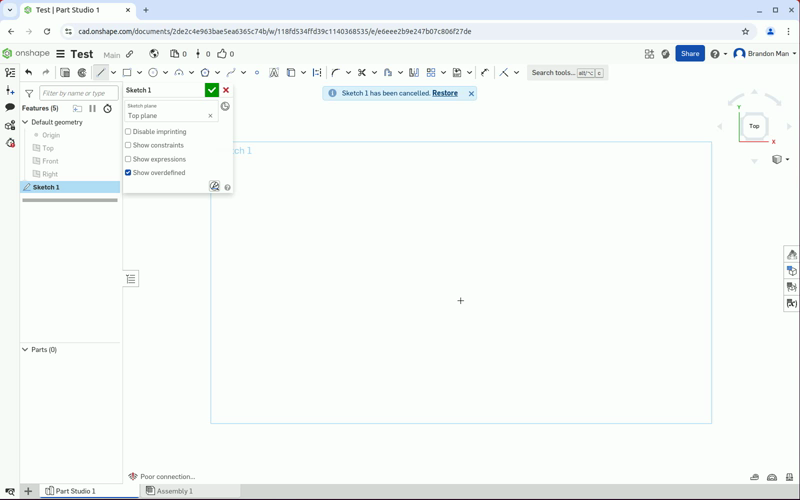
click(460, 300)
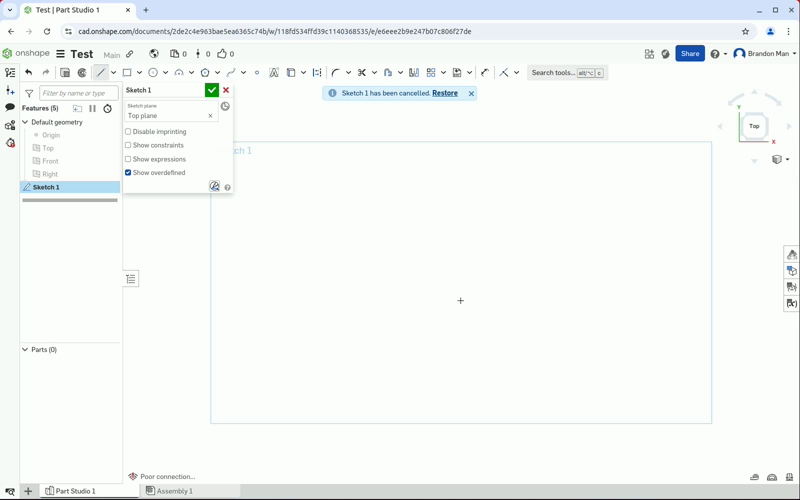
key_up(shift)
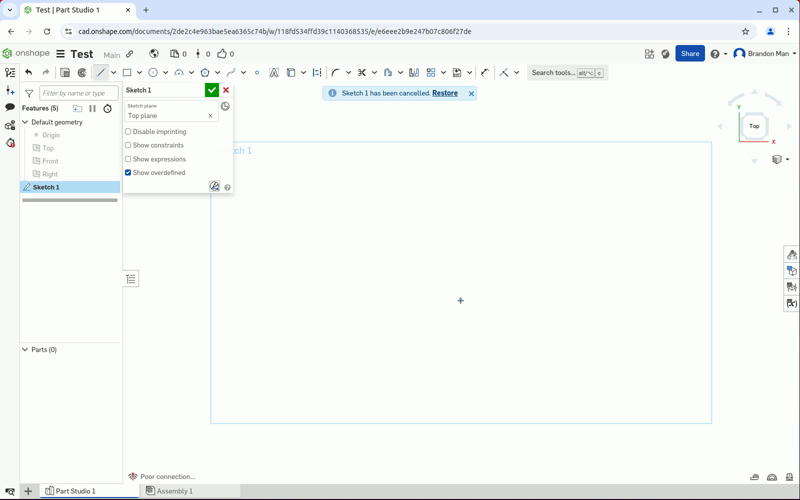
key_down(shift)
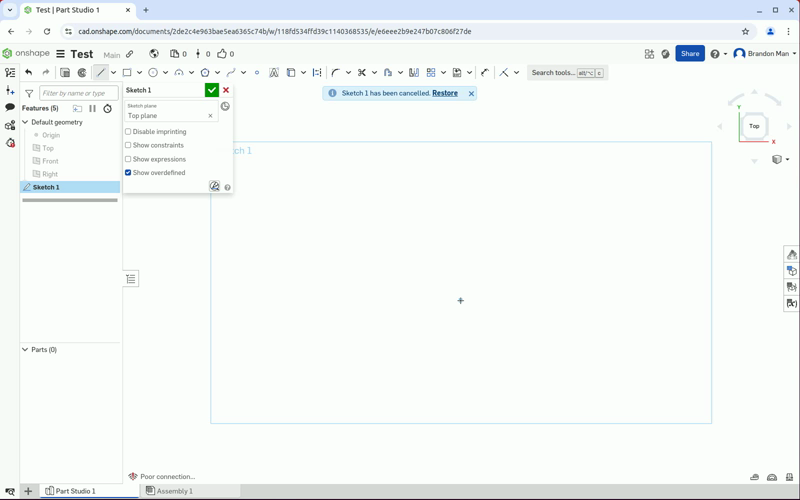
mouse_move(490, 300)
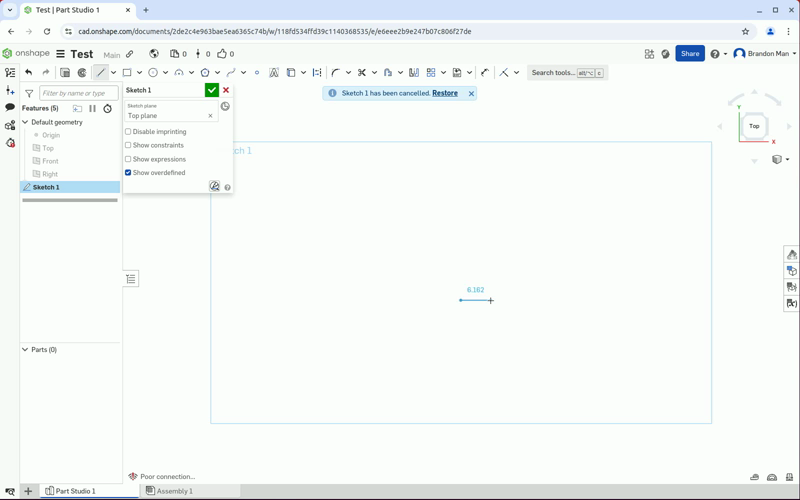
mouse_move(464, 300)
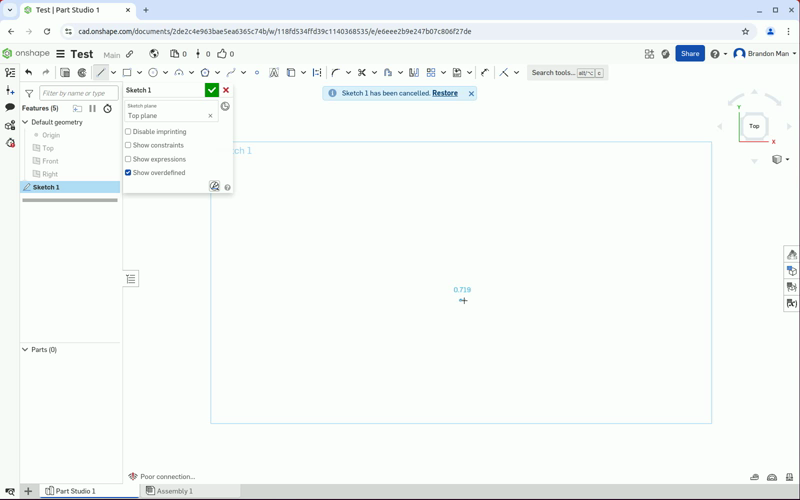
scroll(6)
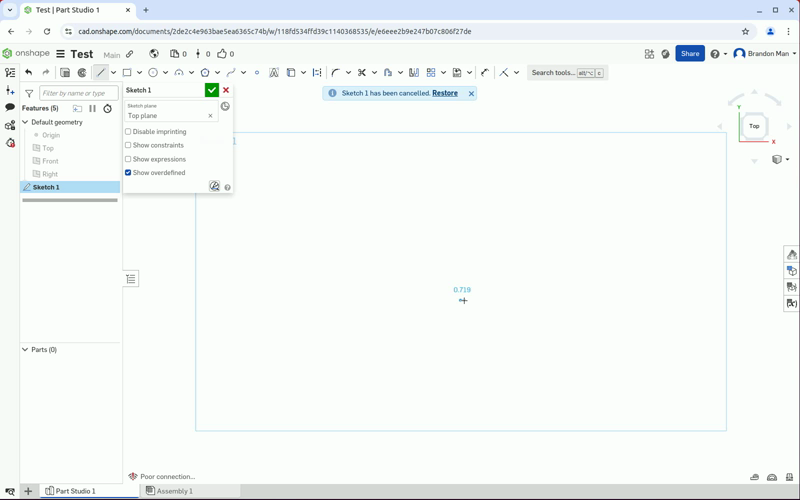
scroll(6)
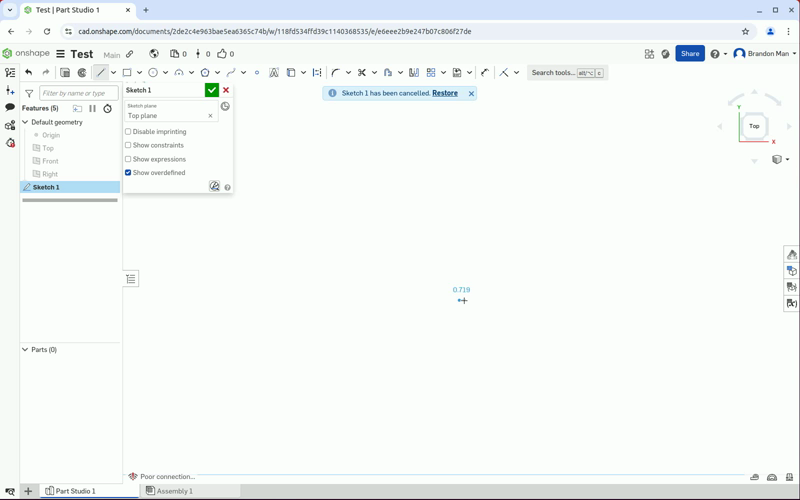
scroll(6)
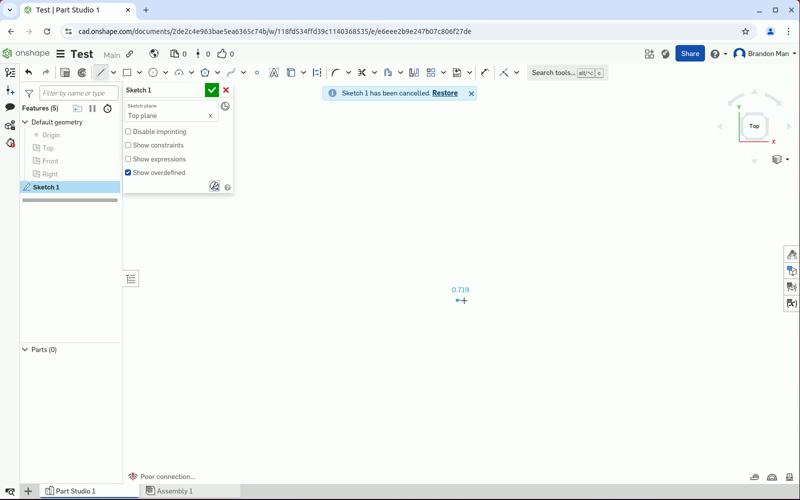
scroll(6)
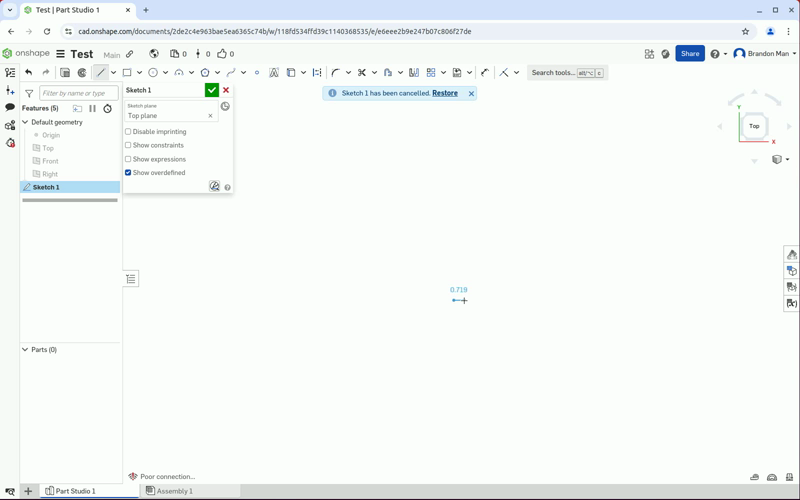
scroll(6)
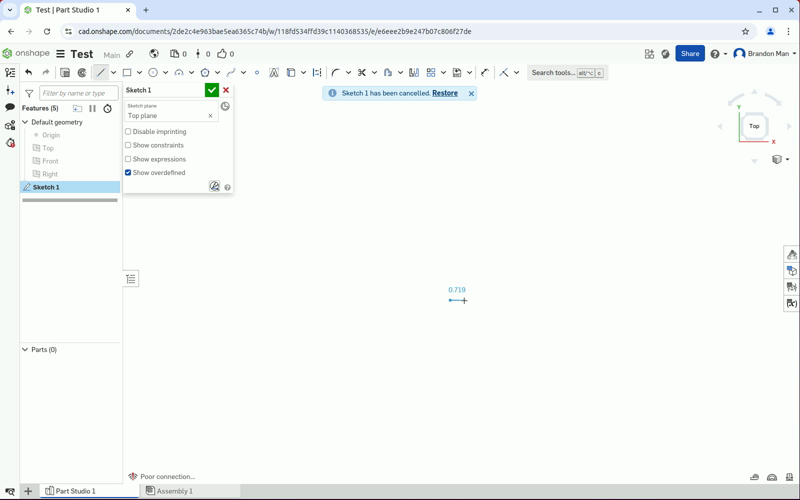
scroll(6)
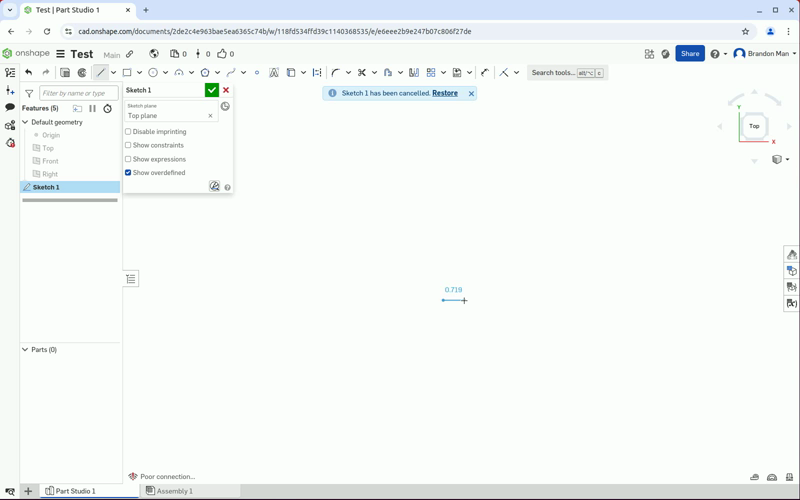
scroll(6)
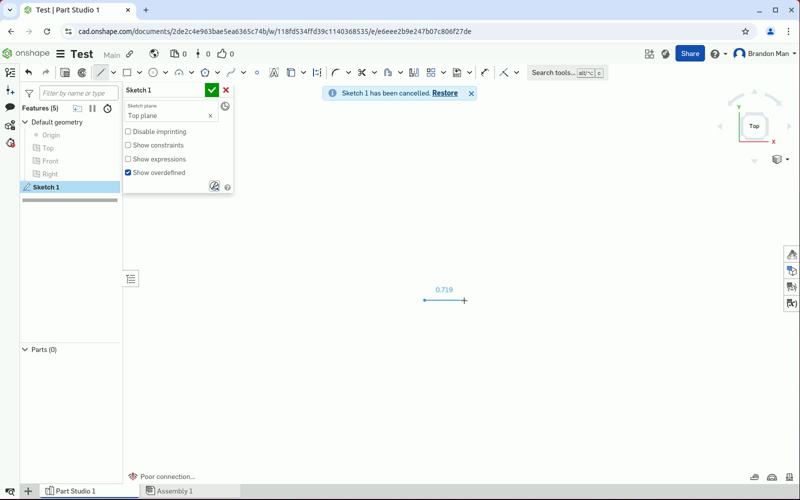
click(464, 300)
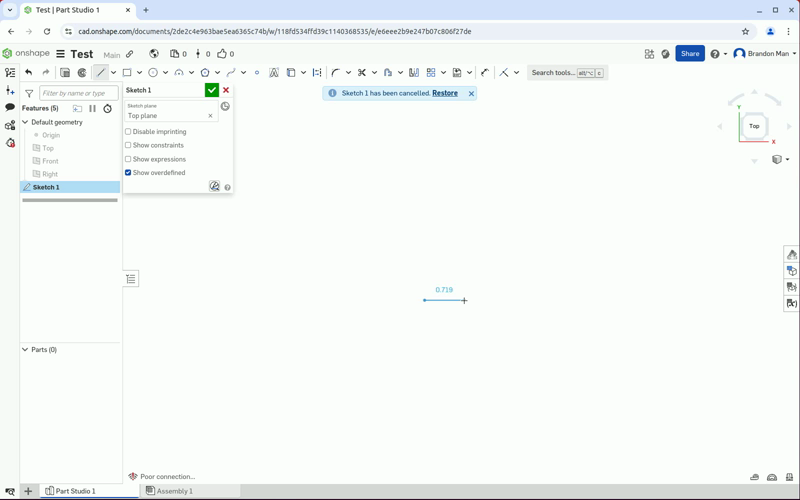
scroll(-6)
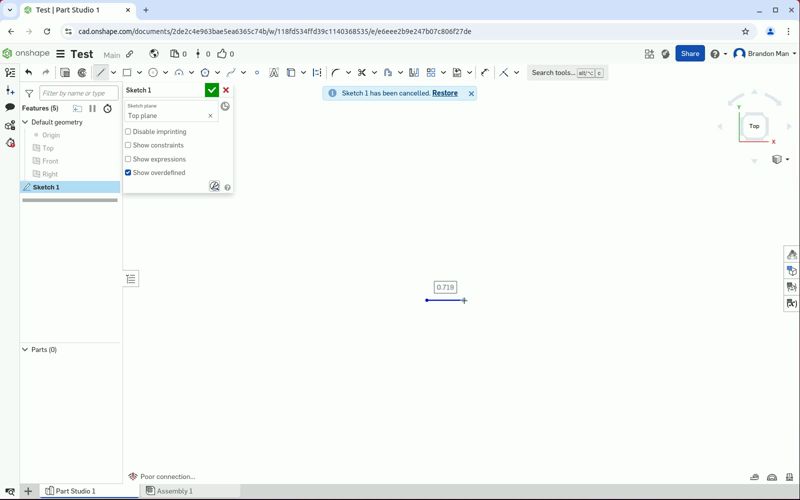
scroll(-6)
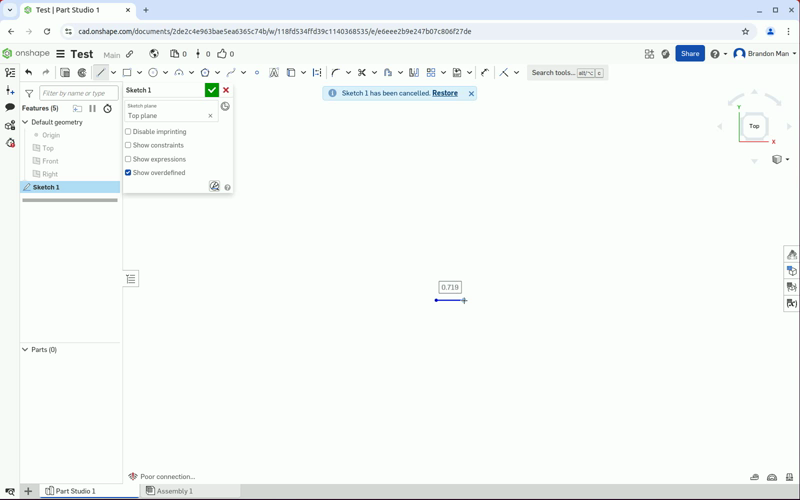
scroll(-6)
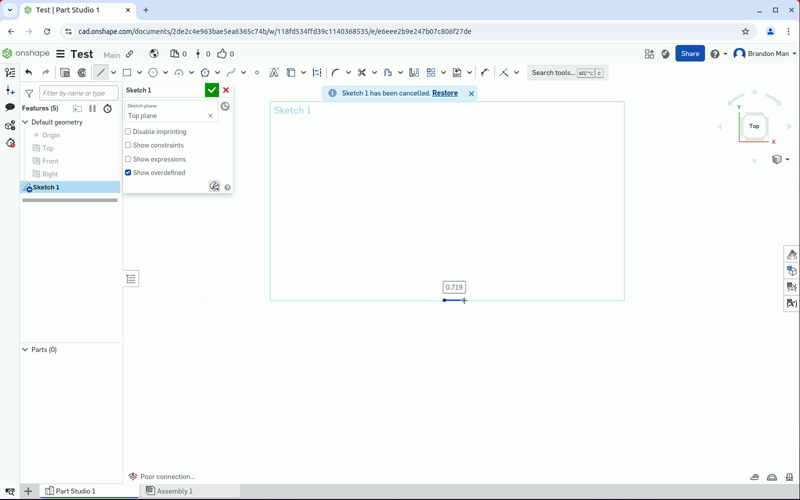
scroll(-6)
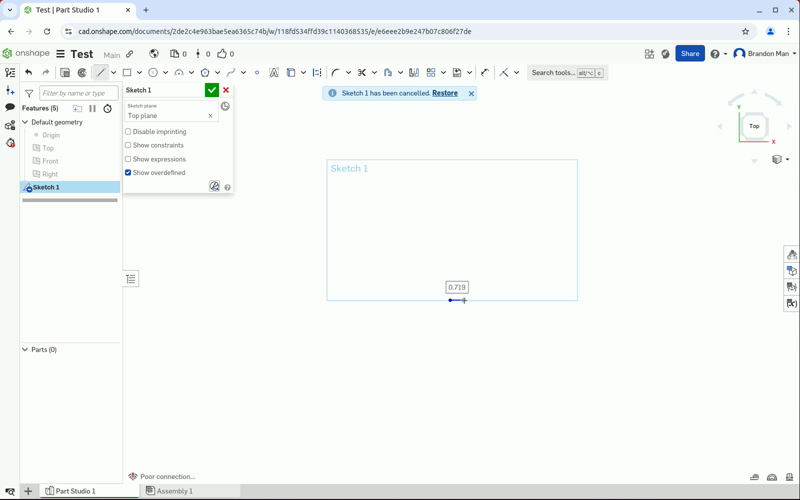
scroll(-6)
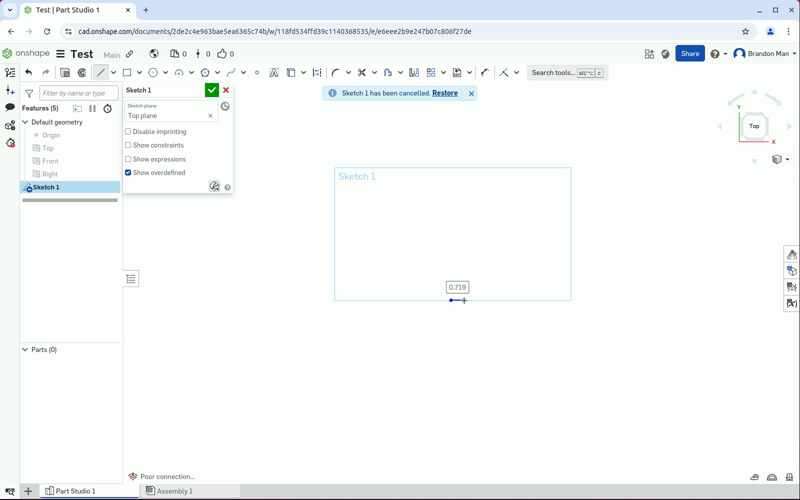
scroll(-6)
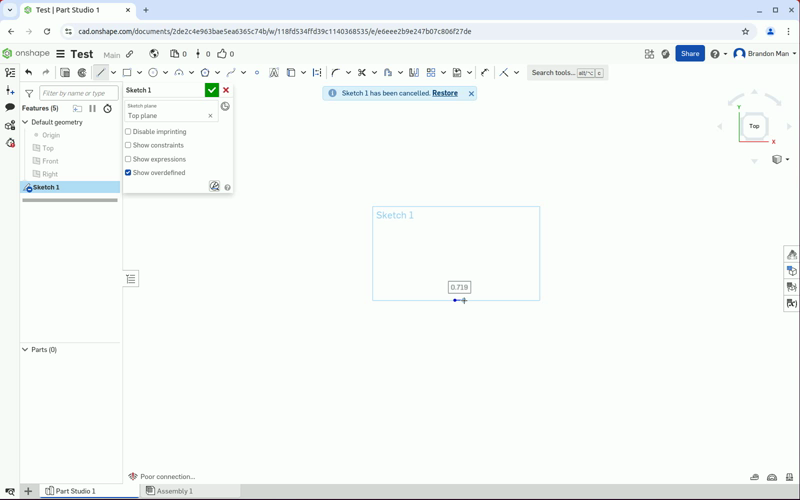
scroll(-6)
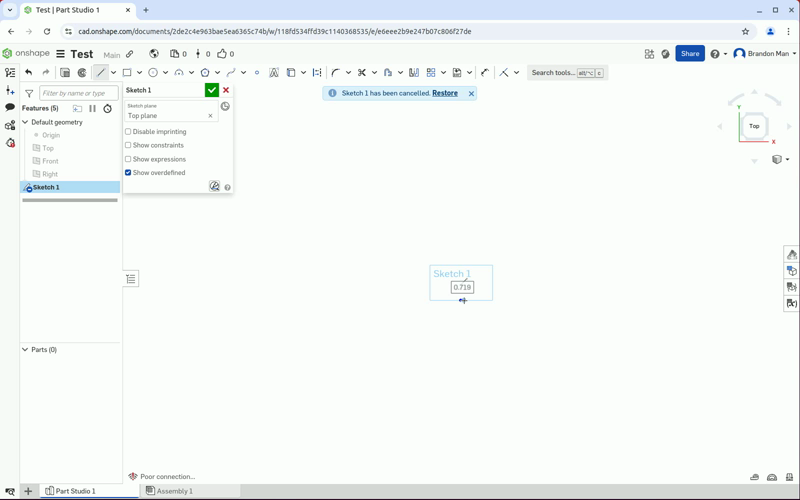
key_up(shift)
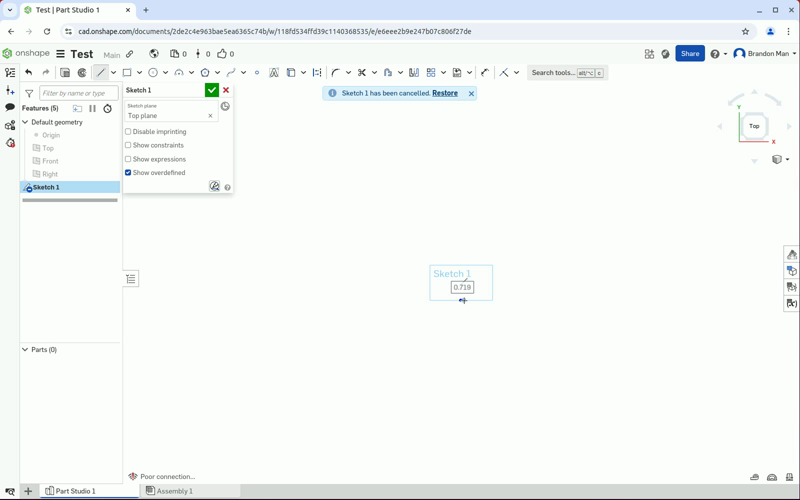
key_down(shift)
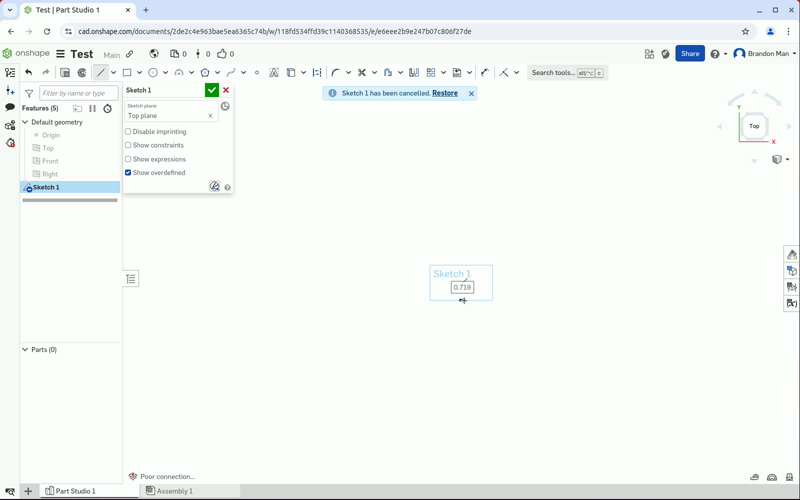
mouse_move(494, 300)
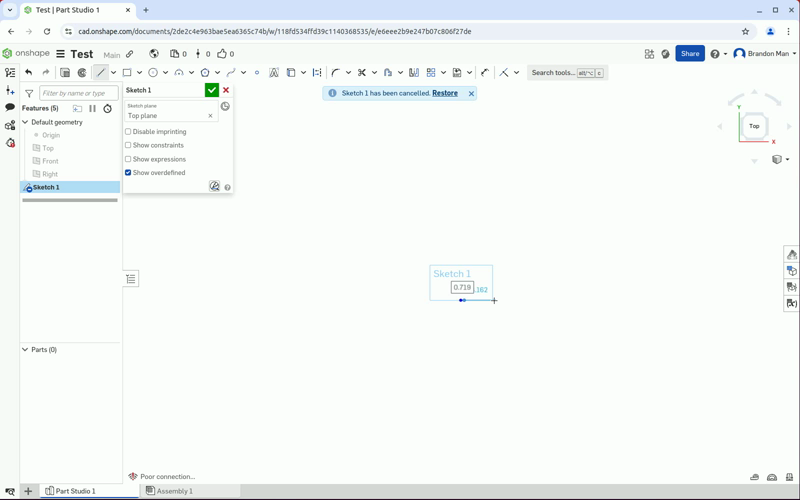
mouse_move(464, 297)
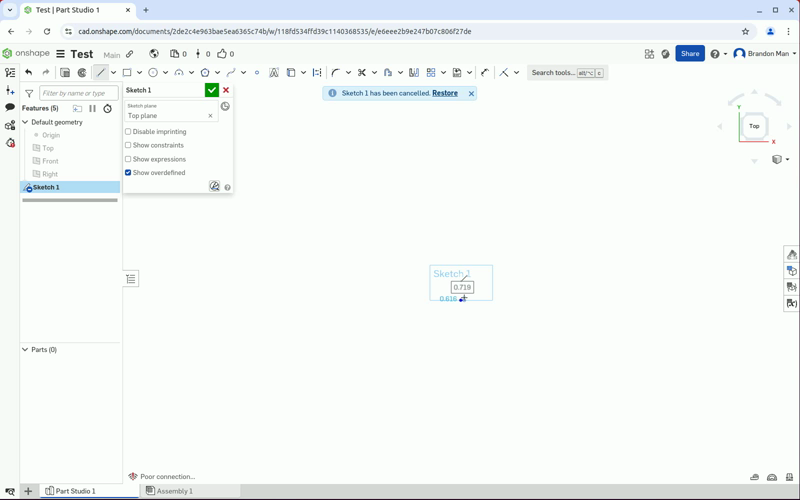
scroll(6)
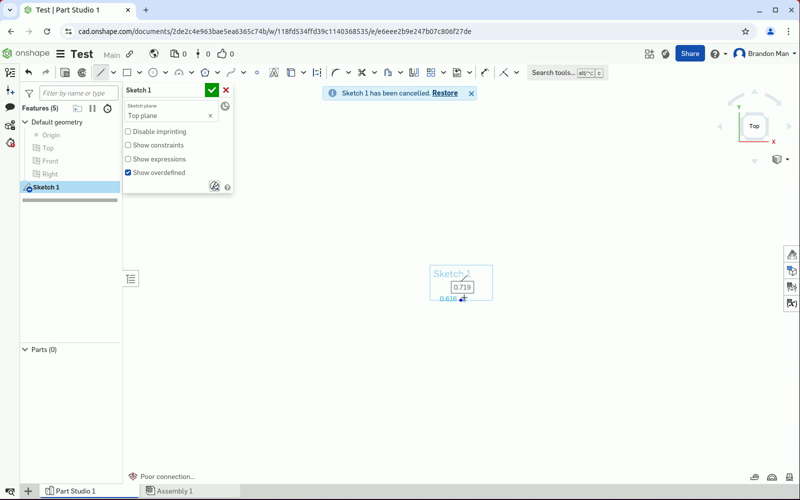
scroll(6)
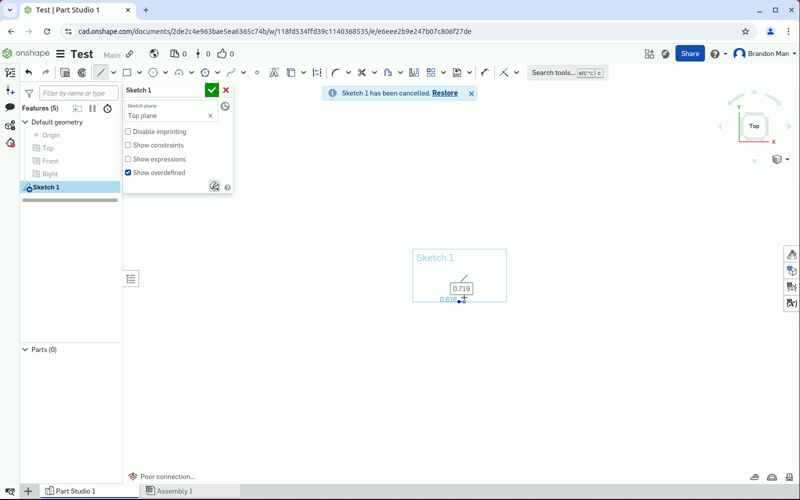
scroll(6)
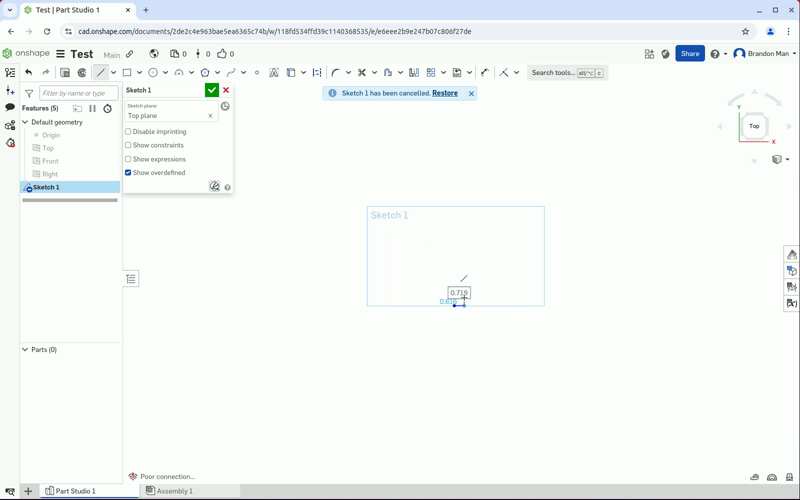
scroll(6)
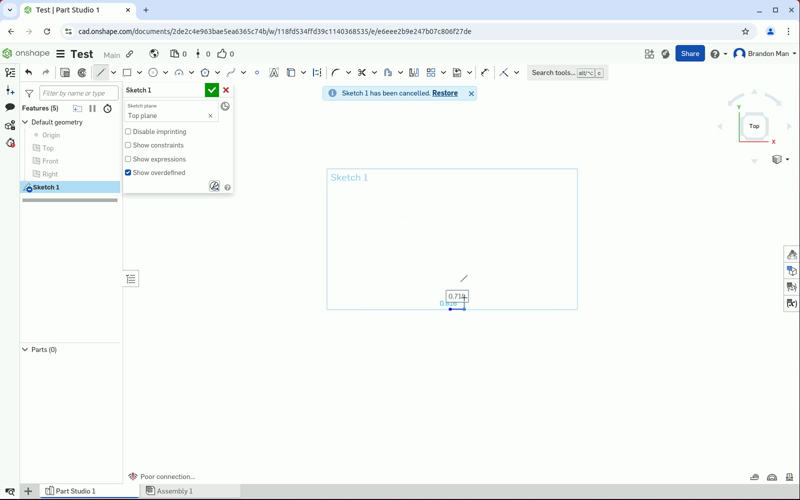
scroll(6)
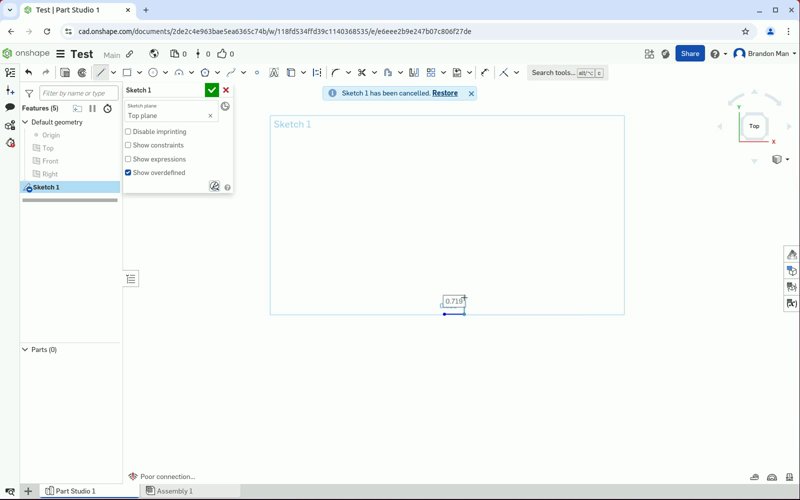
scroll(6)
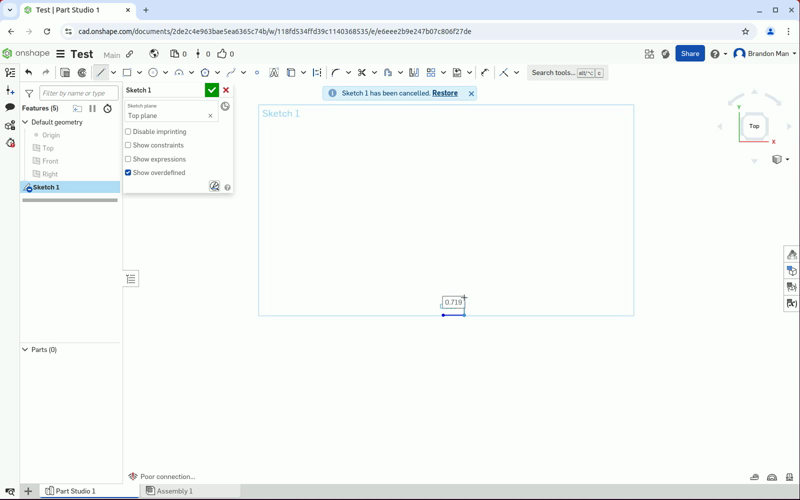
scroll(6)
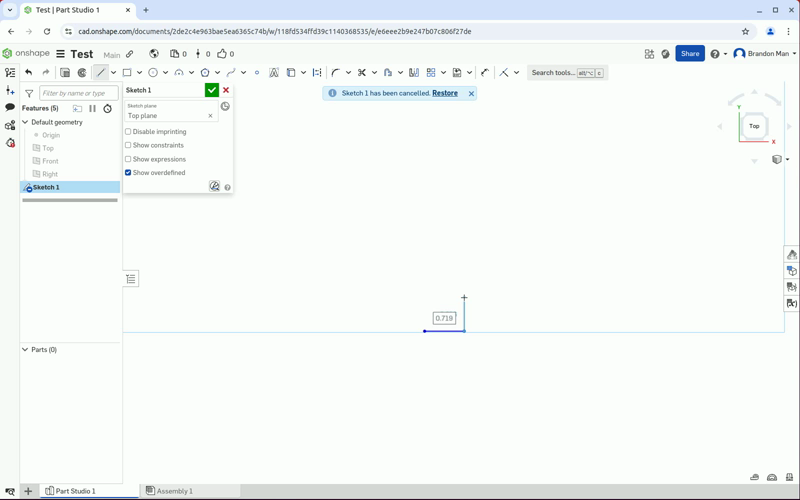
click(464, 297)
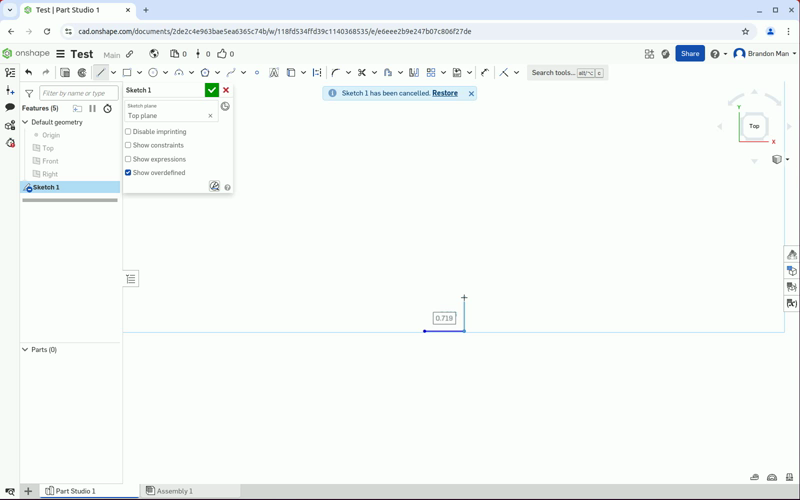
scroll(-6)
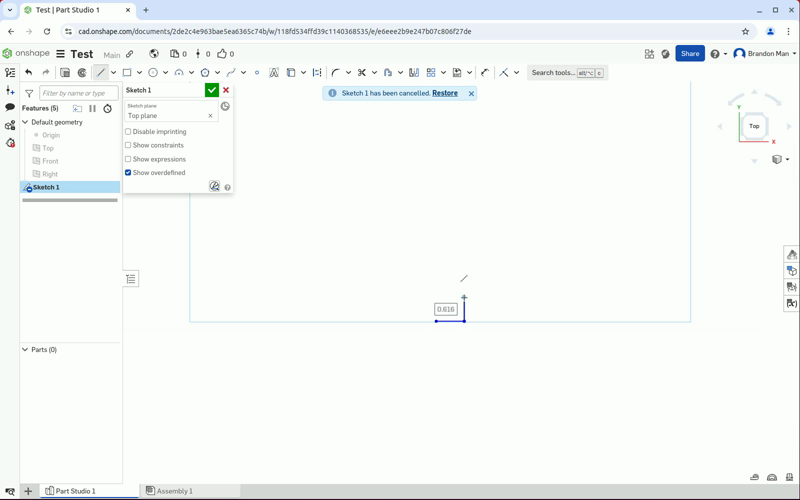
scroll(-6)
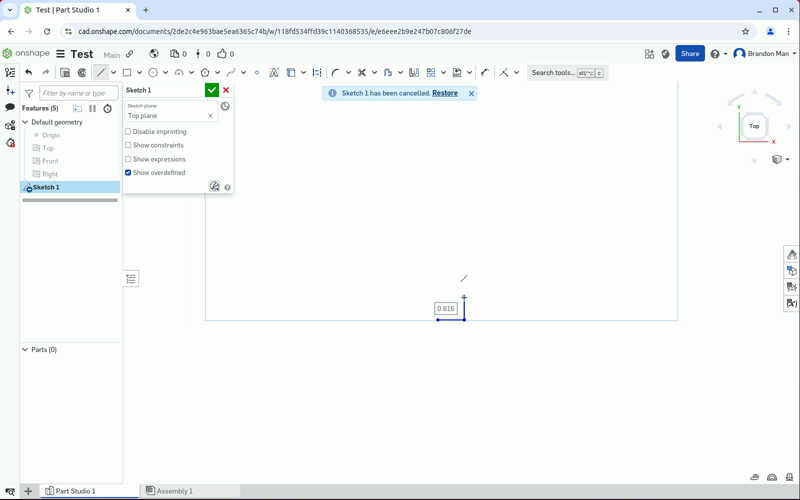
scroll(-6)
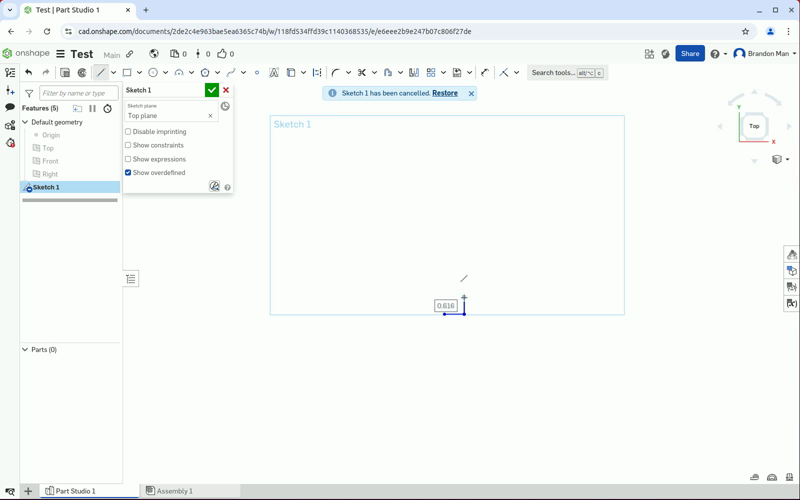
scroll(-6)
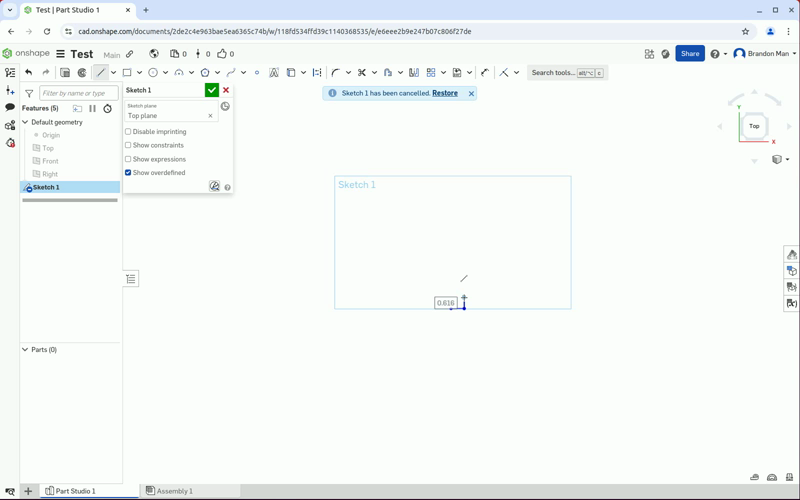
scroll(-6)
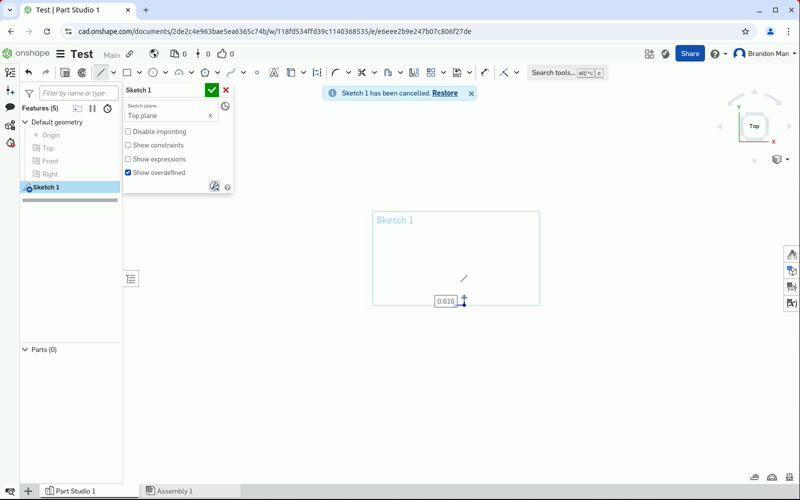
scroll(-6)
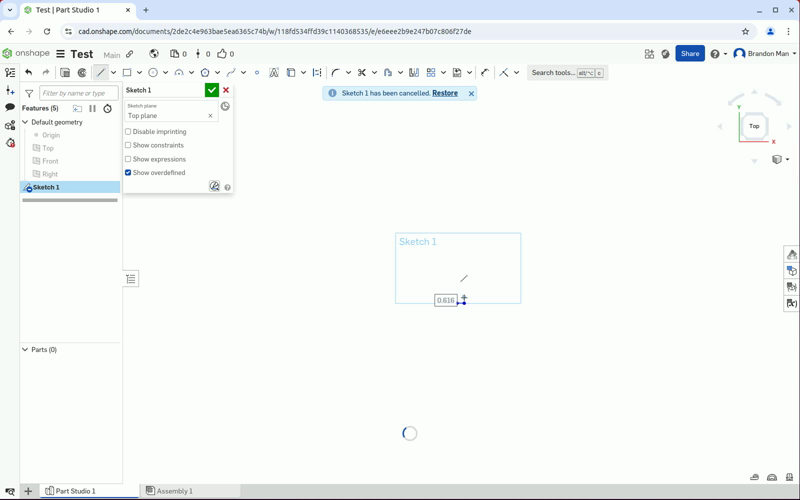
scroll(-6)
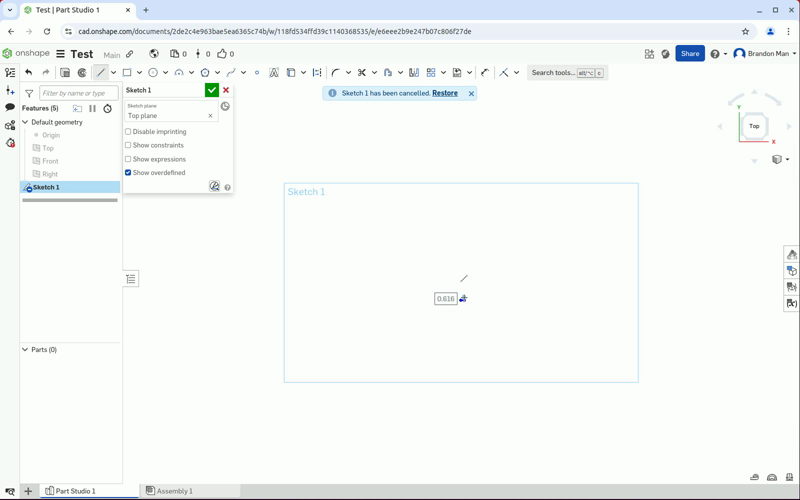
key_up(shift)
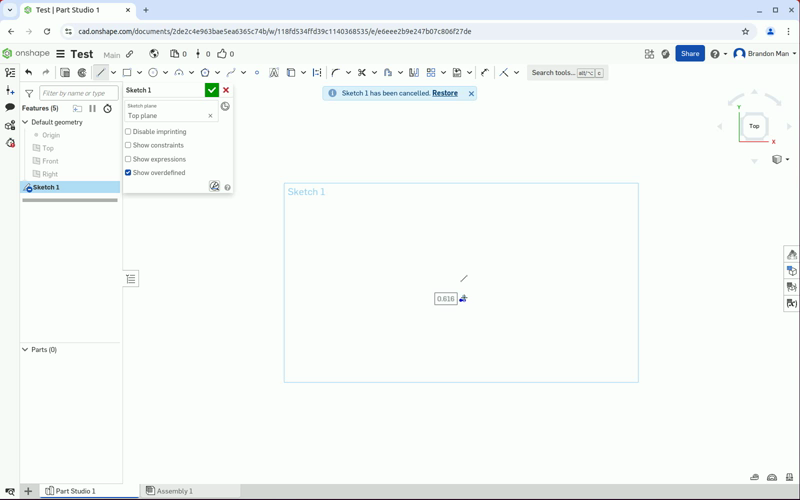
key_down(shift)
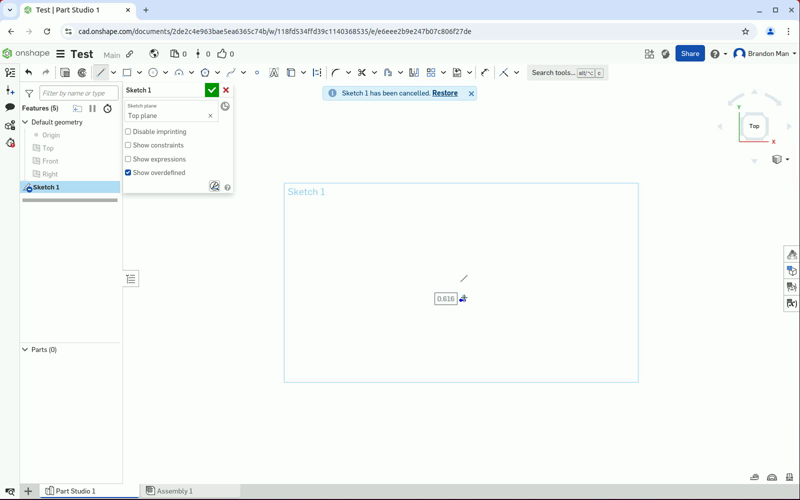
mouse_move(494, 297)
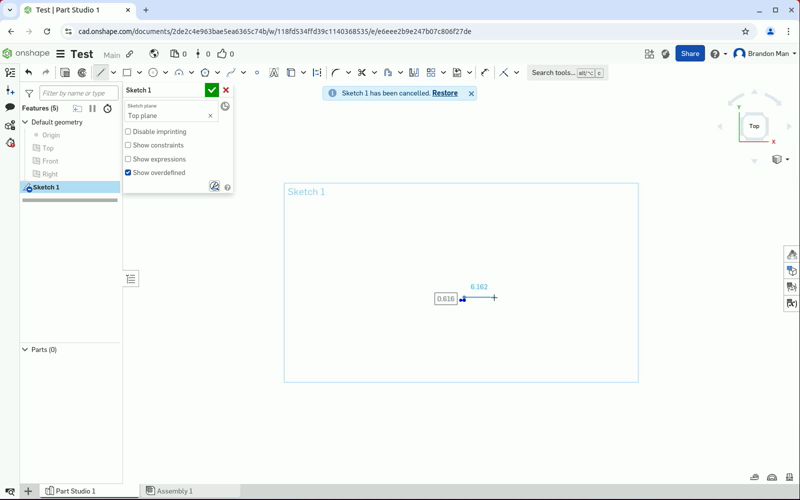
mouse_move(460, 297)
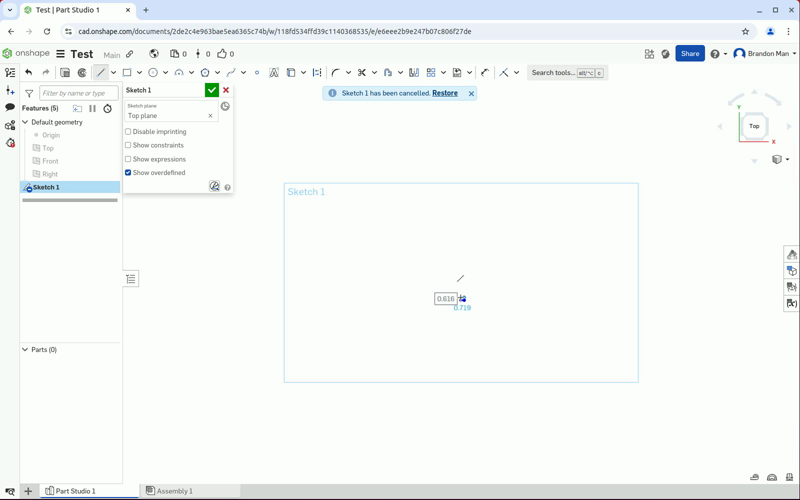
scroll(6)
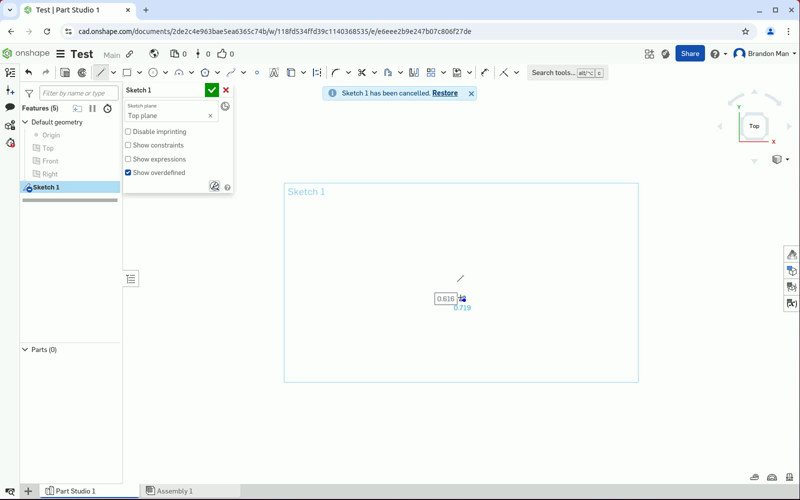
scroll(6)
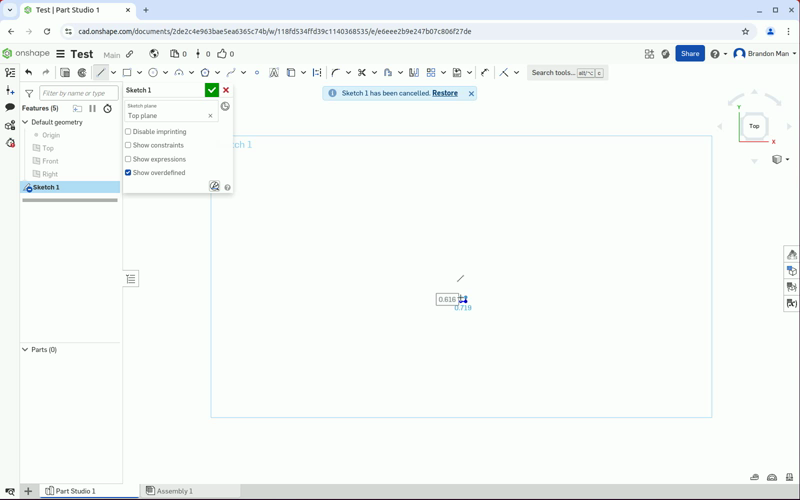
scroll(6)
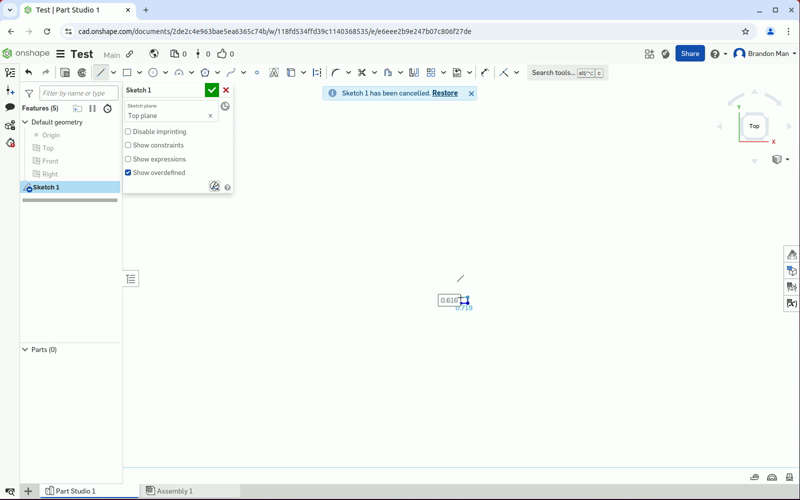
scroll(6)
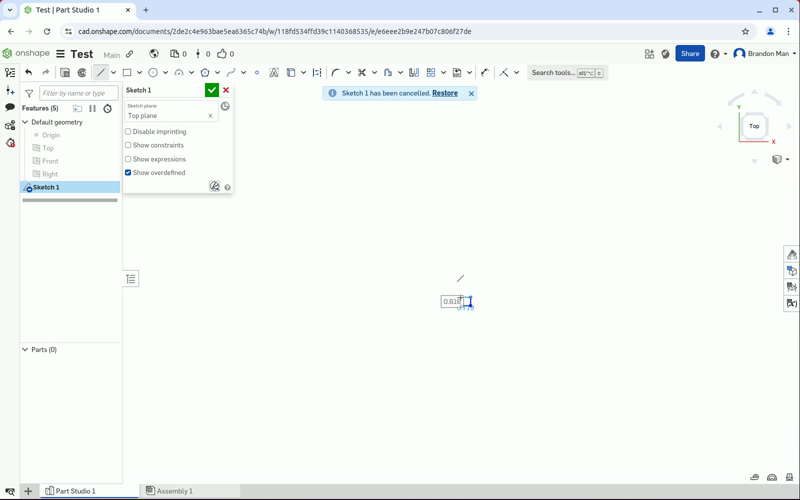
scroll(6)
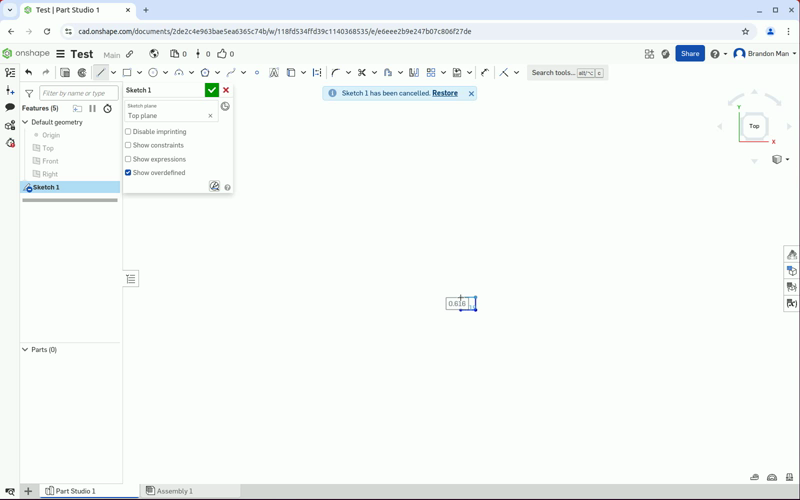
scroll(6)
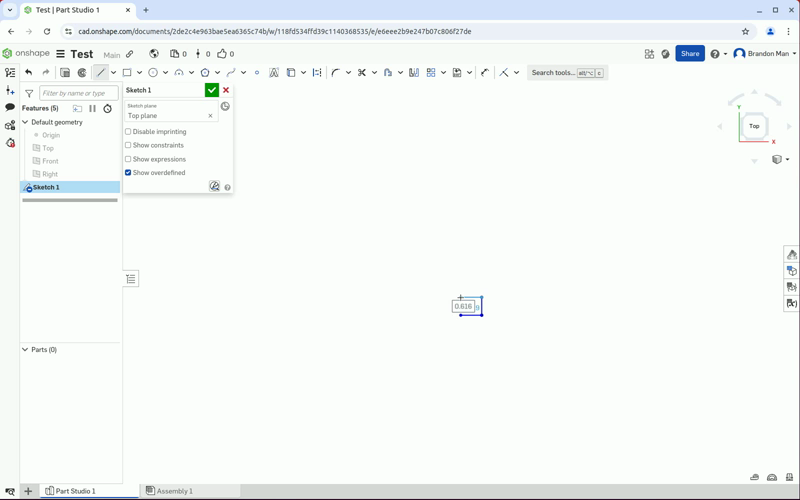
scroll(6)
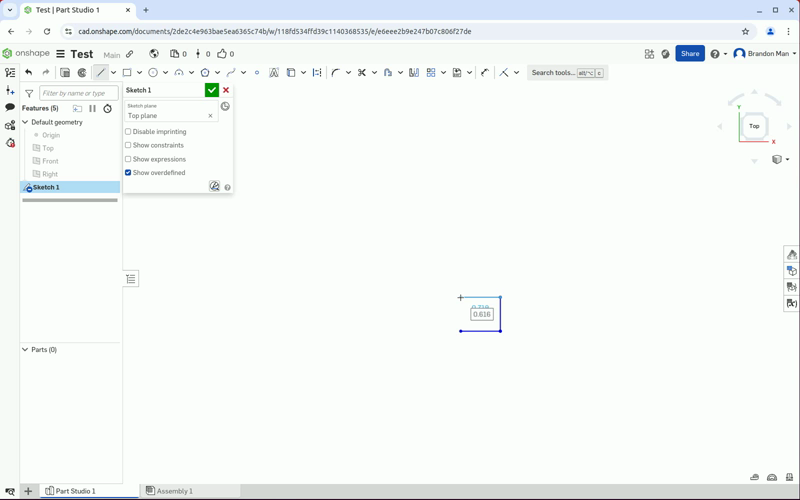
click(460, 297)
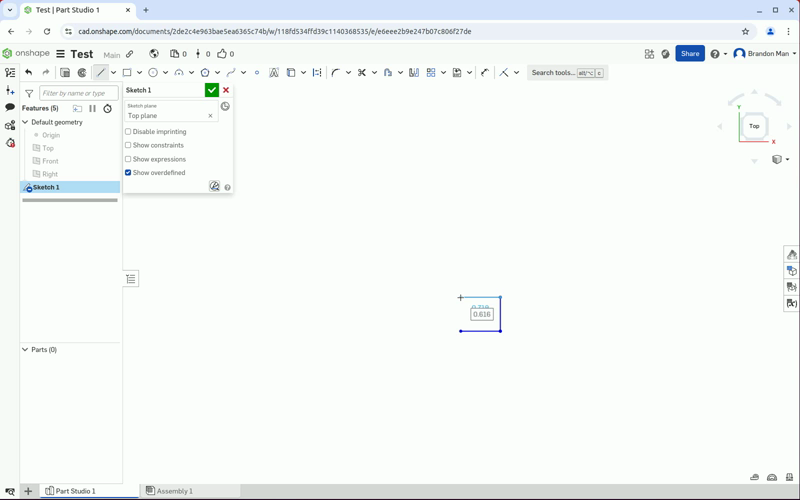
scroll(-6)
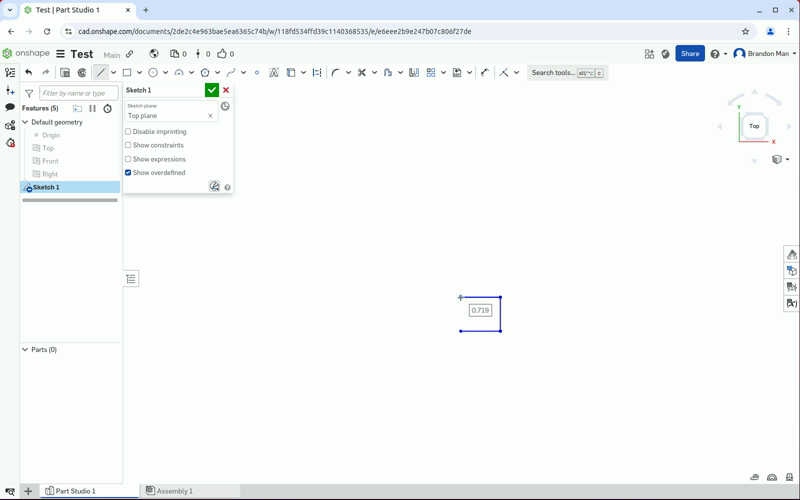
scroll(-6)
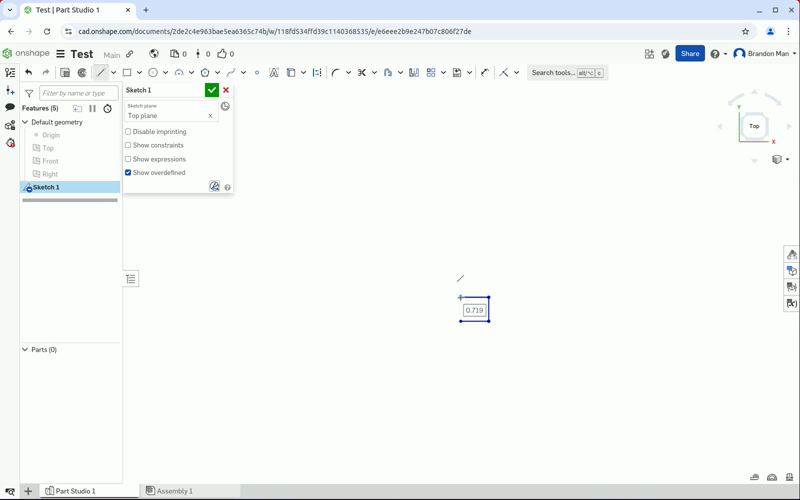
scroll(-6)
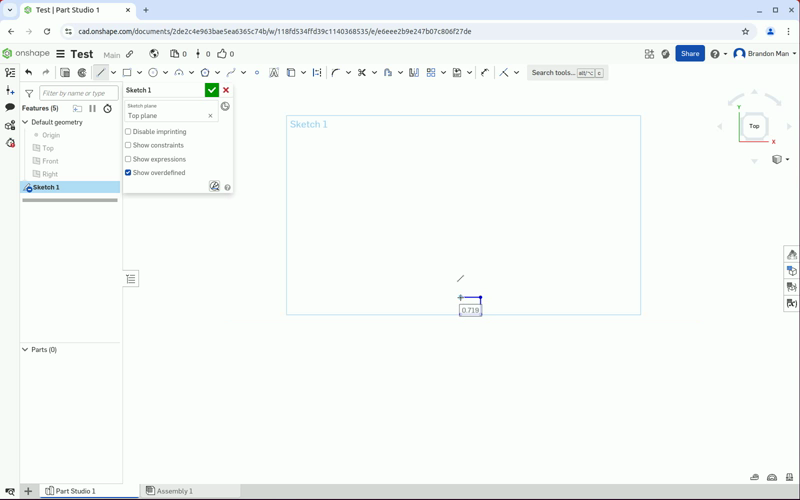
scroll(-6)
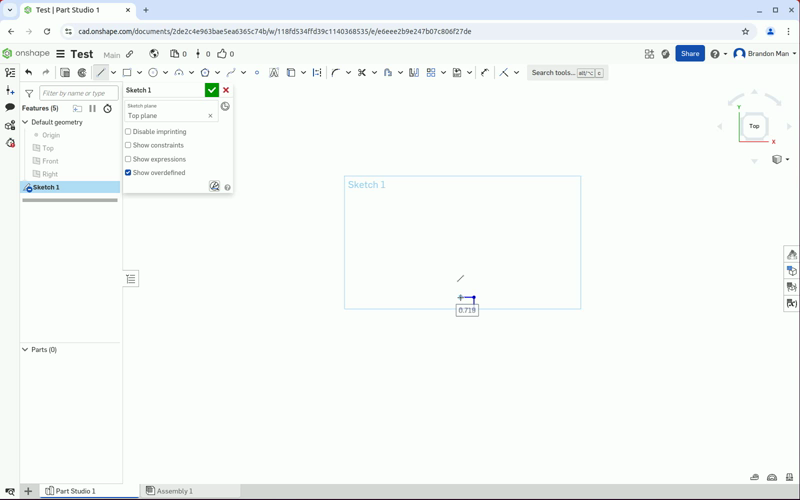
scroll(-6)
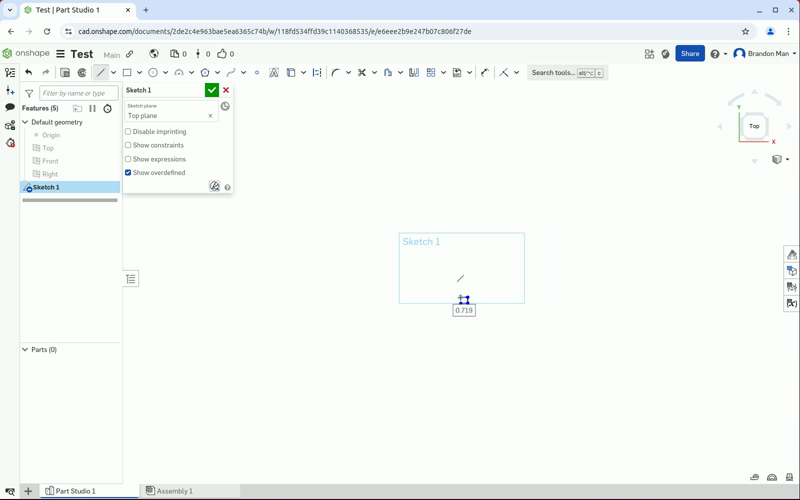
scroll(-6)
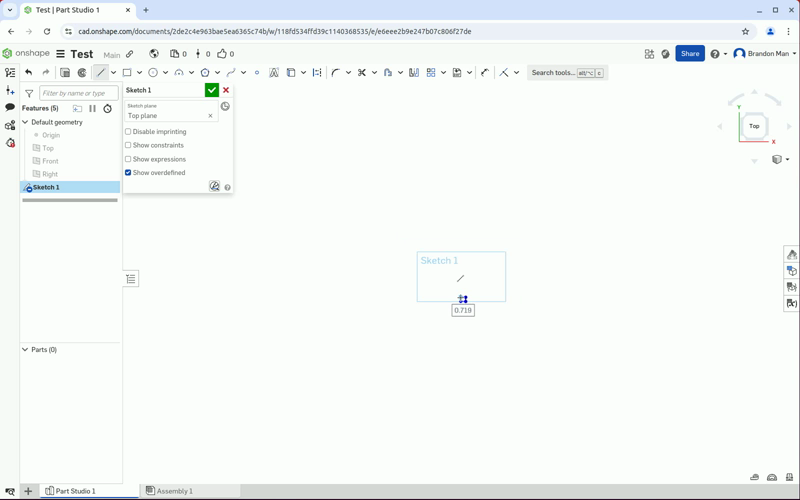
scroll(-6)
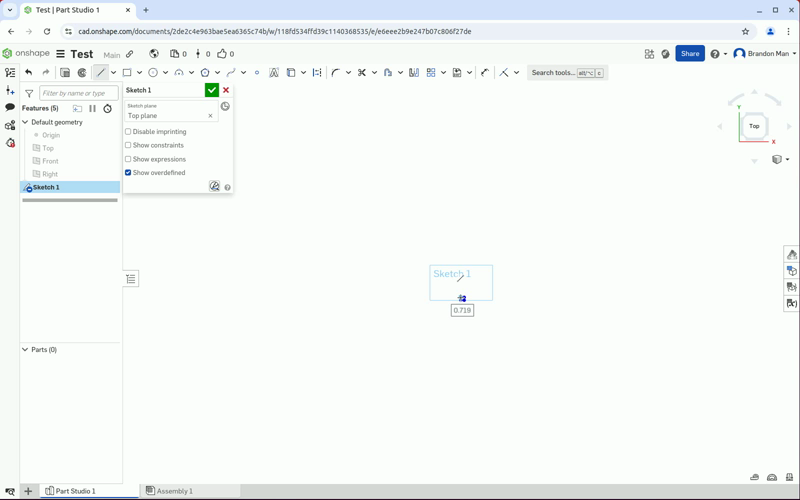
key_up(shift)
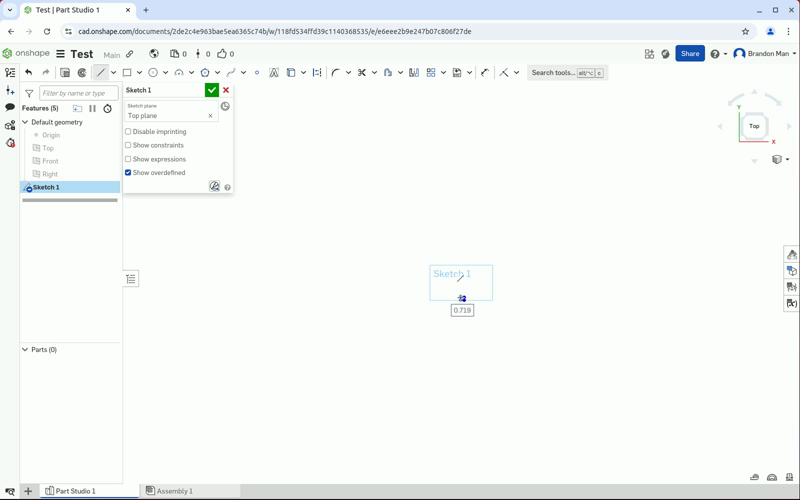
mouse_move(490, 297)
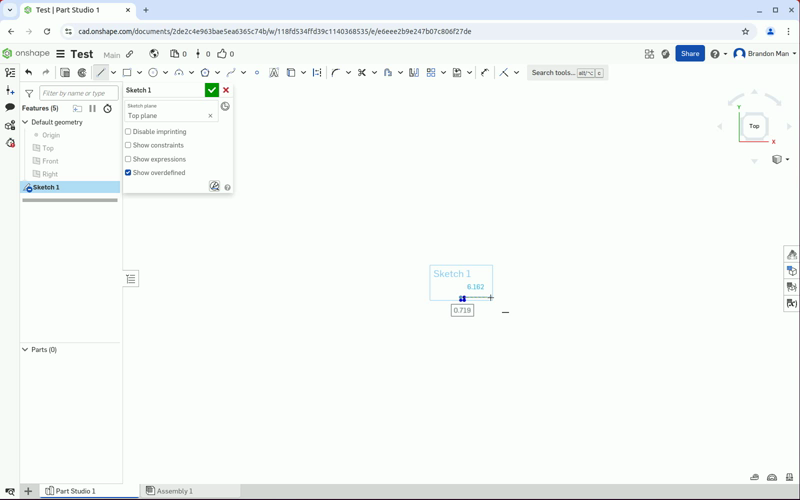
key_down(shift)
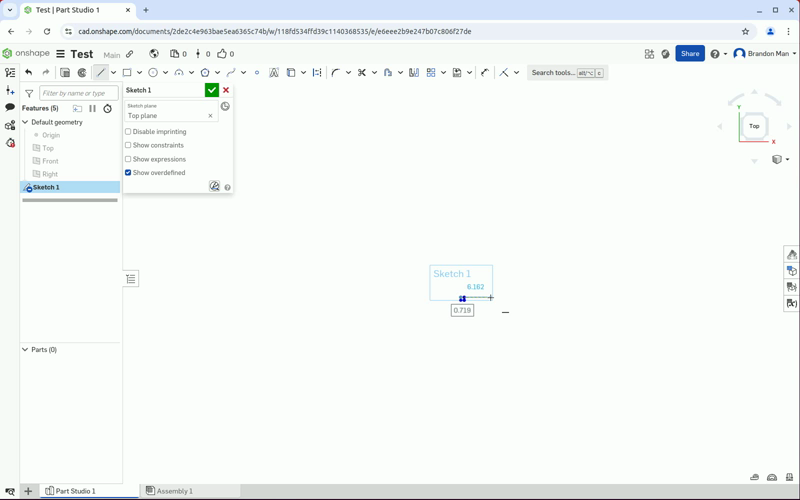
mouse_move(460, 300)
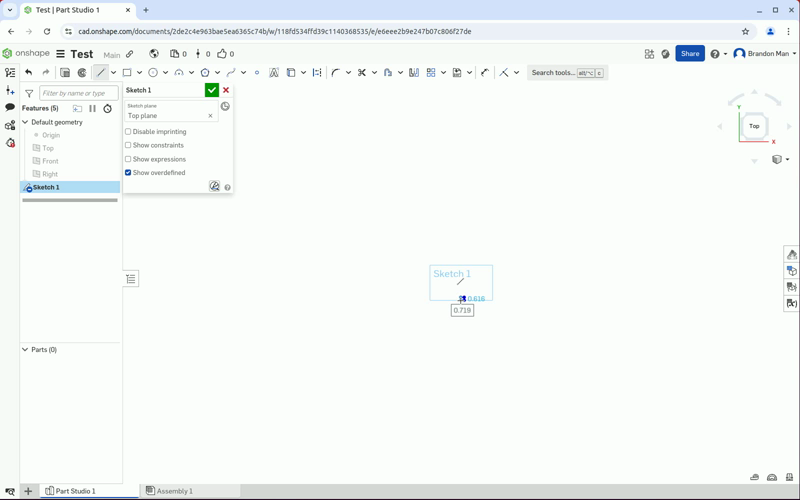
scroll(6)
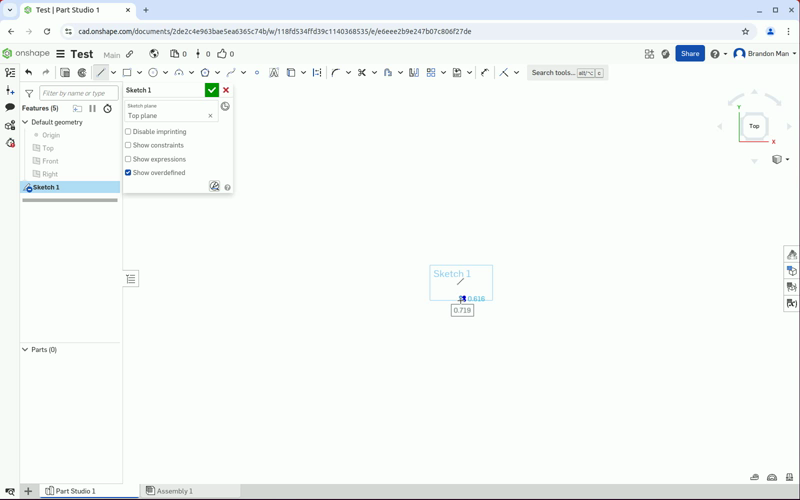
scroll(6)
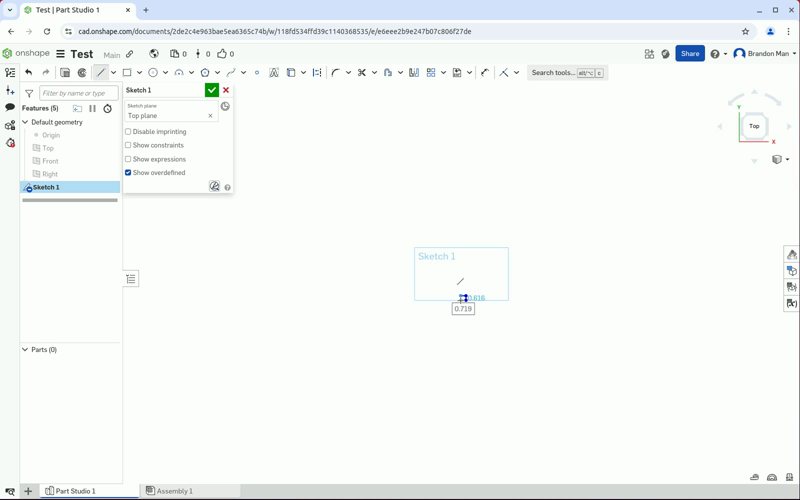
scroll(6)
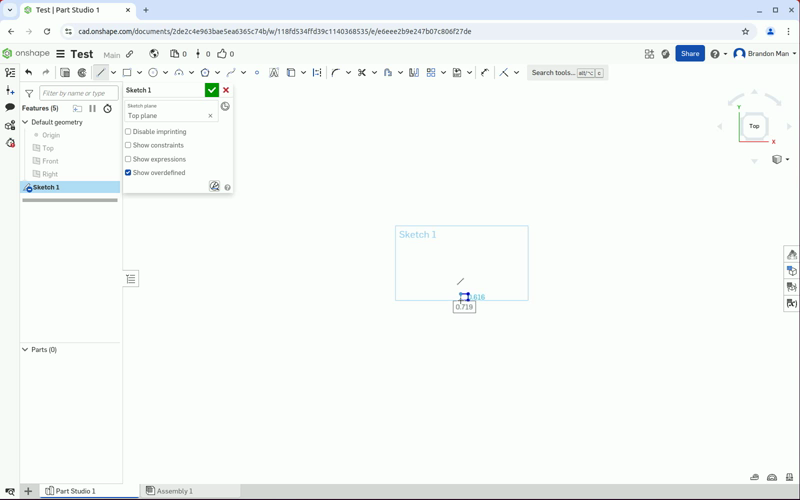
scroll(6)
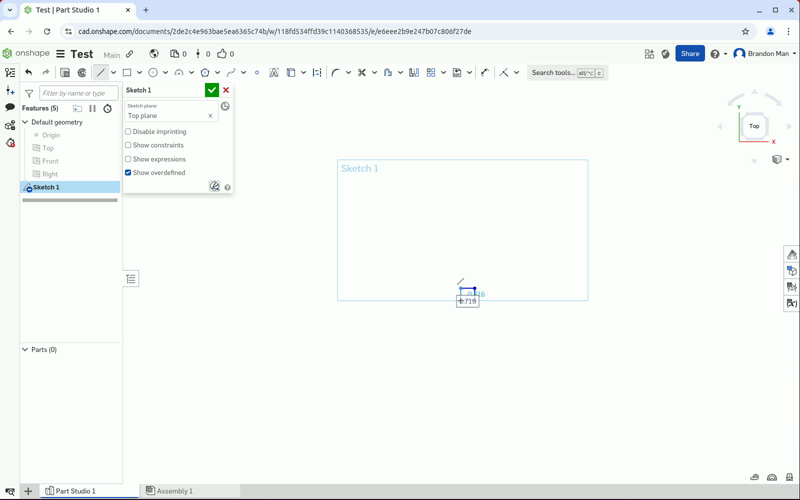
scroll(6)
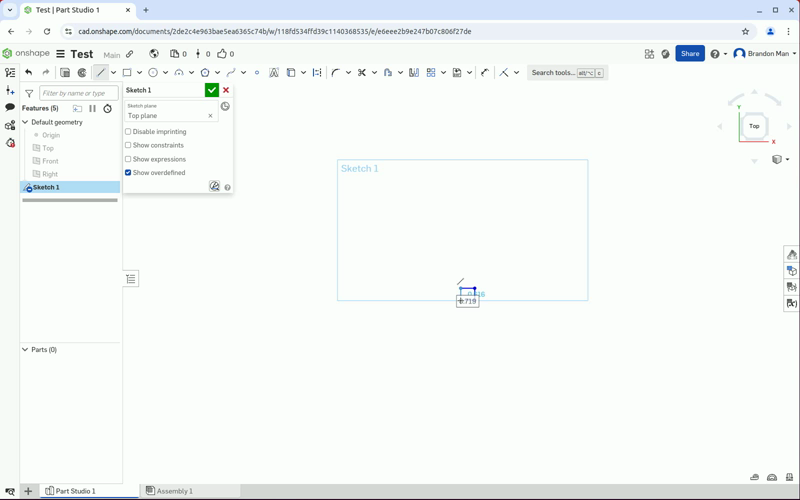
scroll(6)
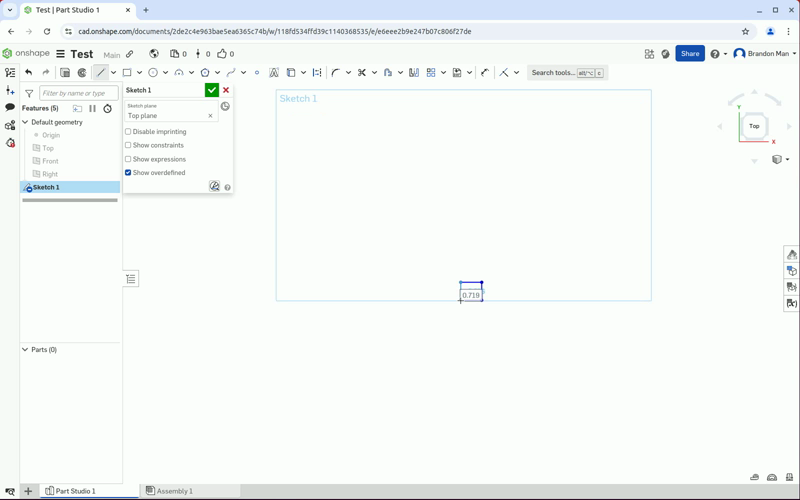
scroll(6)
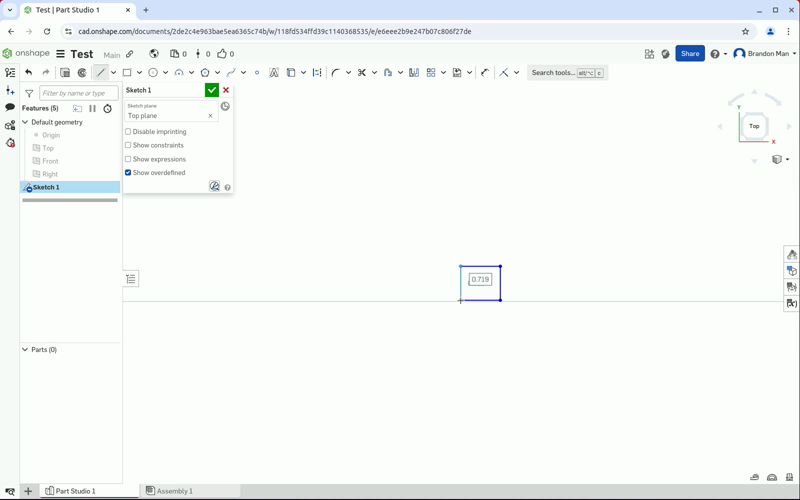
key_up(shift)
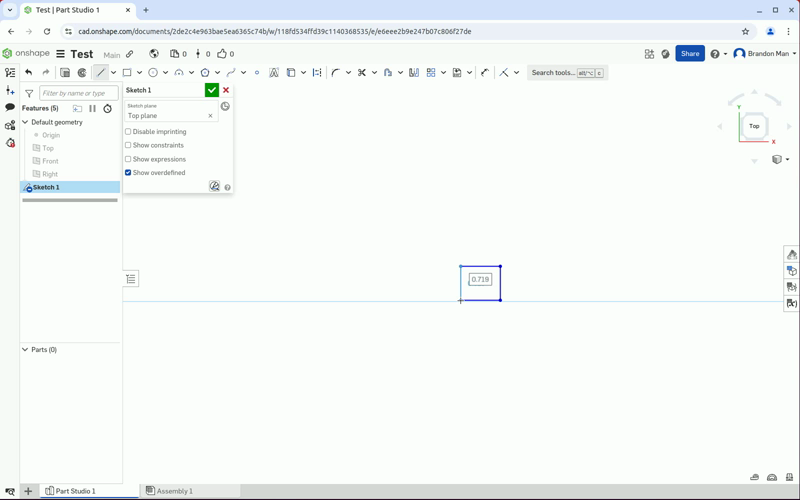
click(460, 300)
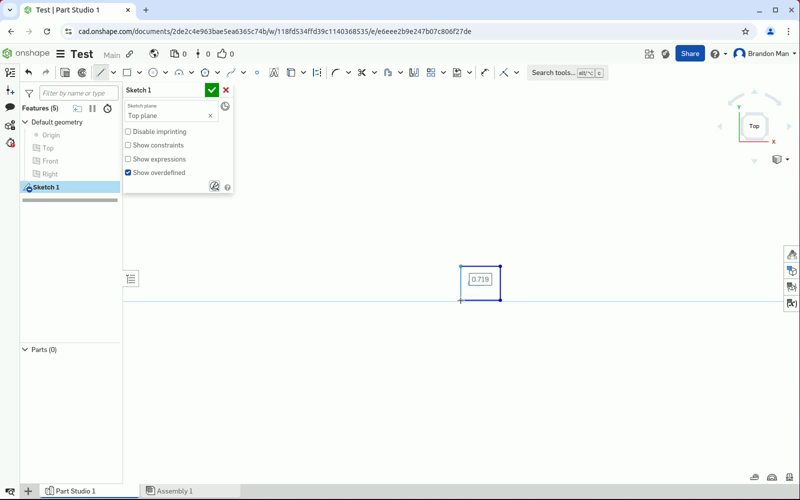
scroll(-6)
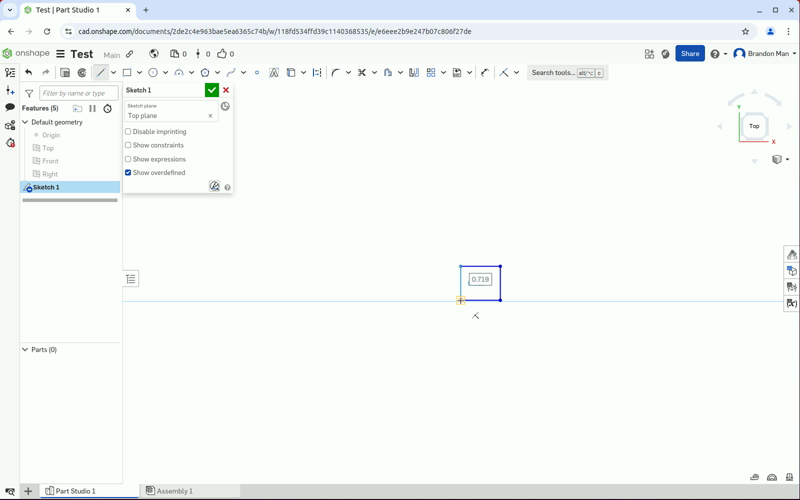
scroll(-6)
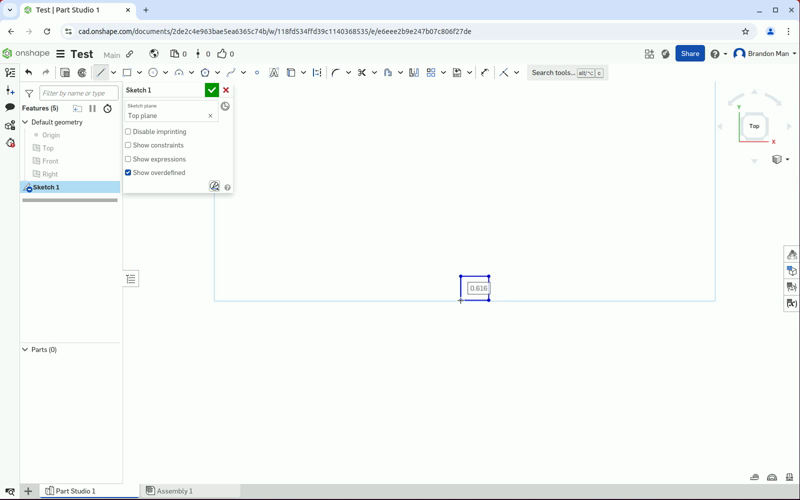
scroll(-6)
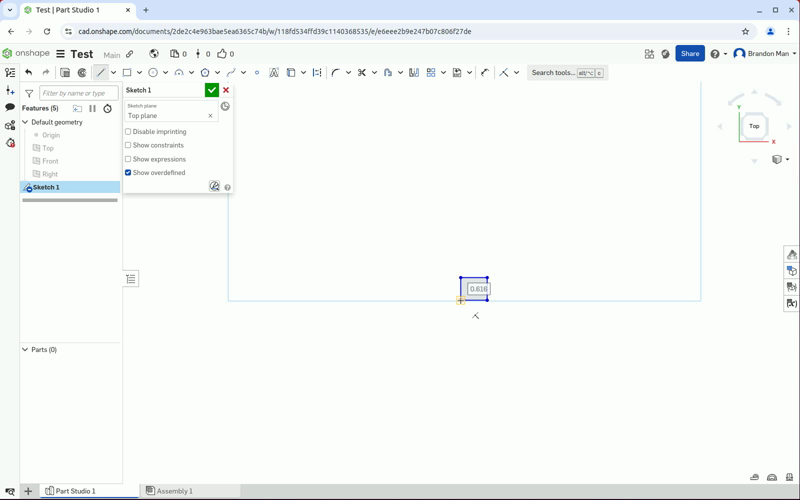
scroll(-6)
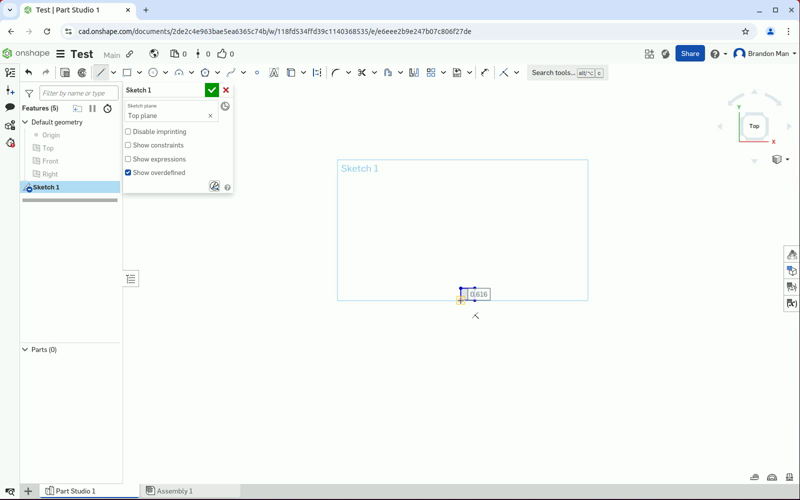
scroll(-6)
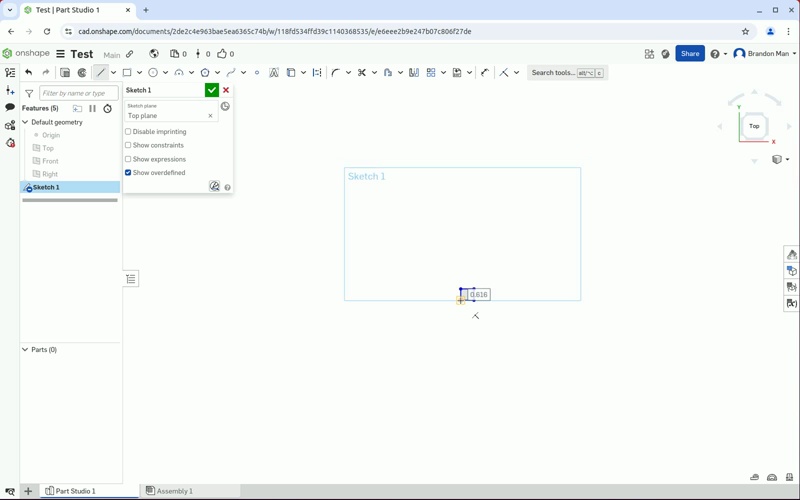
scroll(-6)
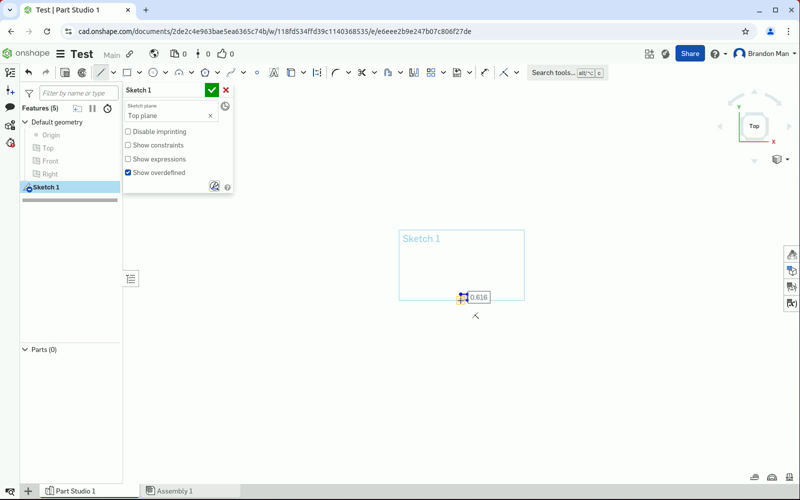
scroll(-6)
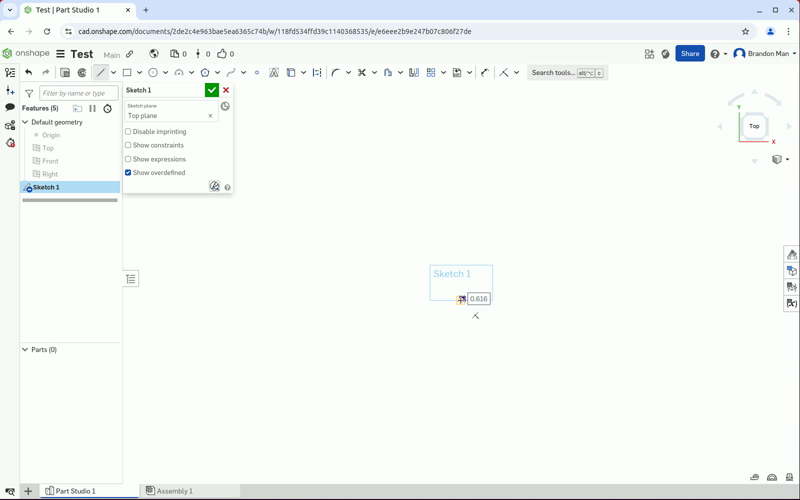
key(esc)
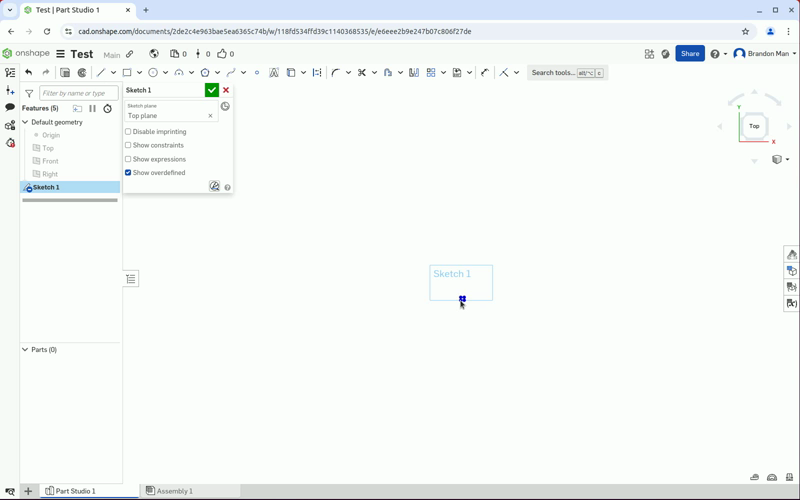
mouse_move(463, 300)
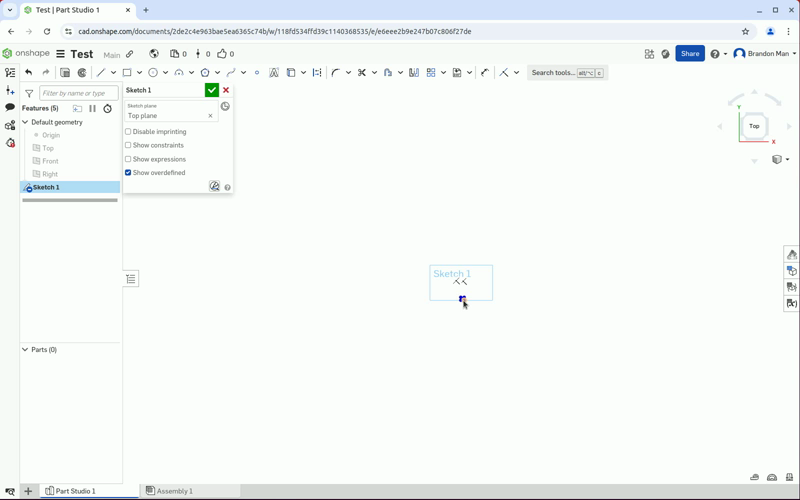
scroll(6)
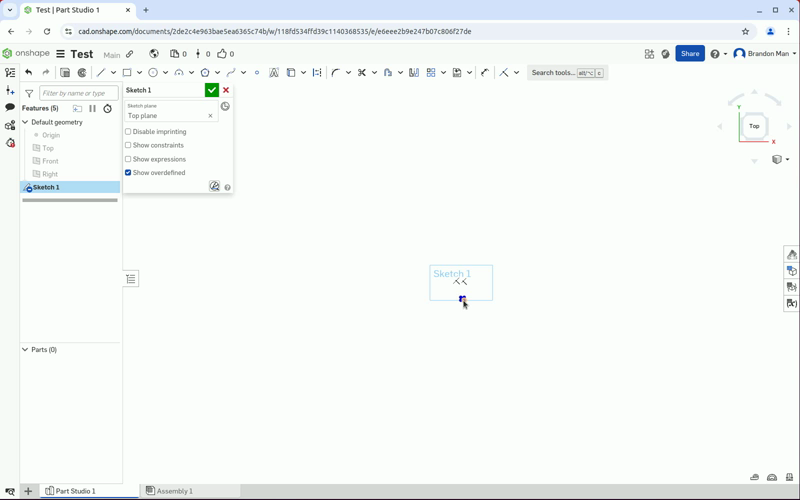
scroll(6)
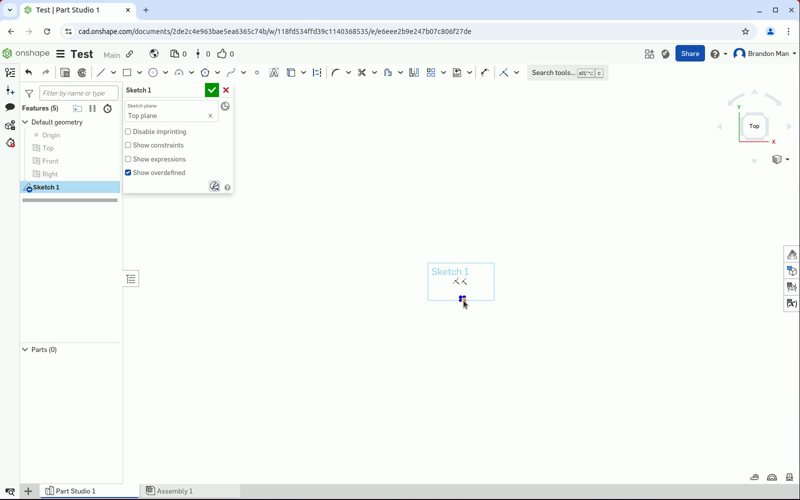
scroll(6)
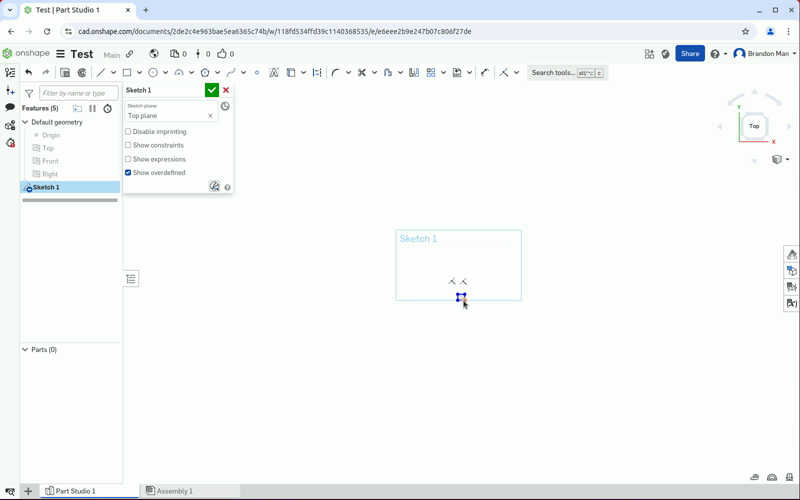
scroll(6)
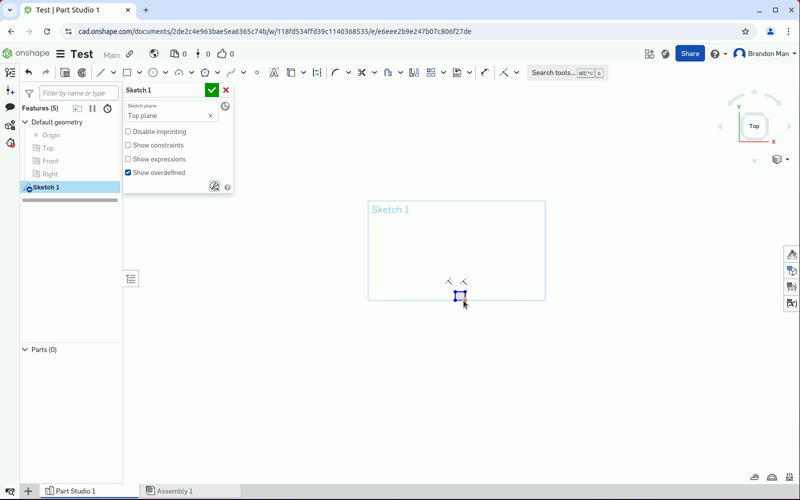
scroll(6)
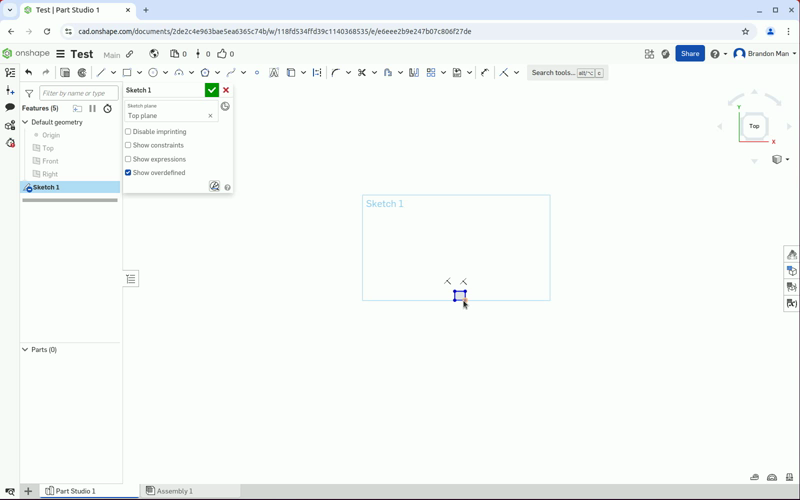
scroll(6)
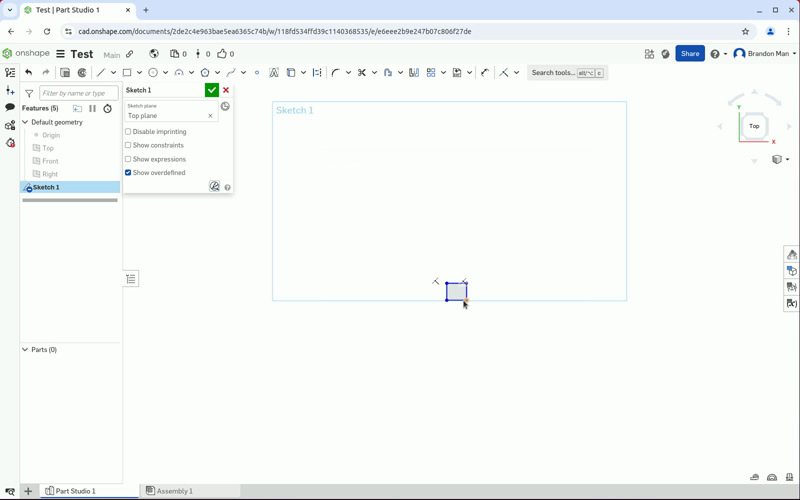
scroll(6)
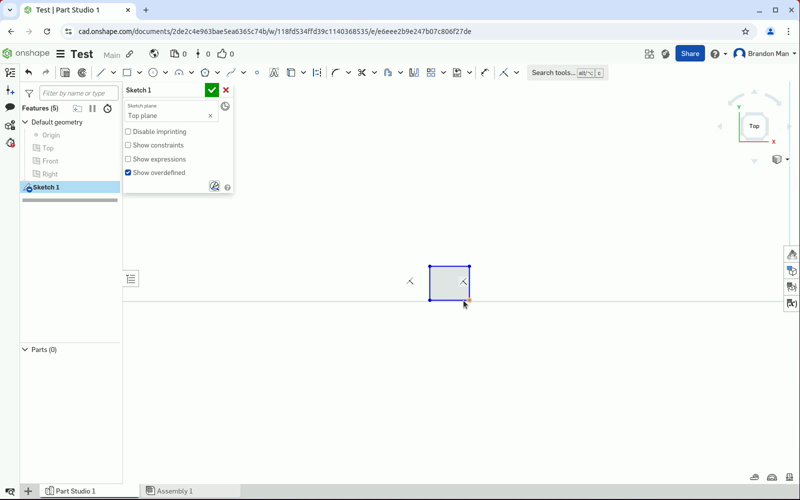
click(463, 300)
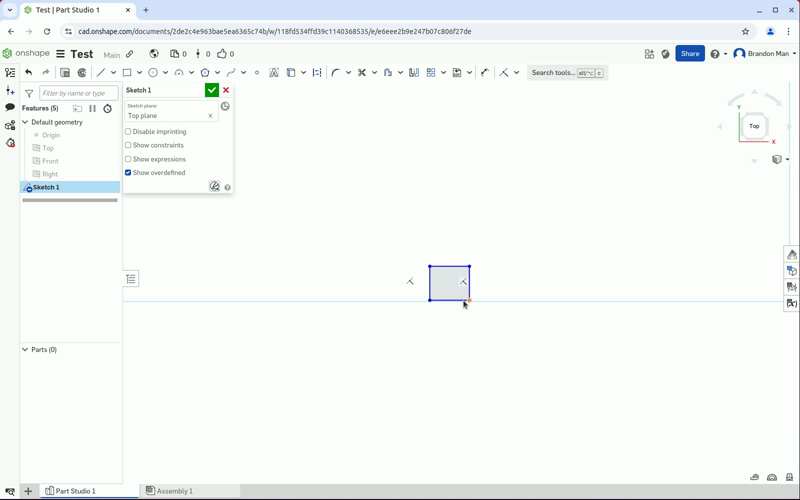
scroll(-6)
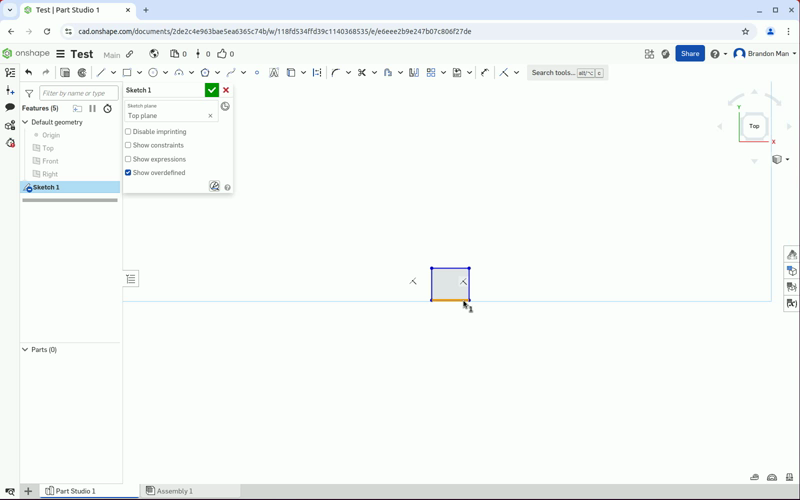
scroll(-6)
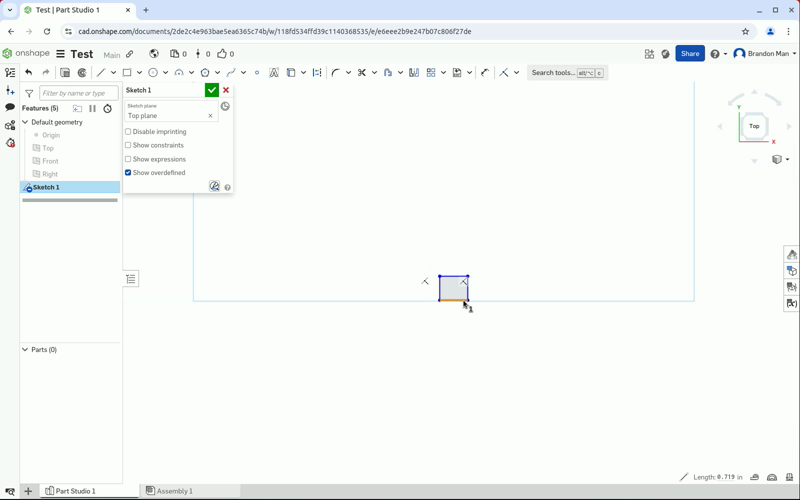
scroll(-6)
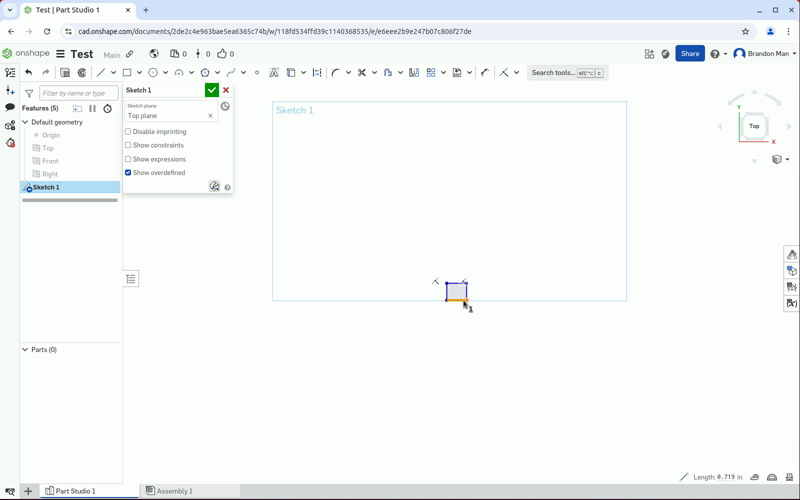
scroll(-6)
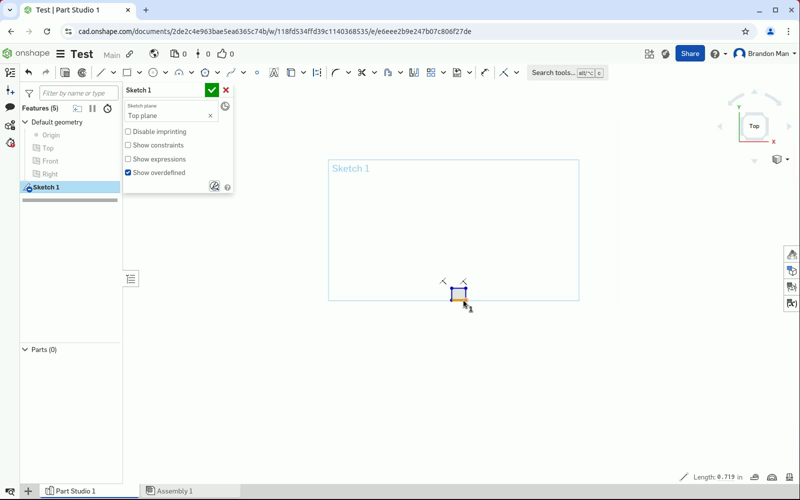
scroll(-6)
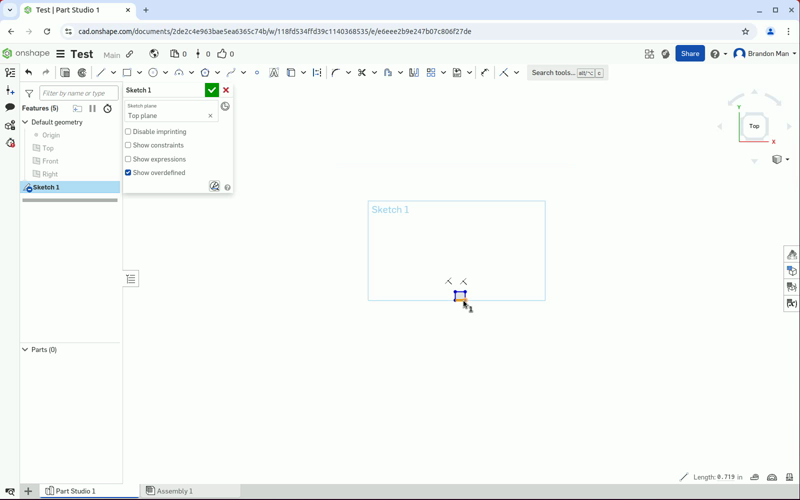
scroll(-6)
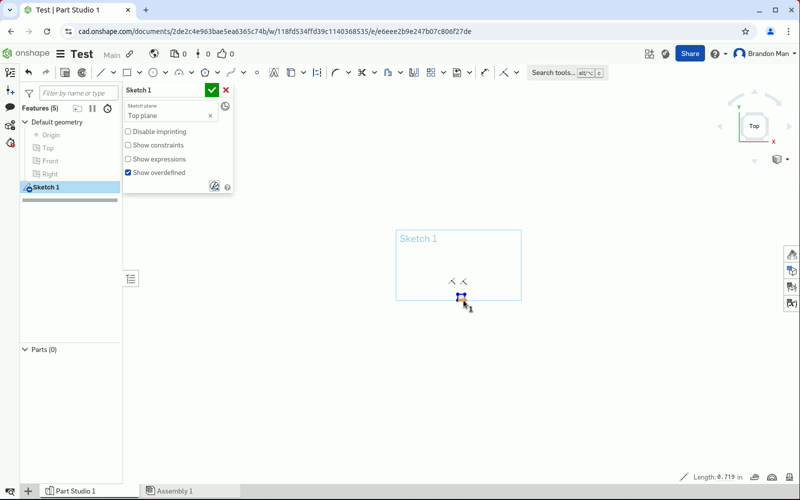
scroll(-6)
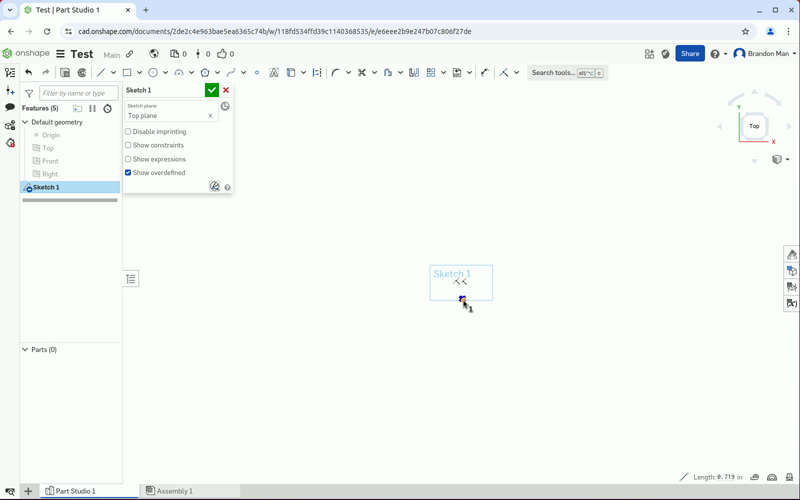
mouse_move(73, 352)
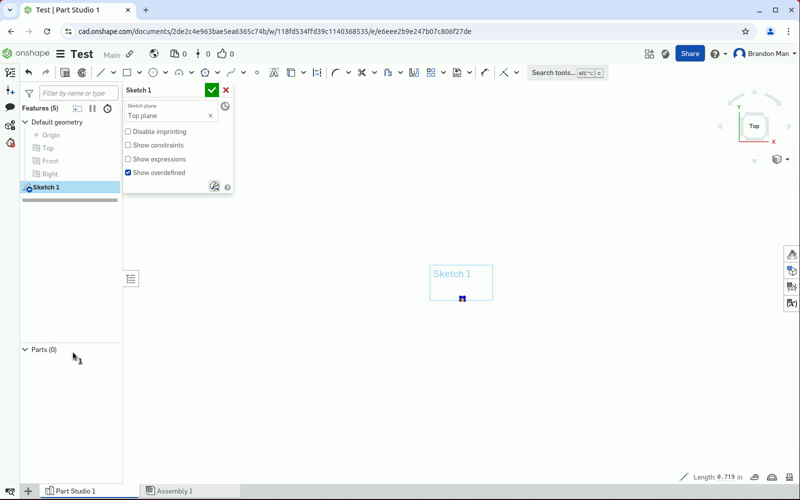
key(shift+y)
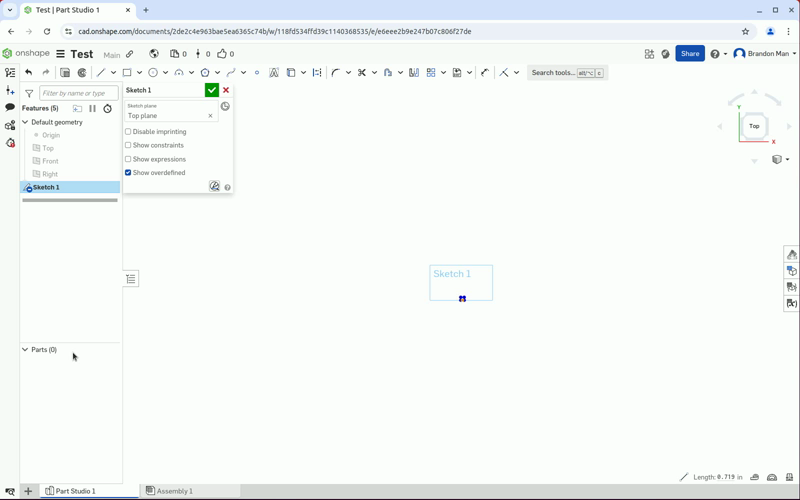
key(shift+e)
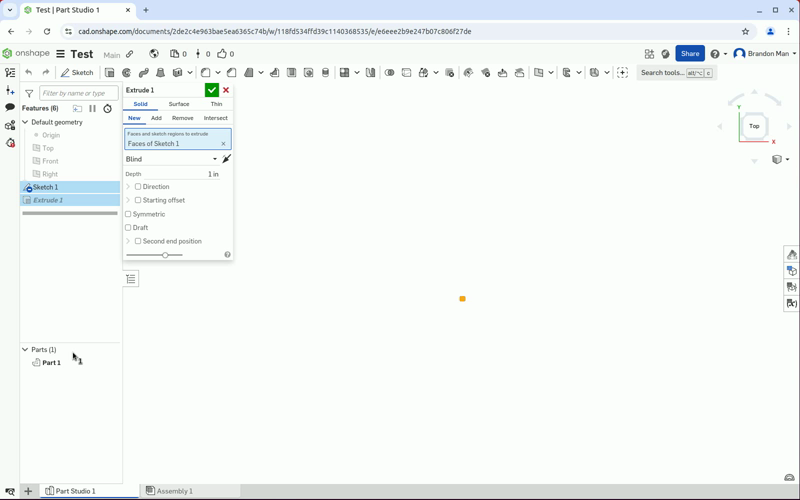
mouse_move(143, 106)
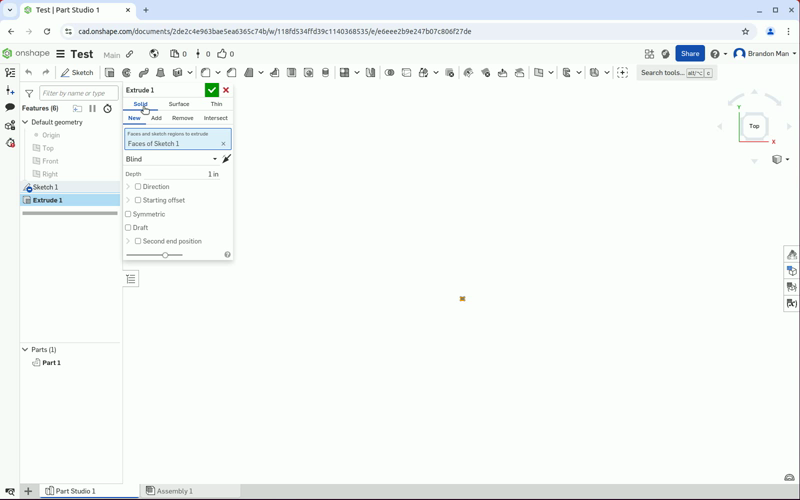
click(143, 106)
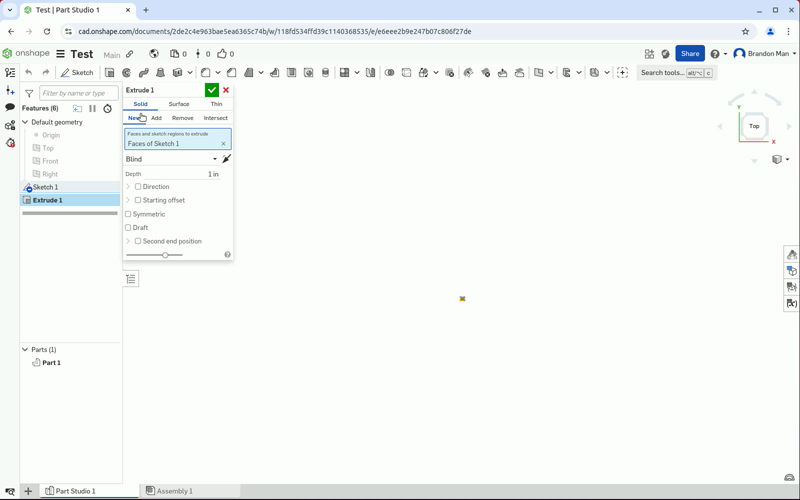
mouse_move(137, 120)
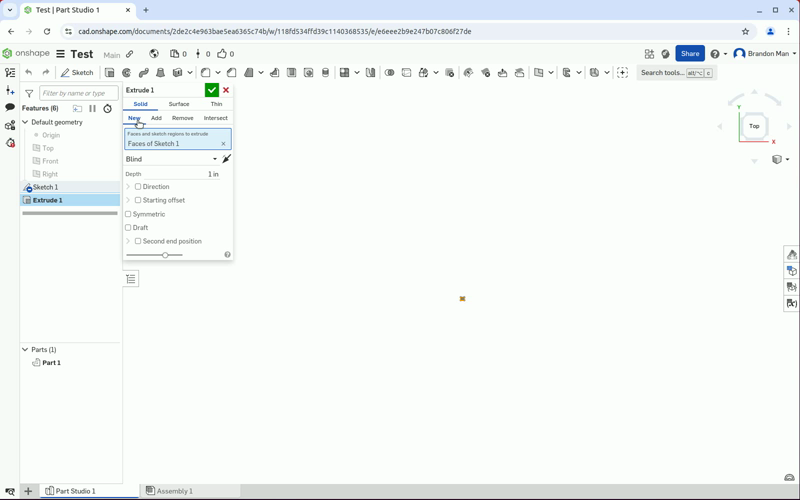
click(137, 120)
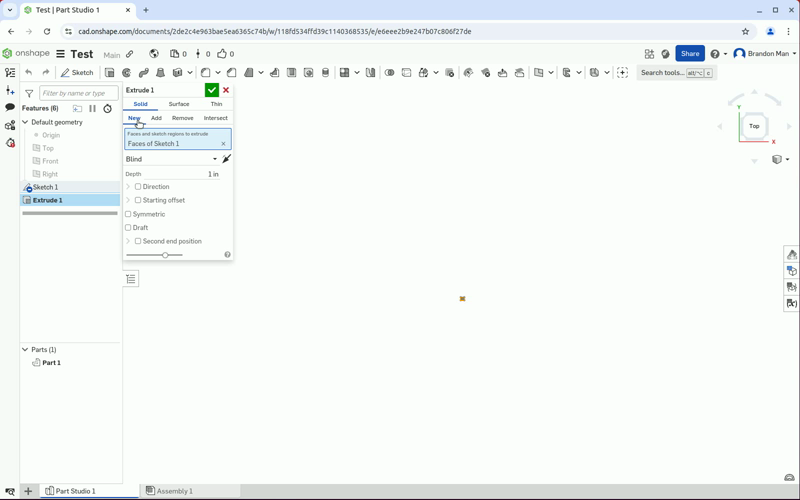
key(tab, 4)
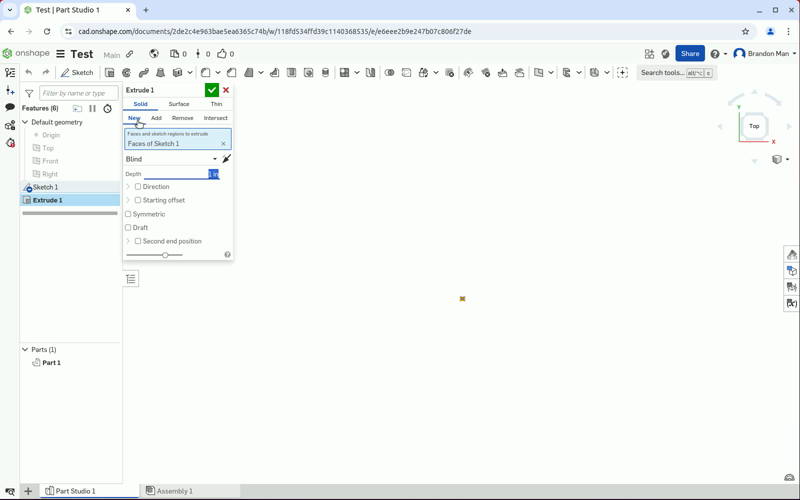
text(2.648)
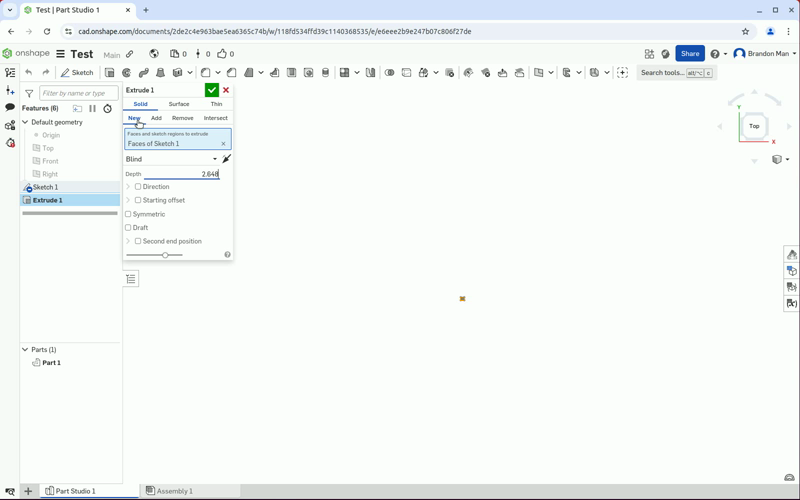
key(enter)
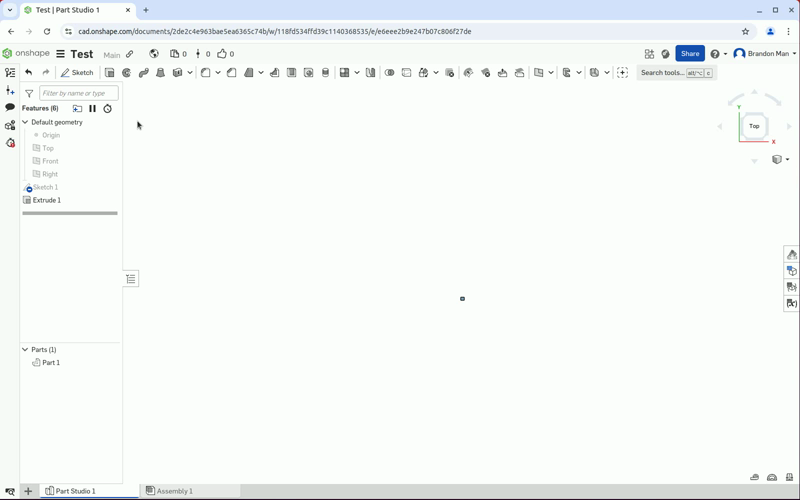
key(shift+h)
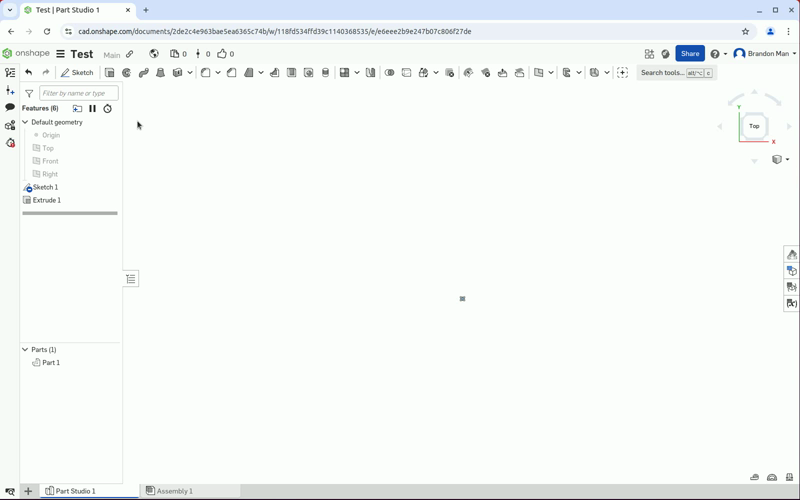
key(shift+h)
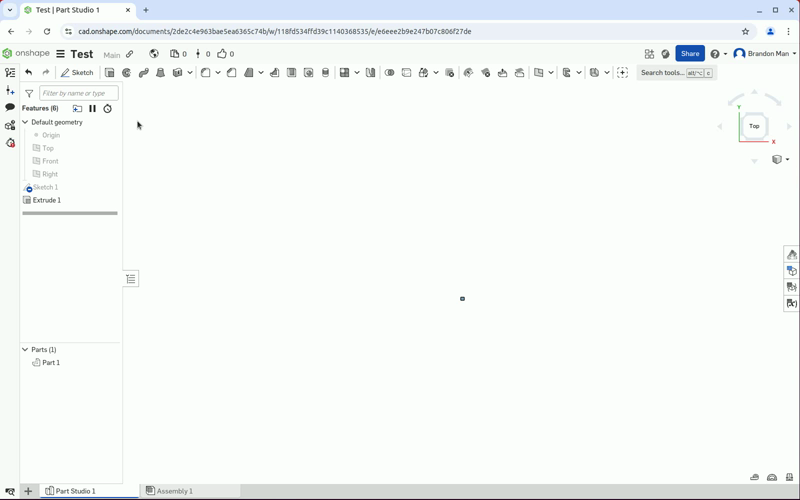
mouse_move(73, 189)
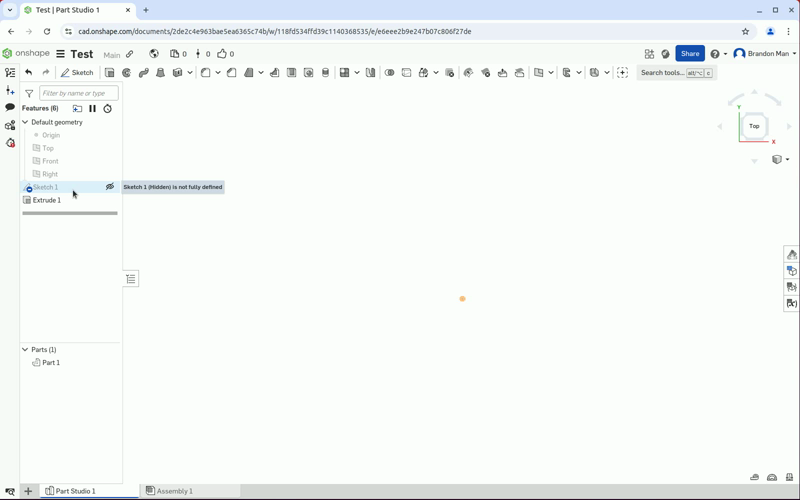
click(73, 189)
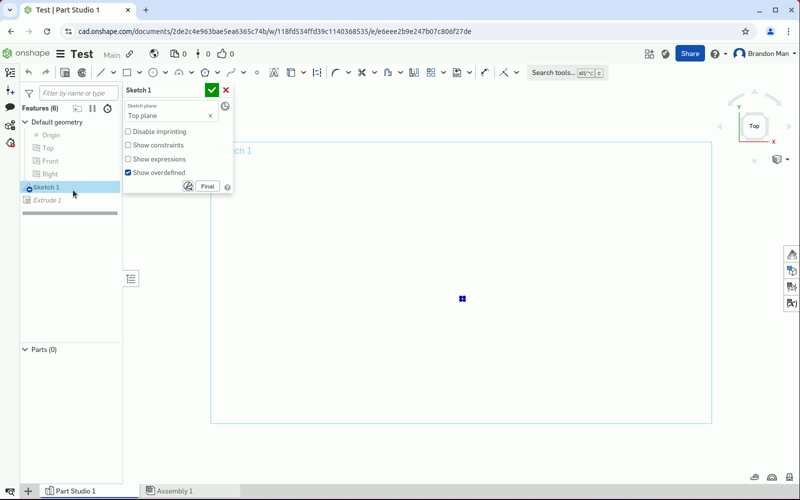
mouse_move(229, 92)
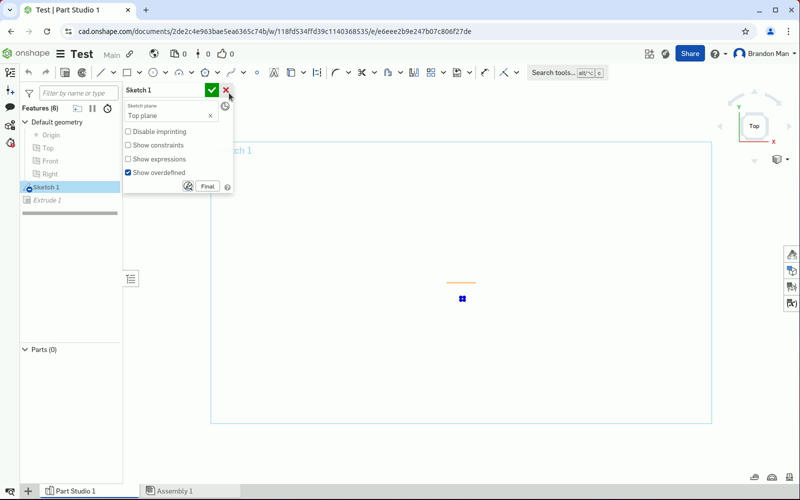
click(229, 92)
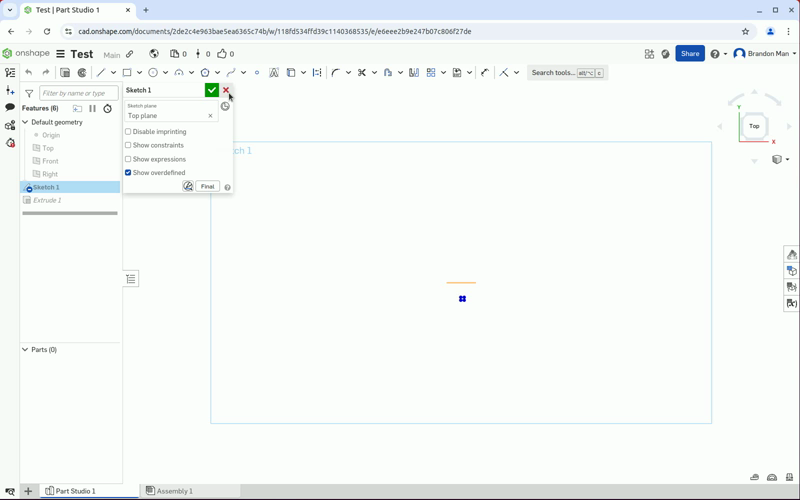
key(shift+s)
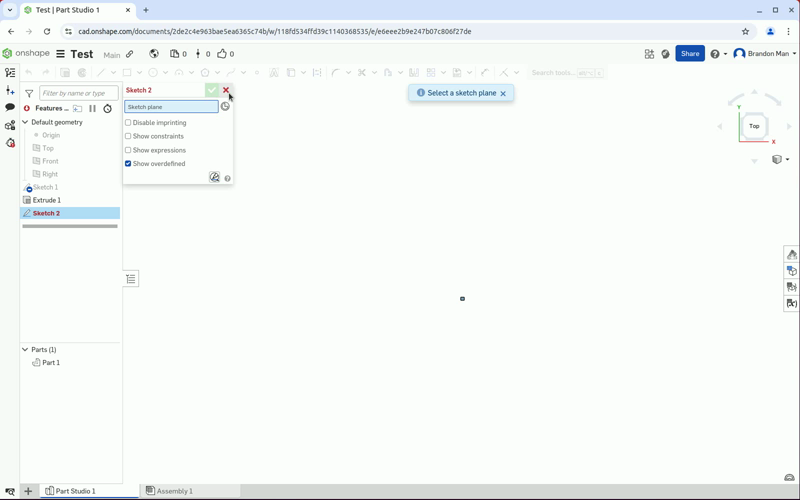
mouse_move(73, 150)
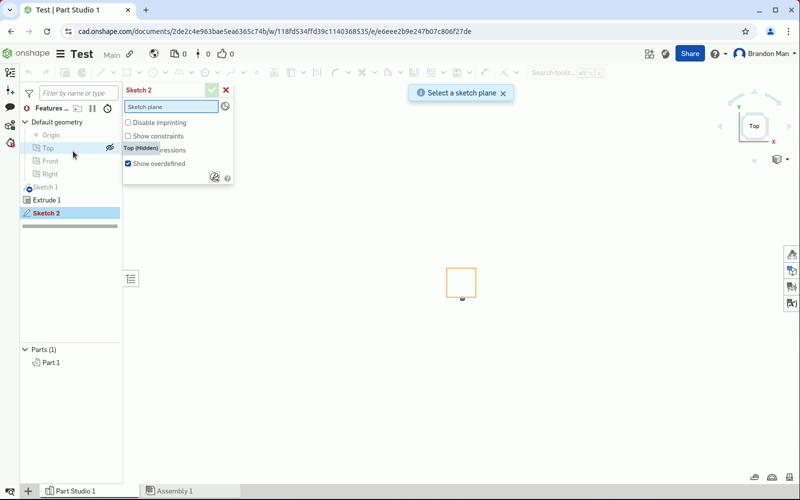
click(73, 150)
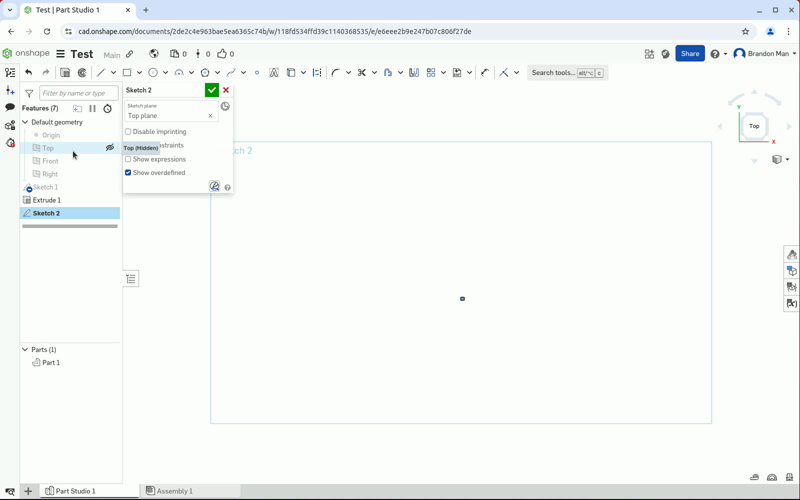
mouse_move(73, 352)
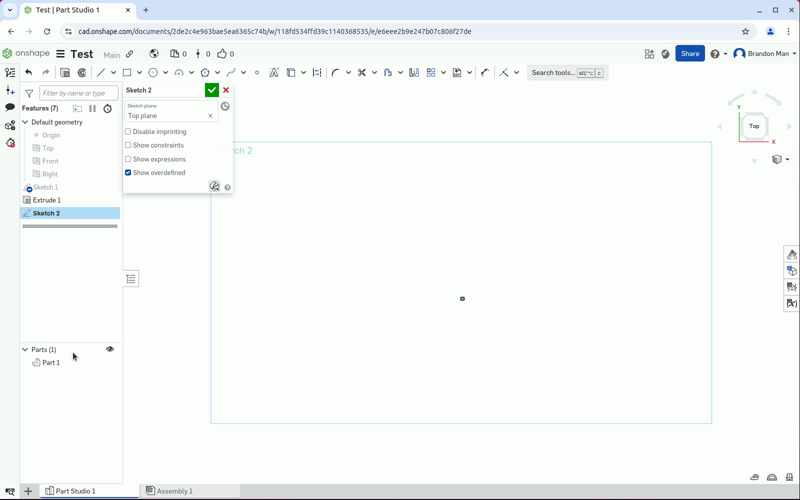
key(y)
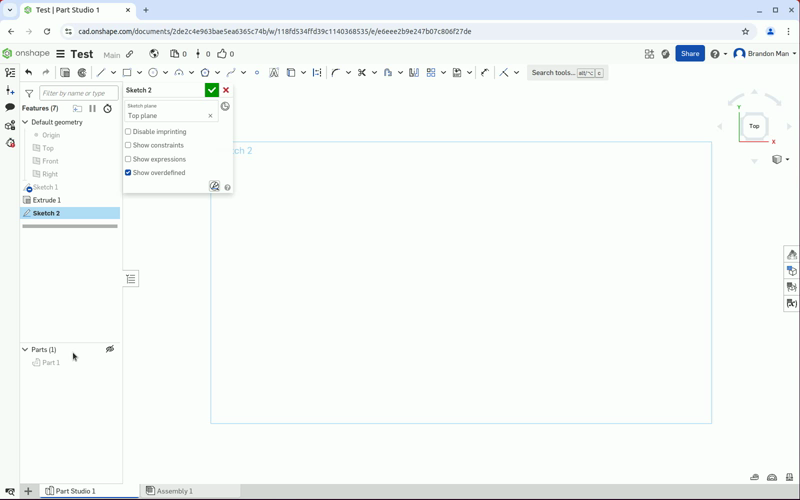
key(l)
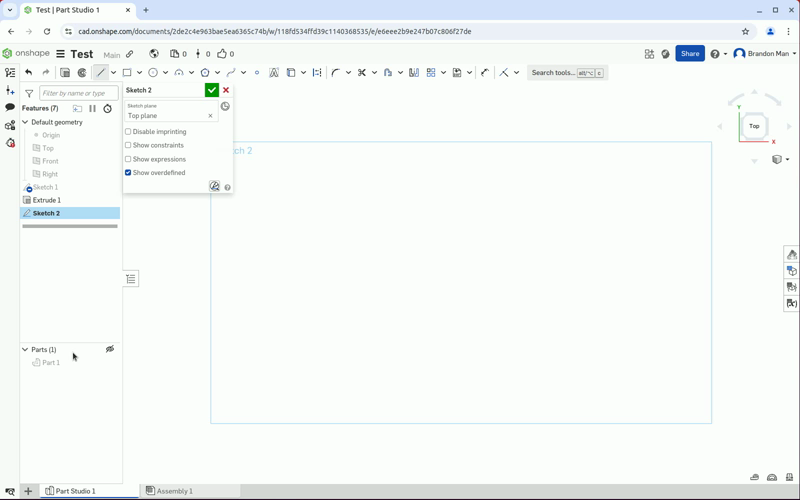
key_down(shift)
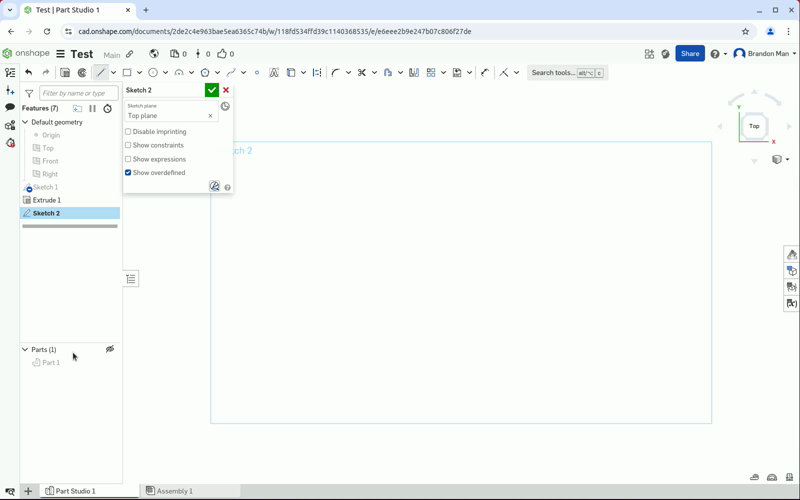
mouse_move(460, 311)
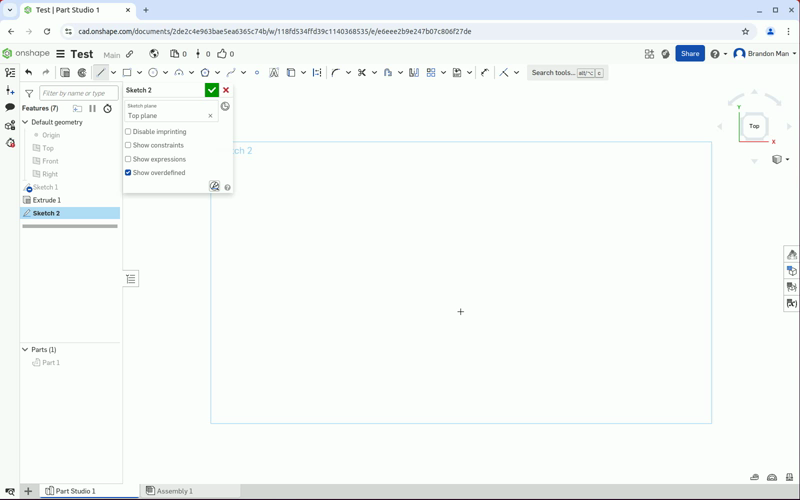
click(460, 311)
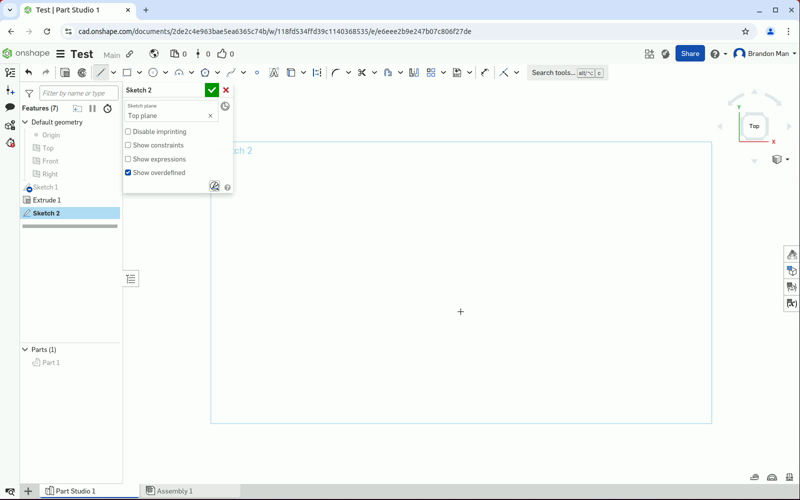
key_up(shift)
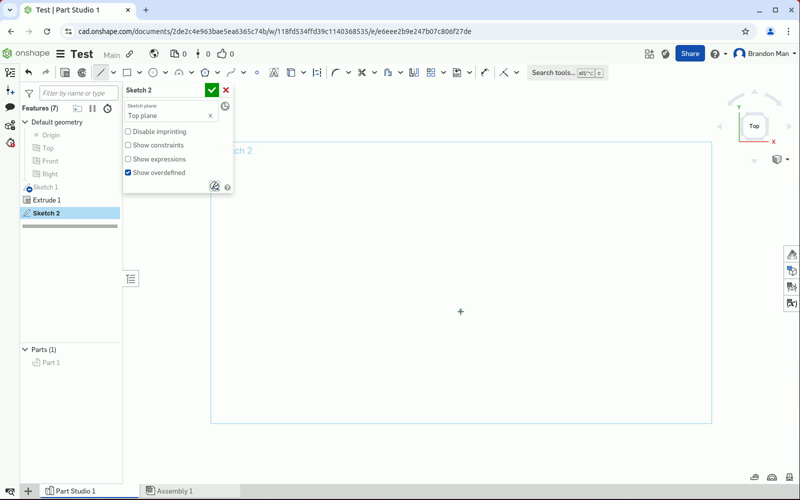
key_down(shift)
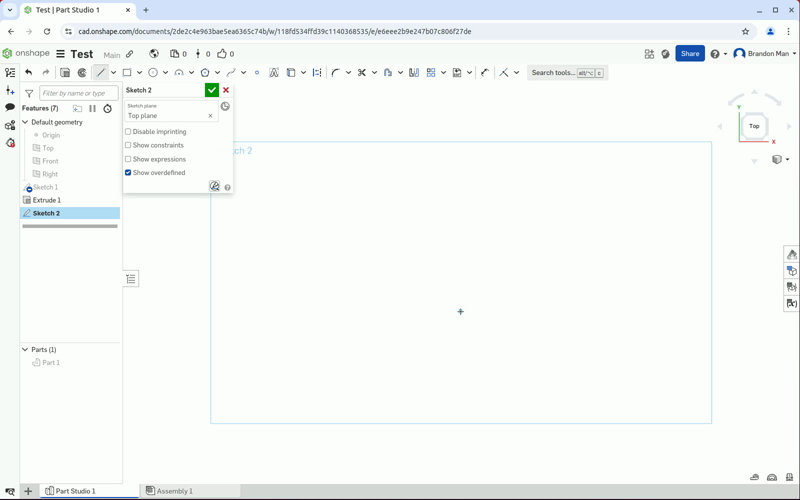
mouse_move(490, 311)
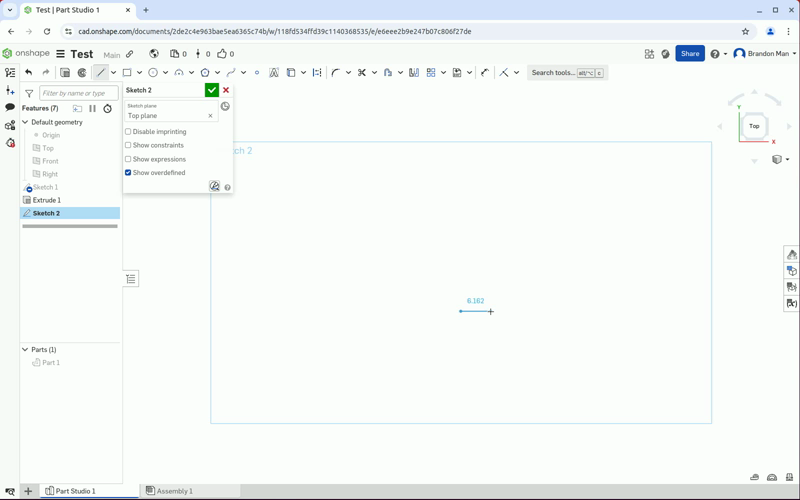
mouse_move(463, 311)
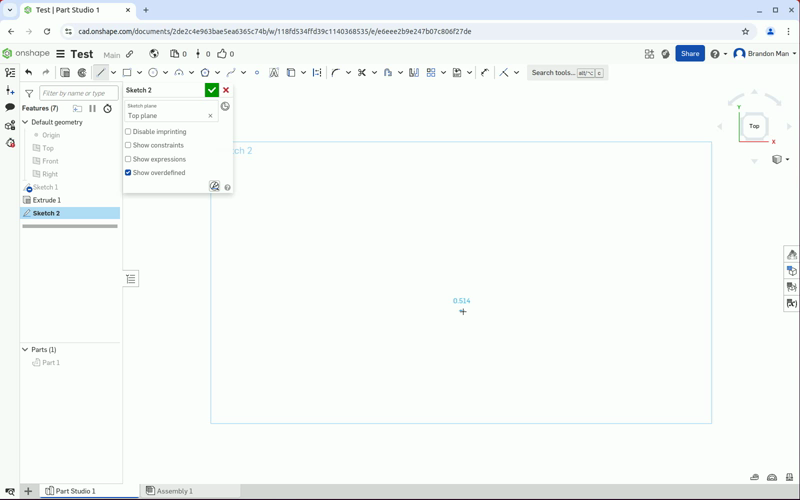
scroll(6)
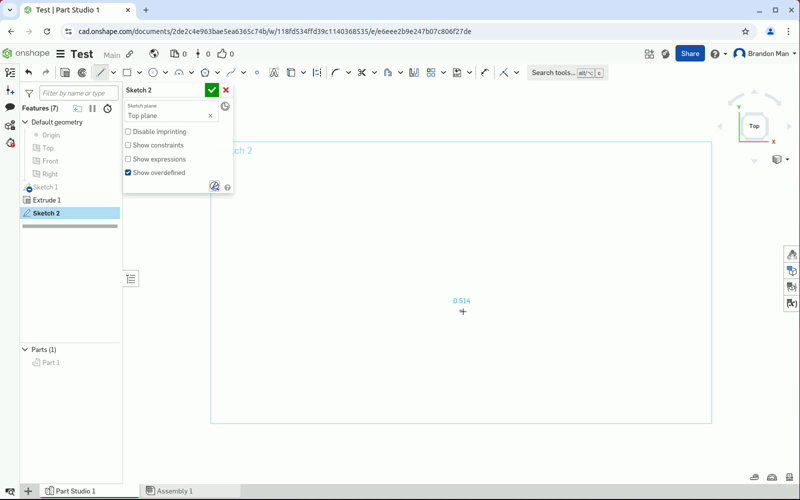
scroll(6)
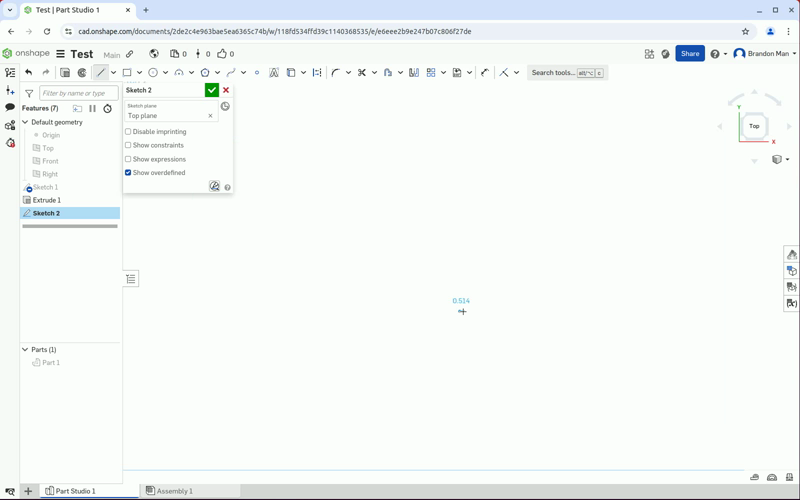
scroll(6)
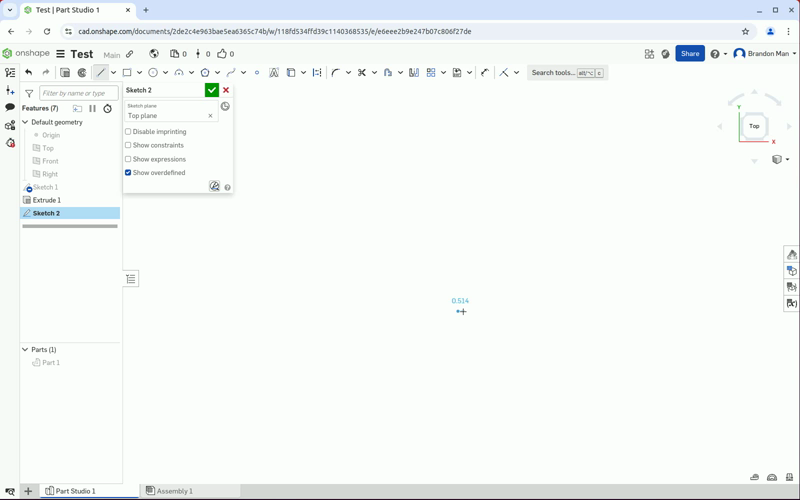
scroll(6)
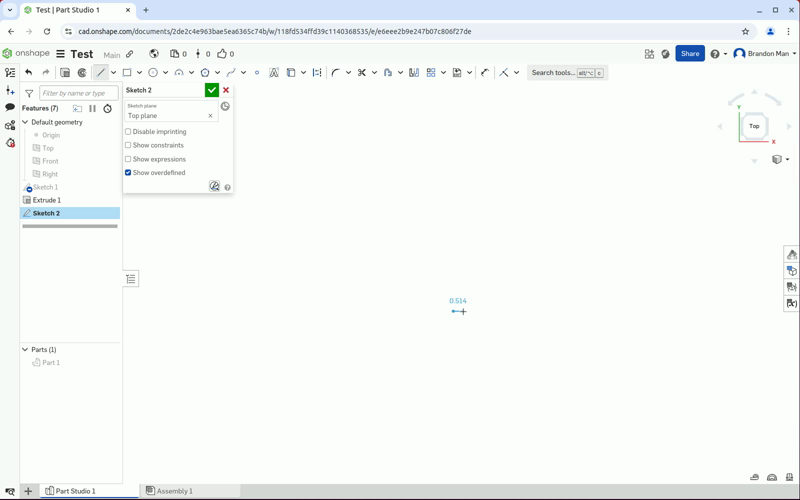
scroll(6)
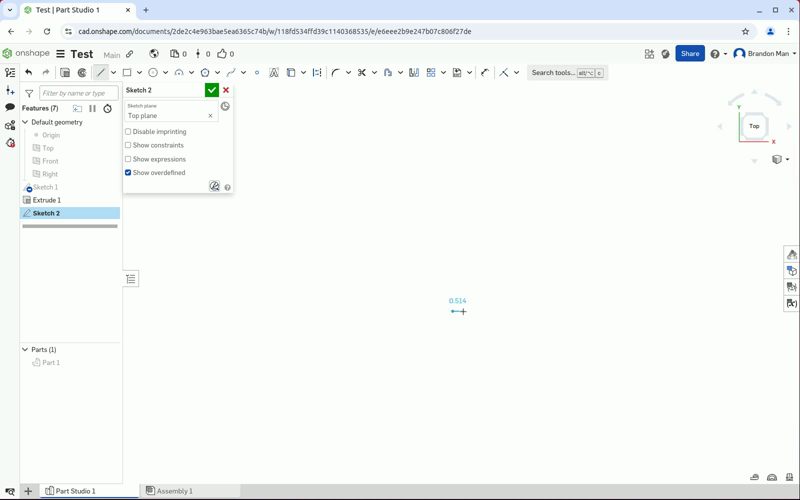
scroll(6)
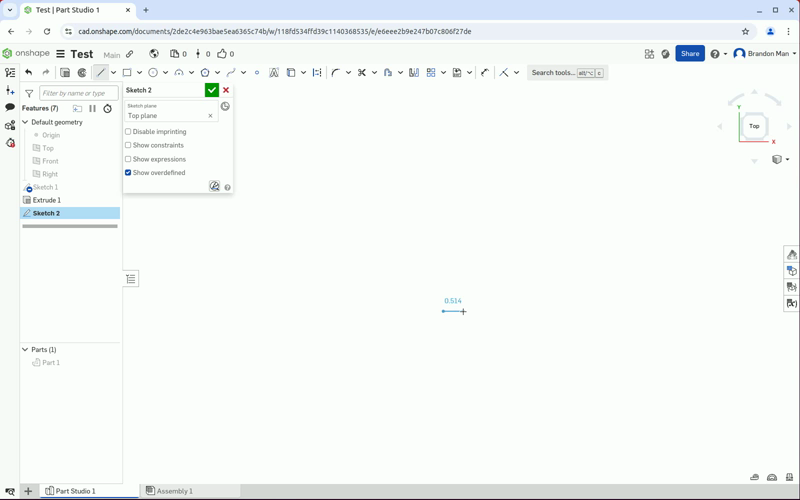
scroll(6)
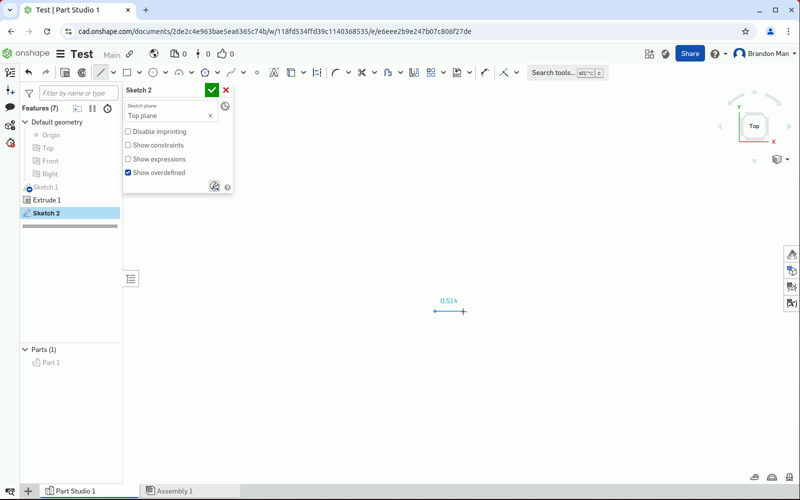
click(463, 311)
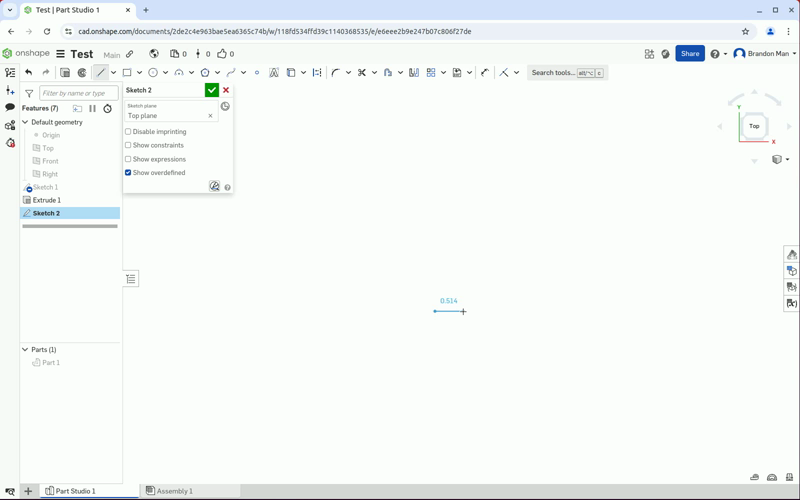
scroll(-6)
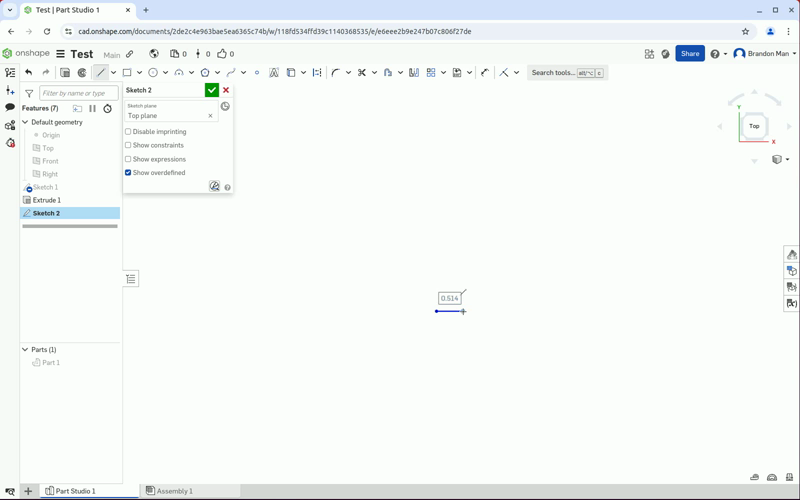
scroll(-6)
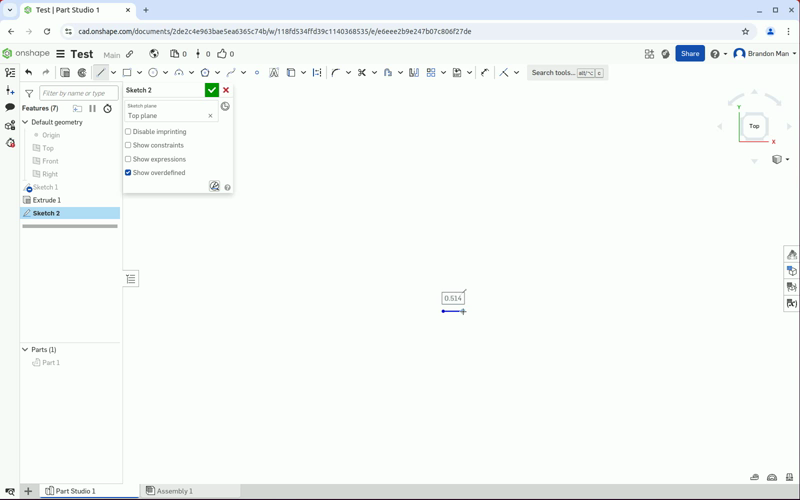
scroll(-6)
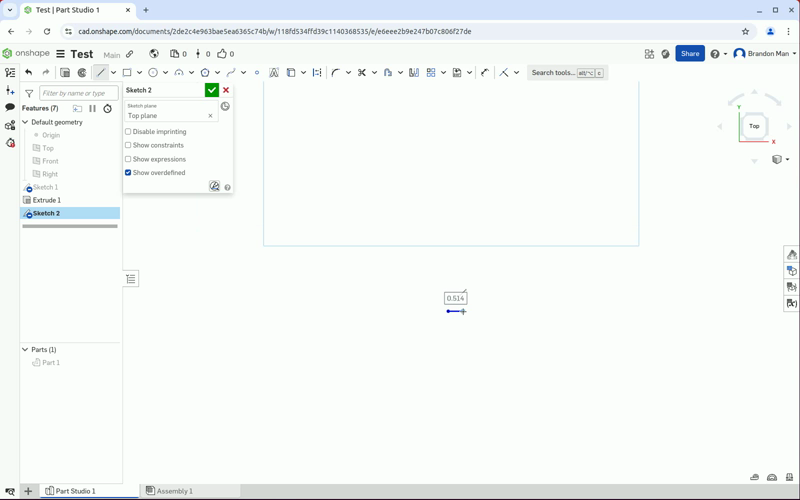
scroll(-6)
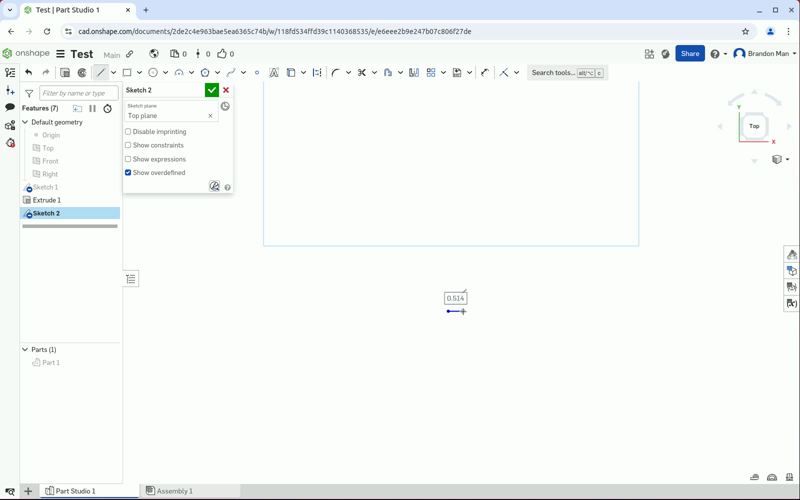
scroll(-6)
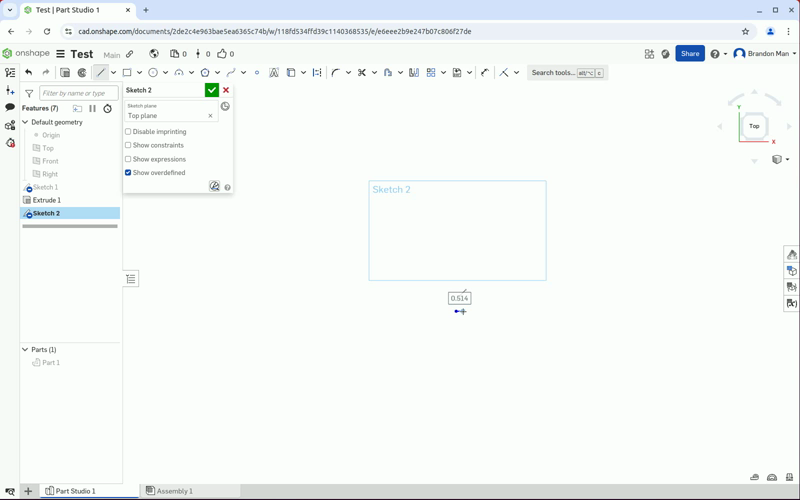
scroll(-6)
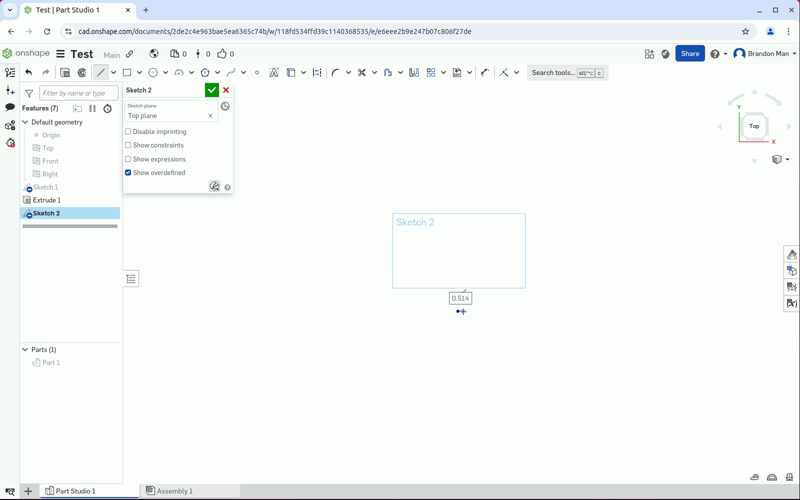
scroll(-6)
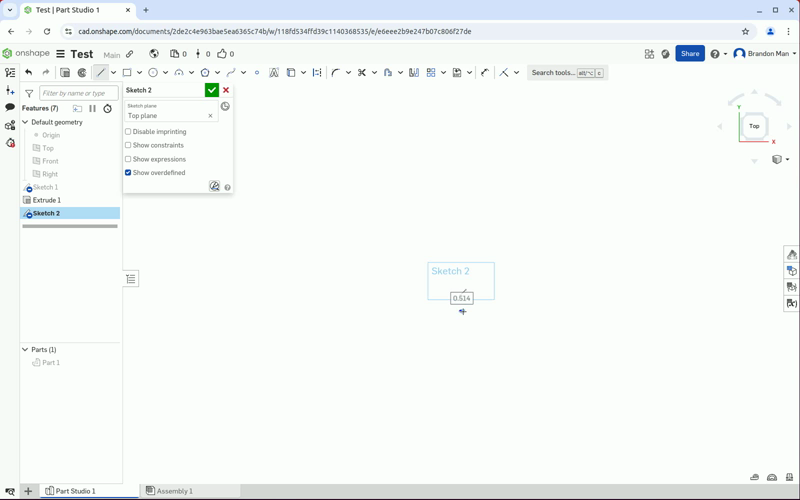
key_up(shift)
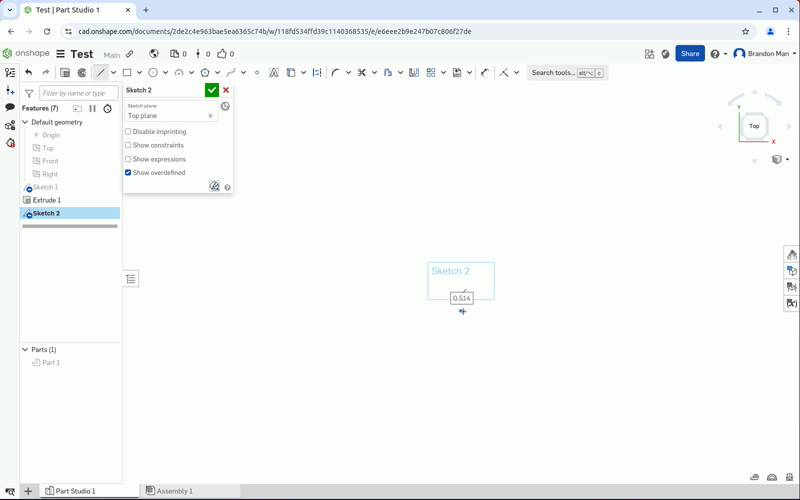
key_down(shift)
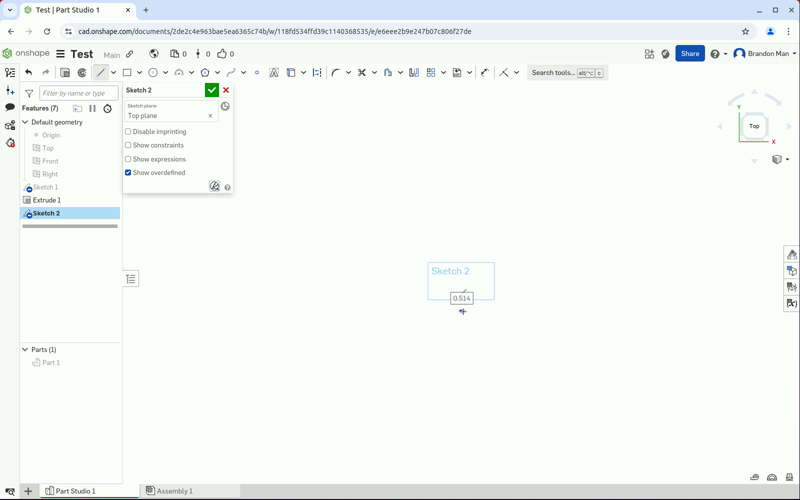
mouse_move(493, 311)
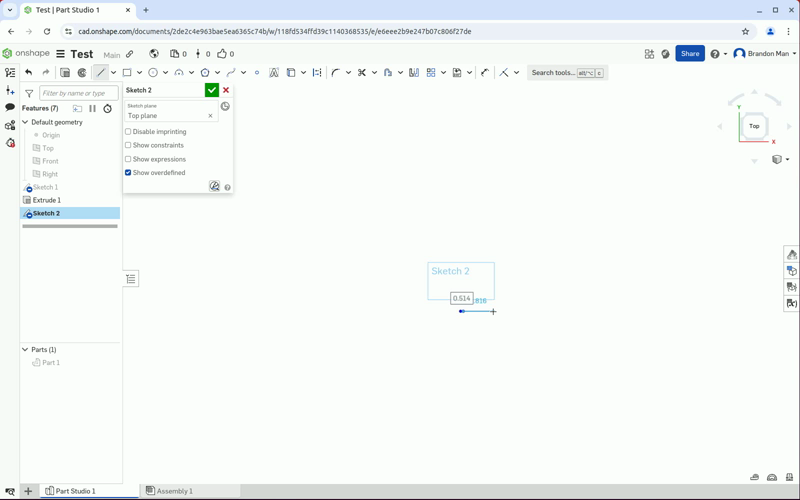
mouse_move(463, 309)
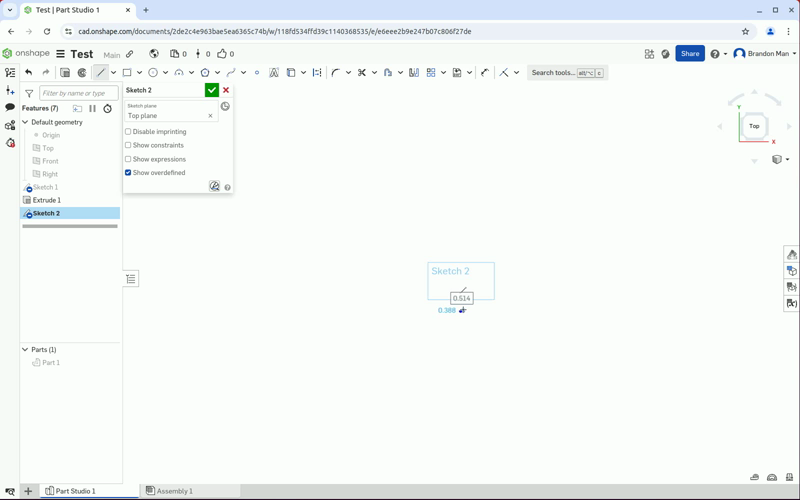
scroll(6)
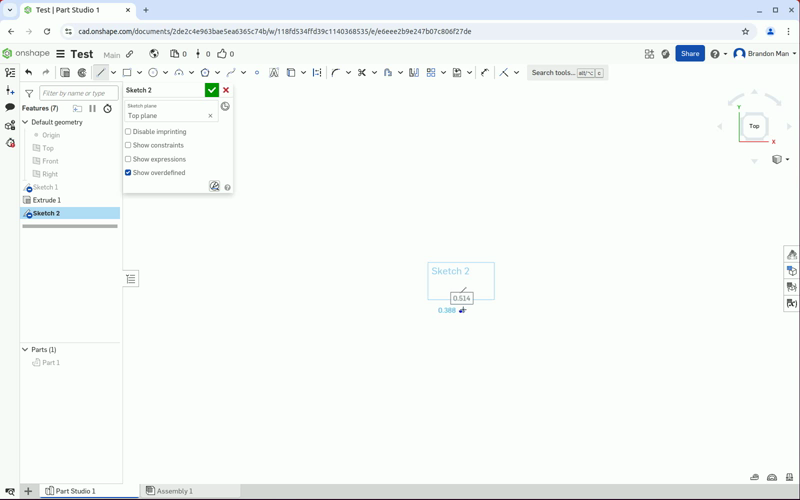
scroll(6)
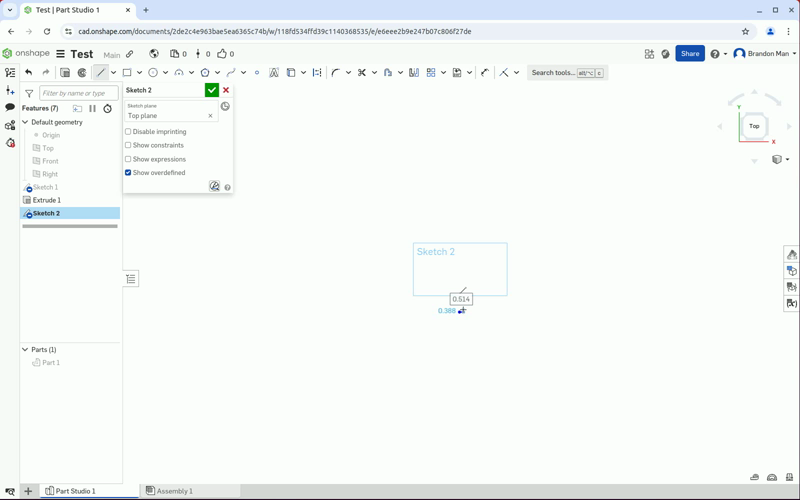
scroll(6)
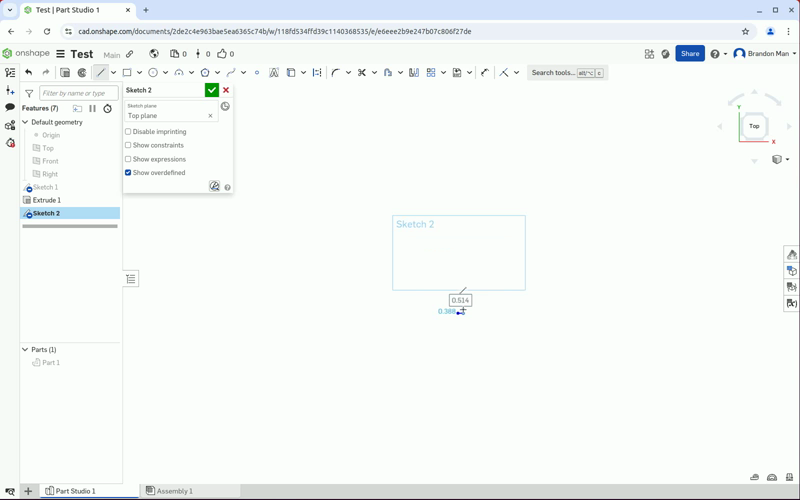
scroll(6)
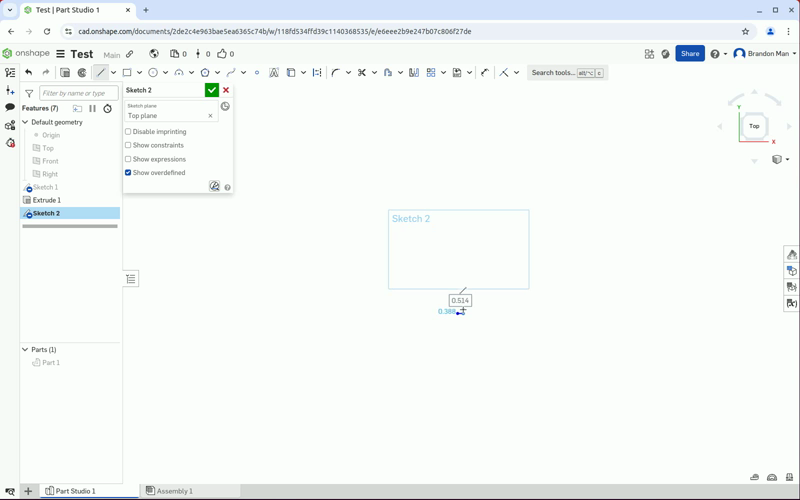
scroll(6)
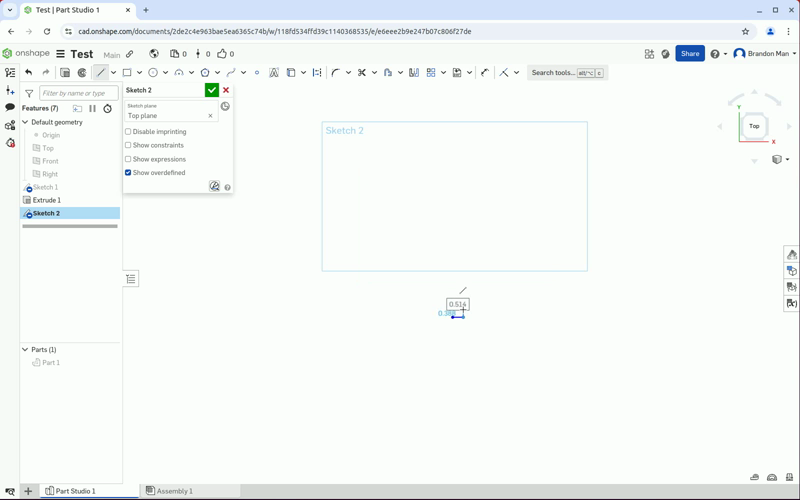
scroll(6)
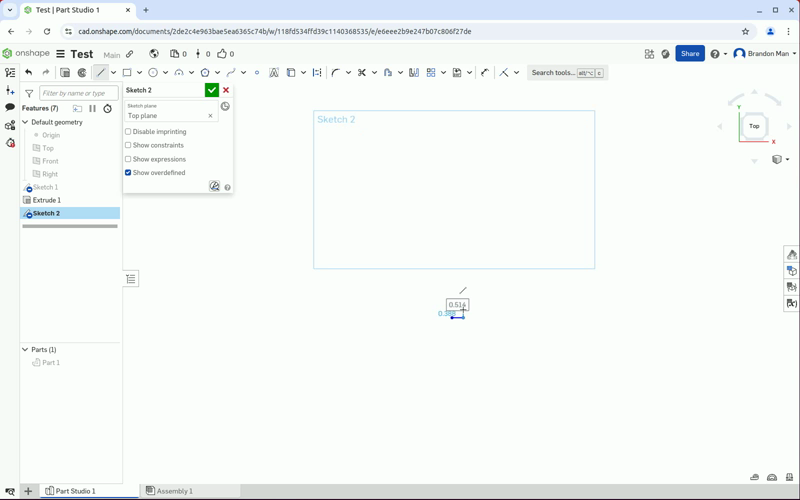
scroll(6)
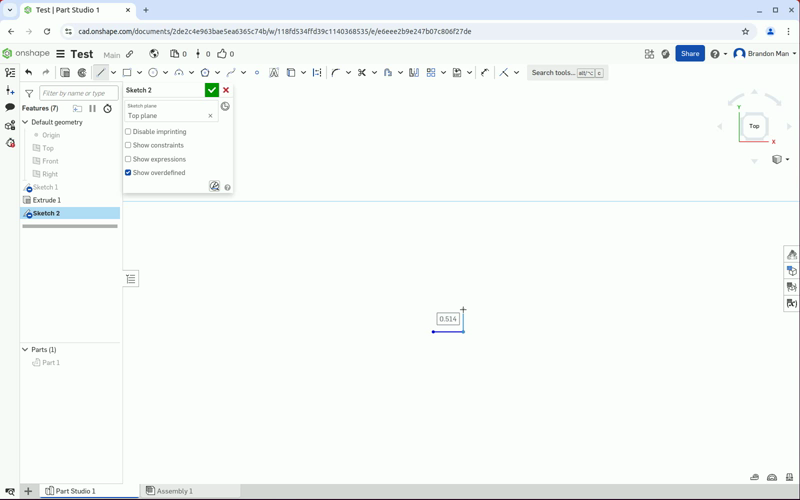
click(463, 309)
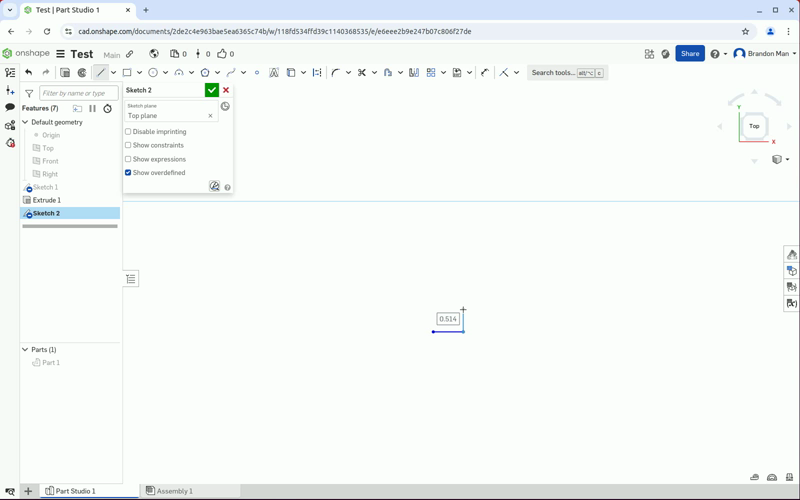
scroll(-6)
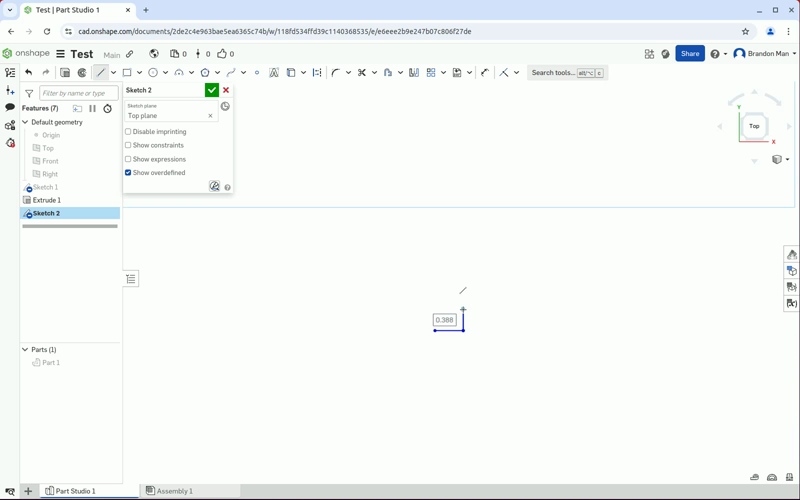
scroll(-6)
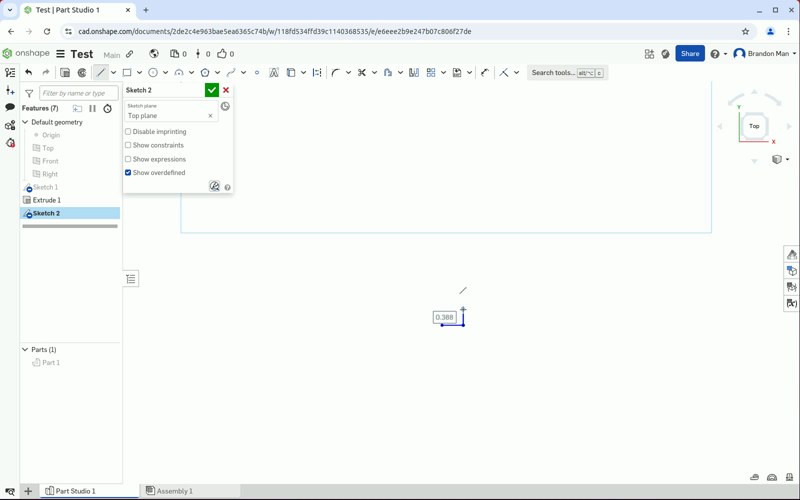
scroll(-6)
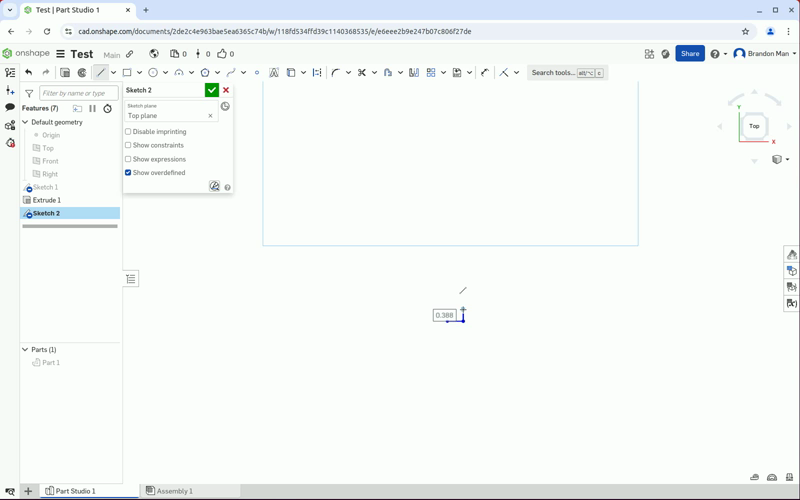
scroll(-6)
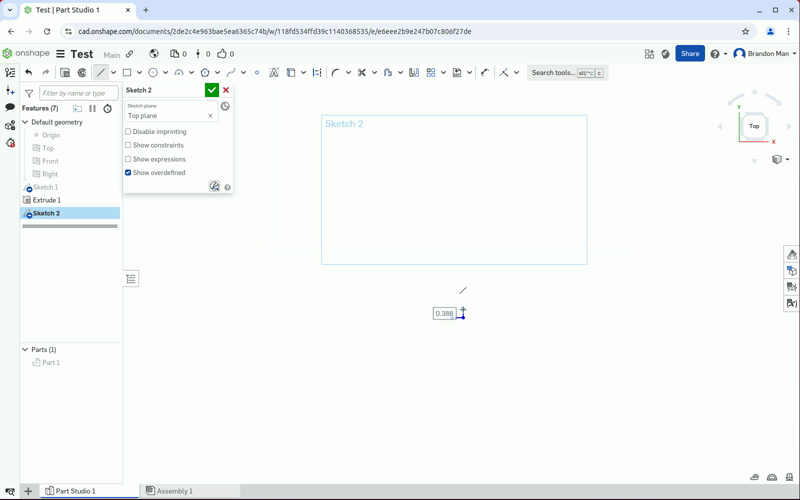
scroll(-6)
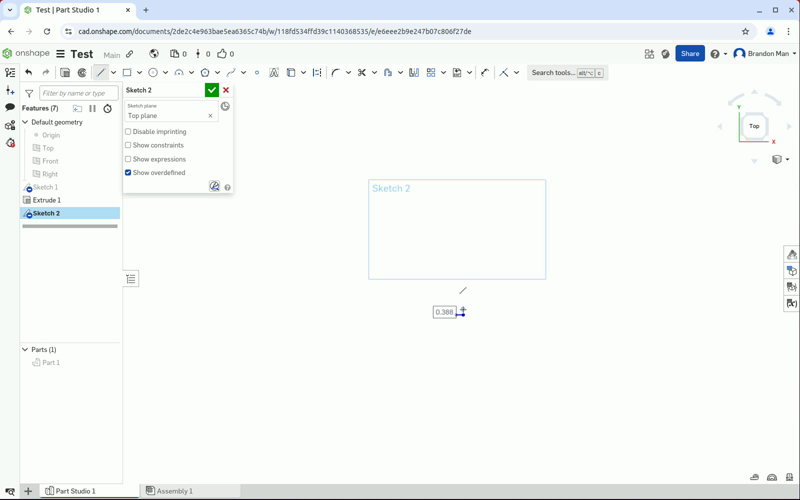
scroll(-6)
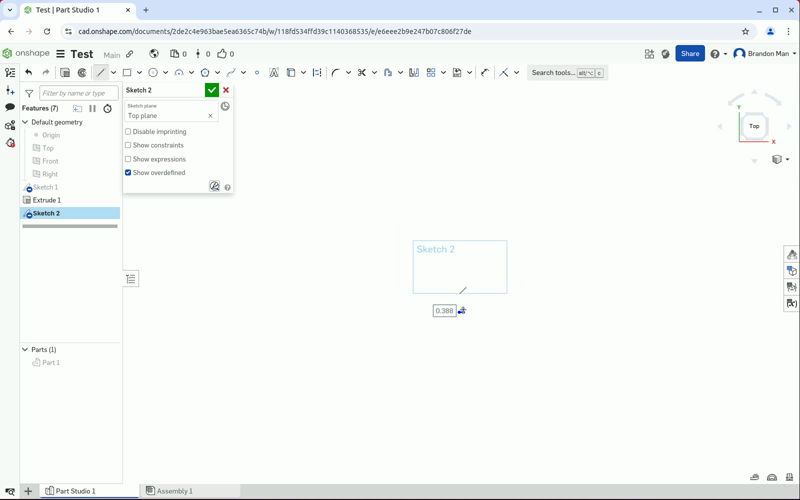
scroll(-6)
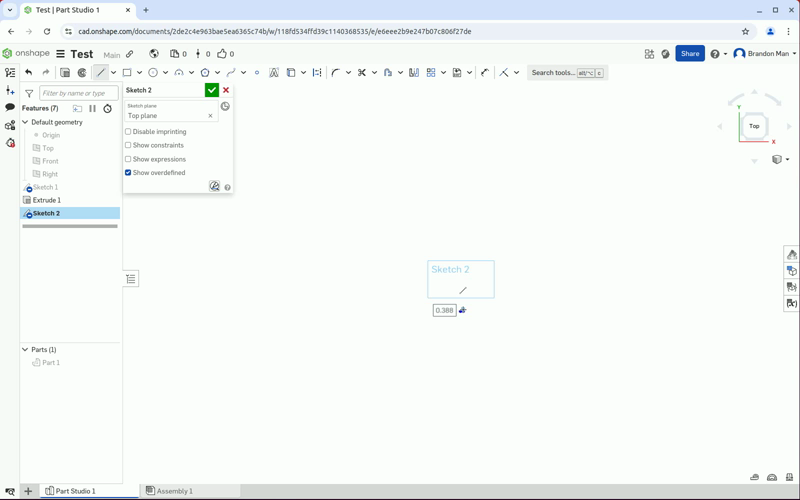
key_up(shift)
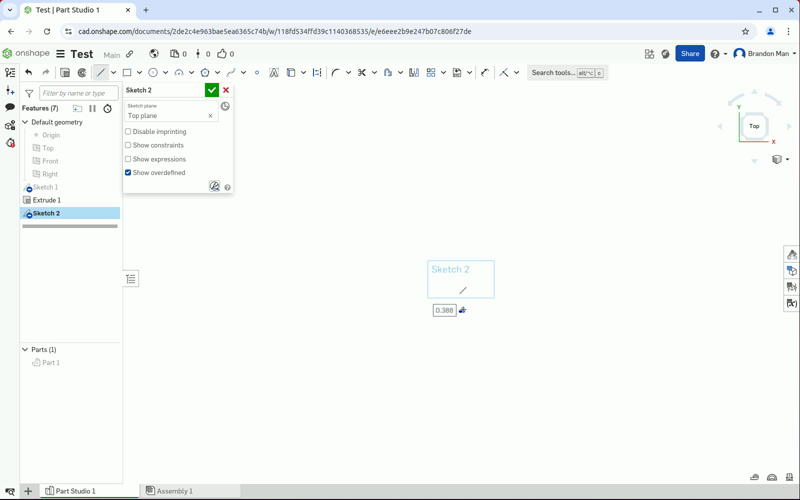
key_down(shift)
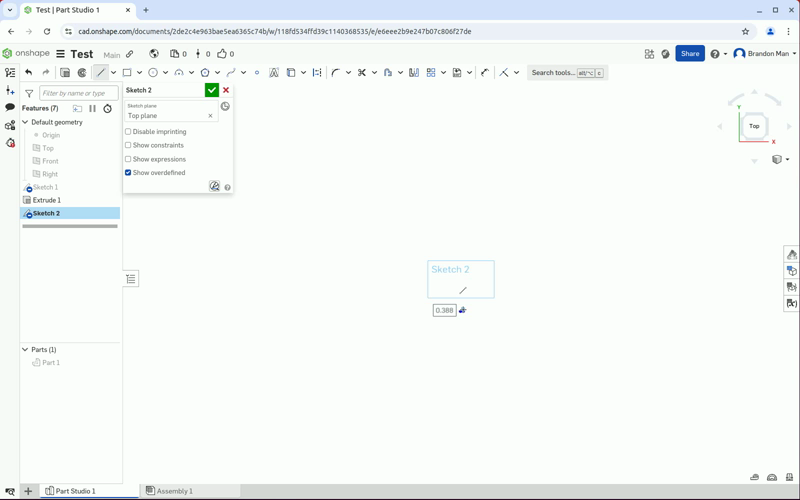
mouse_move(493, 309)
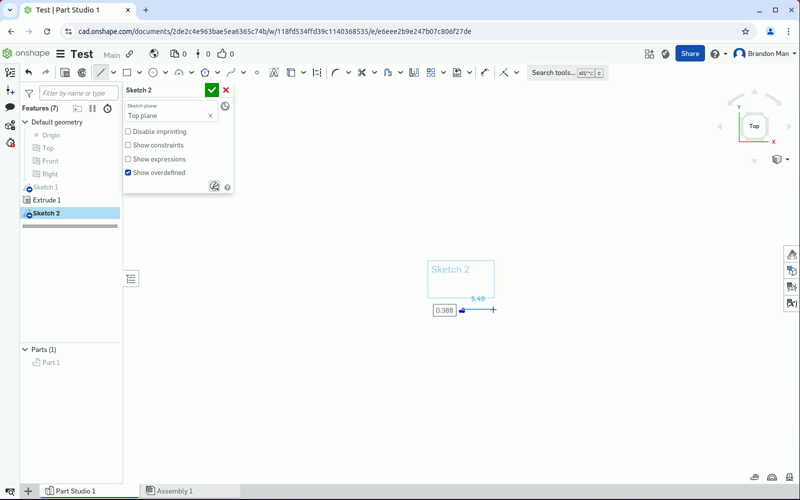
mouse_move(460, 309)
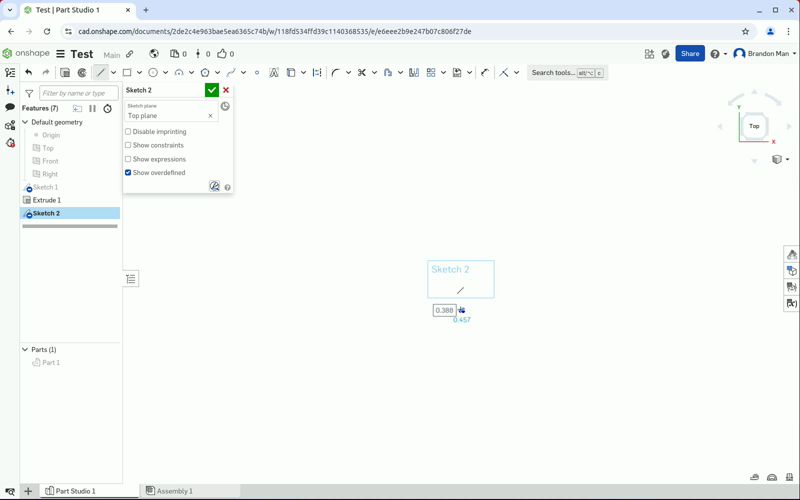
scroll(6)
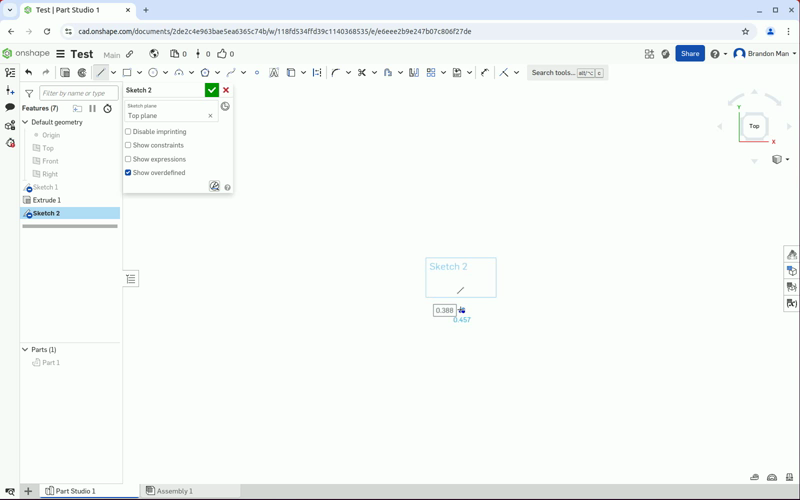
scroll(6)
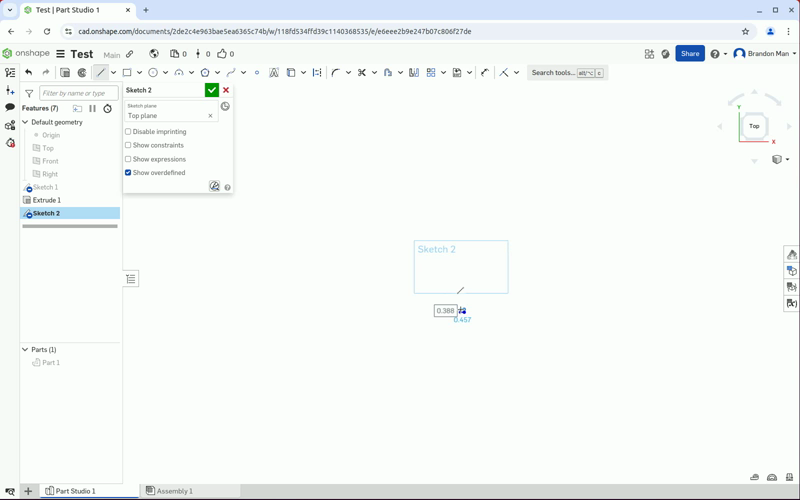
scroll(6)
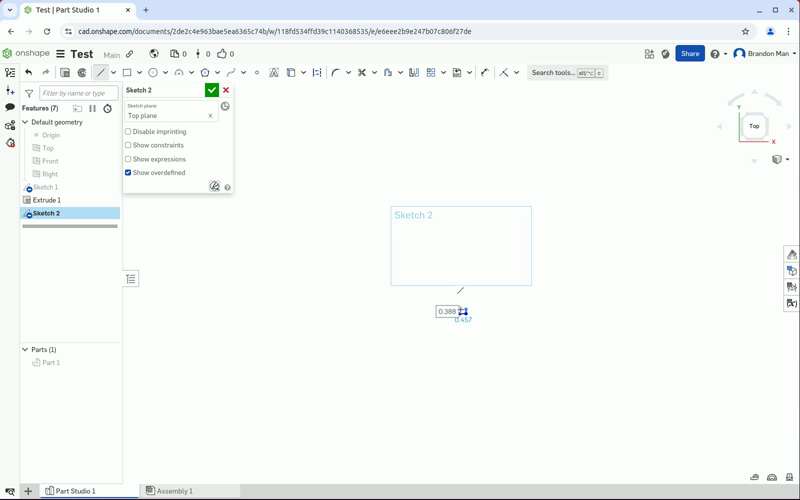
scroll(6)
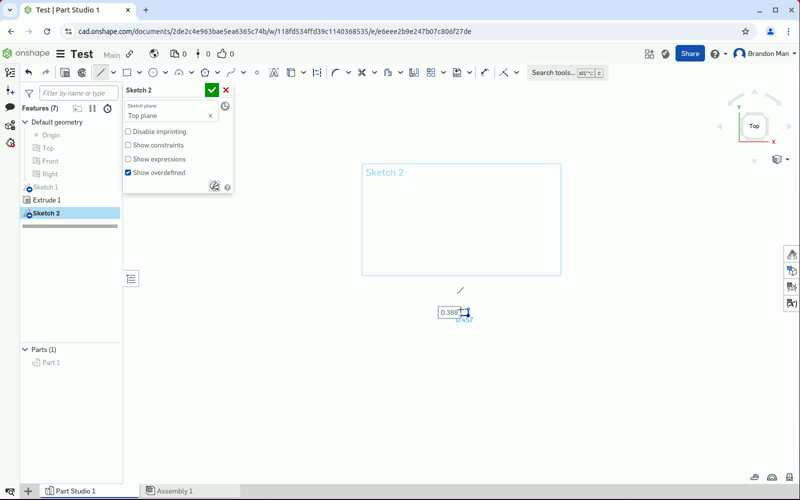
scroll(6)
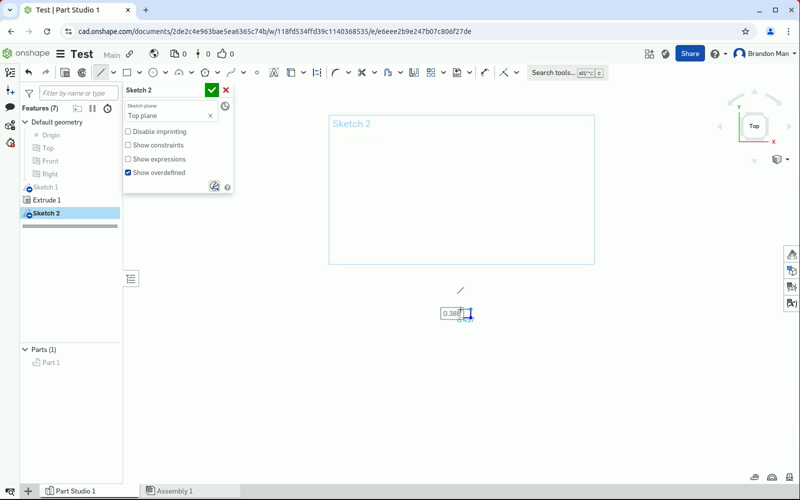
scroll(6)
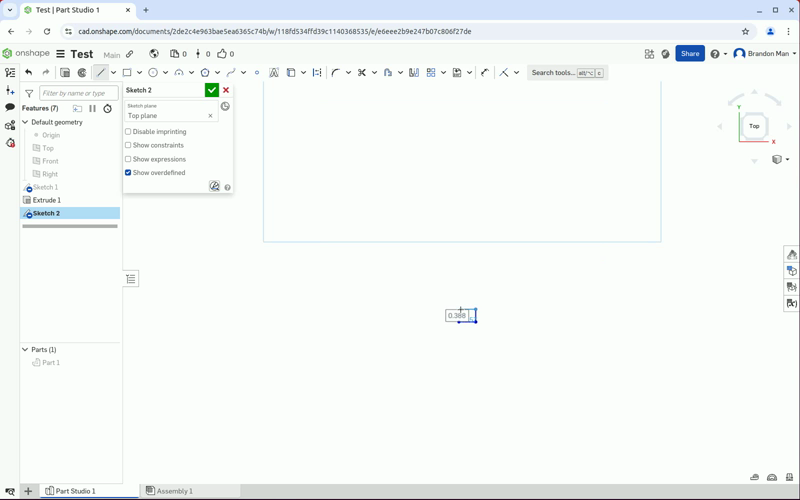
scroll(6)
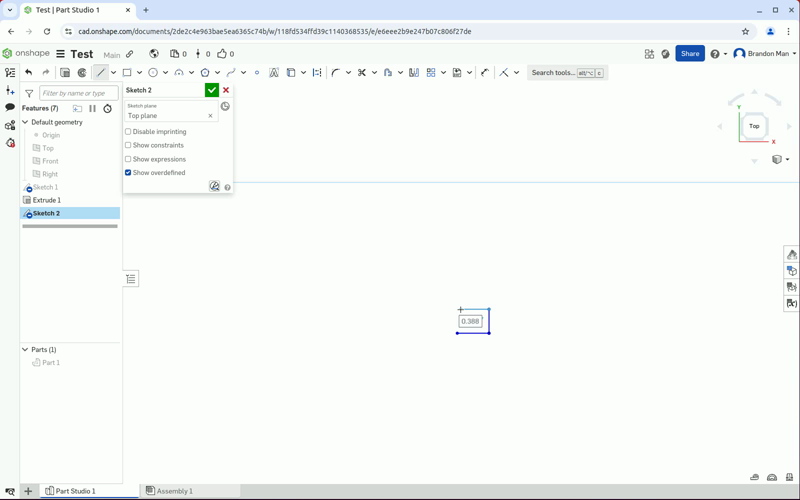
click(460, 309)
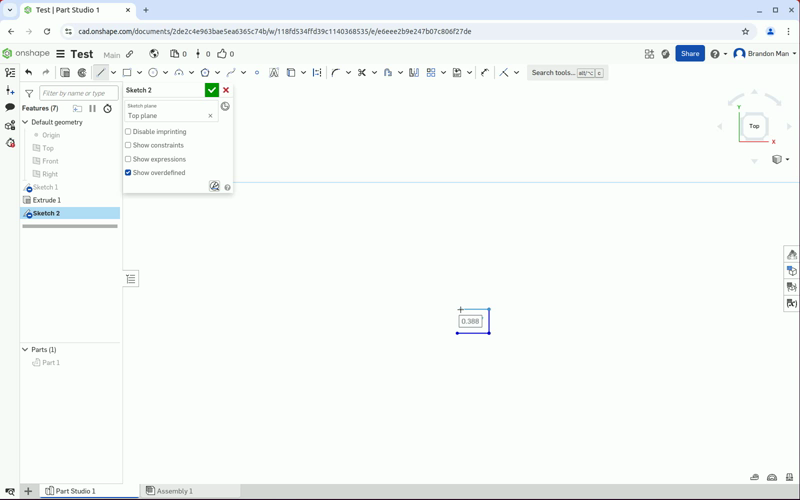
scroll(-6)
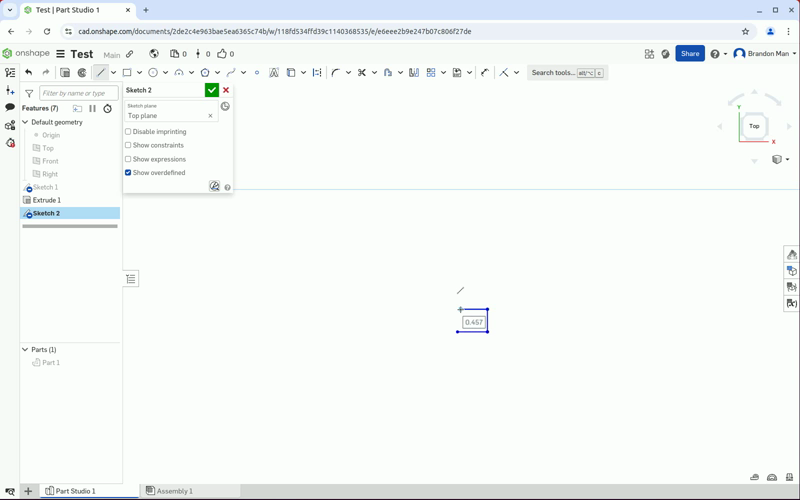
scroll(-6)
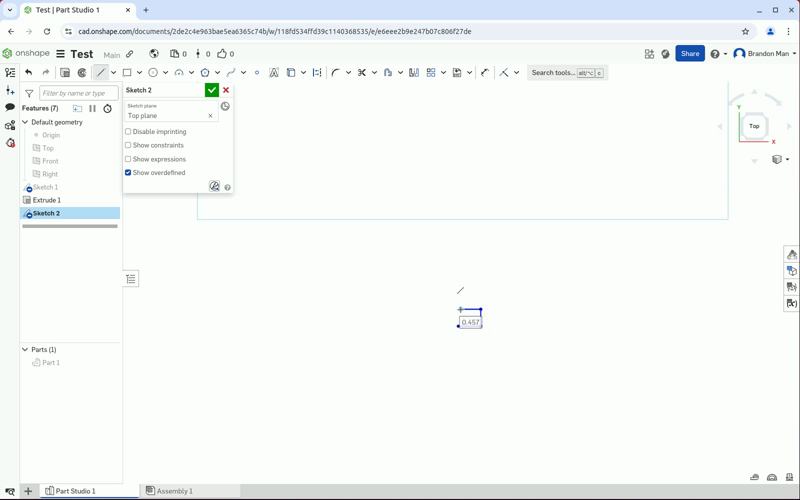
scroll(-6)
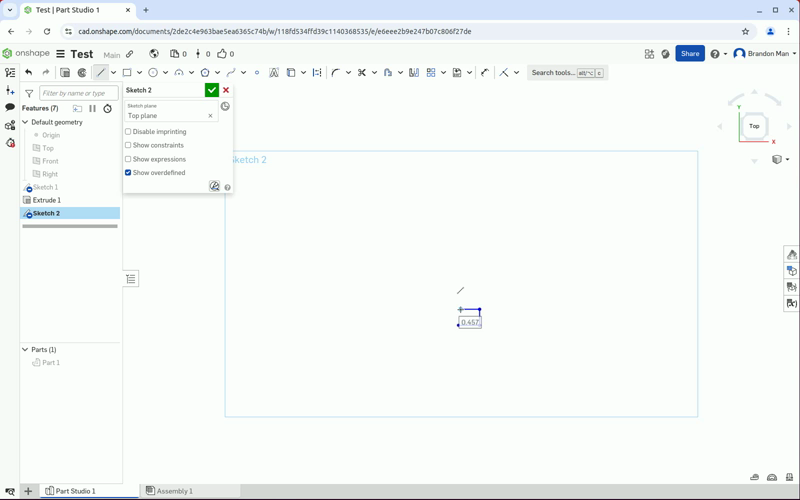
scroll(-6)
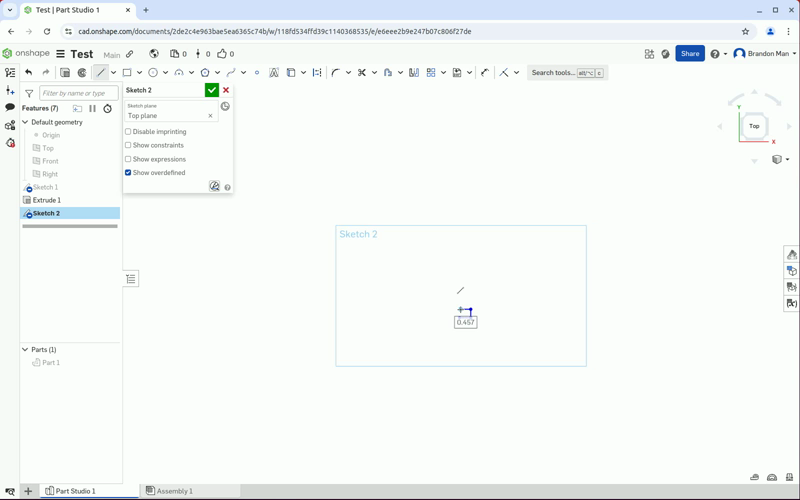
scroll(-6)
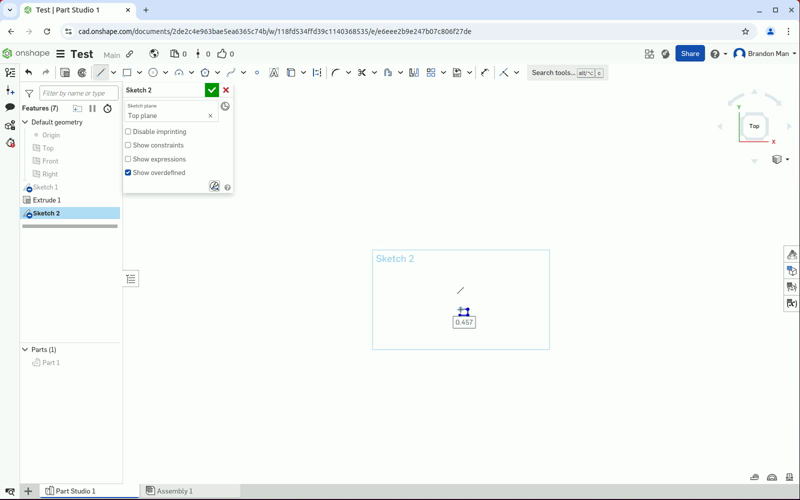
scroll(-6)
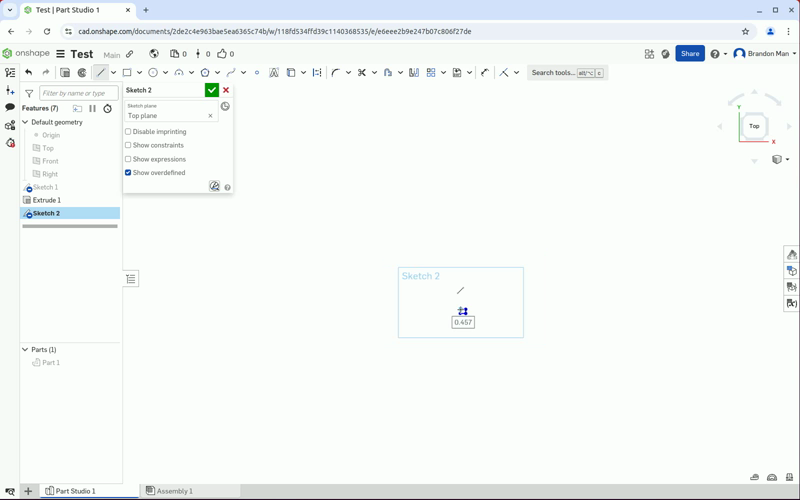
scroll(-6)
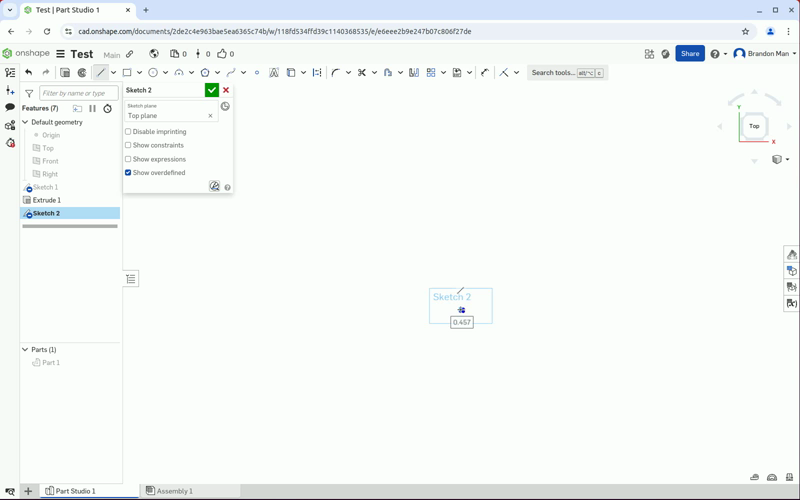
key_up(shift)
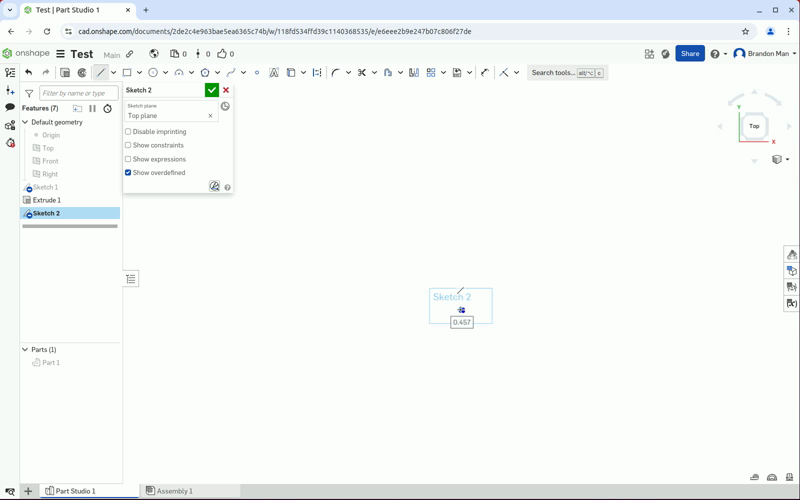
mouse_move(490, 309)
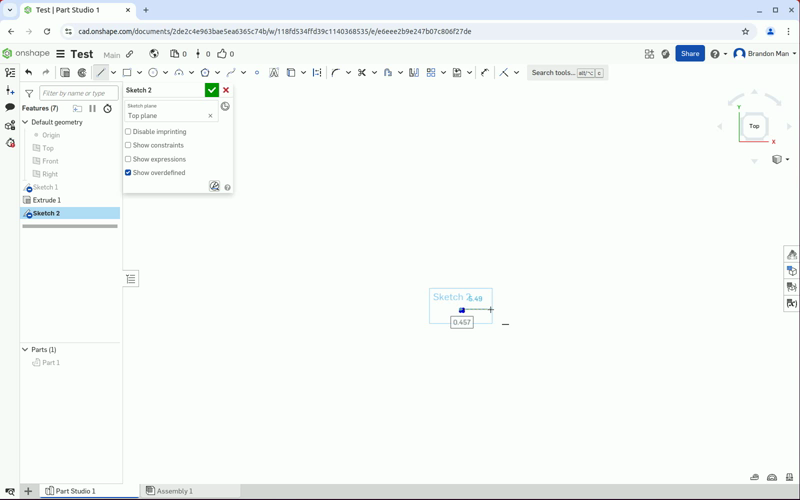
key_down(shift)
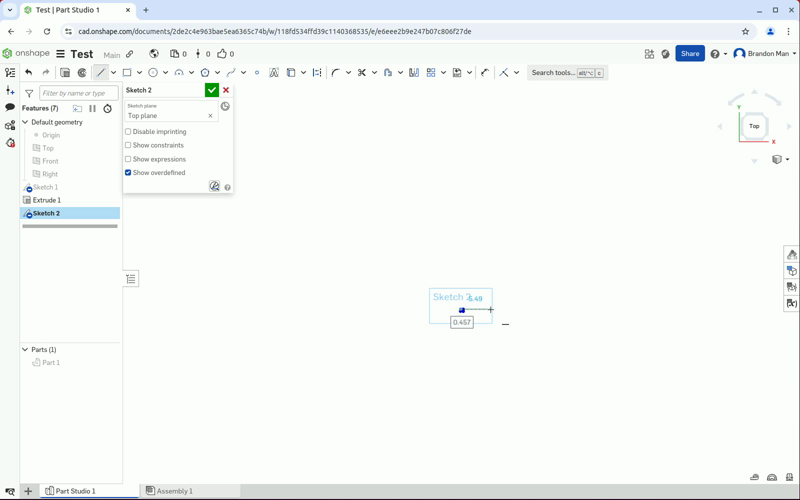
mouse_move(460, 311)
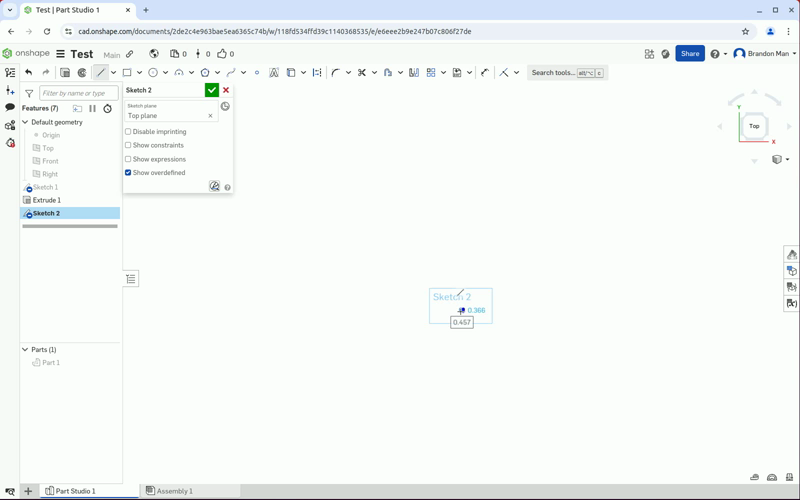
scroll(6)
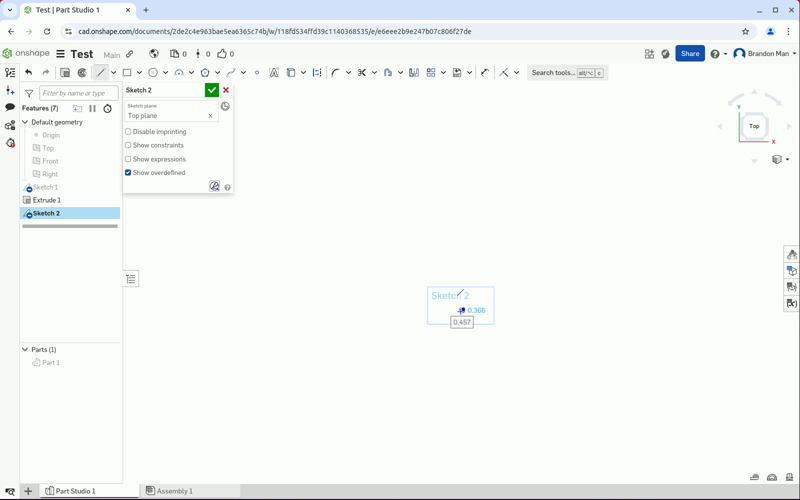
scroll(6)
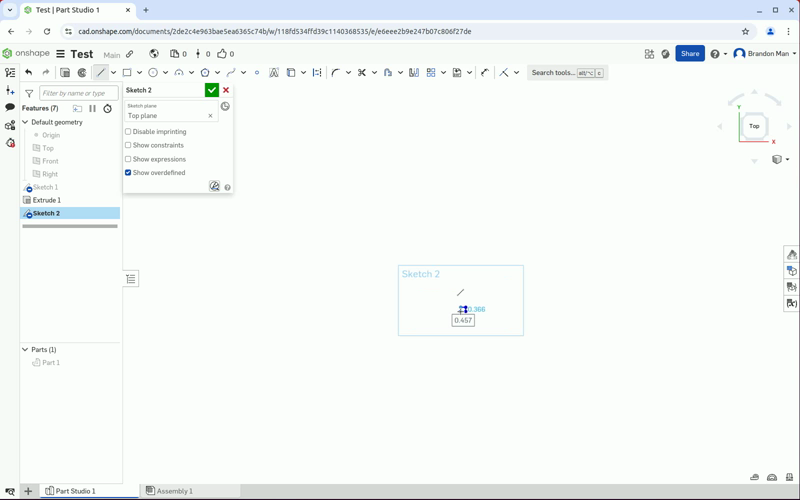
scroll(6)
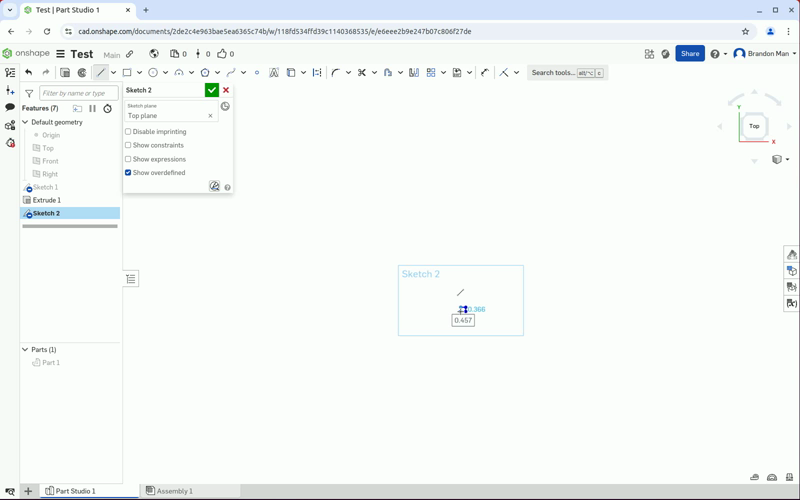
scroll(6)
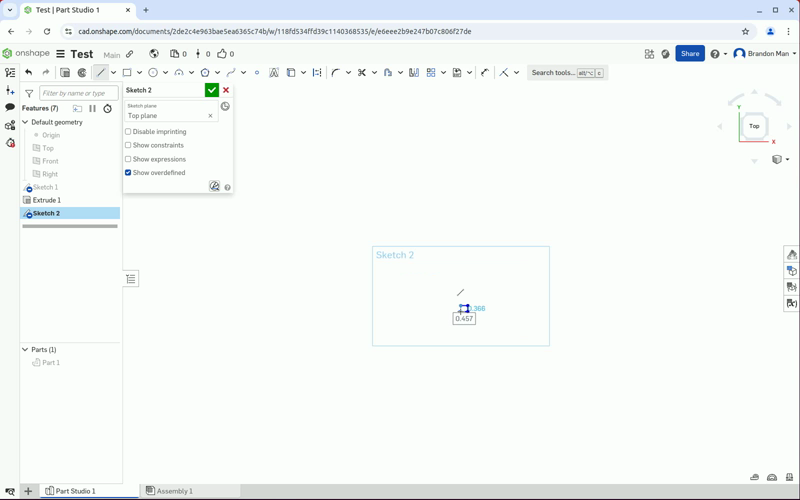
scroll(6)
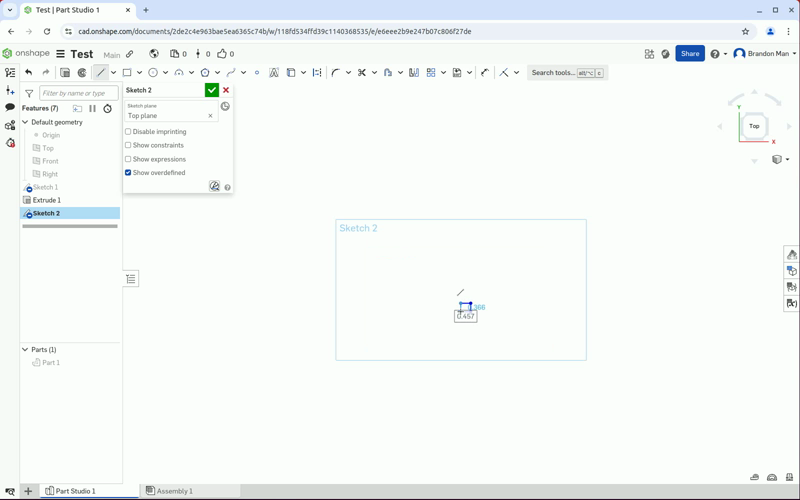
scroll(6)
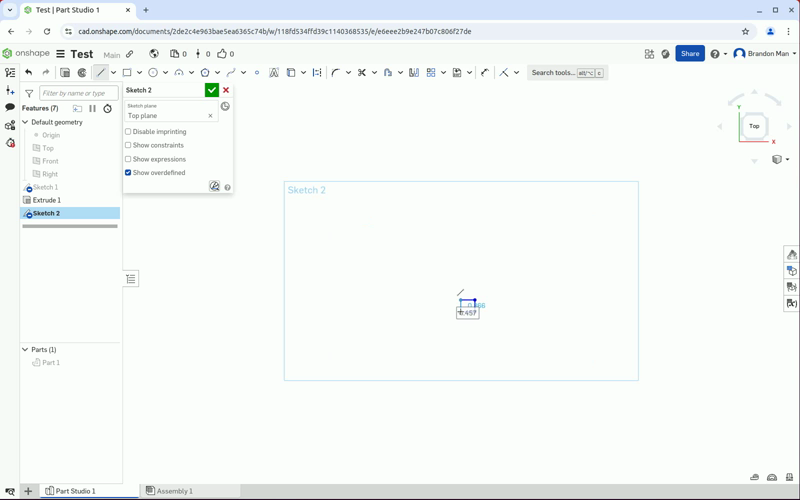
scroll(6)
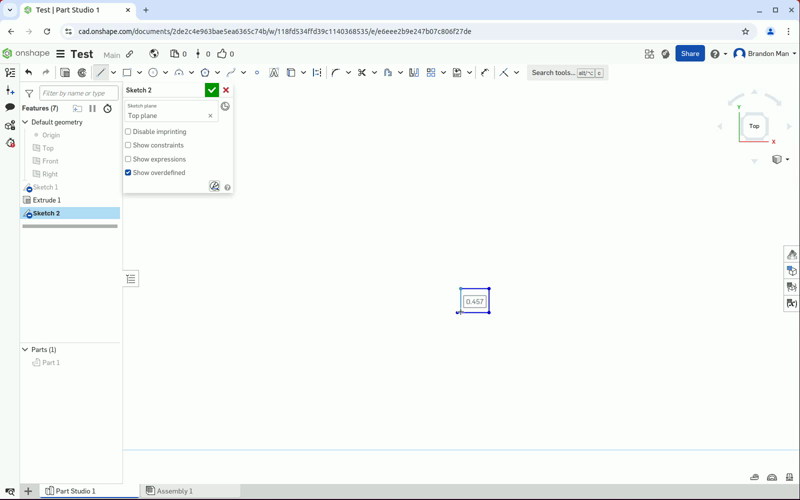
key_up(shift)
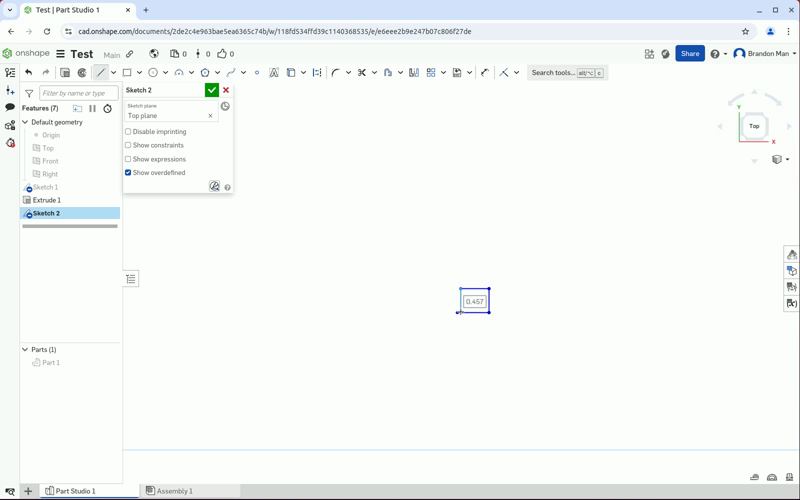
click(460, 311)
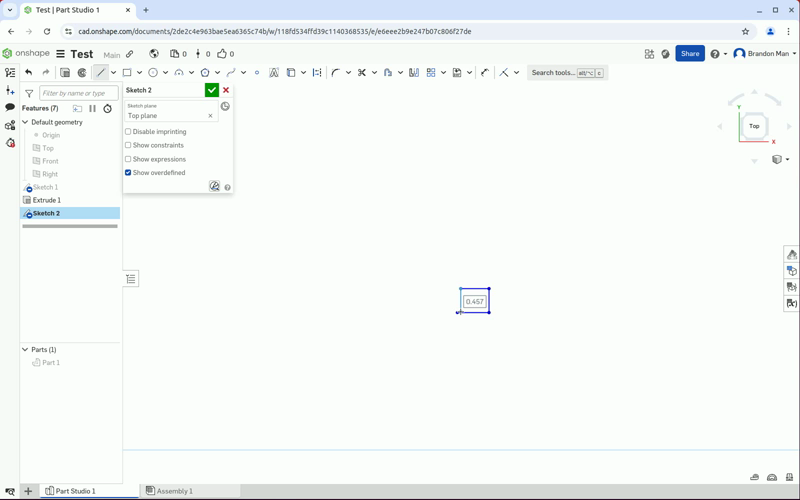
scroll(-6)
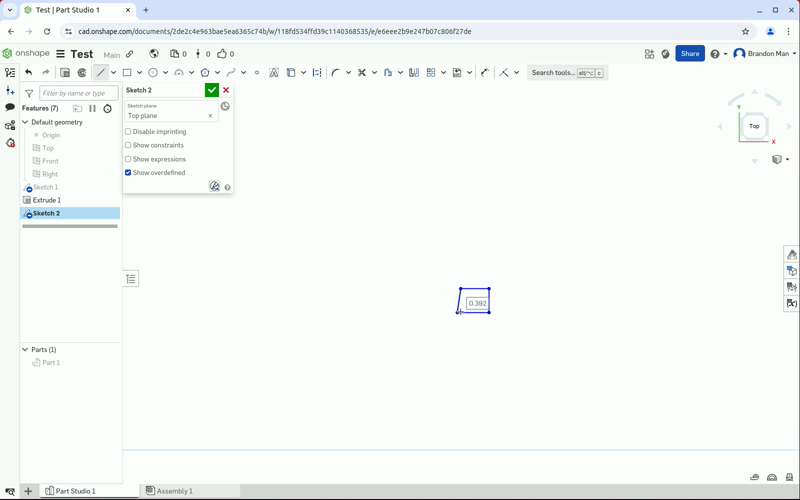
scroll(-6)
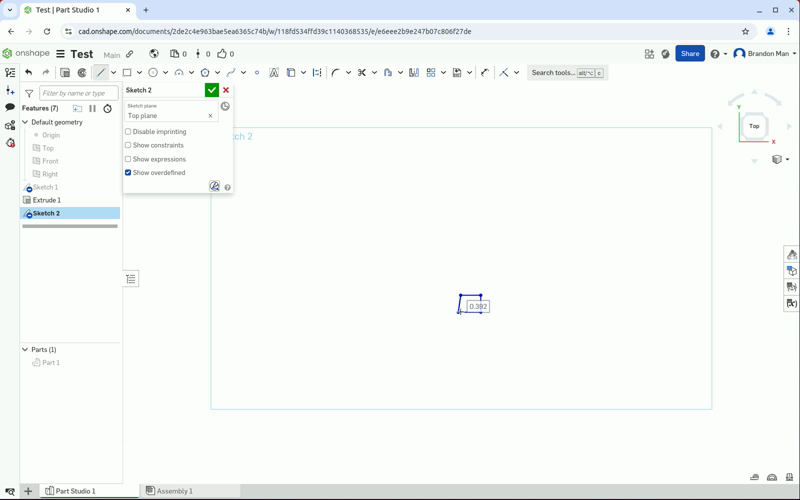
scroll(-6)
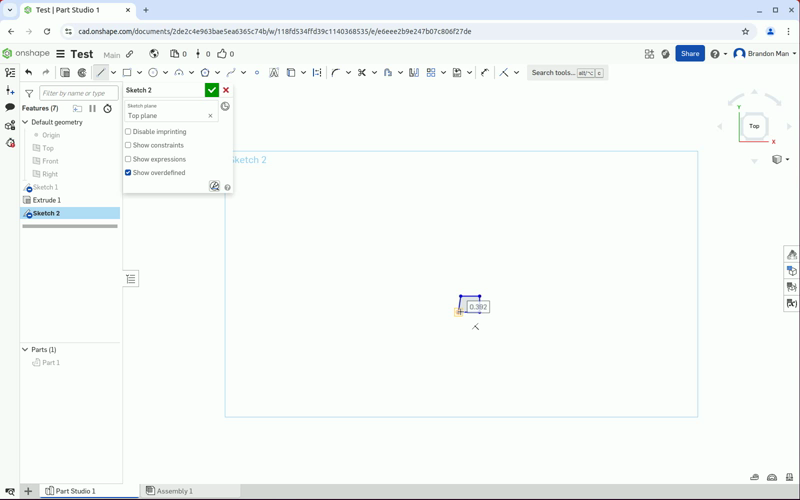
scroll(-6)
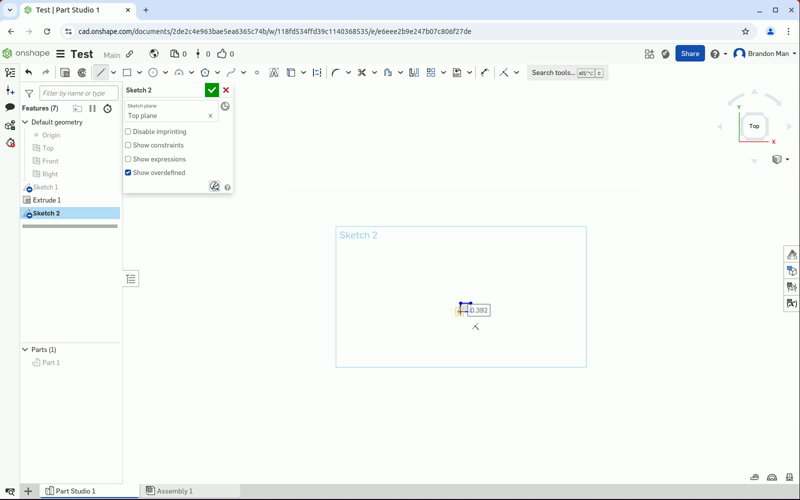
scroll(-6)
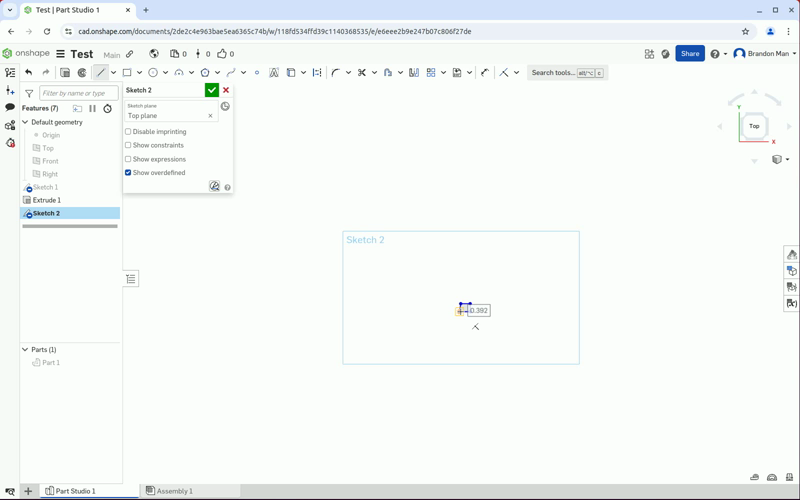
scroll(-6)
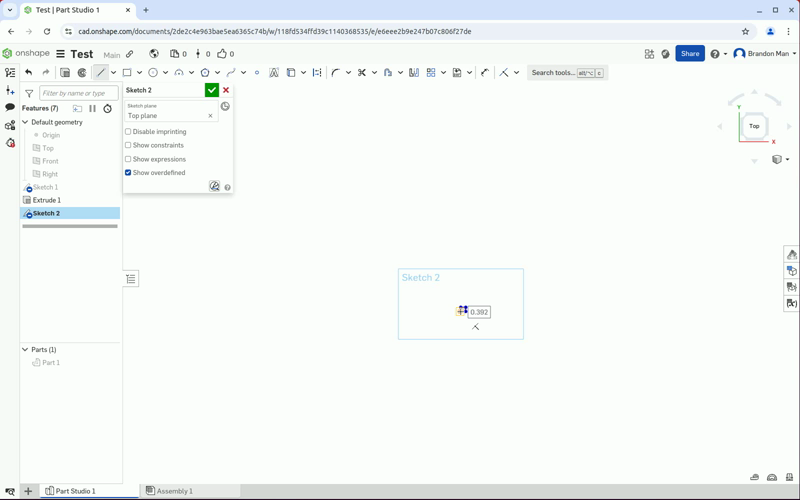
scroll(-6)
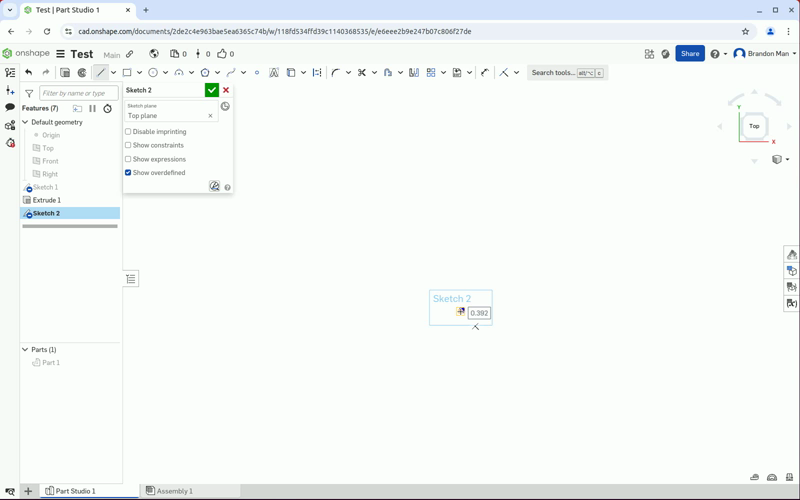
key(esc)
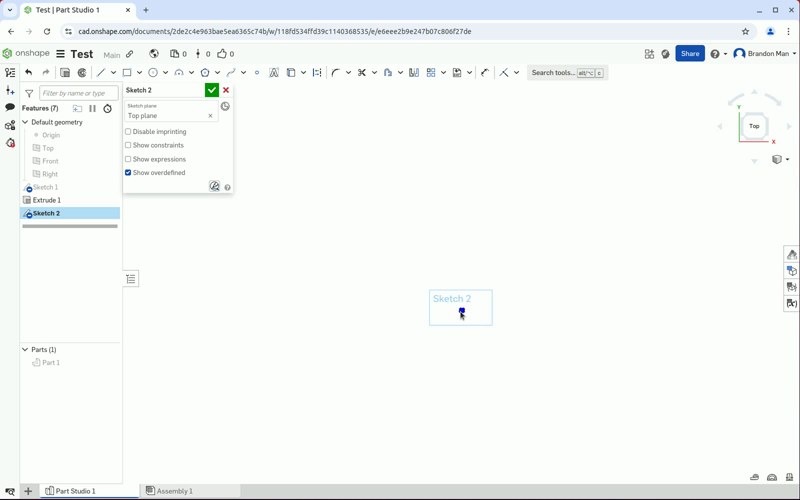
mouse_move(461, 309)
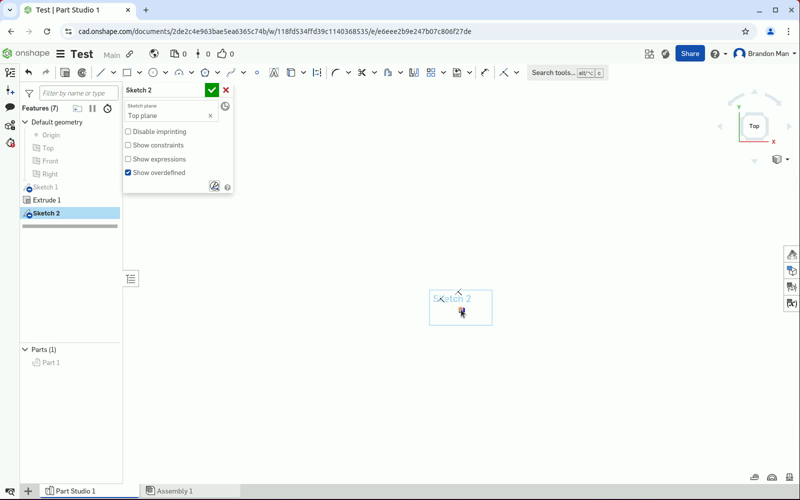
scroll(6)
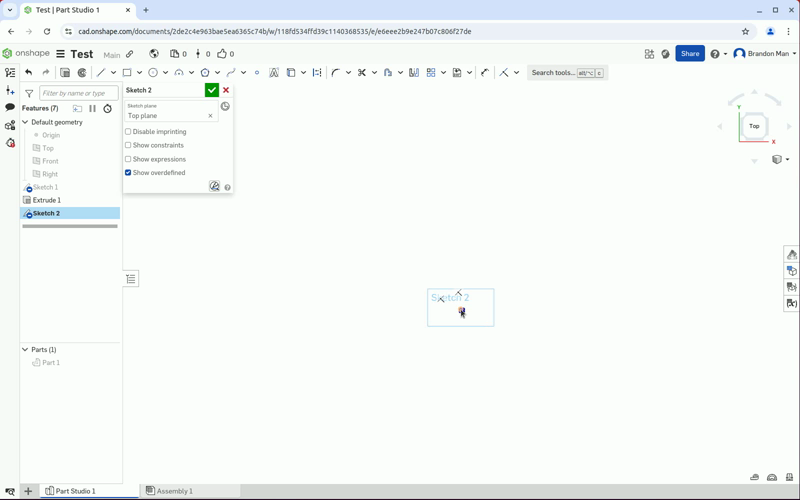
scroll(6)
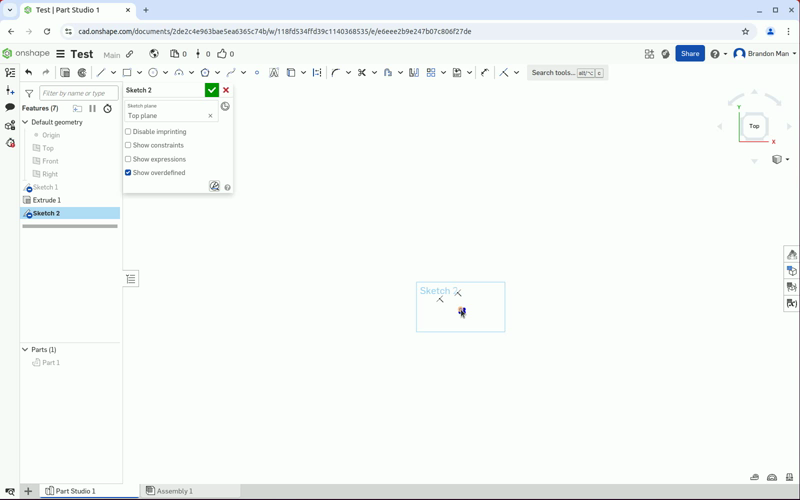
scroll(6)
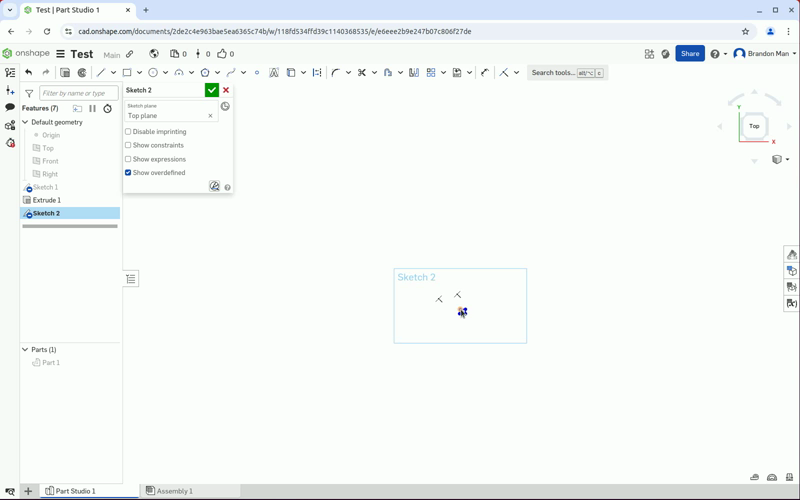
scroll(6)
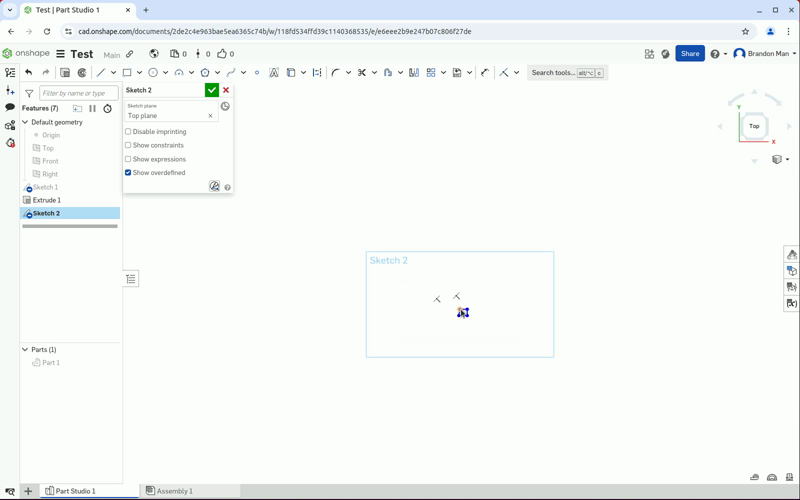
scroll(6)
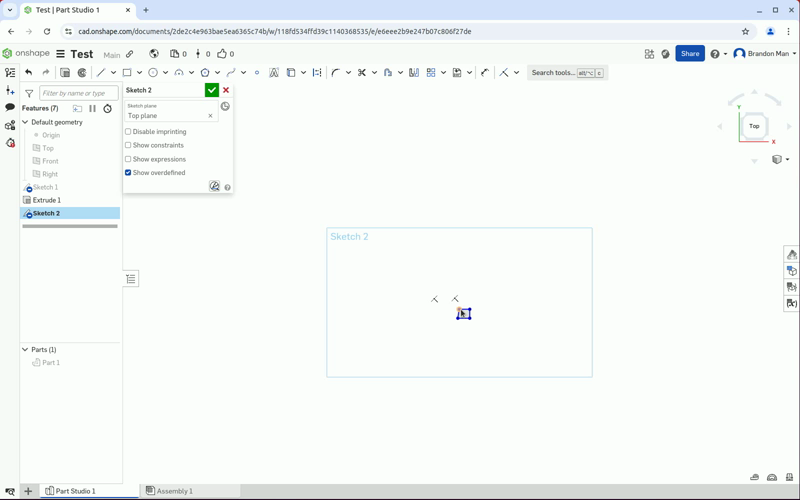
scroll(6)
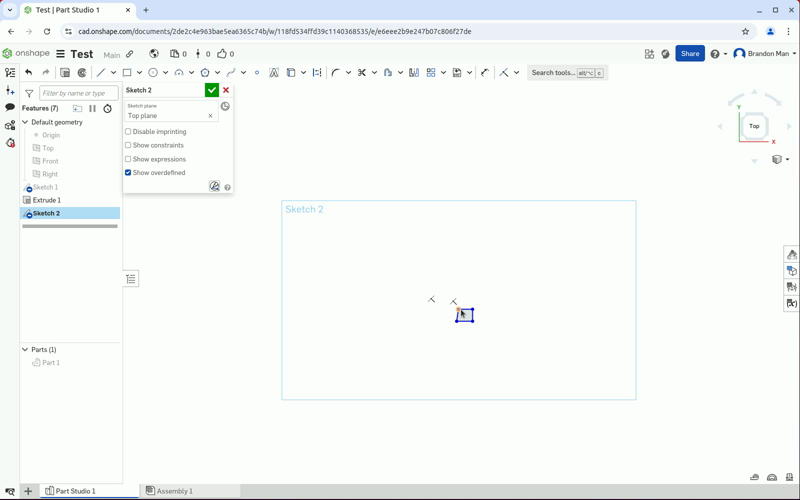
scroll(6)
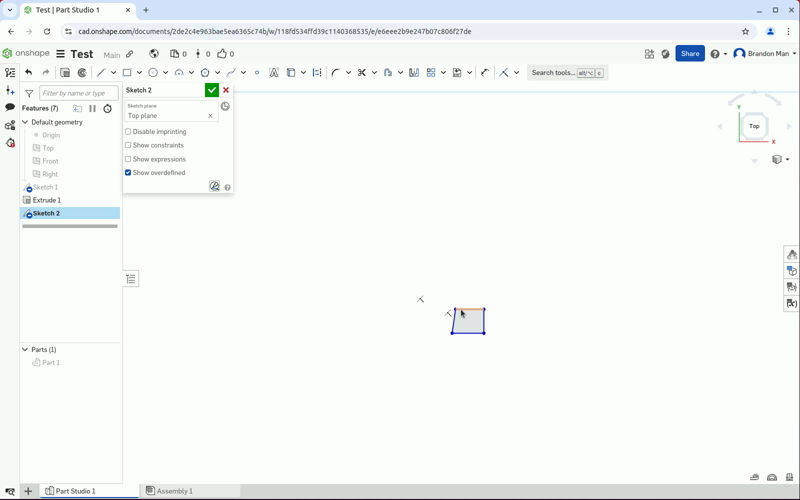
click(461, 309)
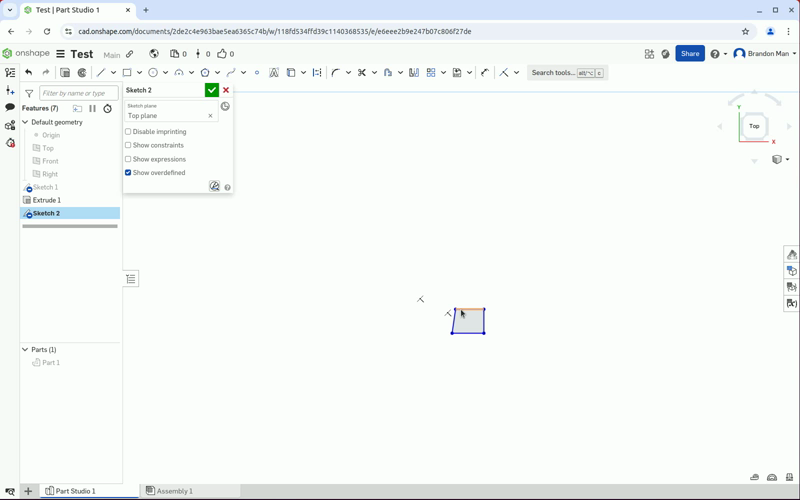
scroll(-6)
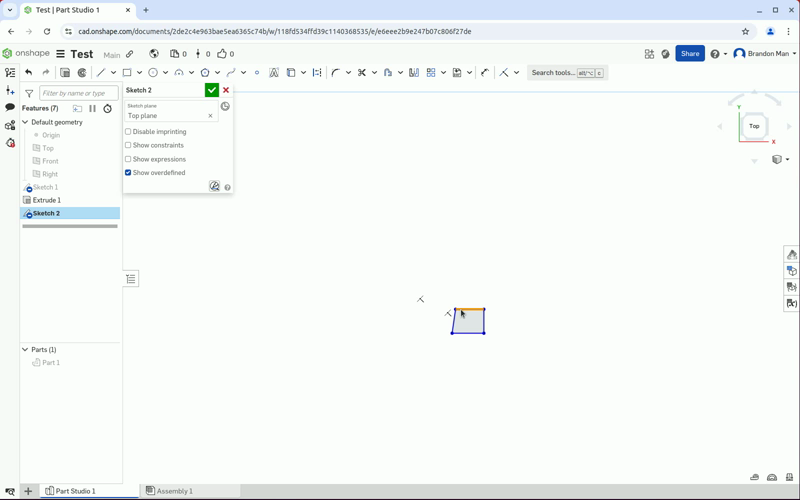
scroll(-6)
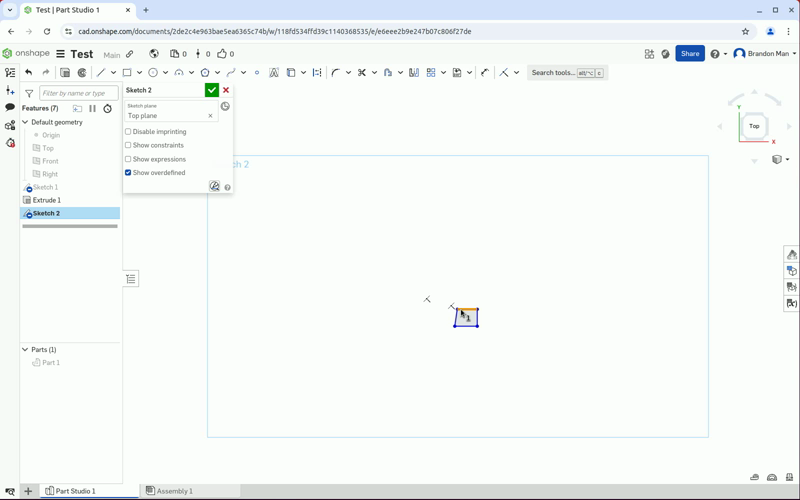
scroll(-6)
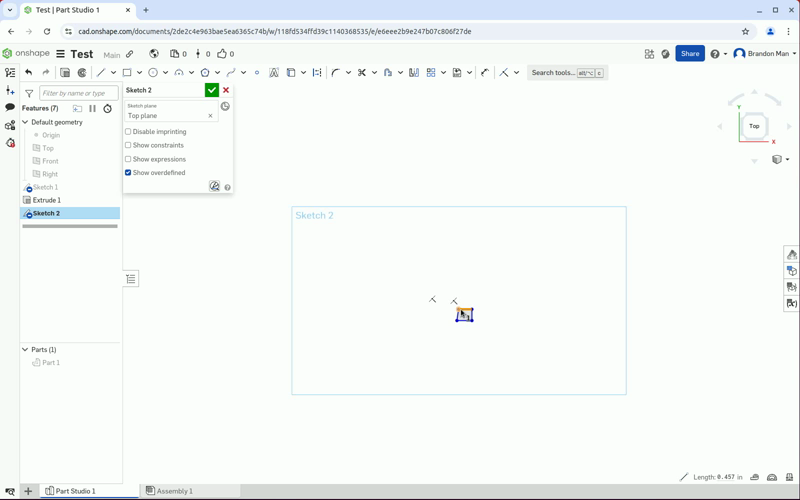
scroll(-6)
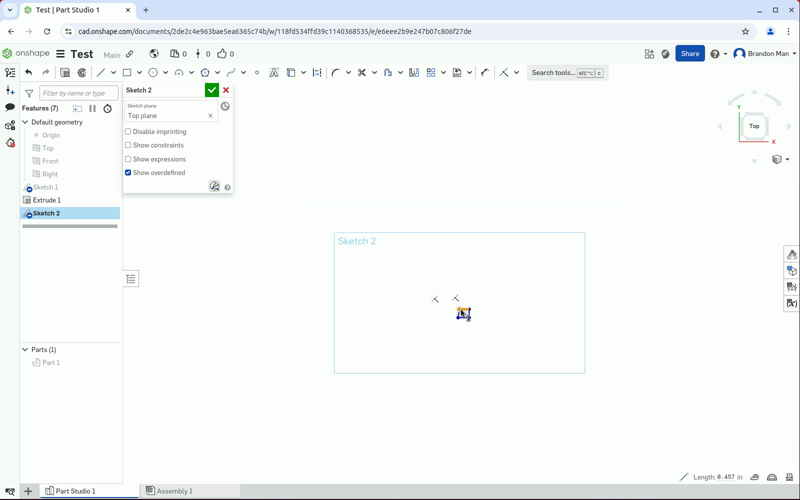
scroll(-6)
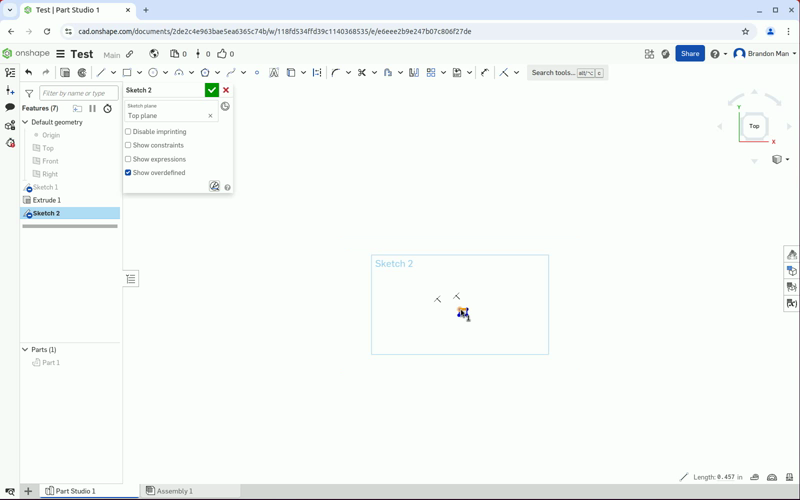
scroll(-6)
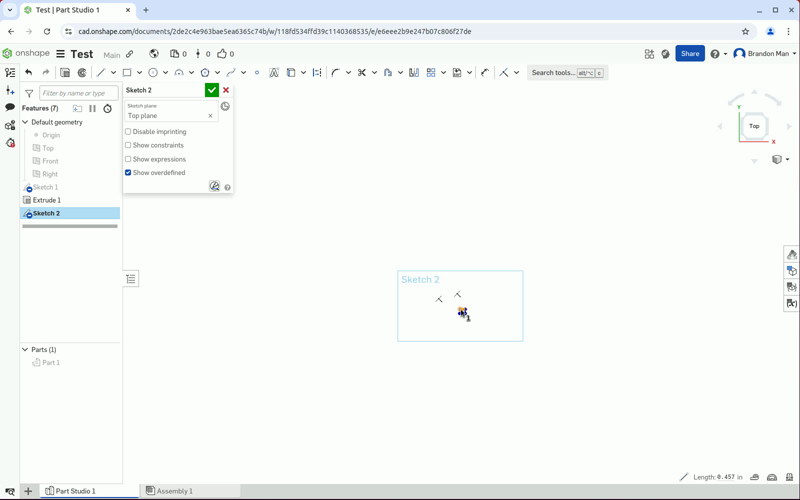
scroll(-6)
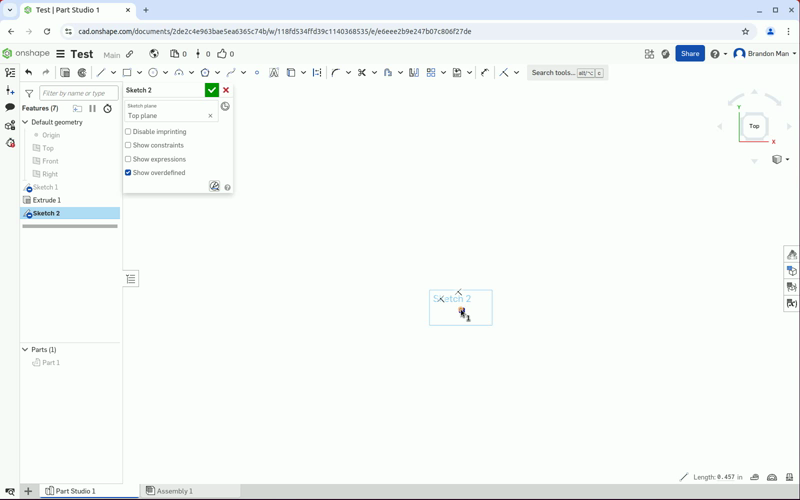
mouse_move(73, 352)
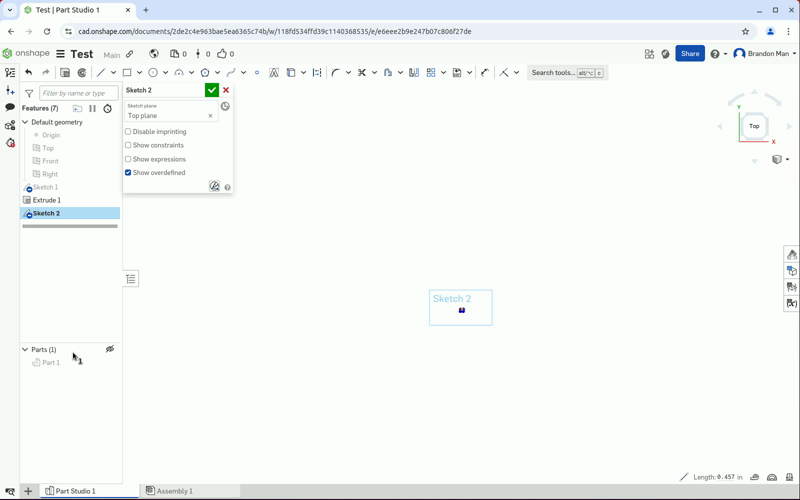
key(shift+y)
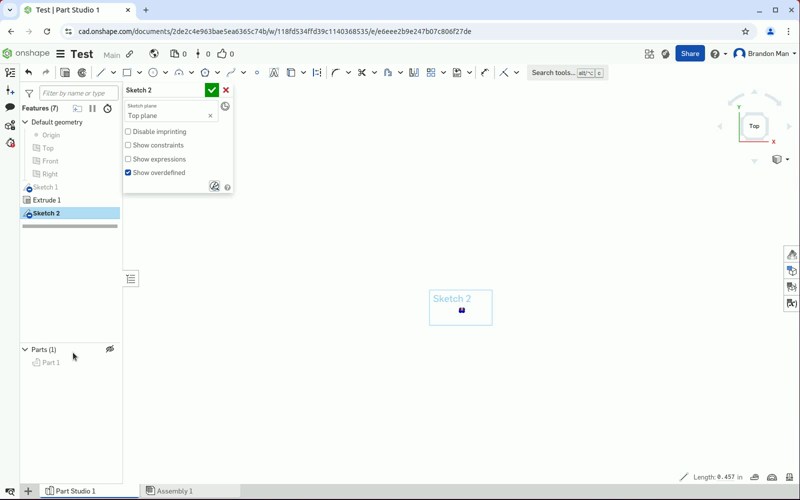
key(shift+e)
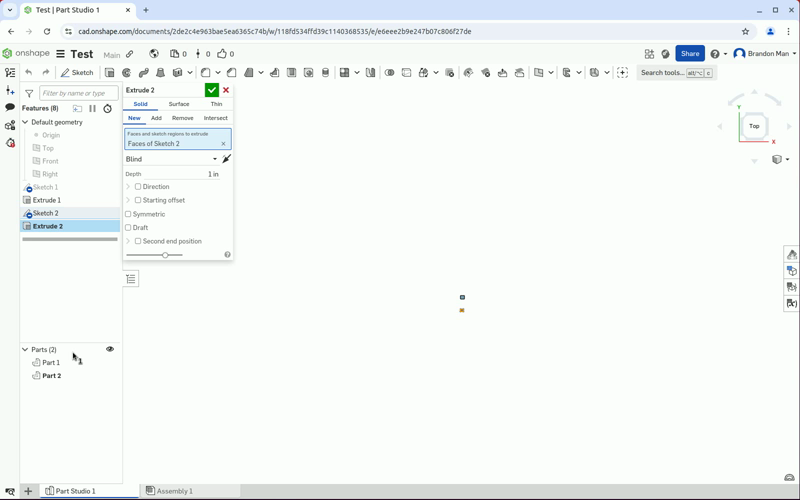
mouse_move(143, 106)
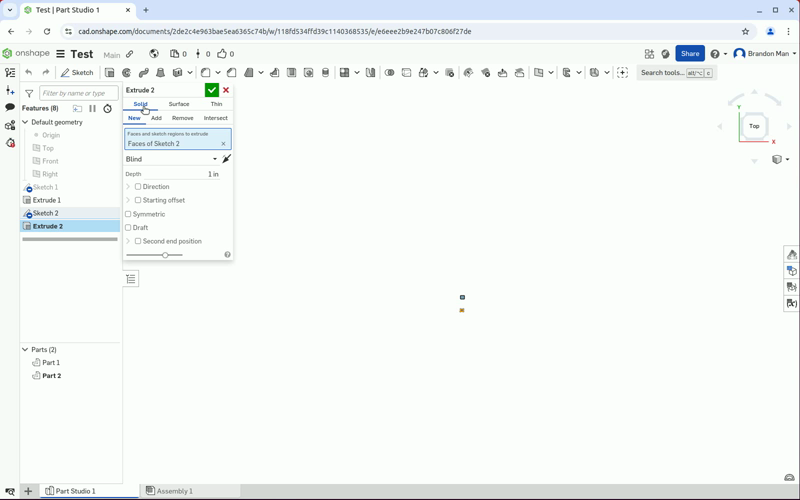
click(143, 106)
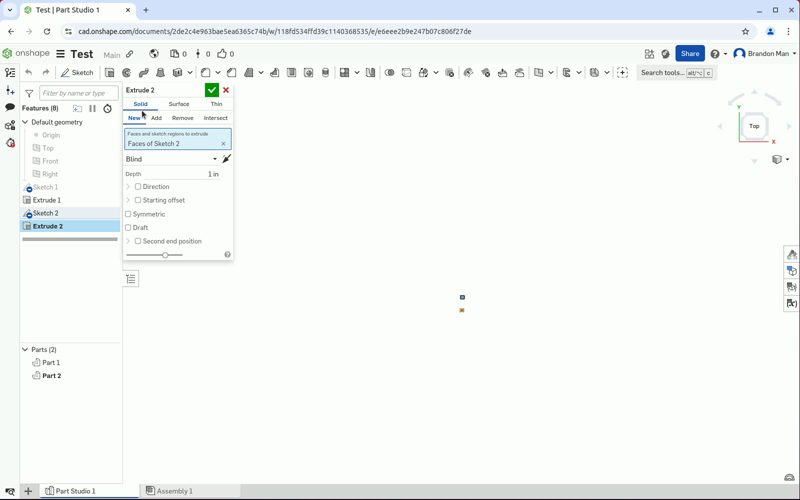
mouse_move(137, 120)
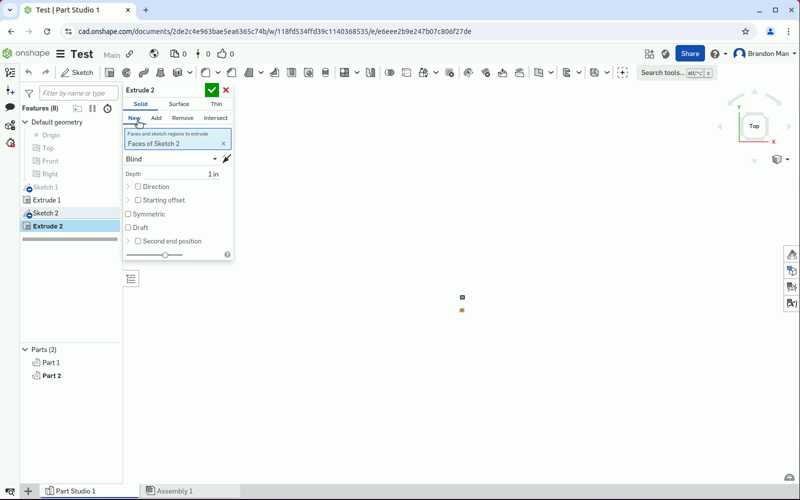
click(137, 120)
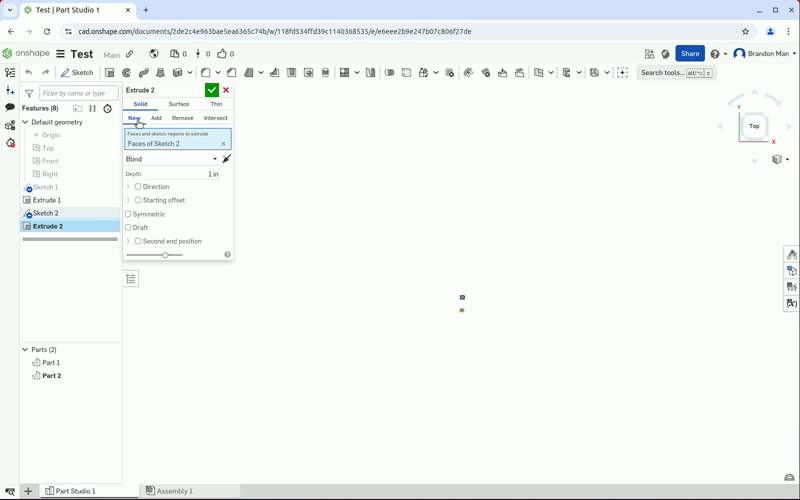
key(tab, 4)
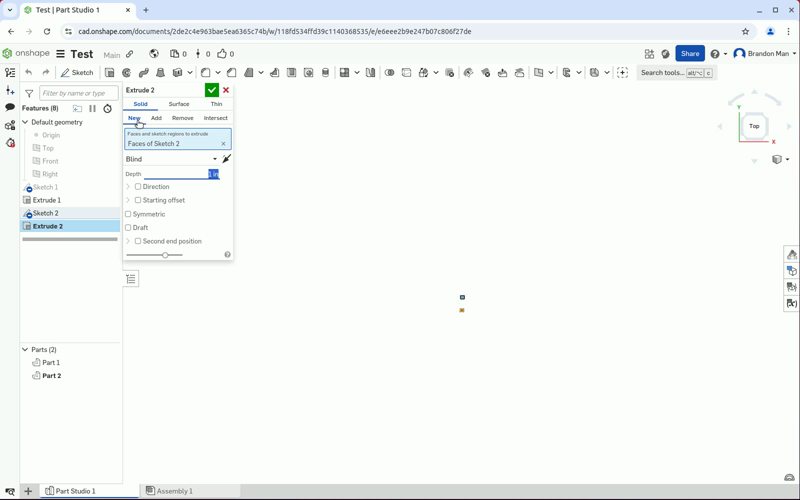
text(2.648)
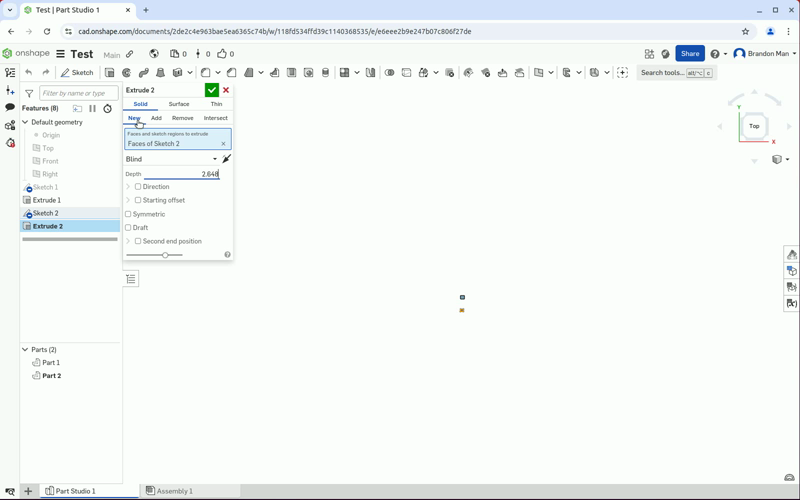
key(enter)
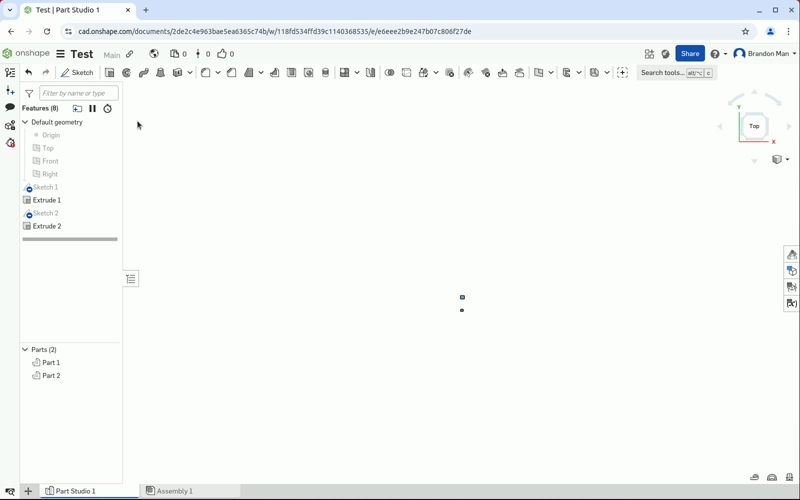
key(shift+h)
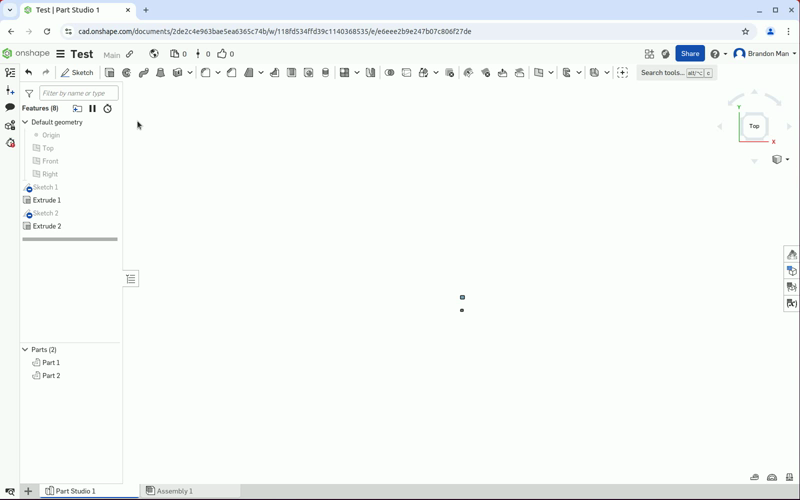
key(shift+h)
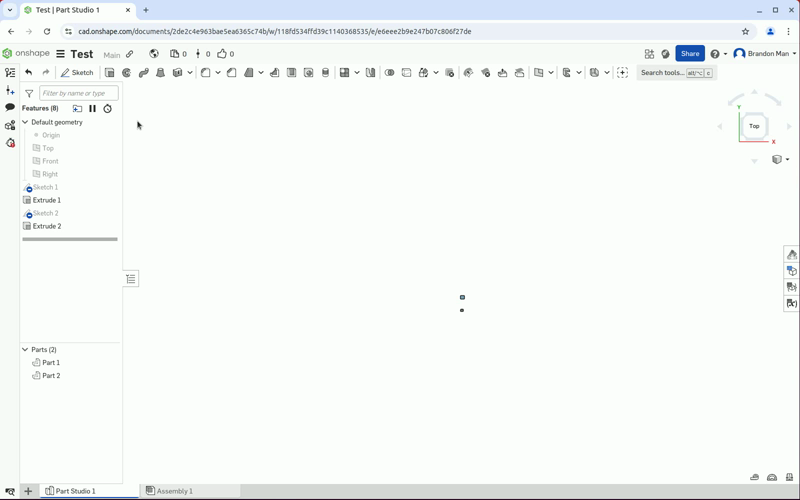
mouse_move(73, 189)
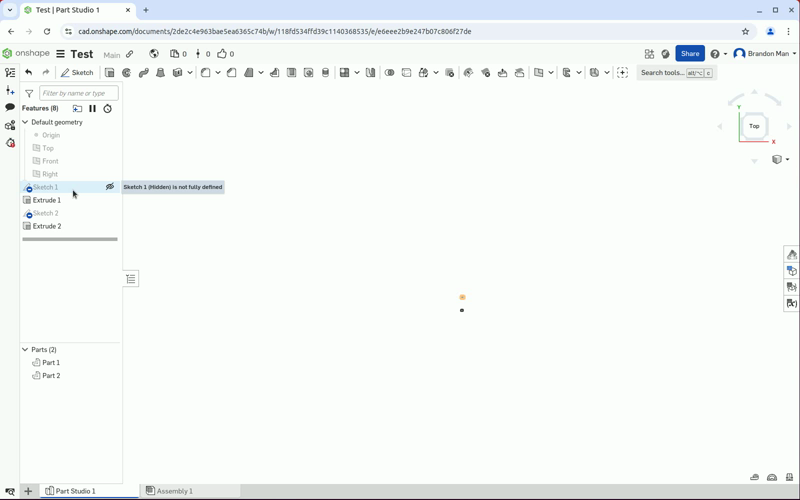
click(73, 189)
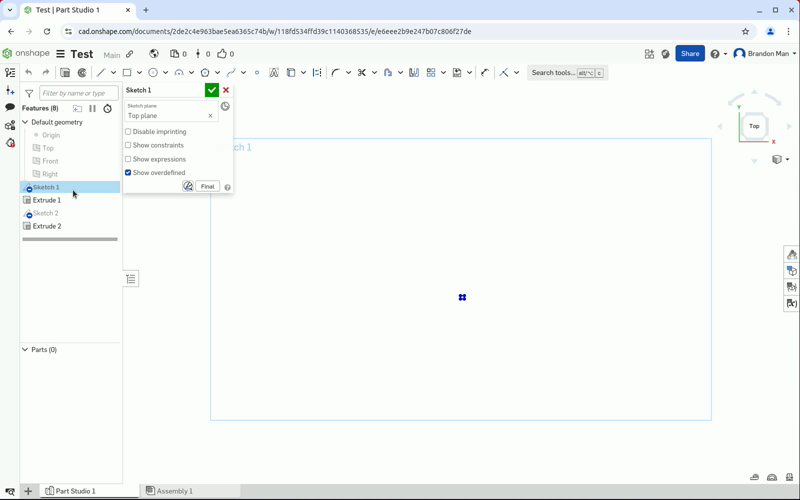
mouse_move(229, 92)
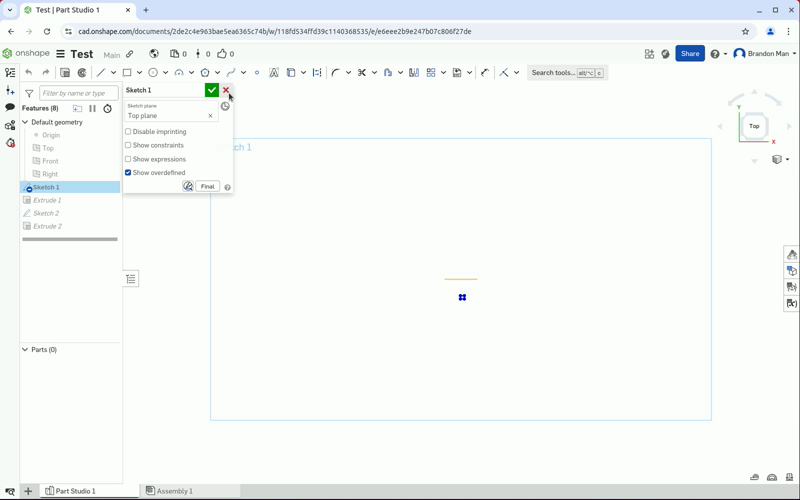
click(229, 92)
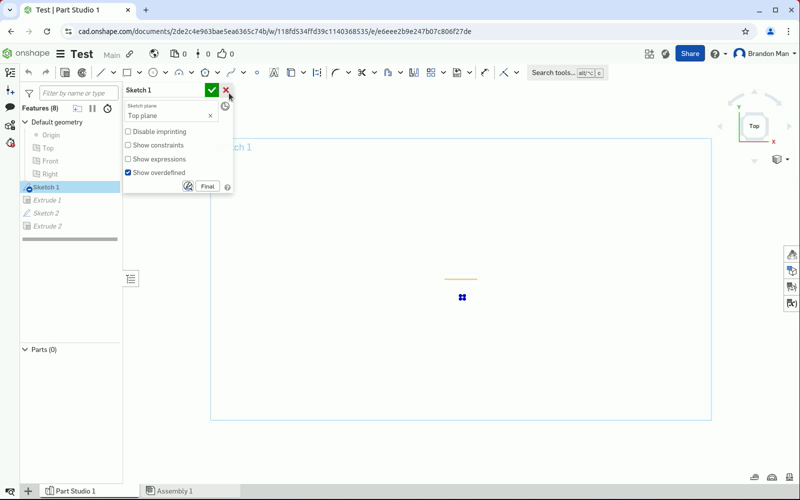
key(shift+s)
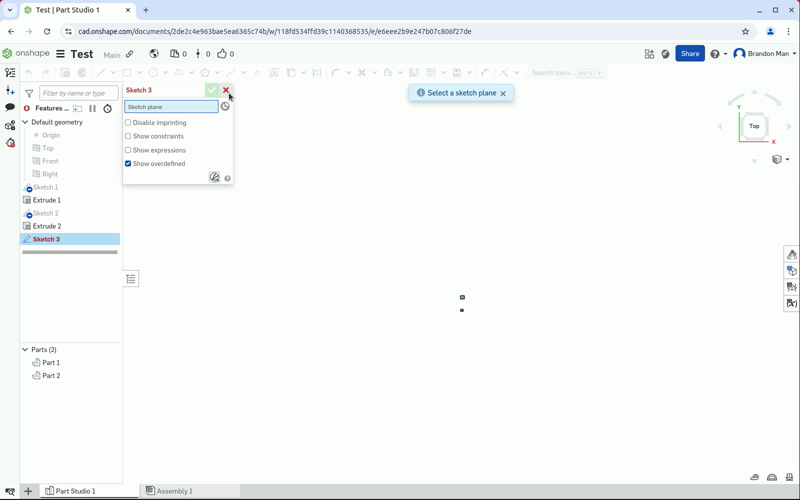
mouse_move(73, 150)
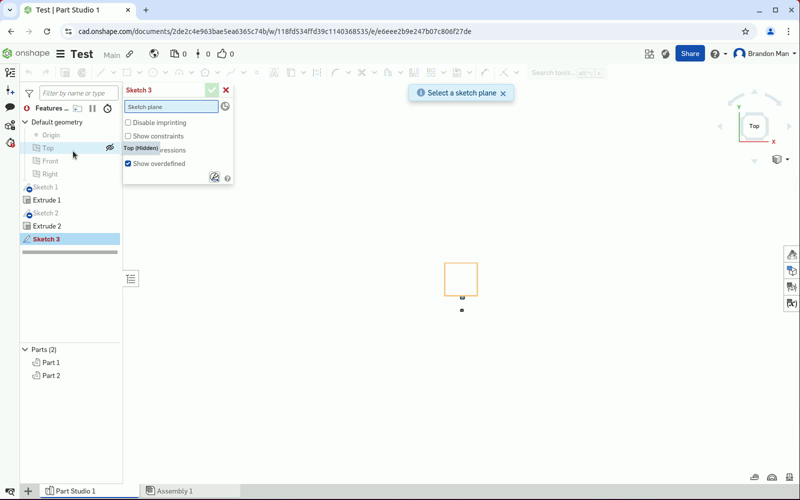
click(73, 150)
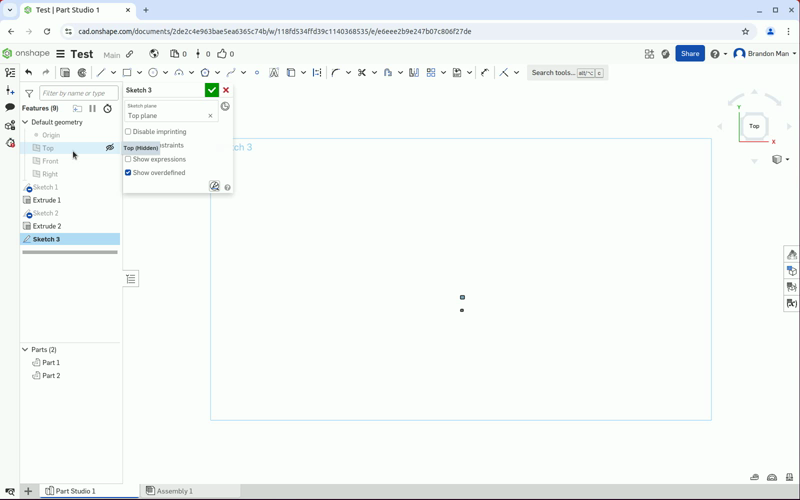
mouse_move(73, 352)
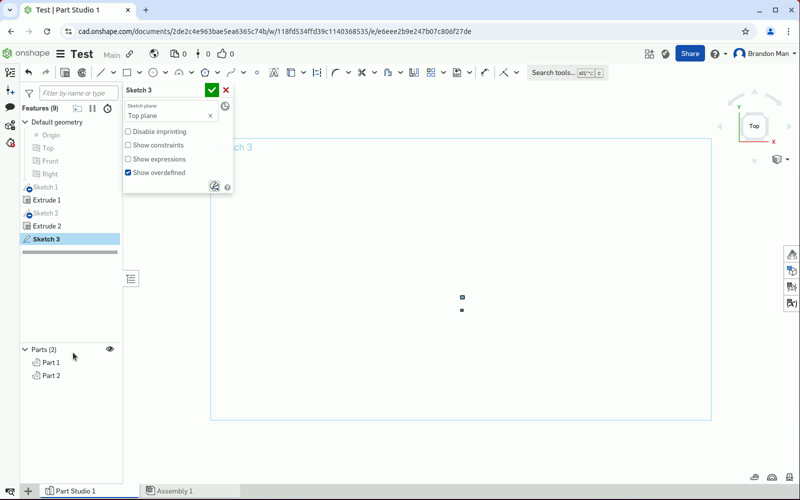
key(y)
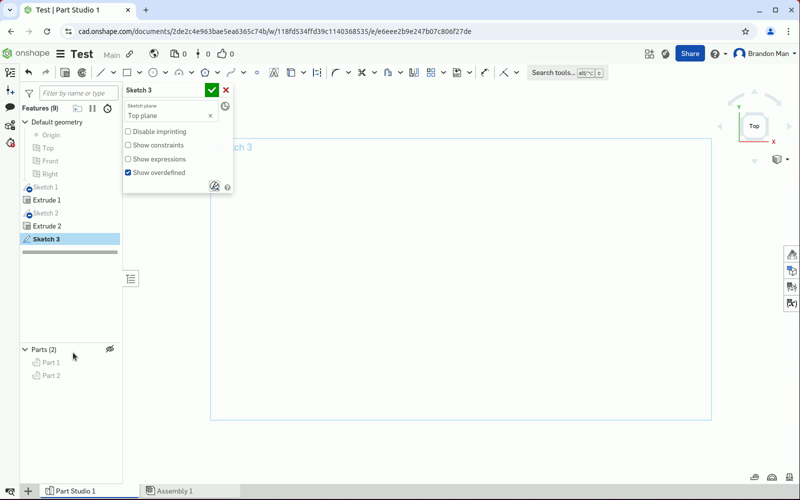
key(l)
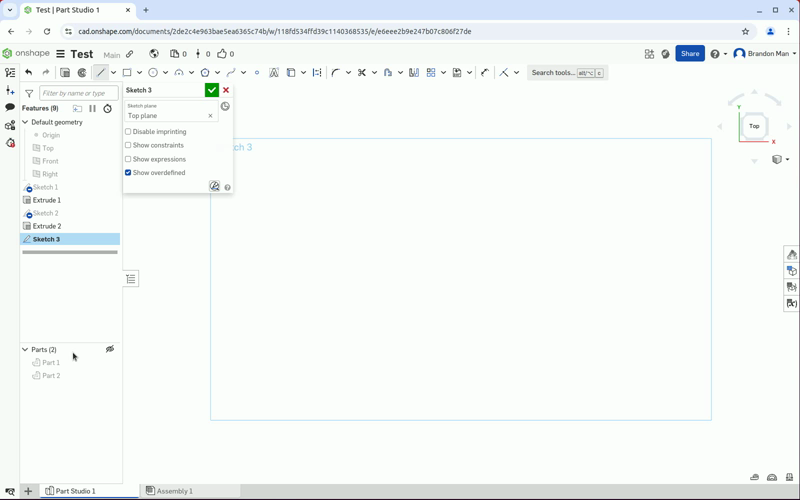
key_down(shift)
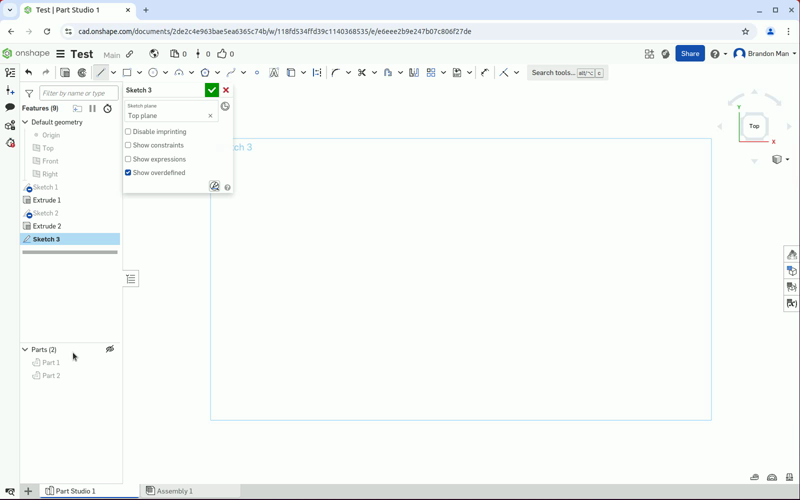
mouse_move(483, 311)
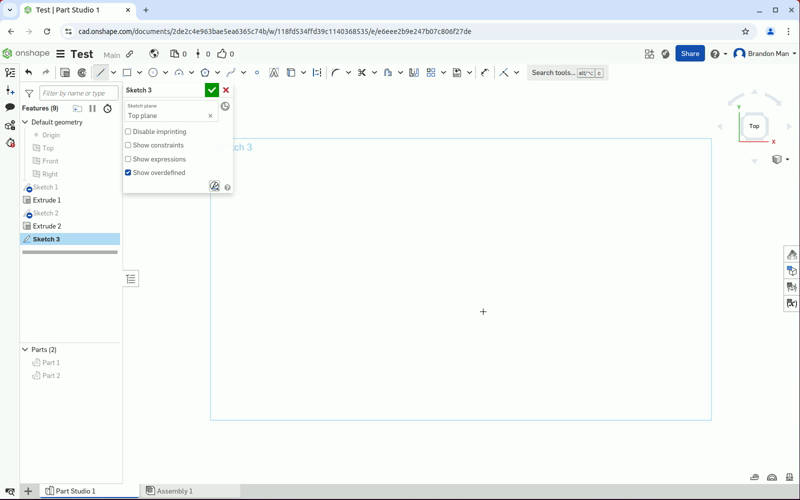
click(483, 311)
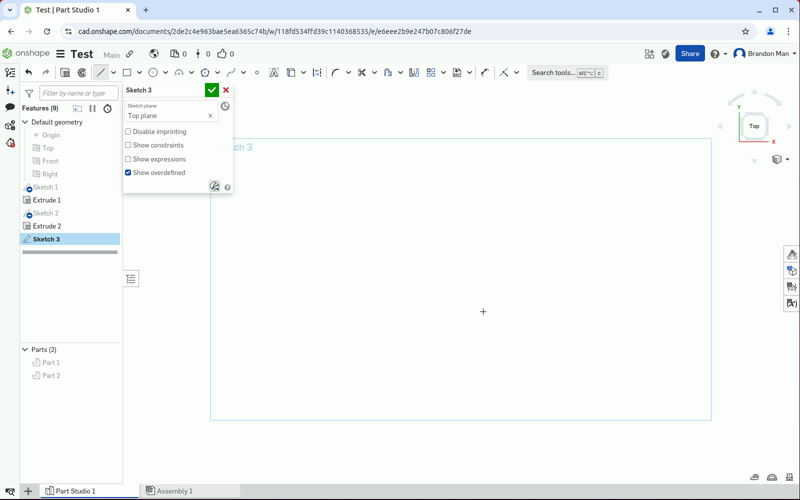
key_up(shift)
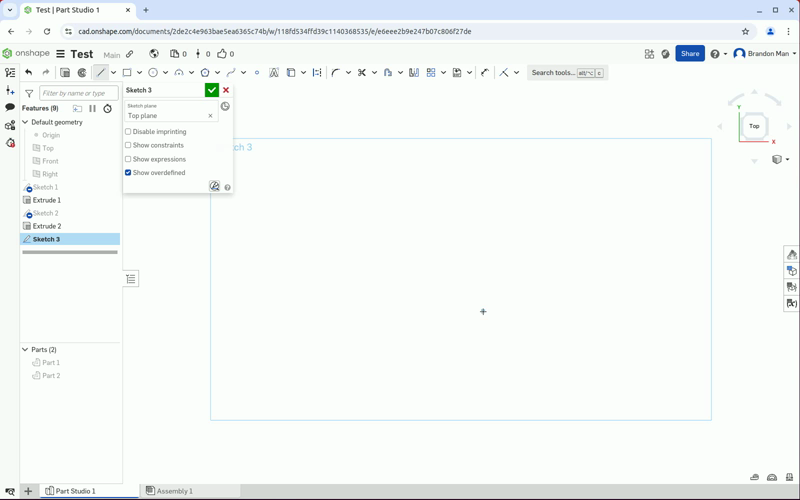
key_down(shift)
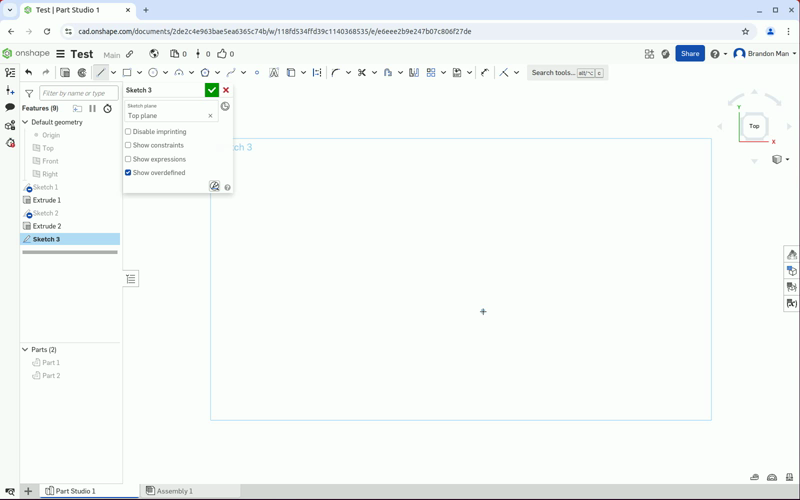
mouse_move(513, 311)
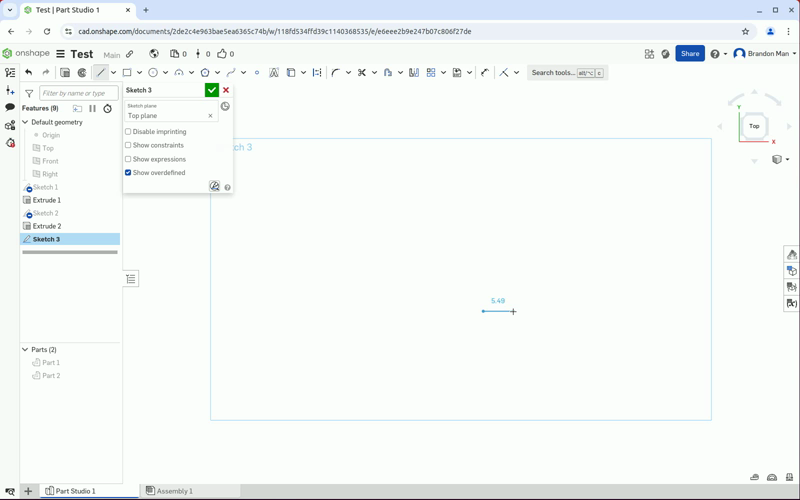
mouse_move(485, 311)
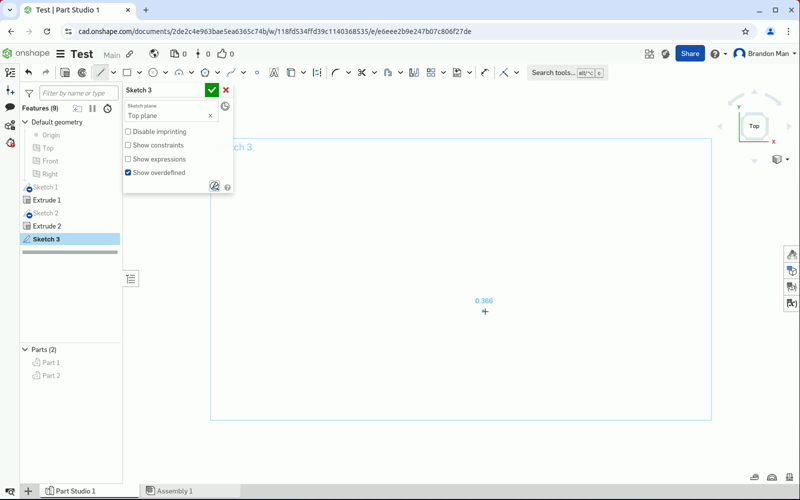
scroll(6)
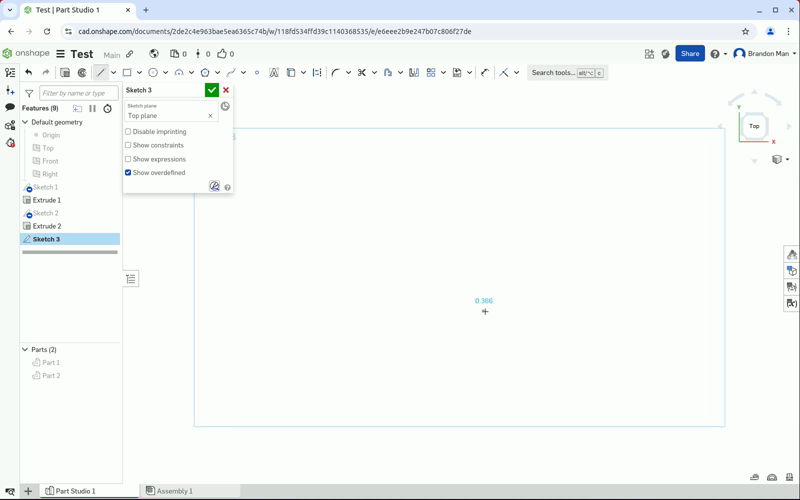
scroll(6)
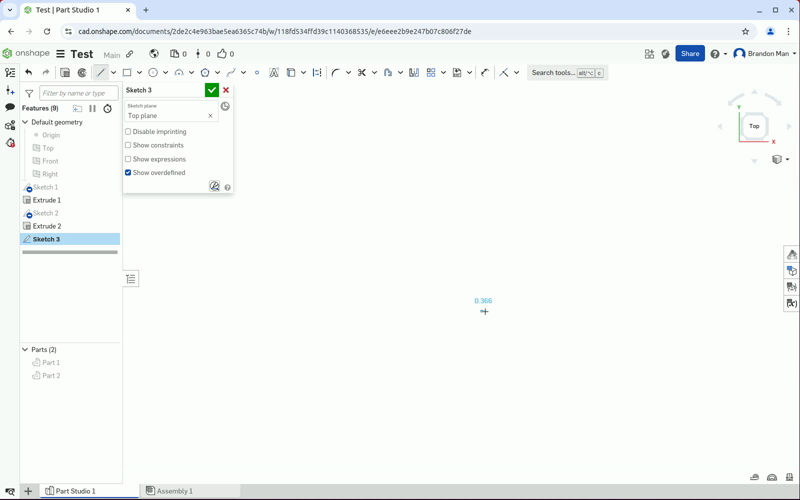
scroll(6)
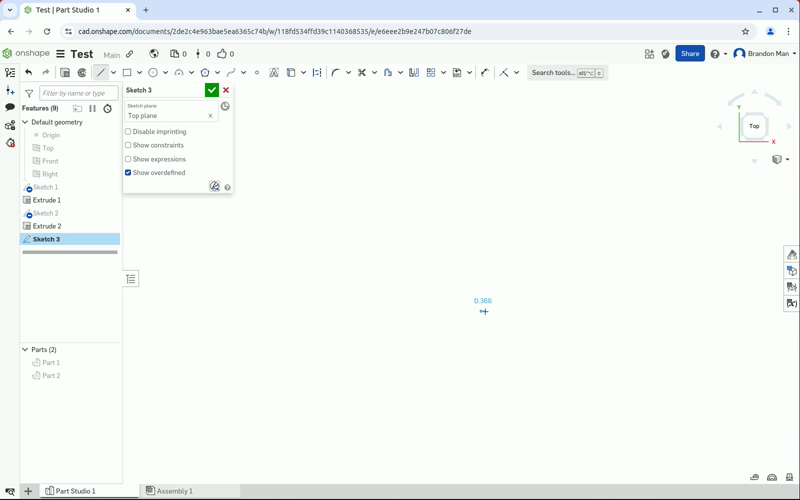
scroll(6)
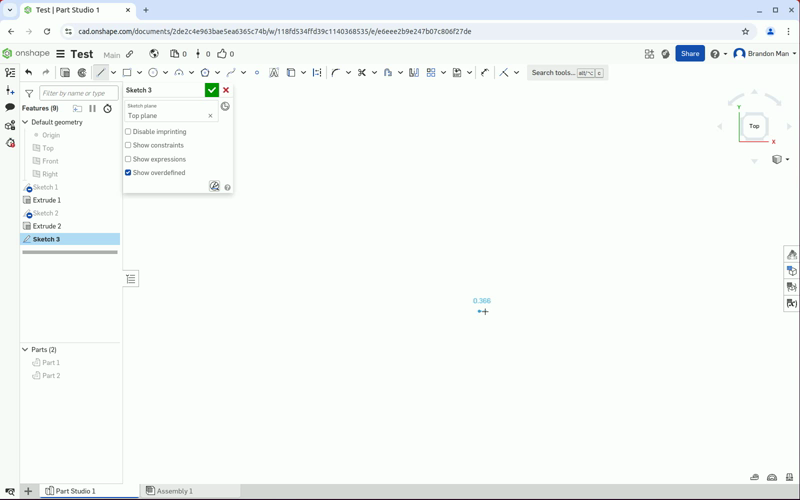
scroll(6)
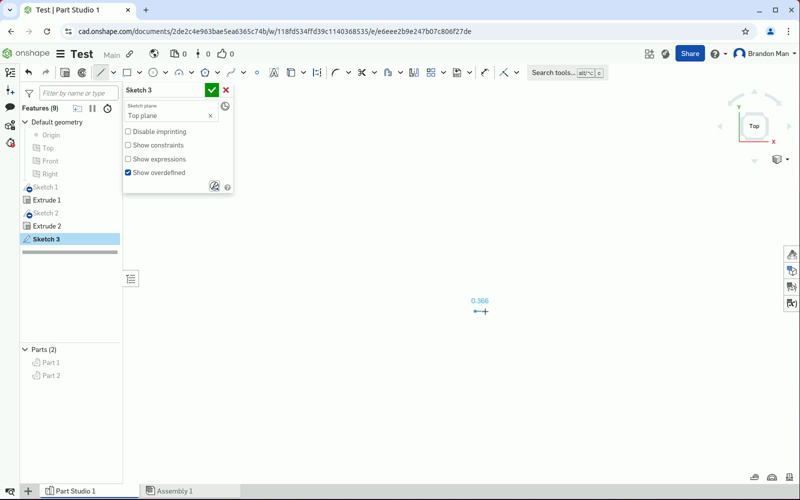
scroll(6)
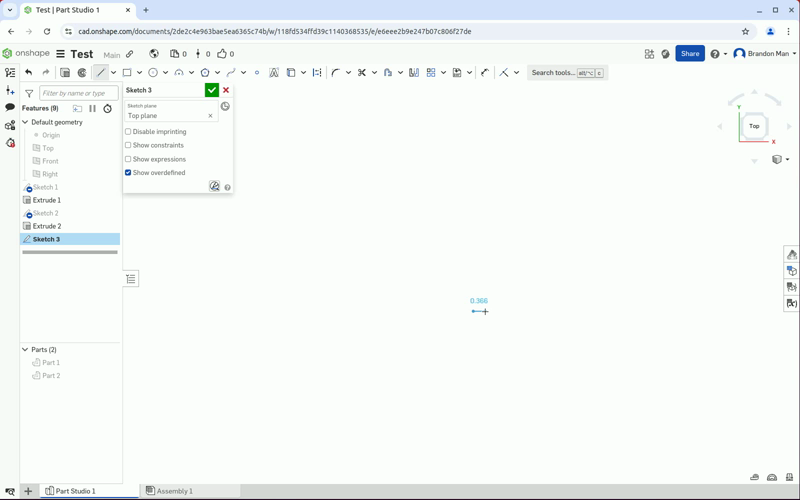
scroll(6)
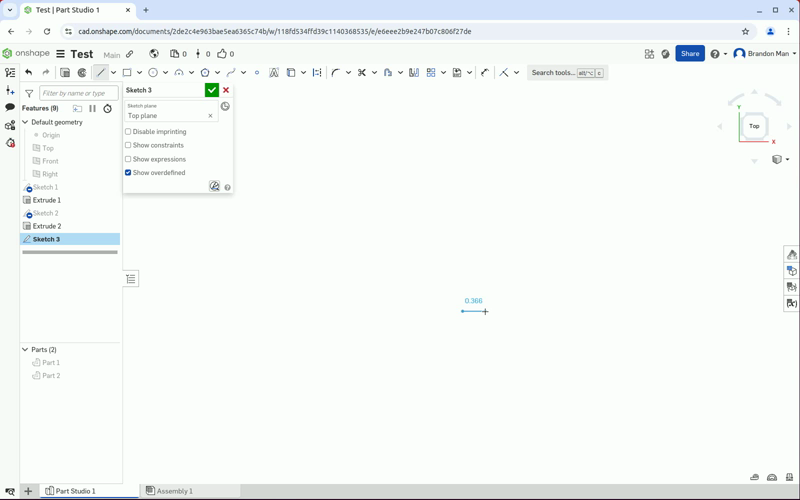
click(485, 311)
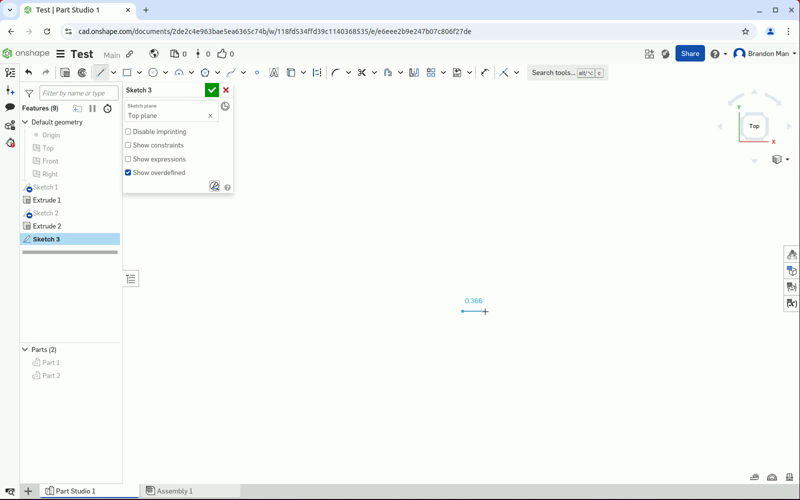
scroll(-6)
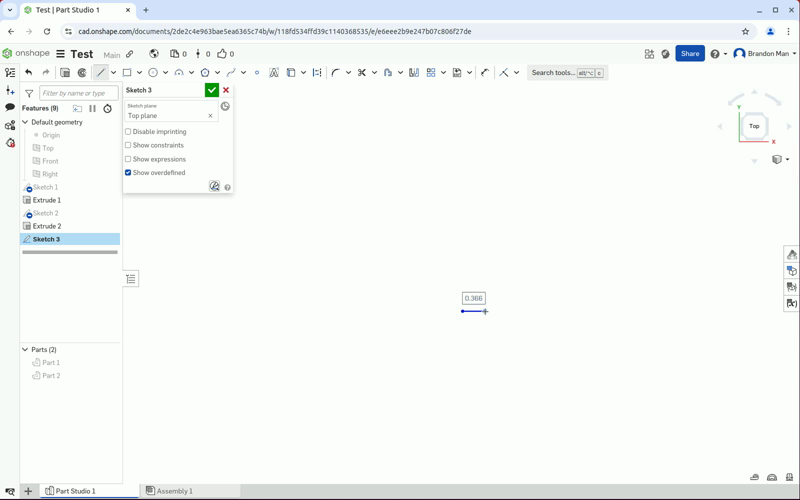
scroll(-6)
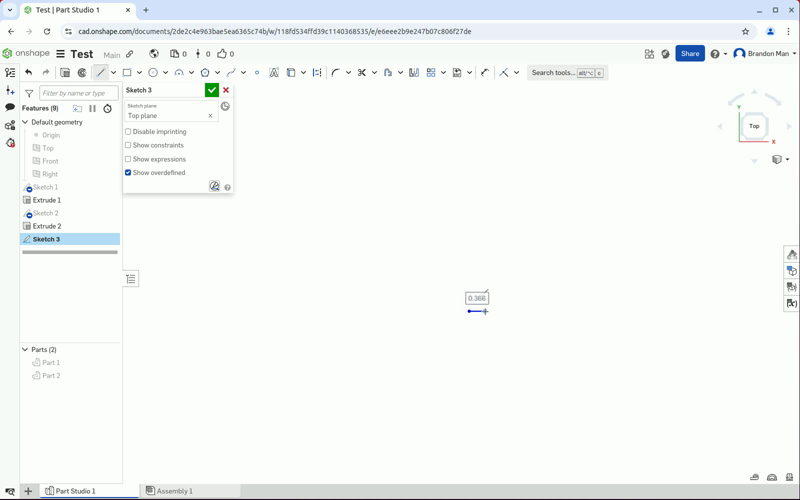
scroll(-6)
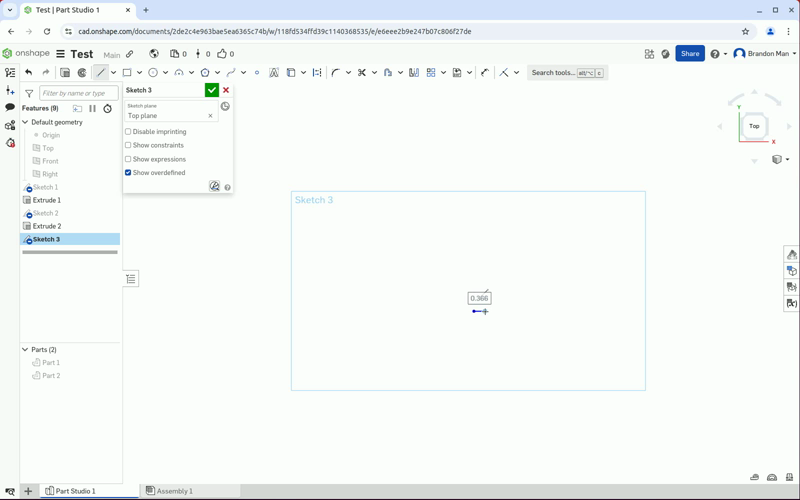
scroll(-6)
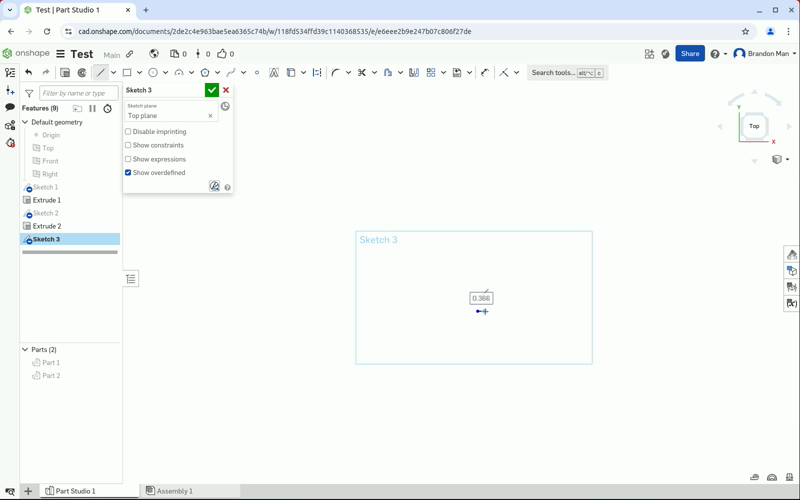
scroll(-6)
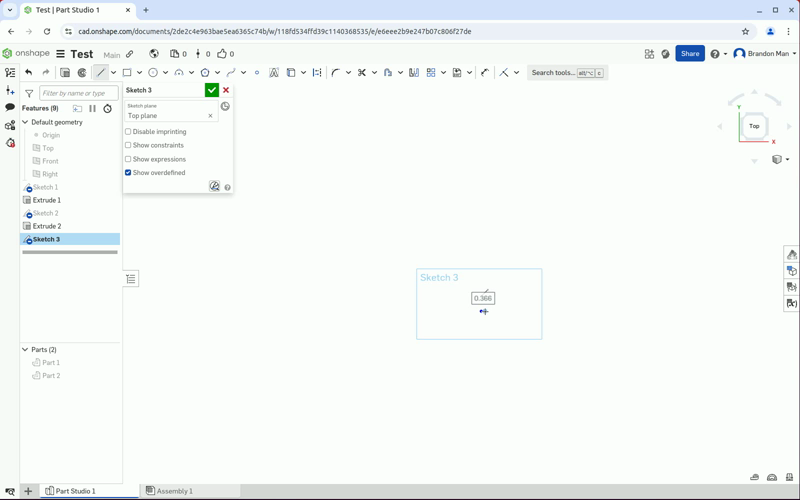
scroll(-6)
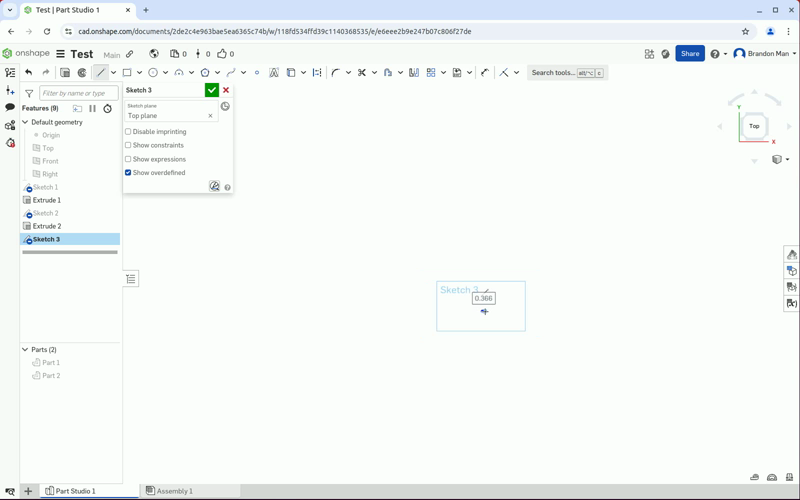
scroll(-6)
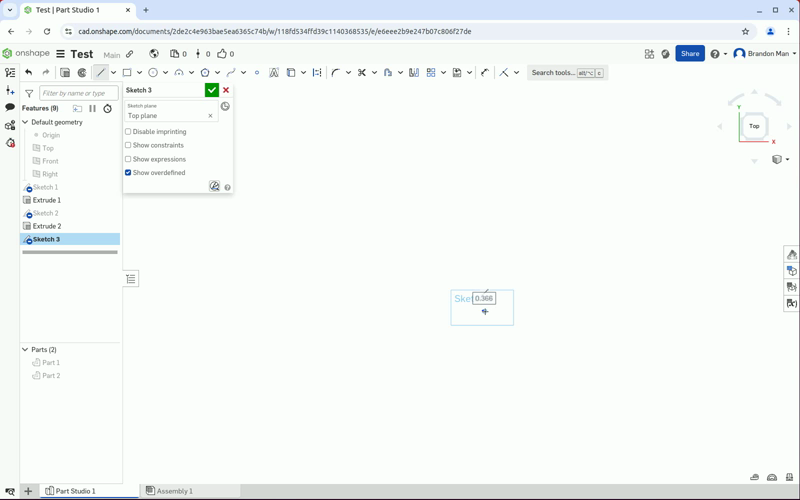
key_up(shift)
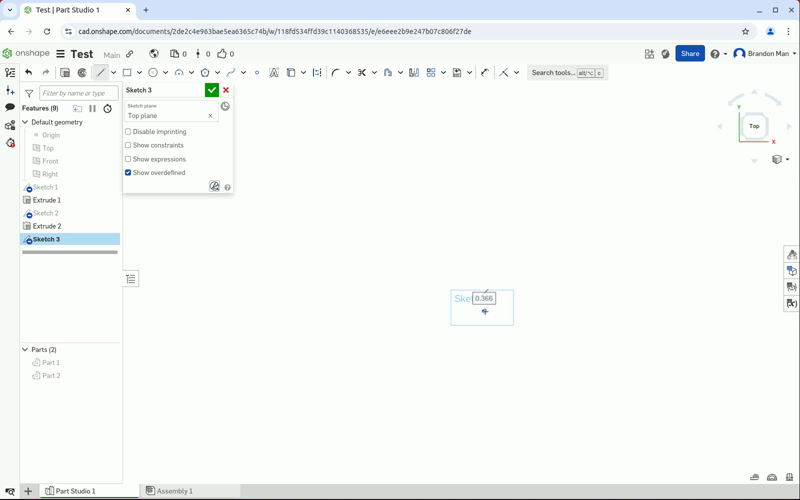
key_down(shift)
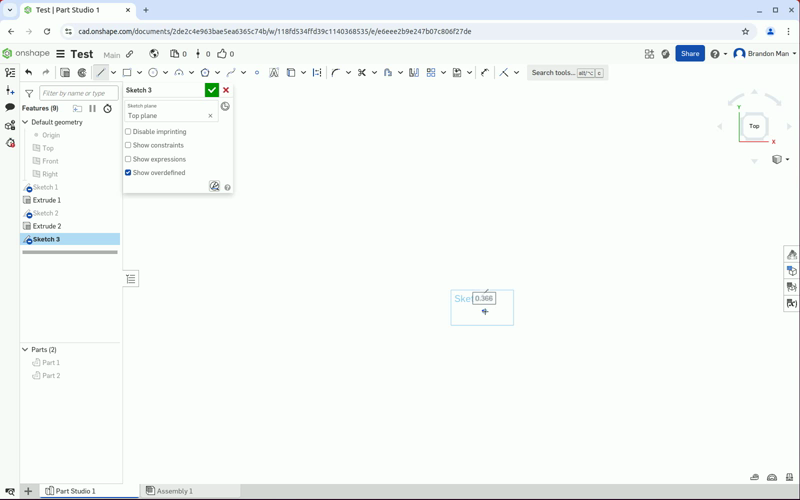
mouse_move(515, 311)
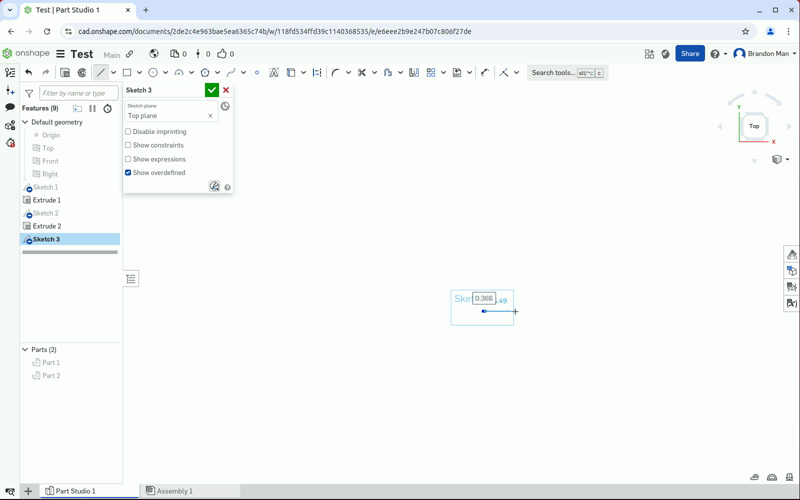
mouse_move(485, 309)
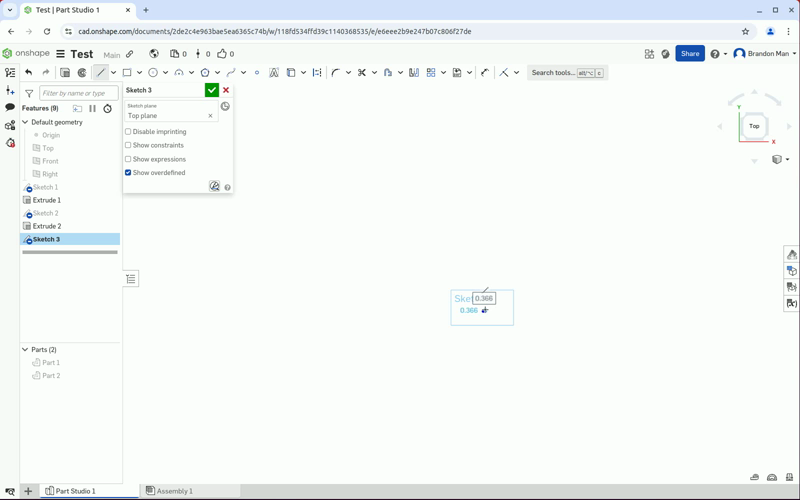
scroll(6)
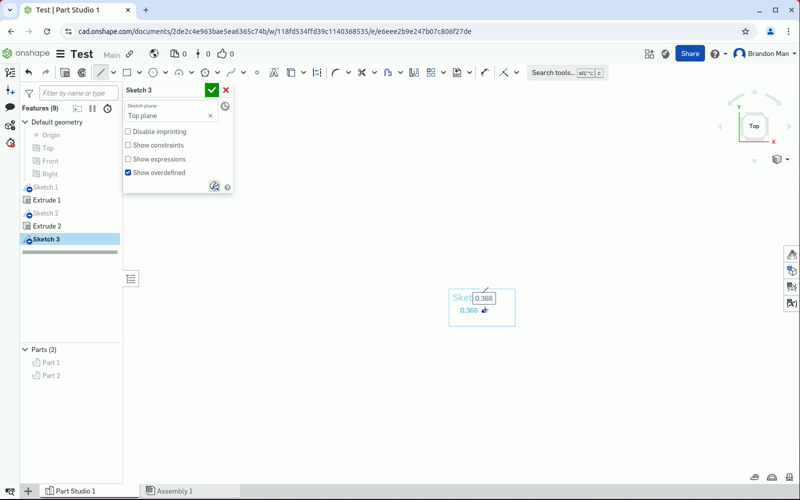
scroll(6)
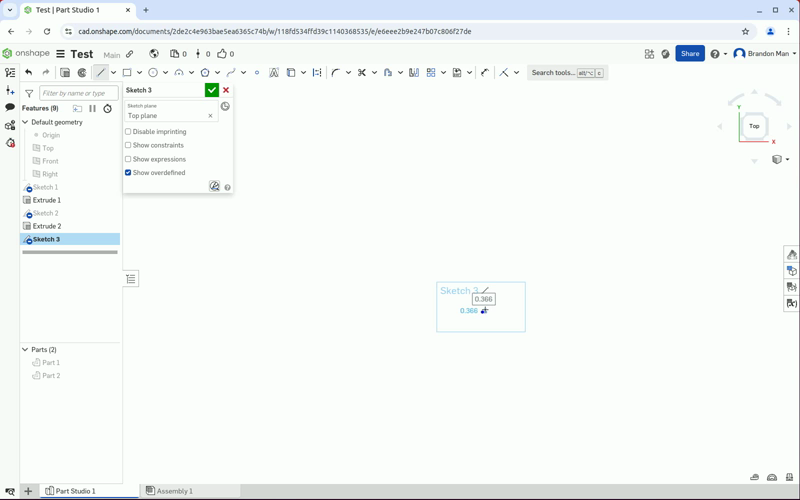
scroll(6)
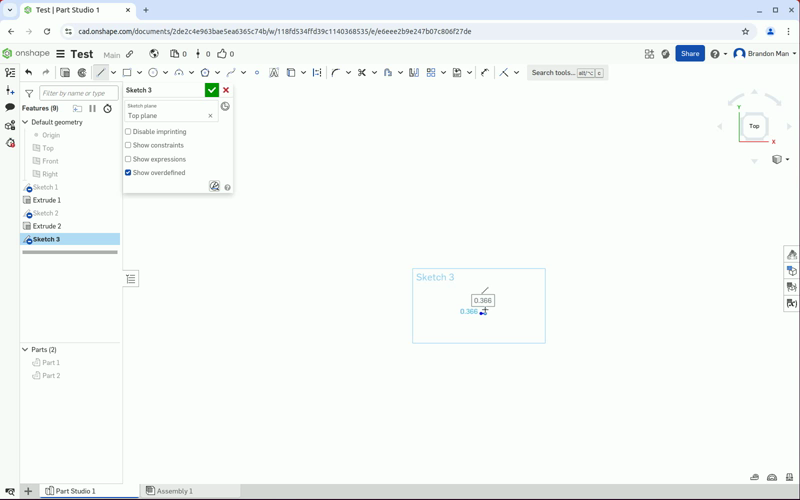
scroll(6)
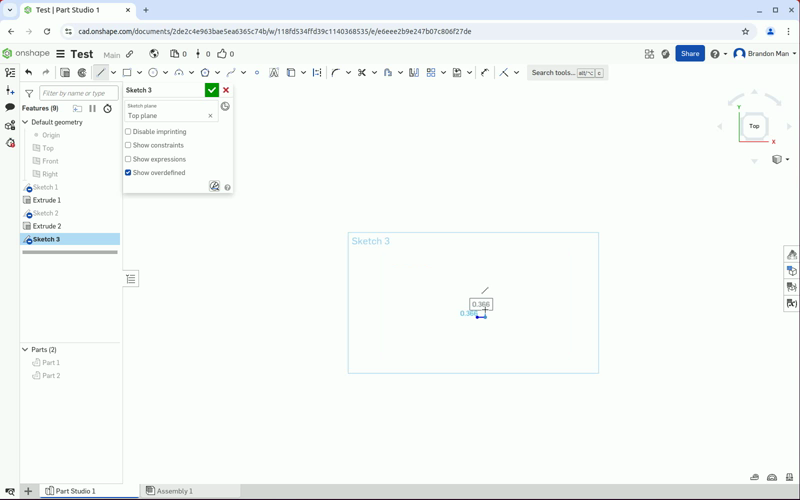
scroll(6)
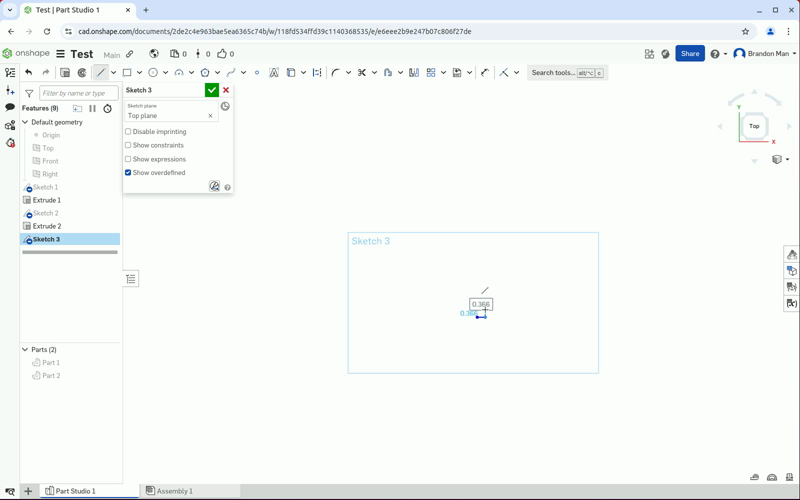
scroll(6)
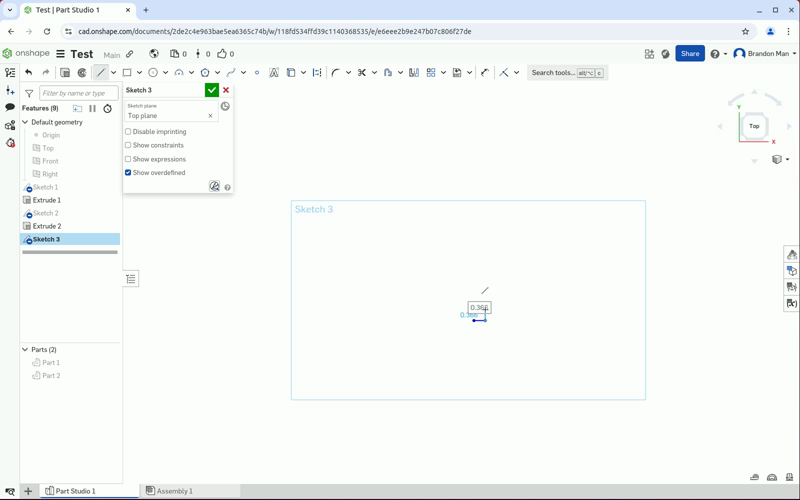
scroll(6)
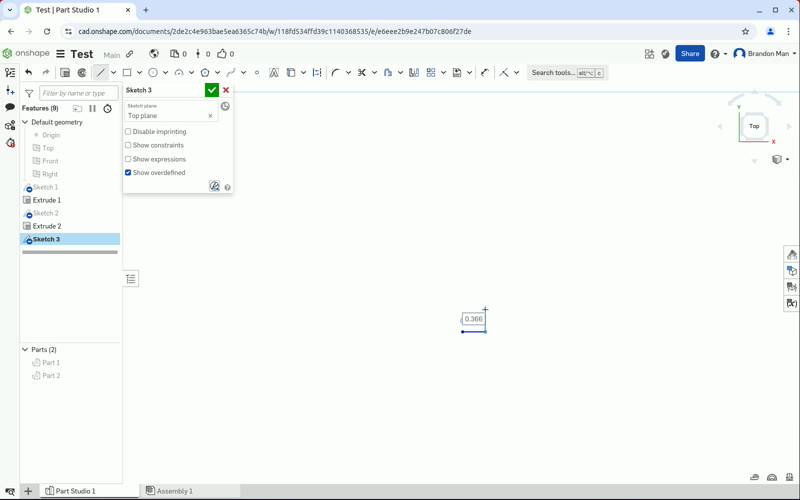
click(485, 309)
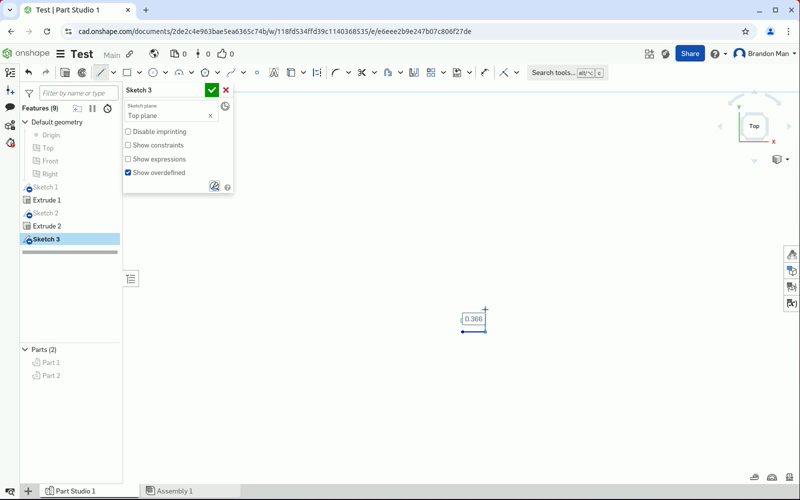
scroll(-6)
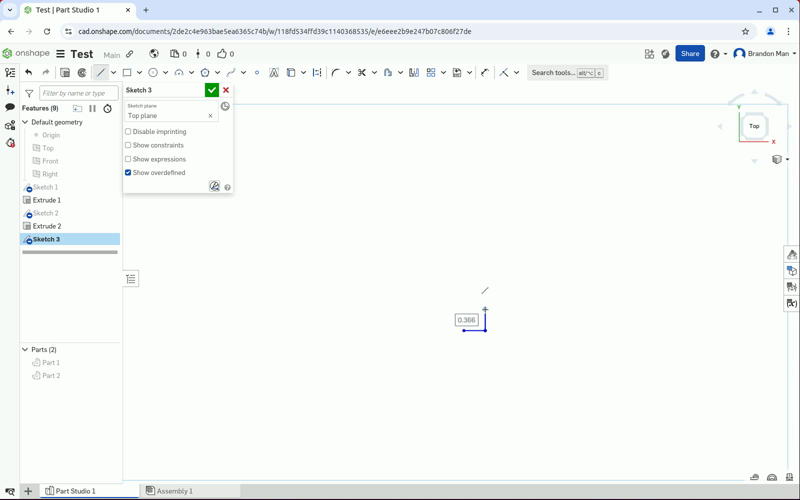
scroll(-6)
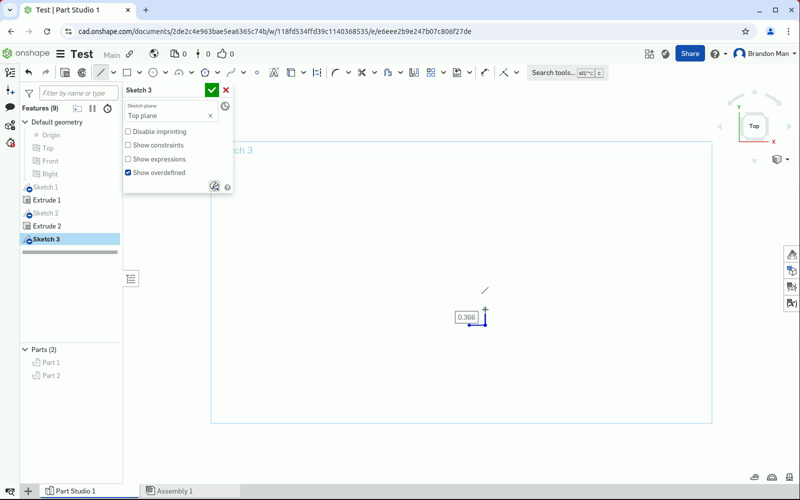
scroll(-6)
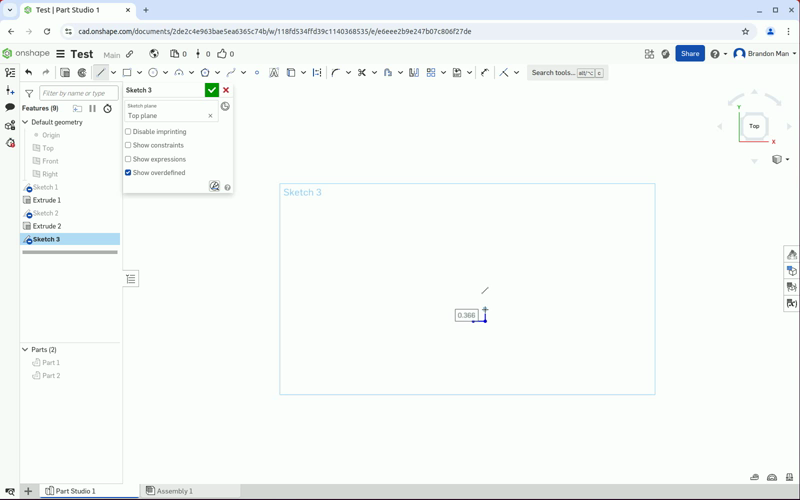
scroll(-6)
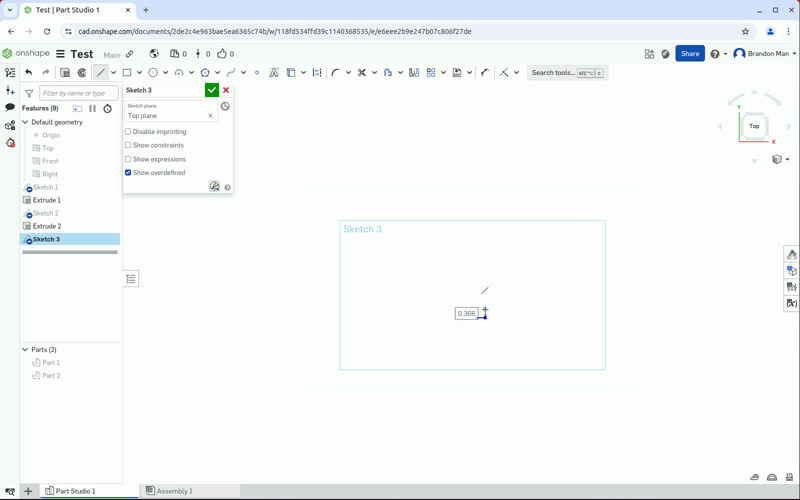
scroll(-6)
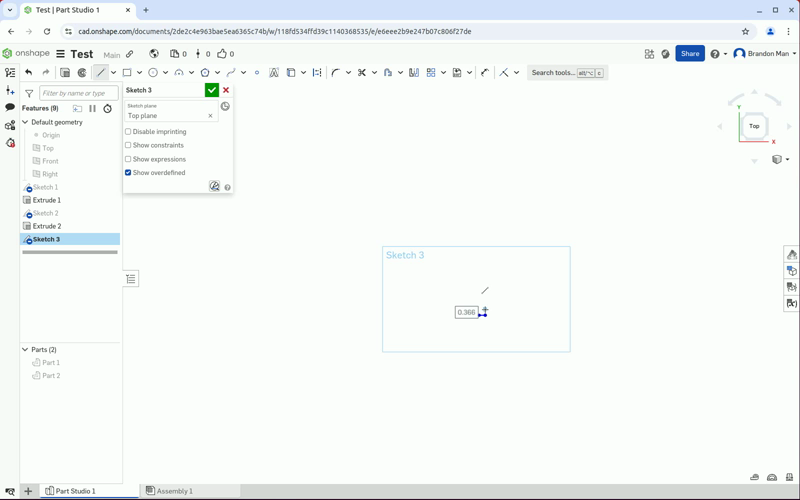
scroll(-6)
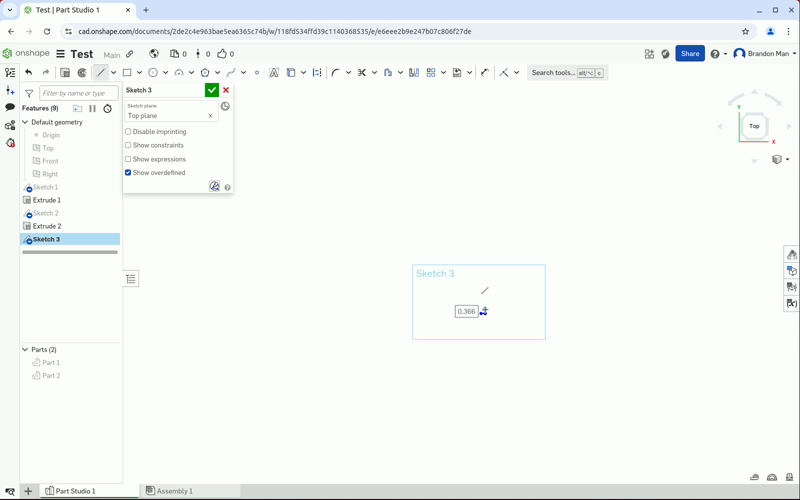
scroll(-6)
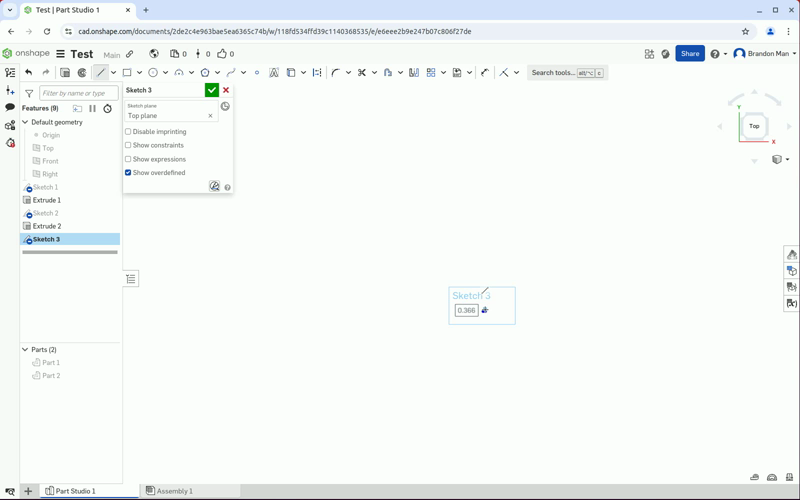
key_up(shift)
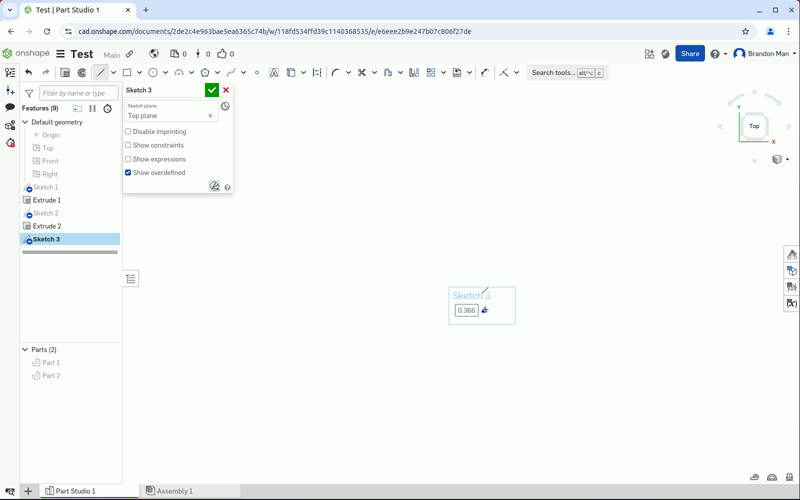
key_down(shift)
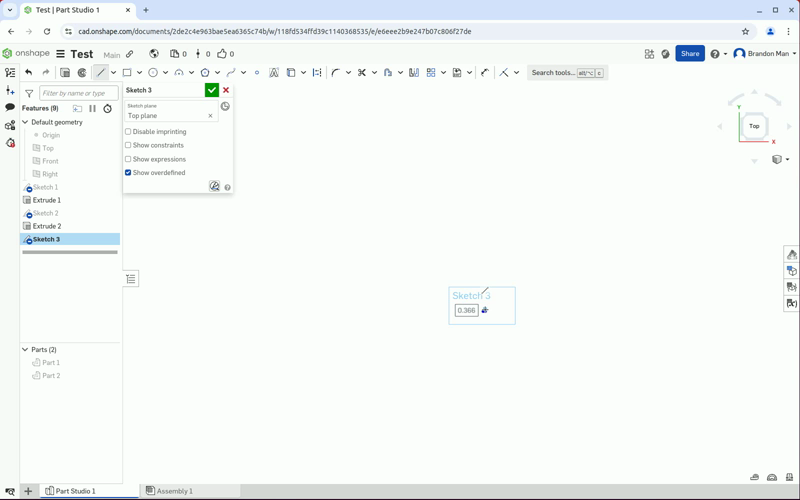
mouse_move(515, 309)
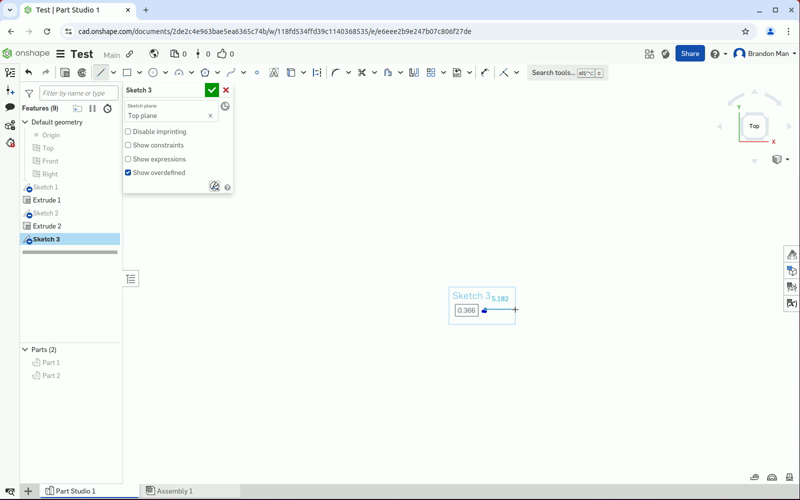
mouse_move(483, 309)
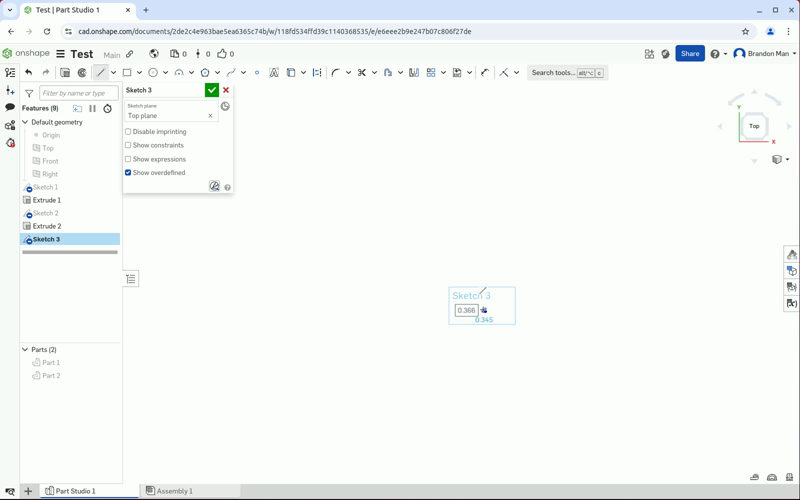
scroll(6)
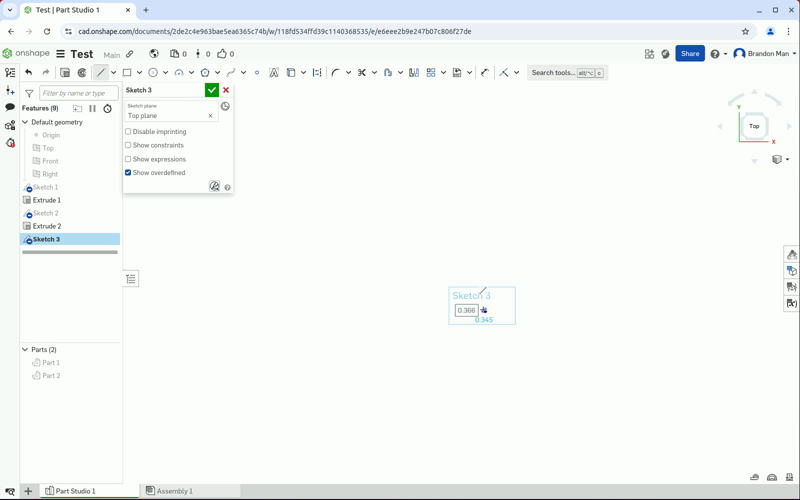
scroll(6)
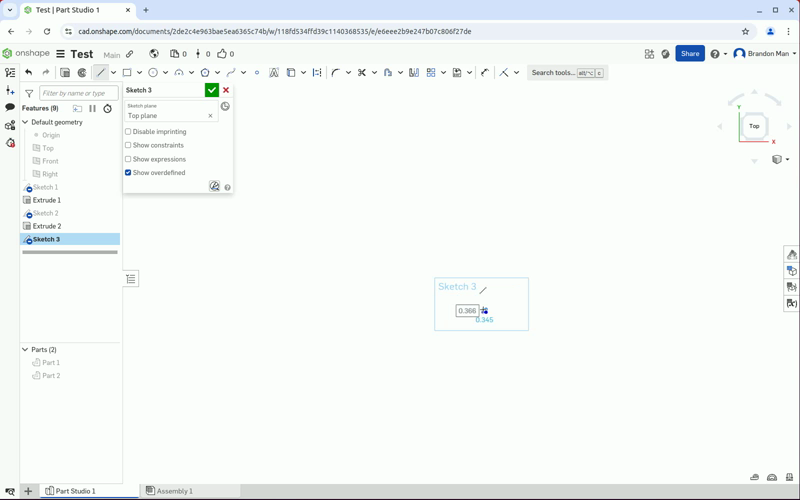
scroll(6)
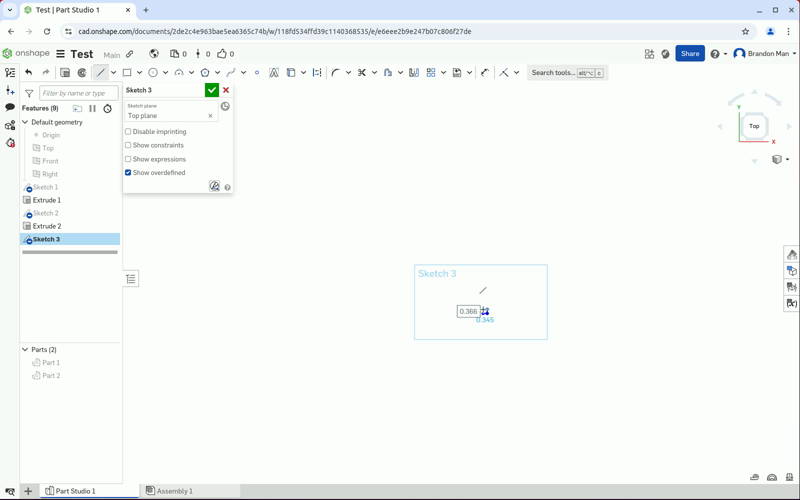
scroll(6)
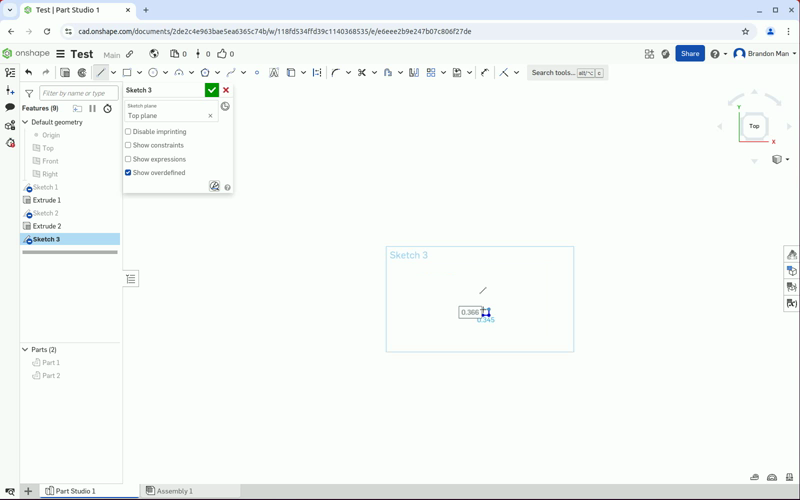
scroll(6)
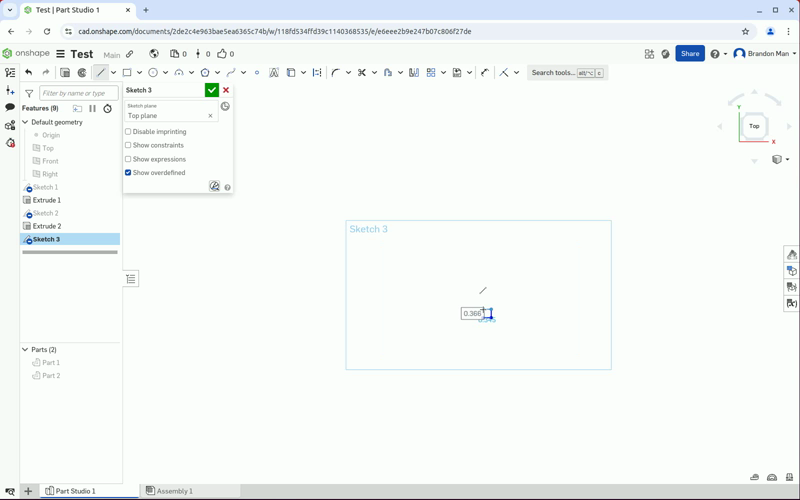
scroll(6)
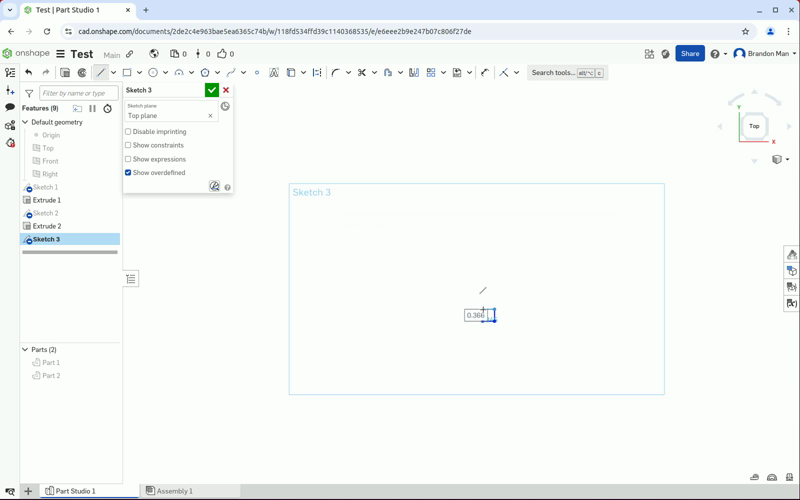
scroll(6)
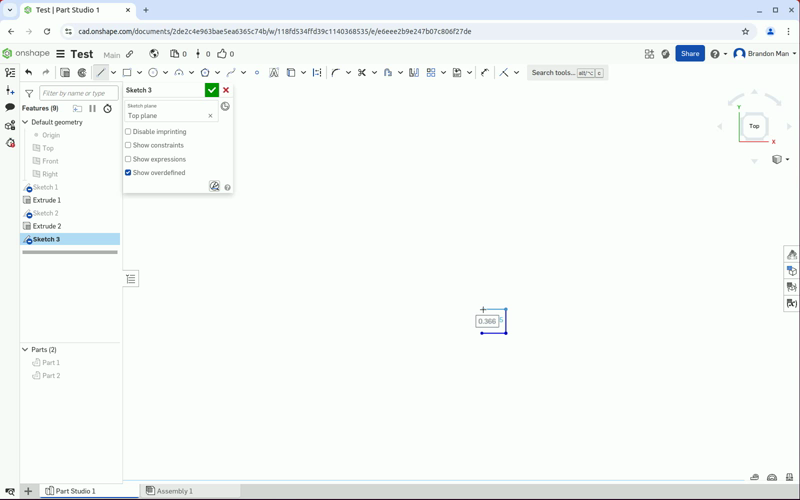
click(483, 309)
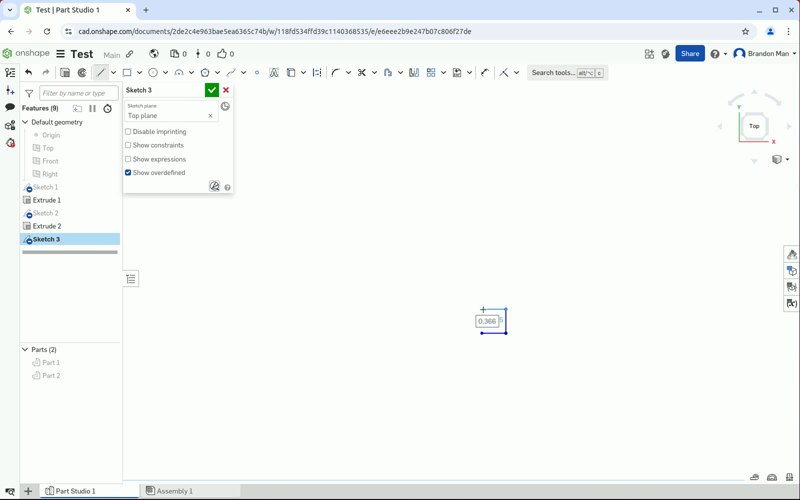
scroll(-6)
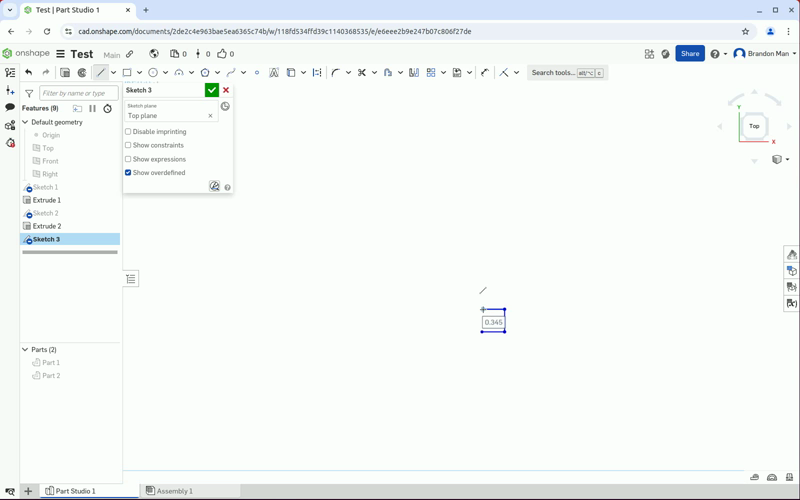
scroll(-6)
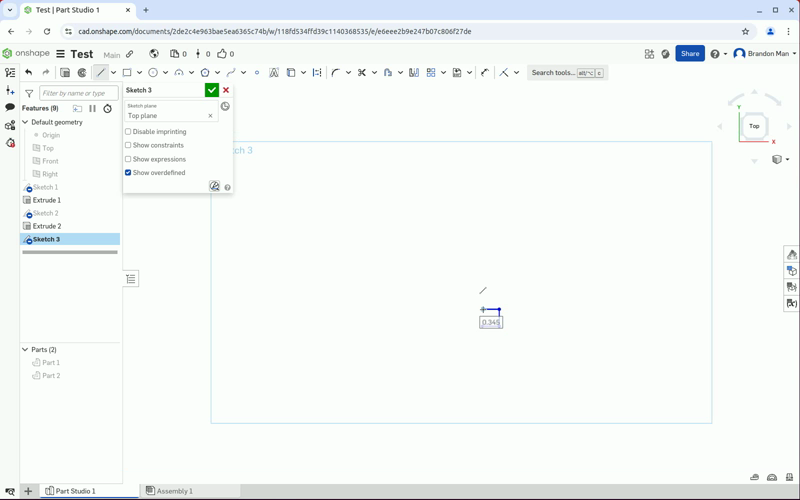
scroll(-6)
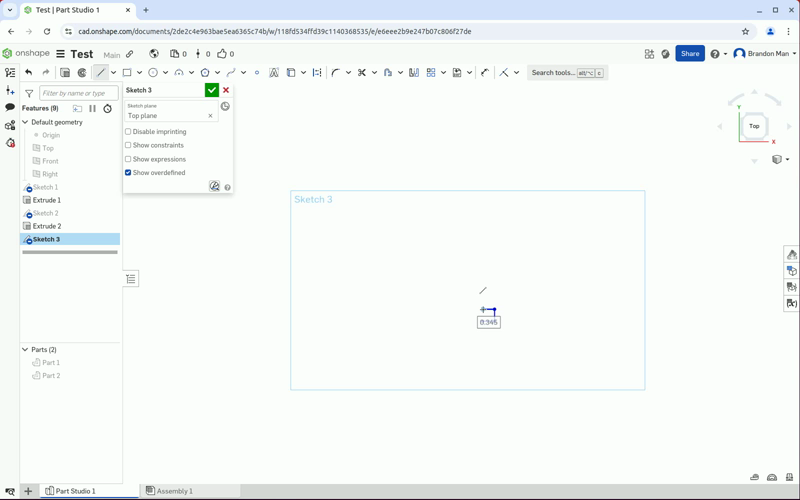
scroll(-6)
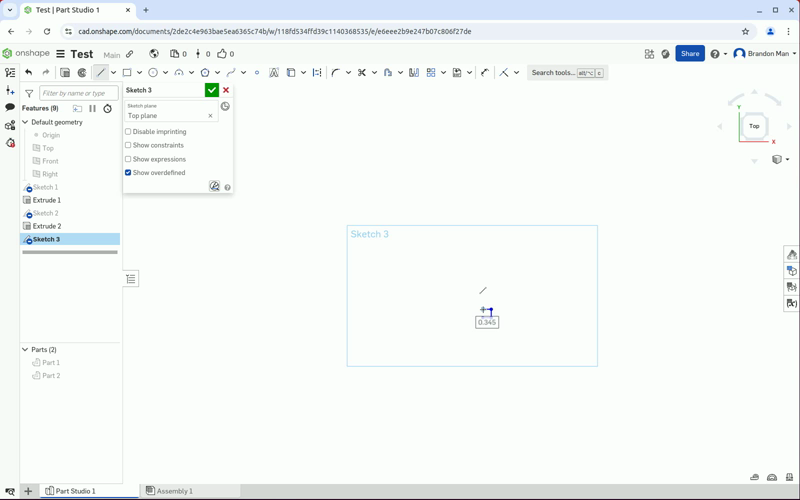
scroll(-6)
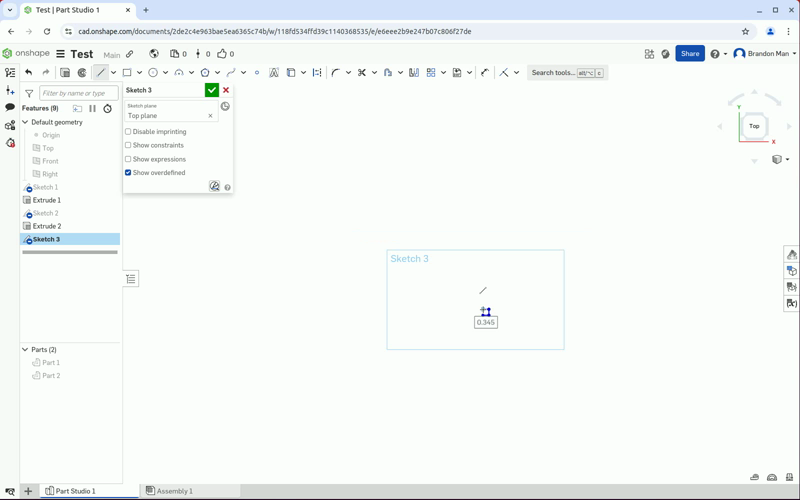
scroll(-6)
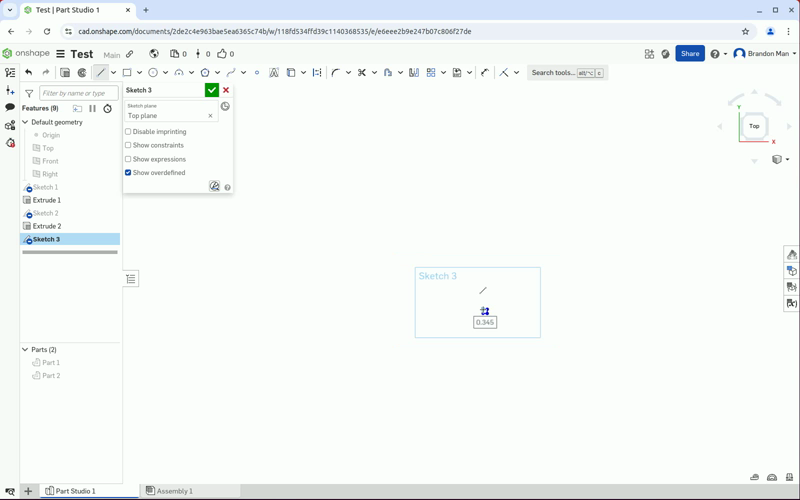
scroll(-6)
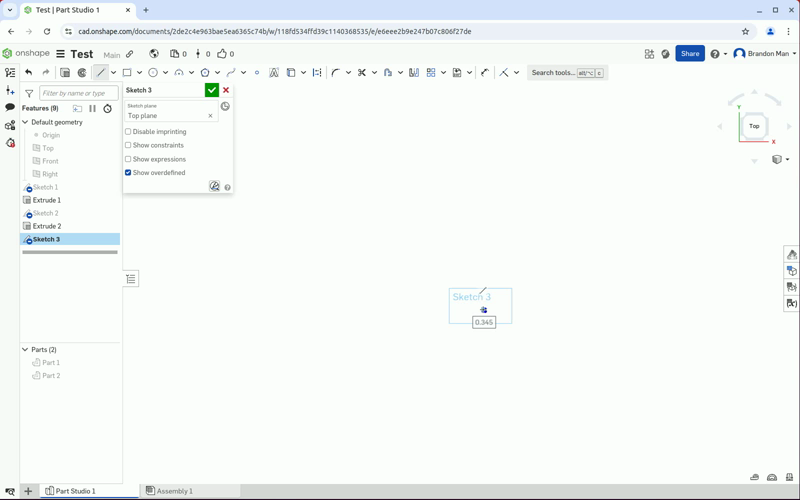
key_up(shift)
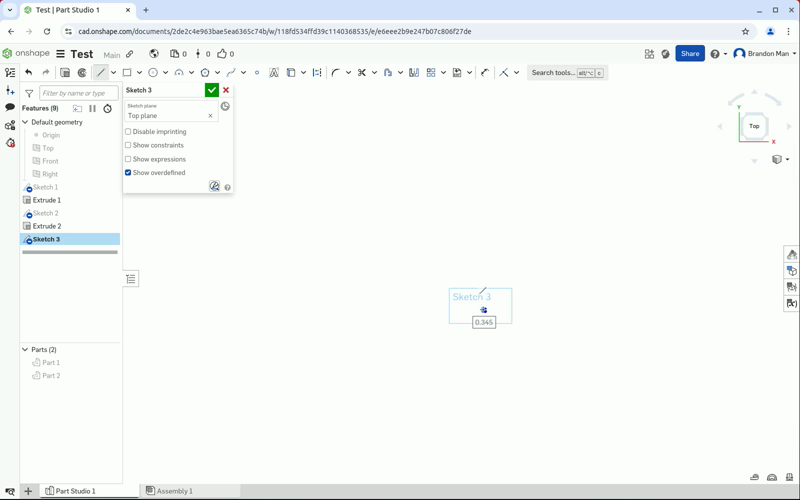
mouse_move(513, 309)
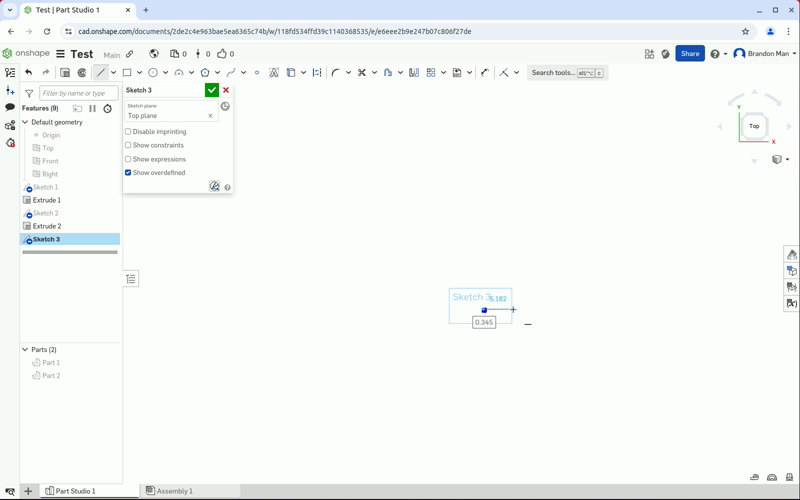
key_down(shift)
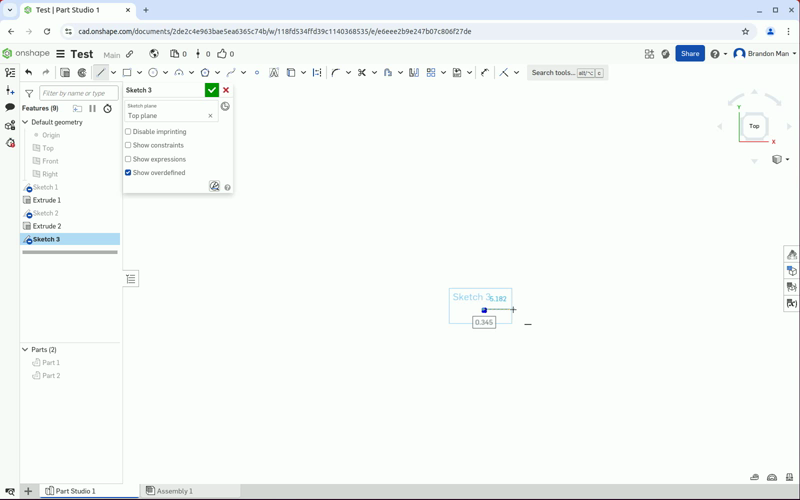
mouse_move(483, 311)
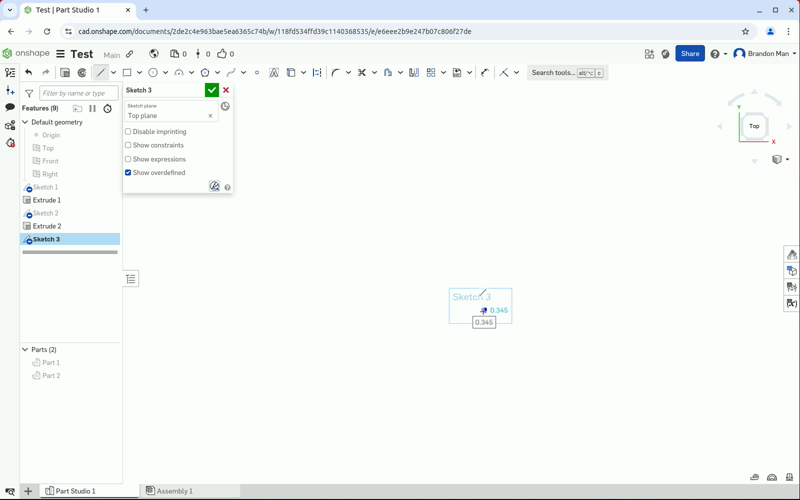
scroll(6)
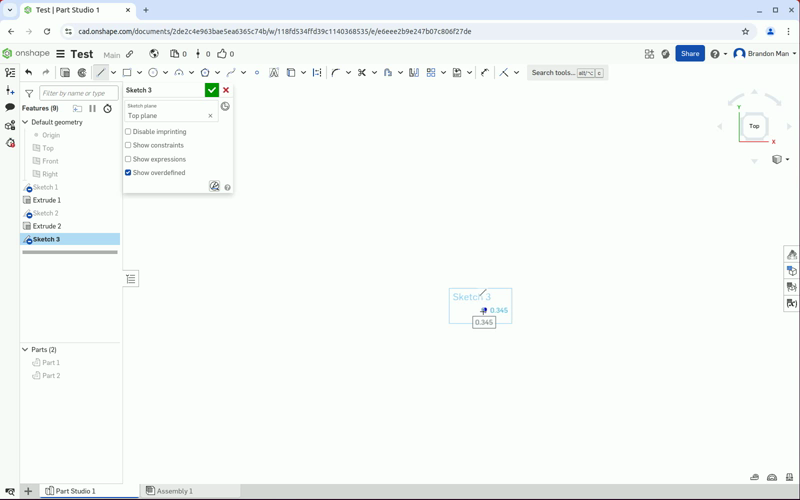
scroll(6)
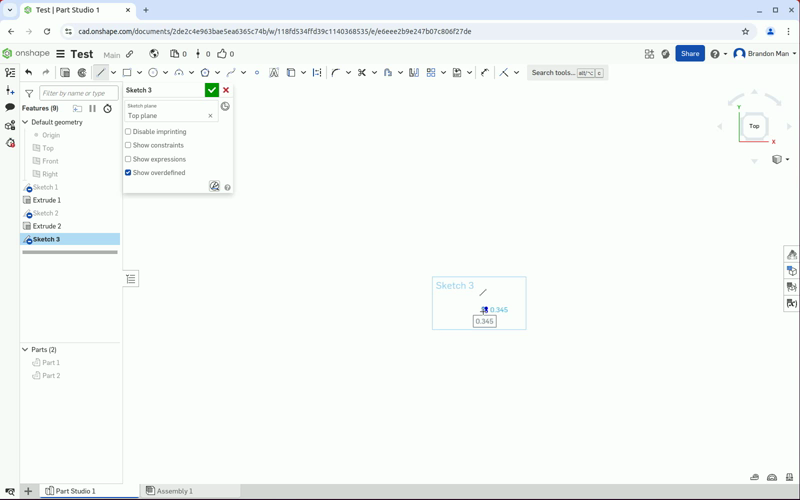
scroll(6)
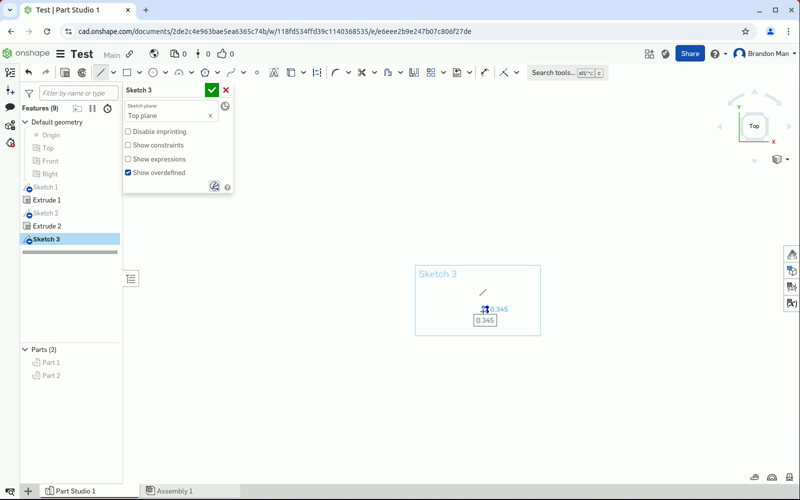
scroll(6)
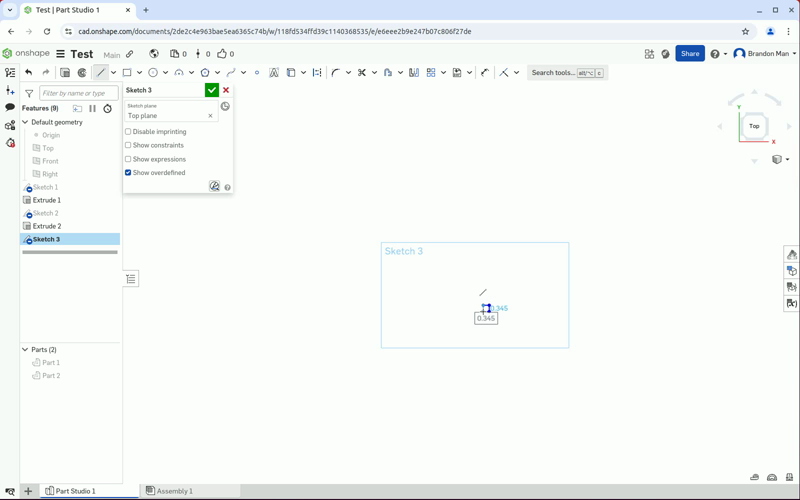
scroll(6)
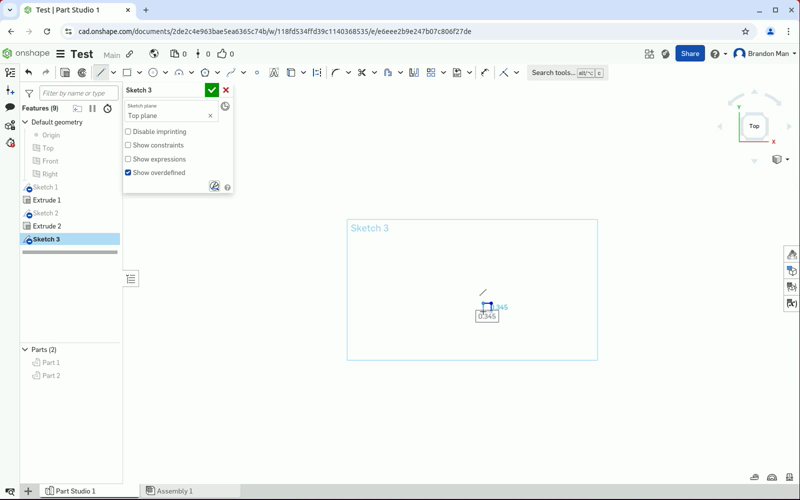
scroll(6)
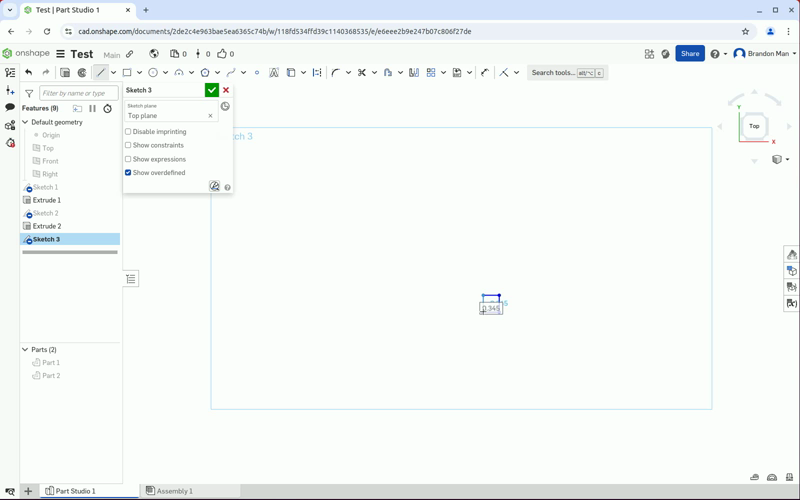
scroll(6)
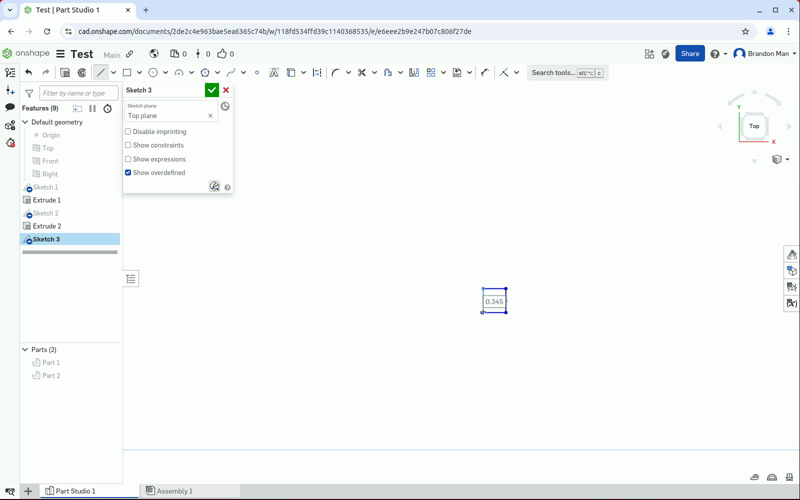
key_up(shift)
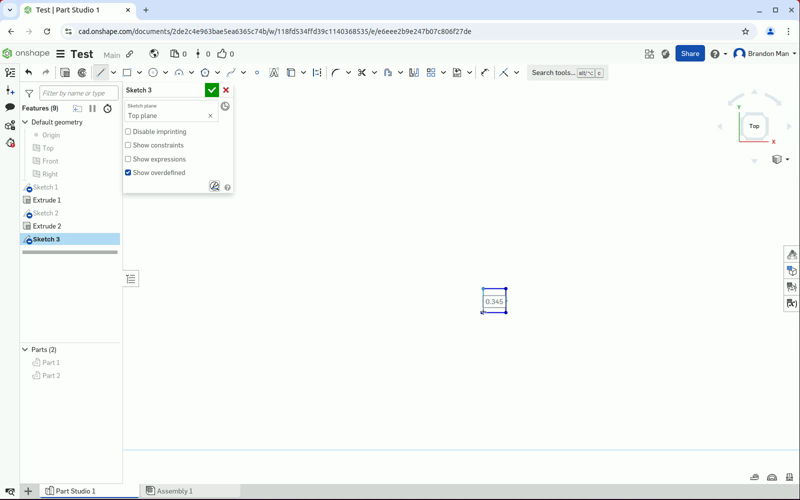
click(483, 311)
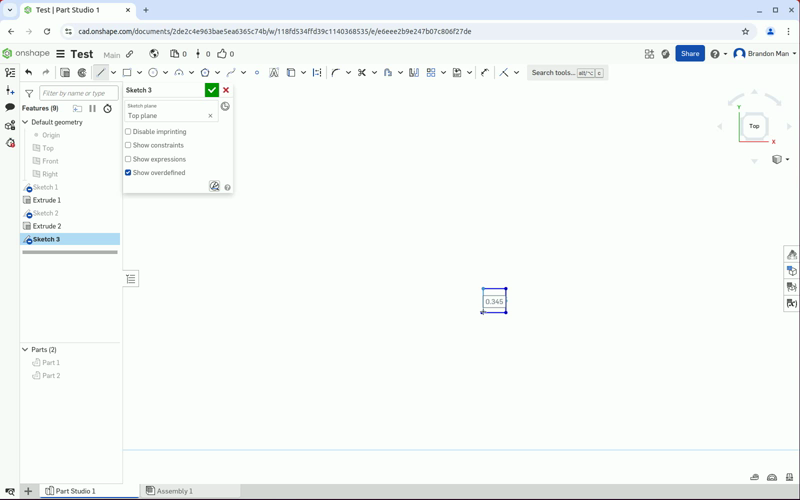
scroll(-6)
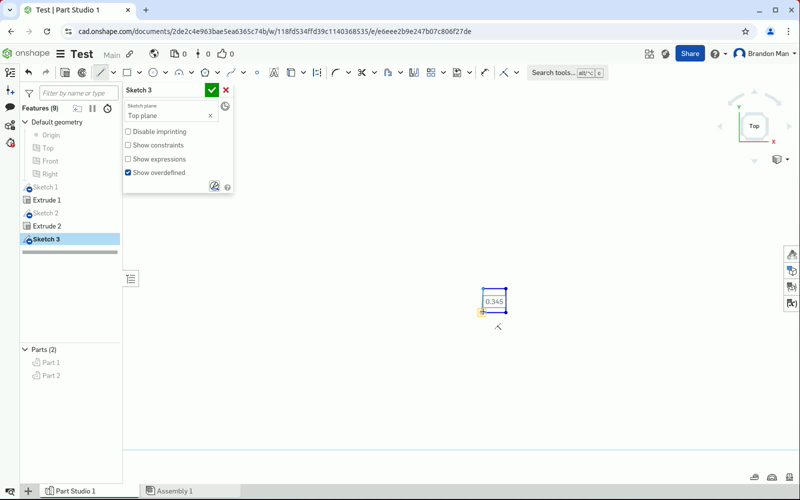
scroll(-6)
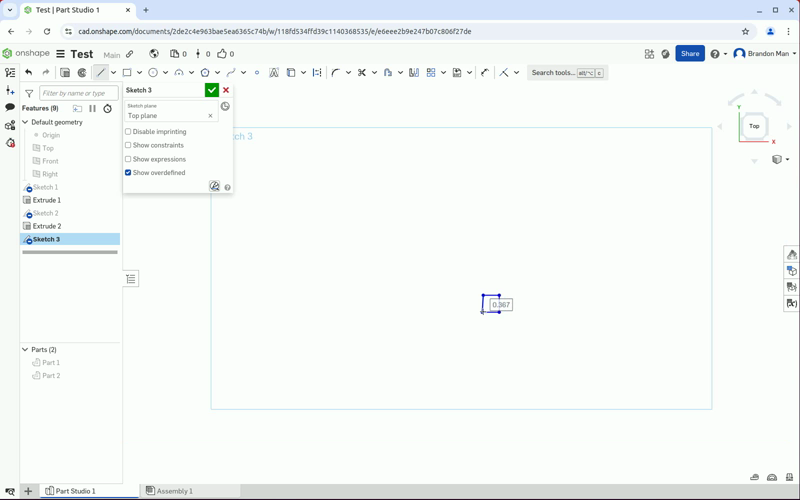
scroll(-6)
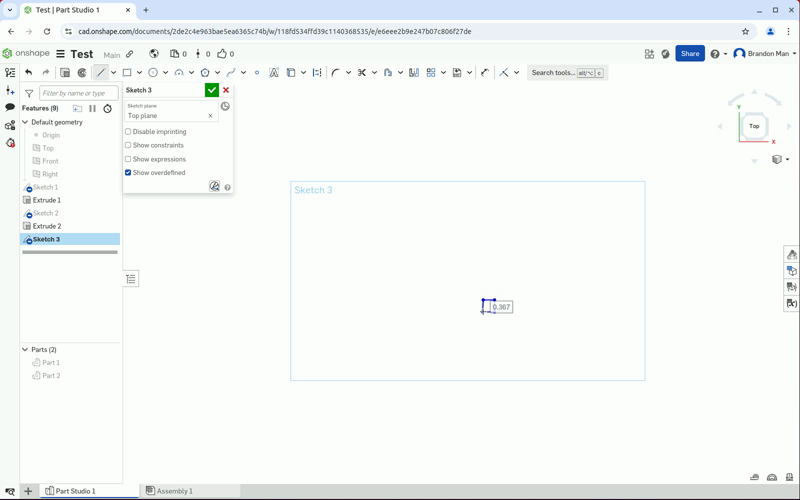
scroll(-6)
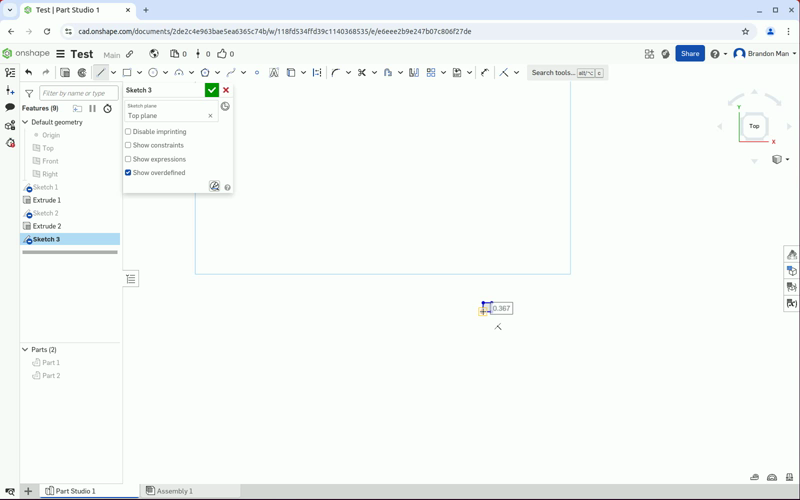
scroll(-6)
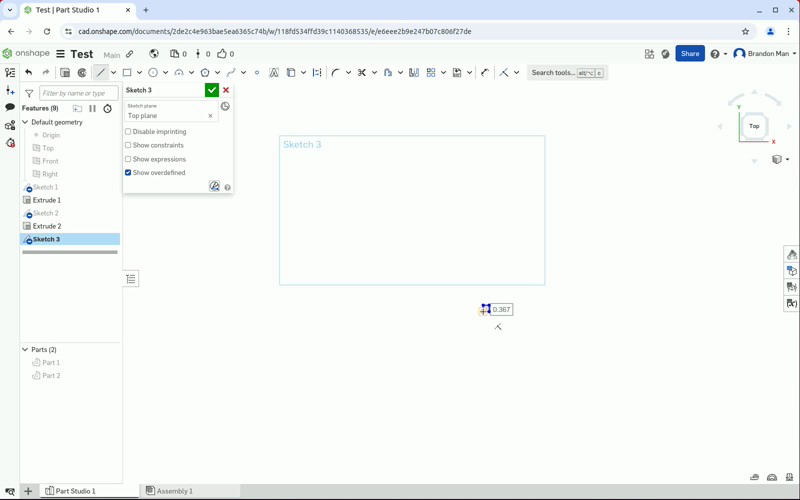
scroll(-6)
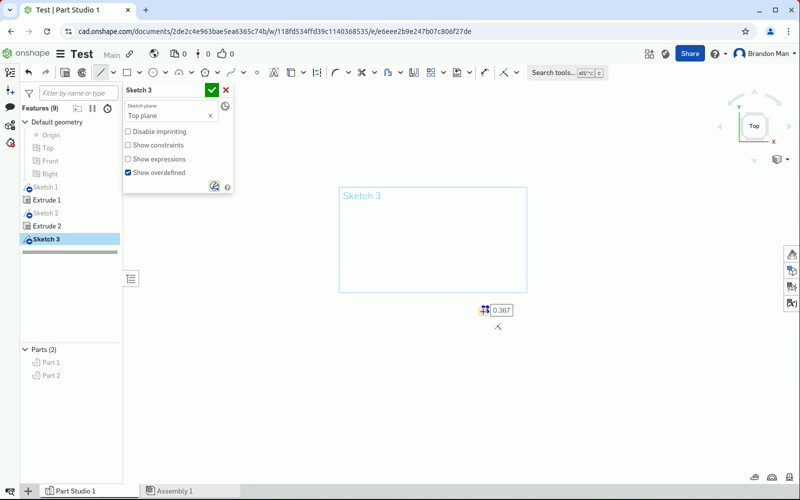
scroll(-6)
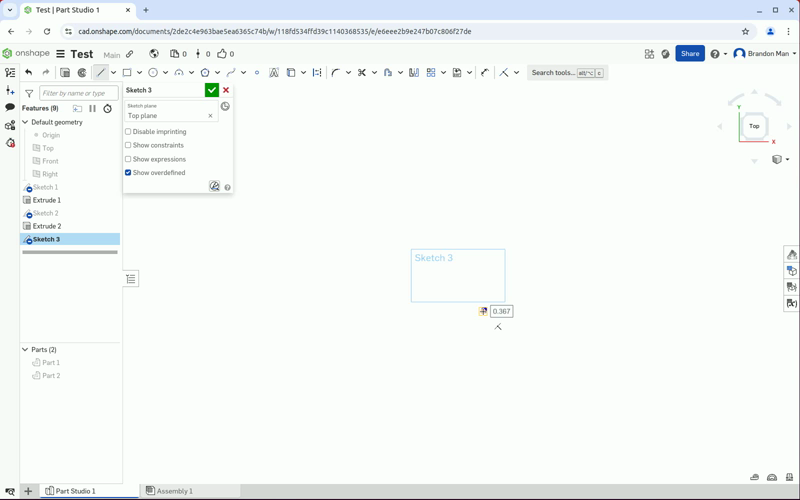
key(esc)
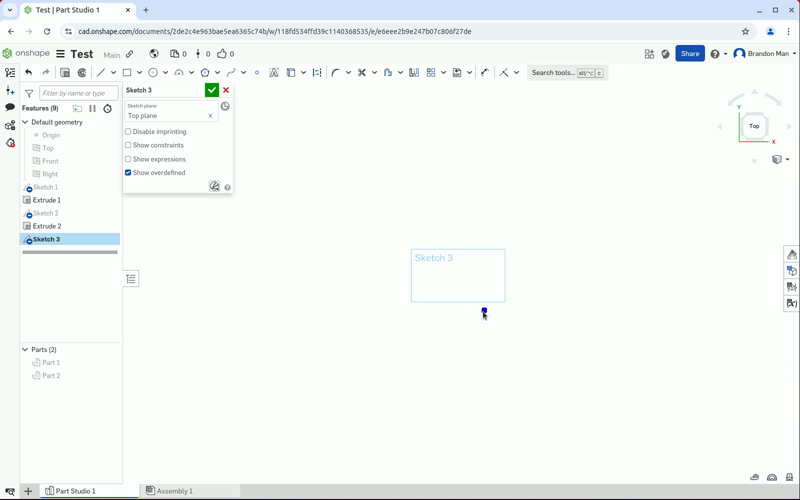
mouse_move(485, 309)
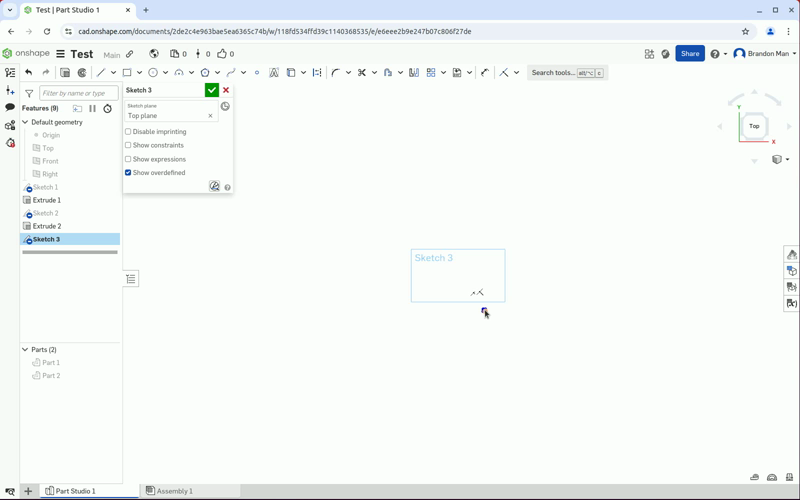
scroll(6)
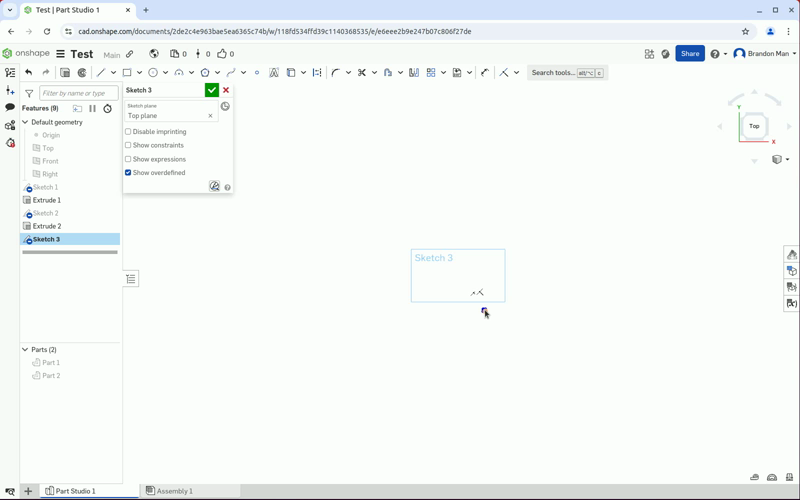
scroll(6)
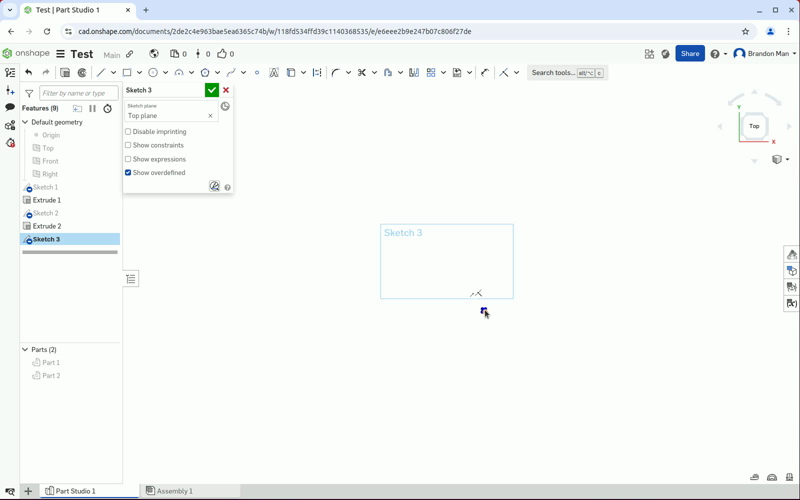
scroll(6)
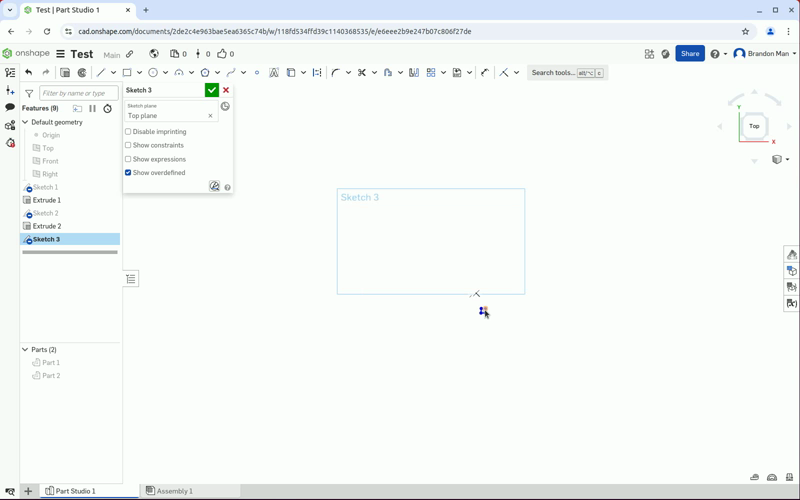
scroll(6)
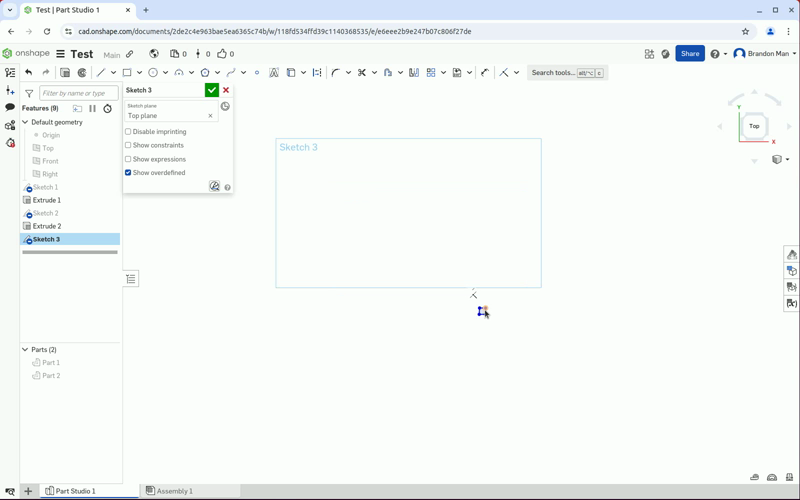
scroll(6)
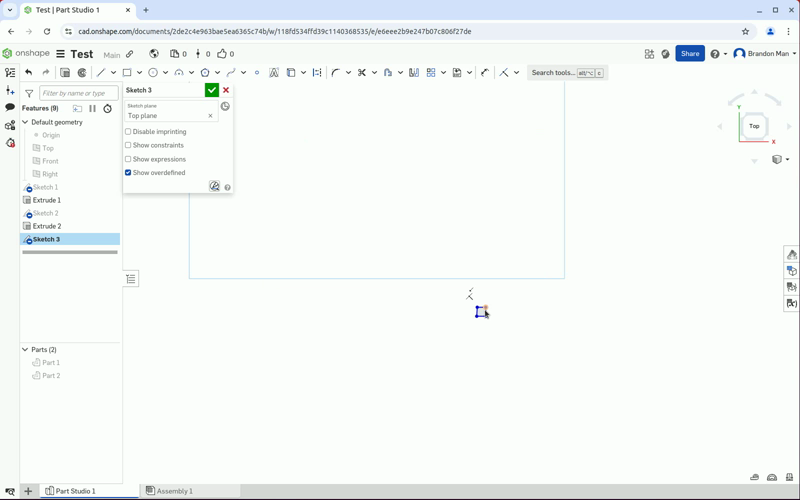
scroll(6)
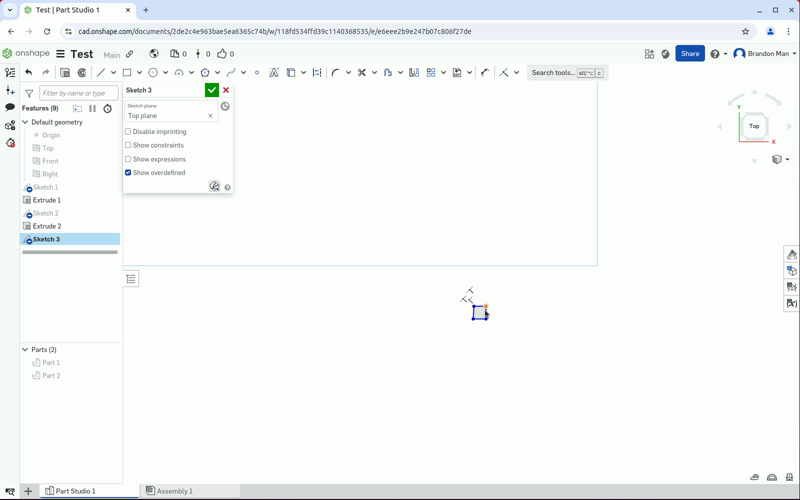
scroll(6)
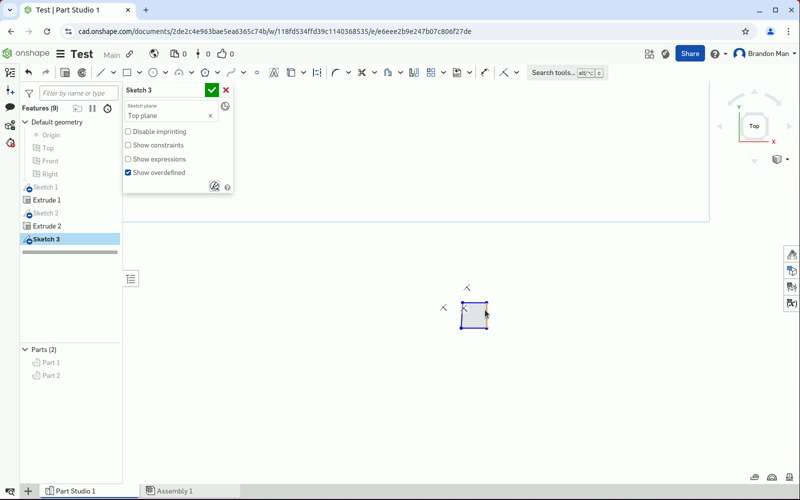
click(485, 309)
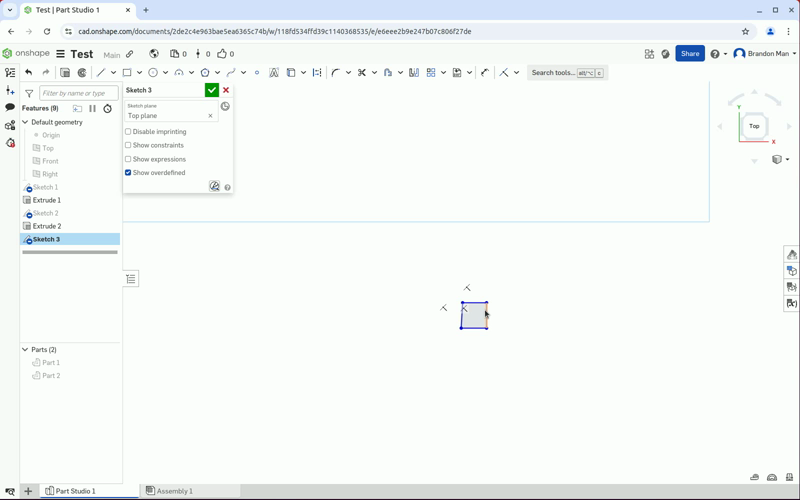
scroll(-6)
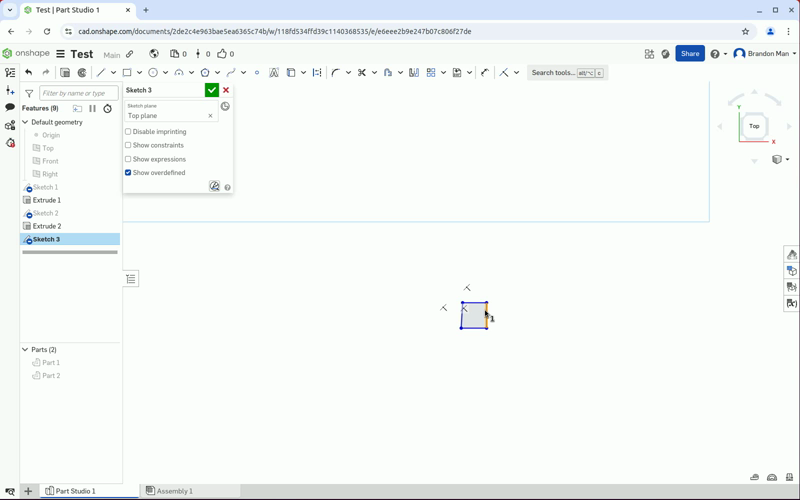
scroll(-6)
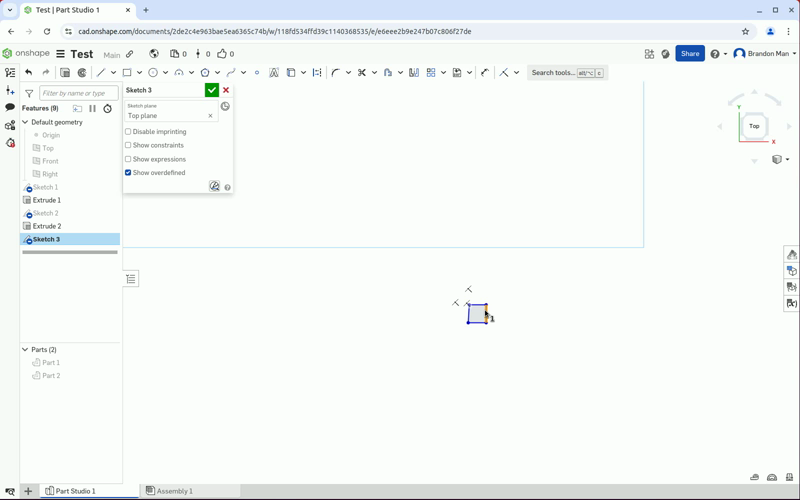
scroll(-6)
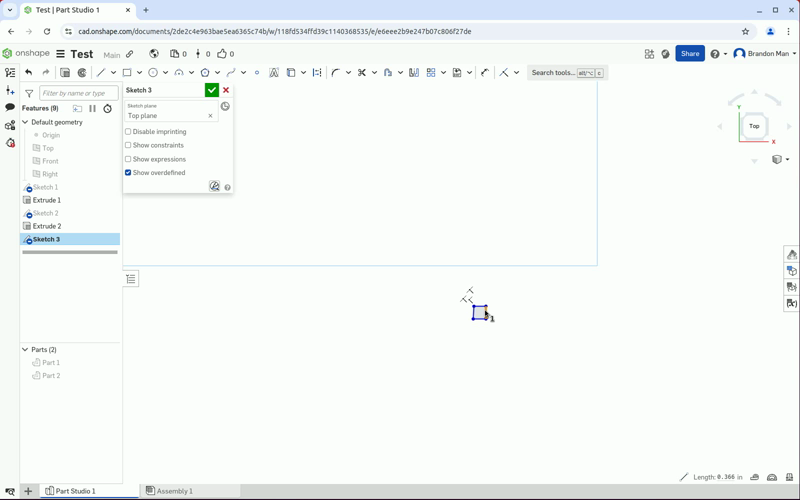
scroll(-6)
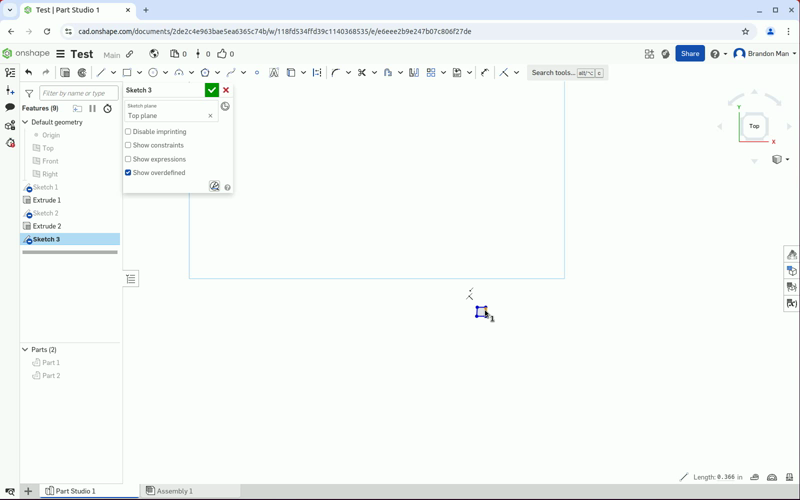
scroll(-6)
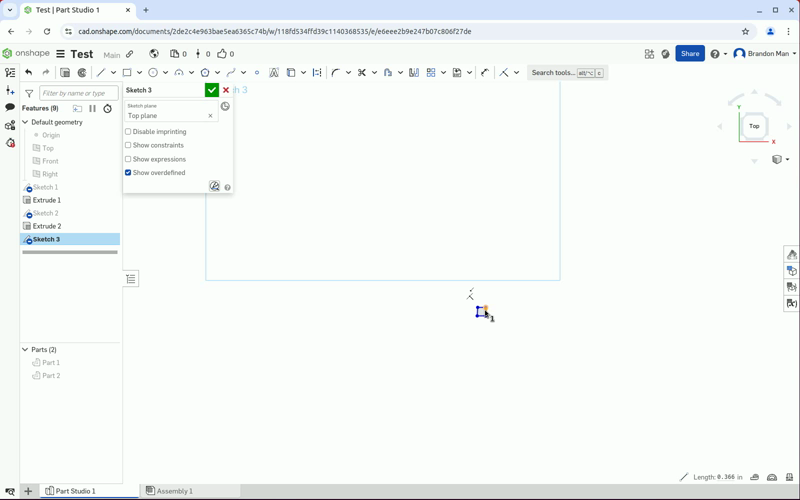
scroll(-6)
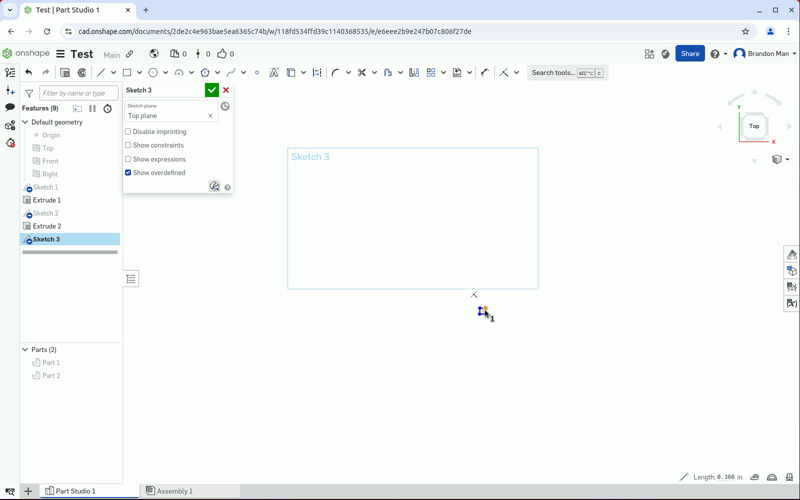
scroll(-6)
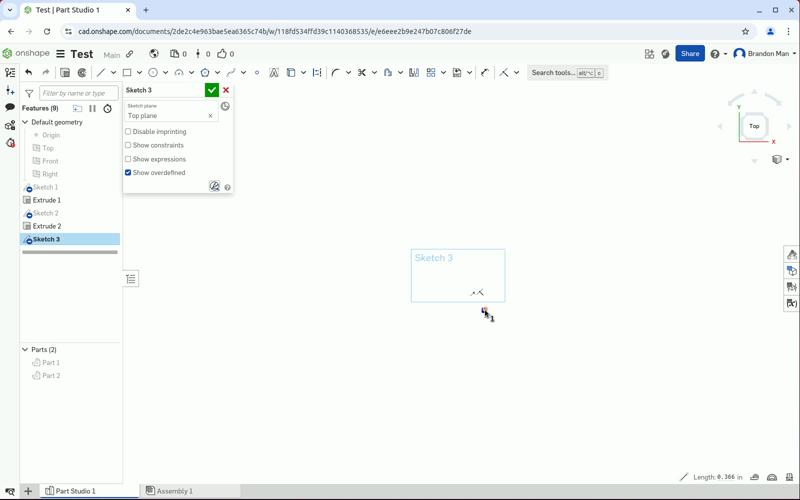
mouse_move(73, 352)
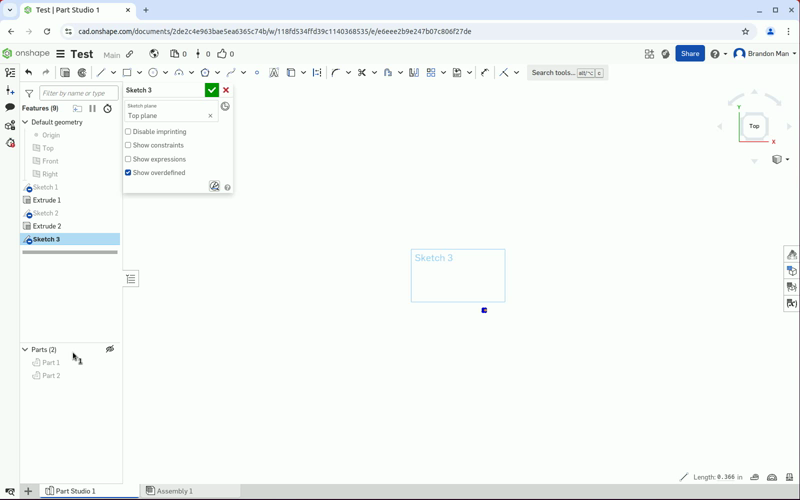
key(shift+y)
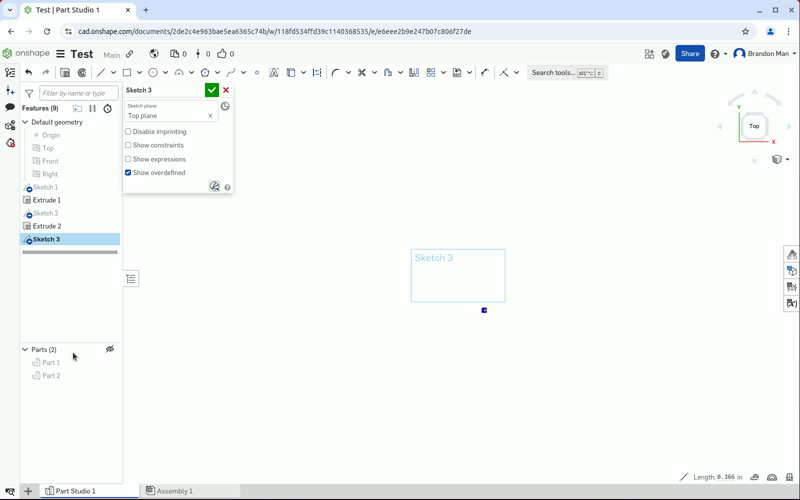
key(shift+e)
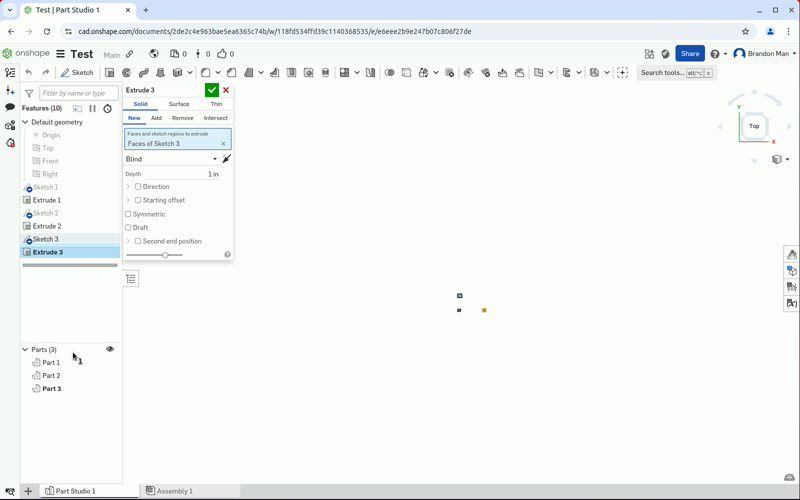
mouse_move(143, 106)
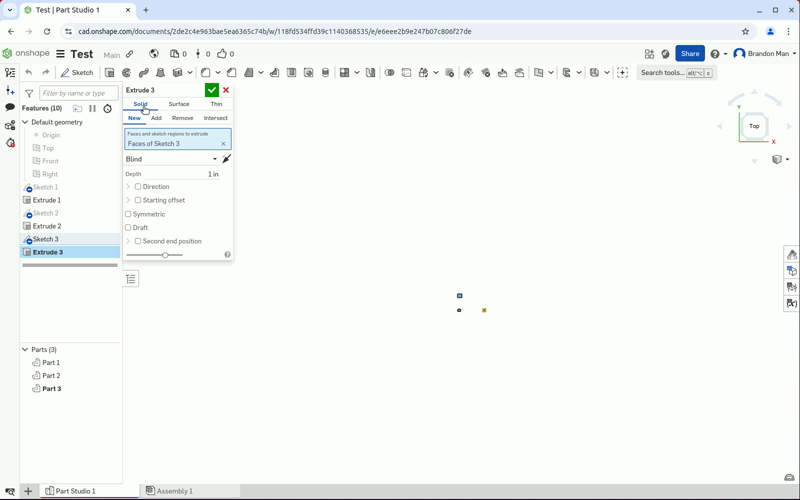
click(143, 106)
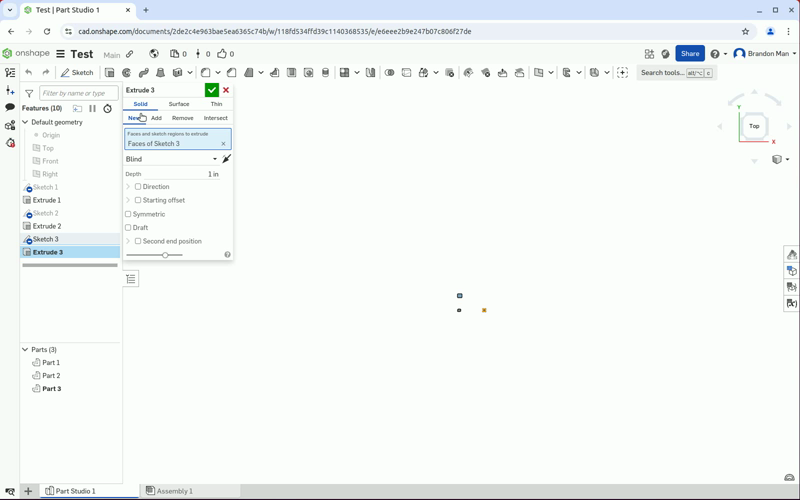
mouse_move(137, 120)
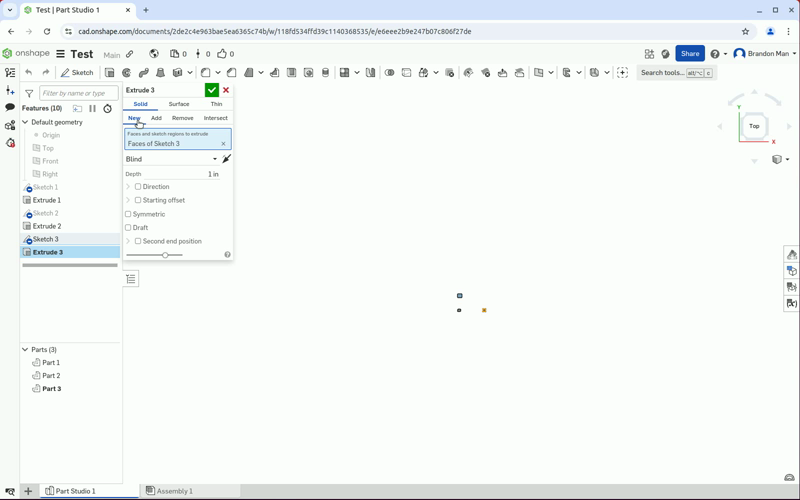
click(137, 120)
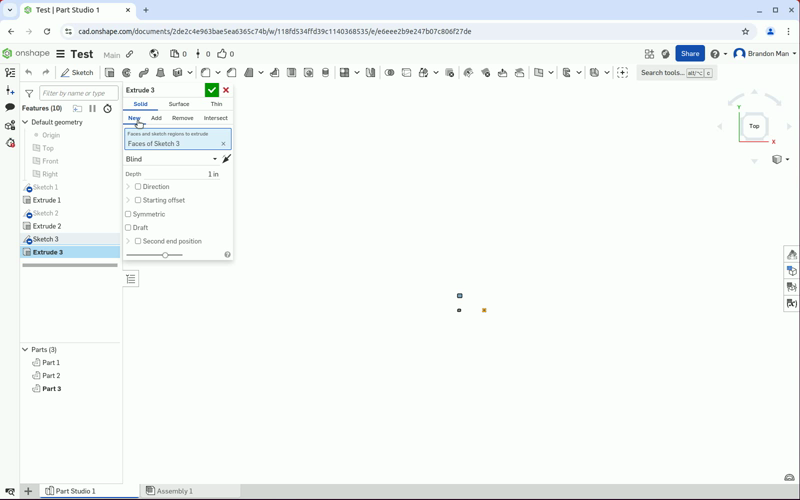
key(tab, 4)
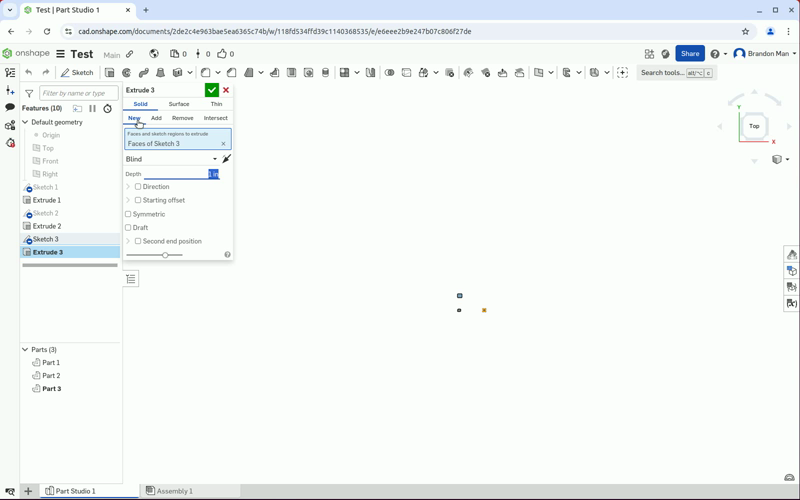
text(2.648)
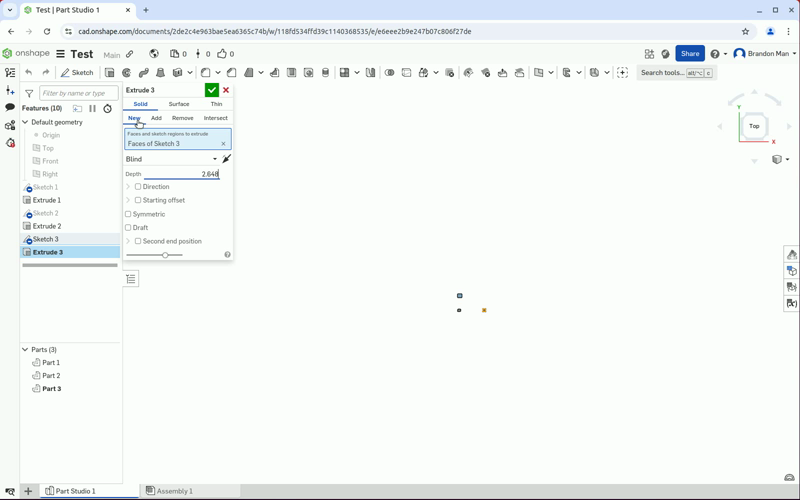
key(enter)
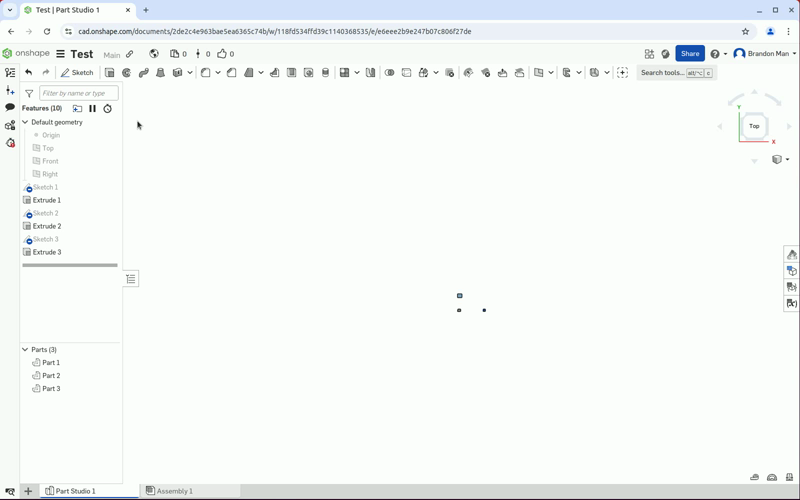
key(shift+h)
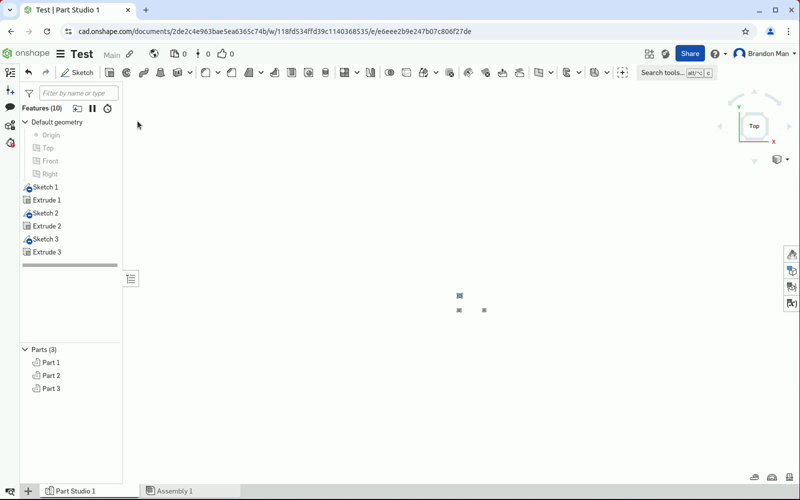
key(shift+h)
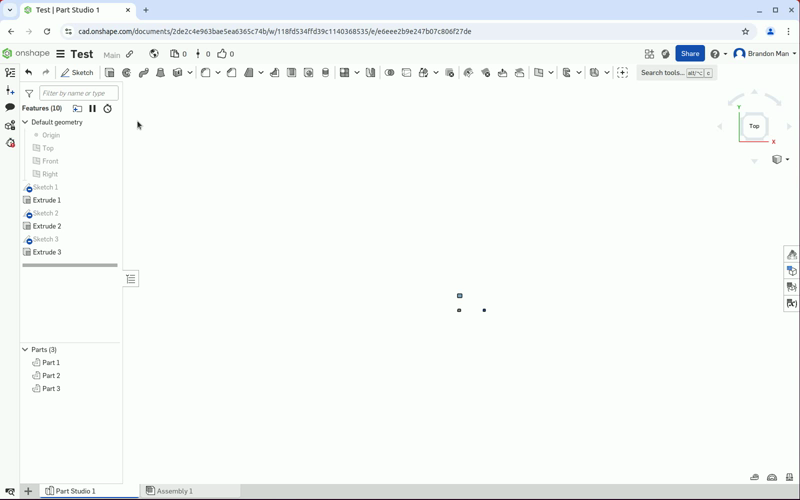
mouse_move(73, 189)
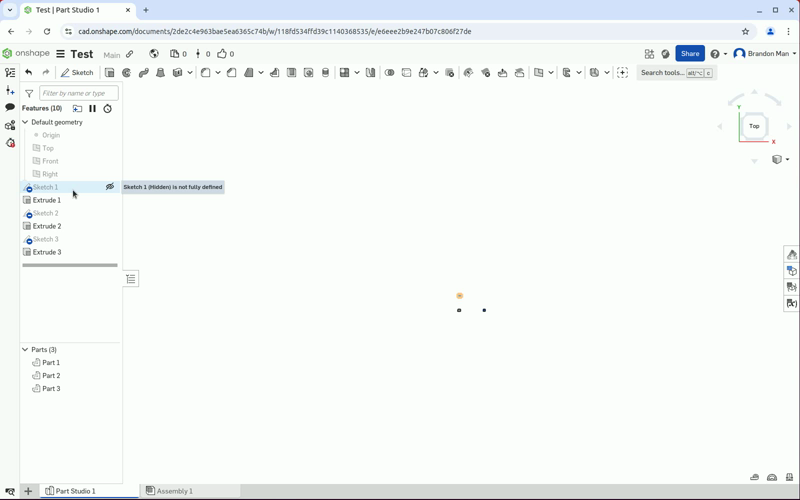
click(73, 189)
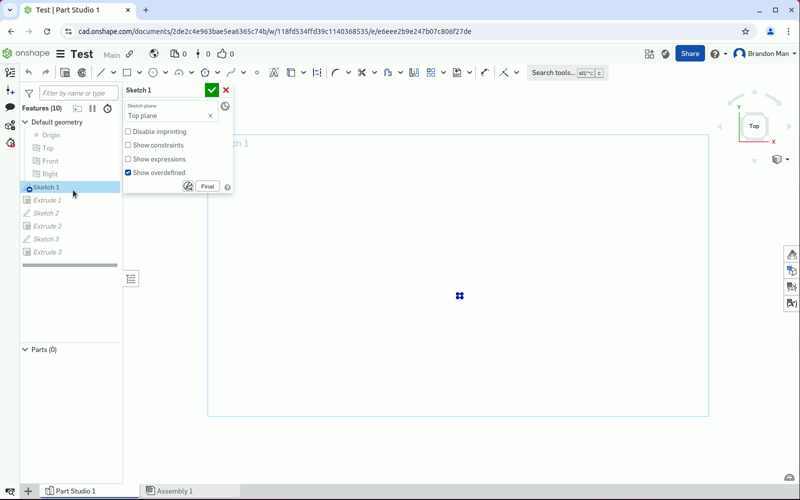
mouse_move(229, 92)
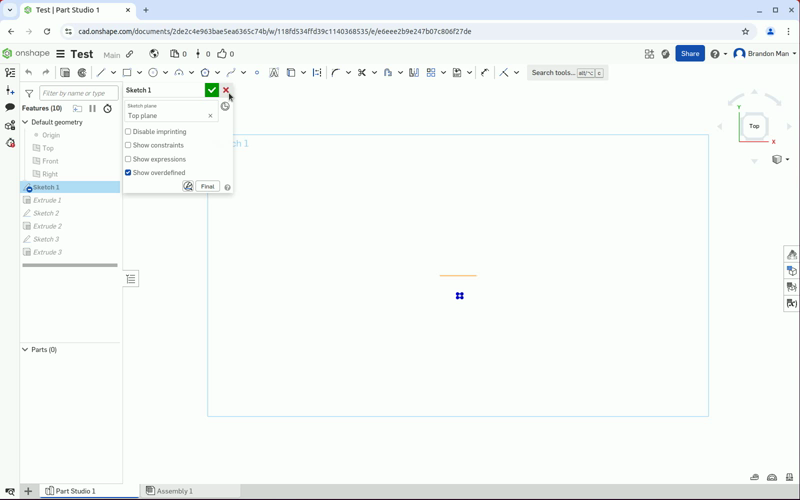
click(229, 92)
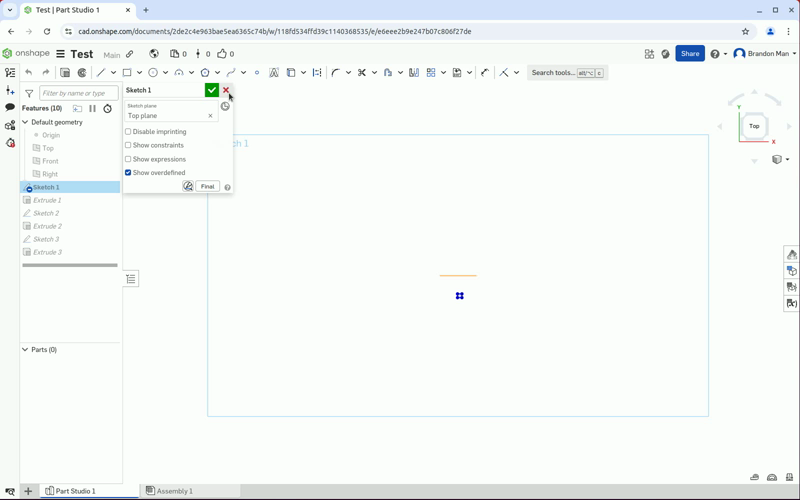
key(shift+s)
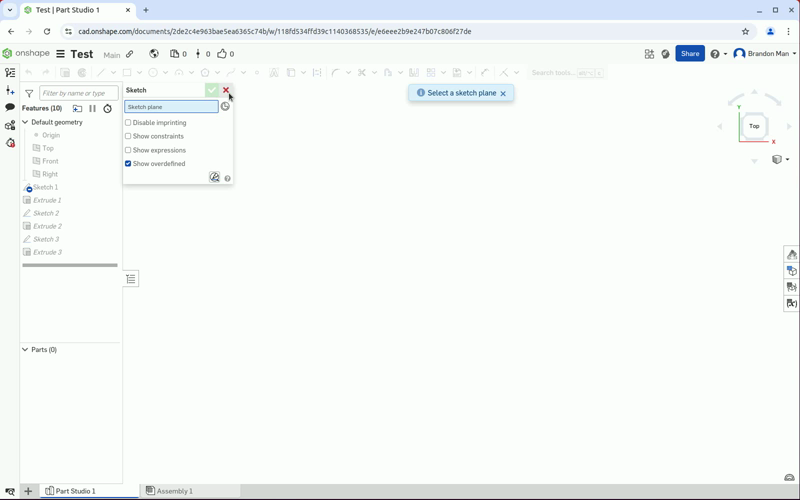
mouse_move(73, 150)
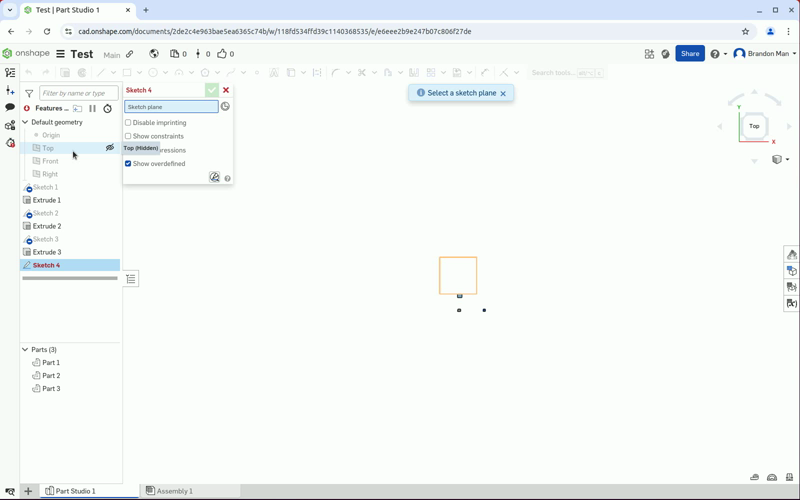
click(73, 150)
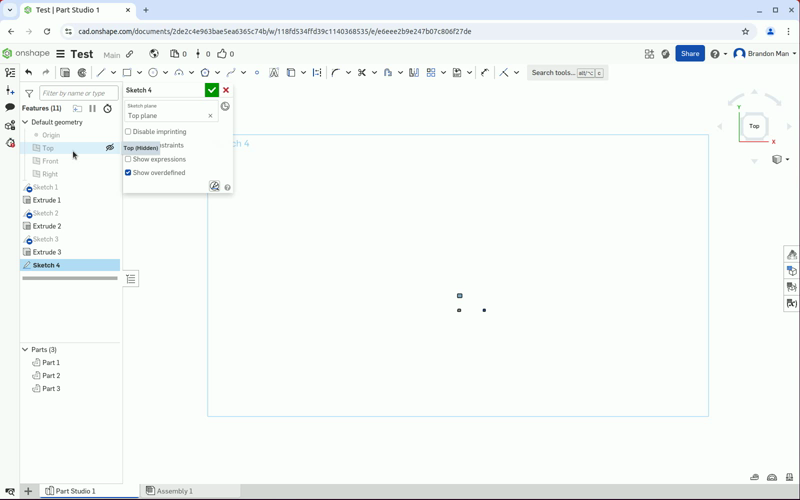
mouse_move(73, 352)
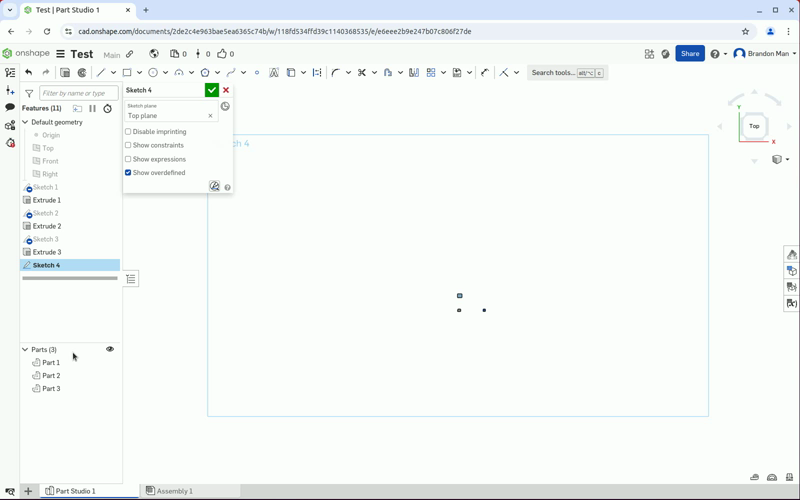
key(y)
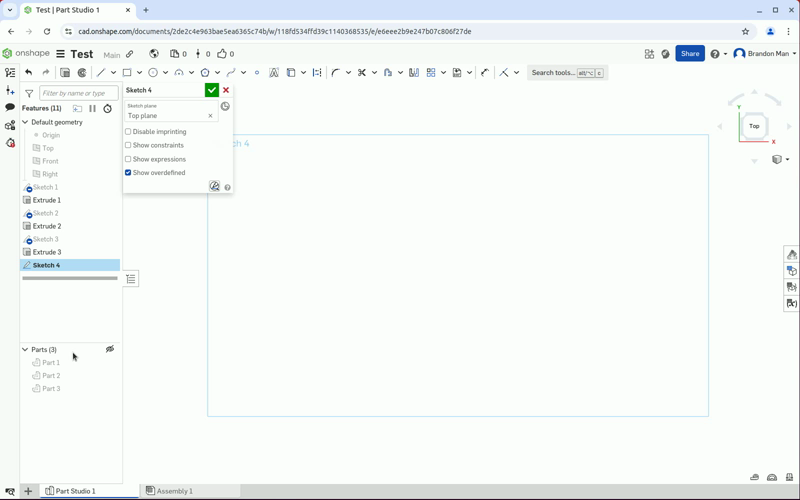
key(l)
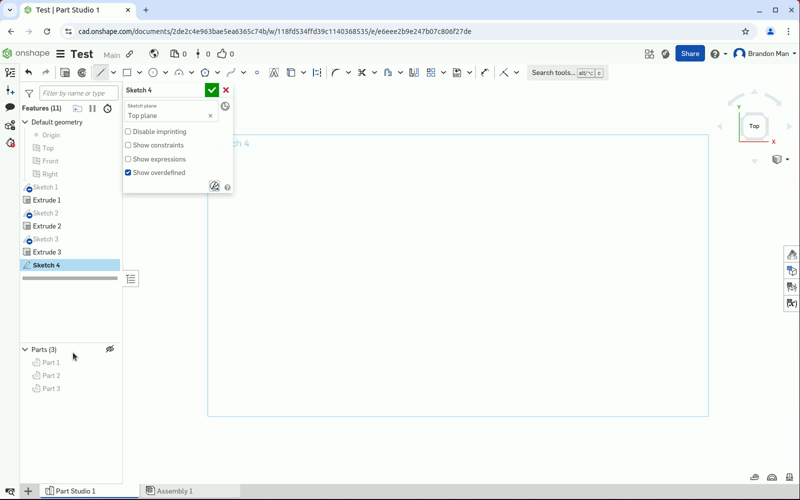
key_down(shift)
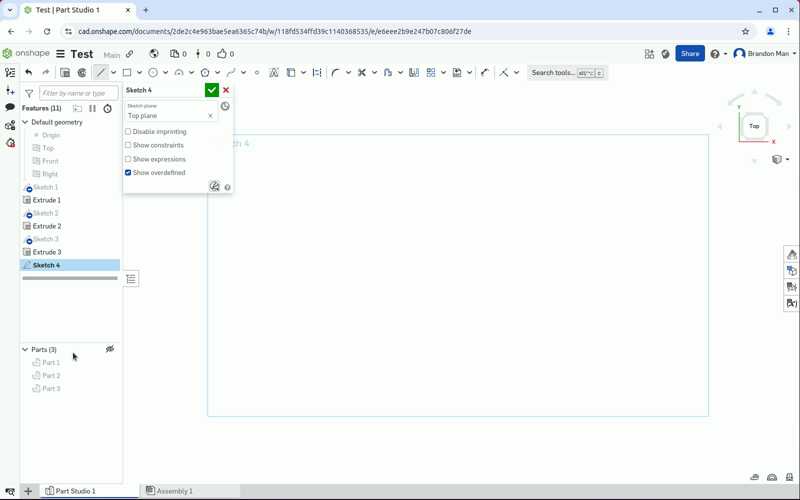
mouse_move(506, 311)
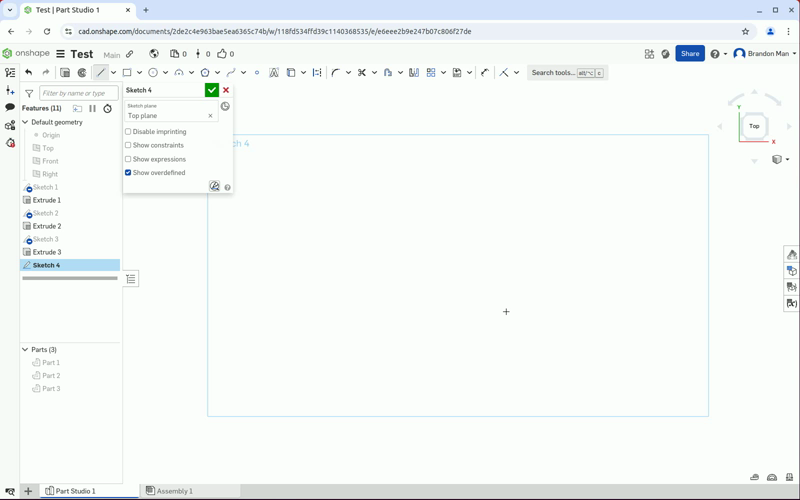
click(506, 311)
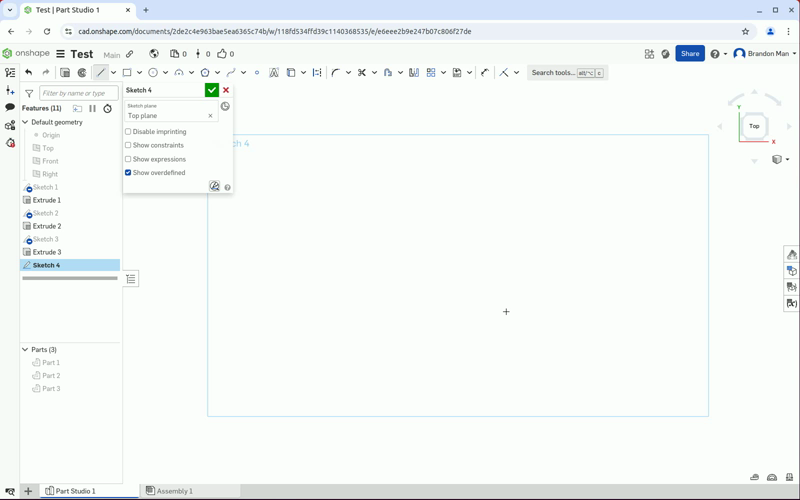
key_up(shift)
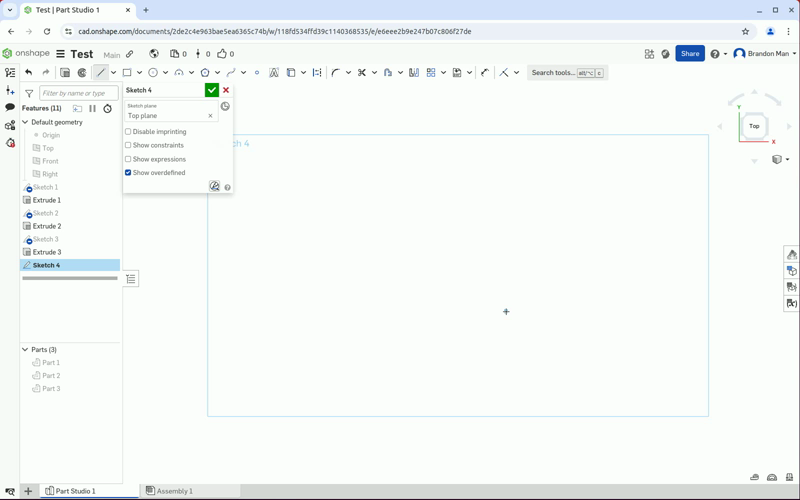
key_down(shift)
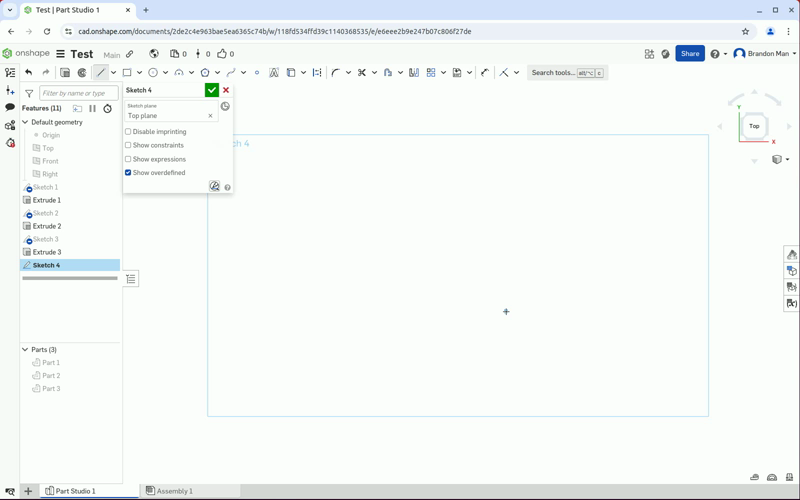
mouse_move(536, 311)
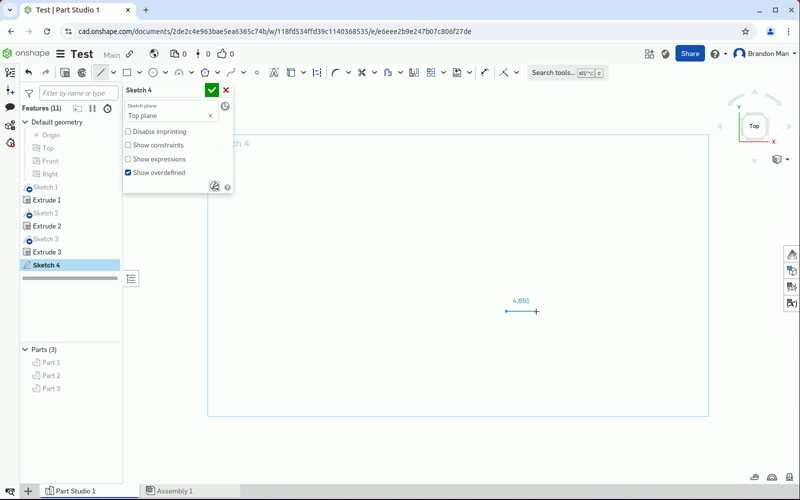
mouse_move(508, 311)
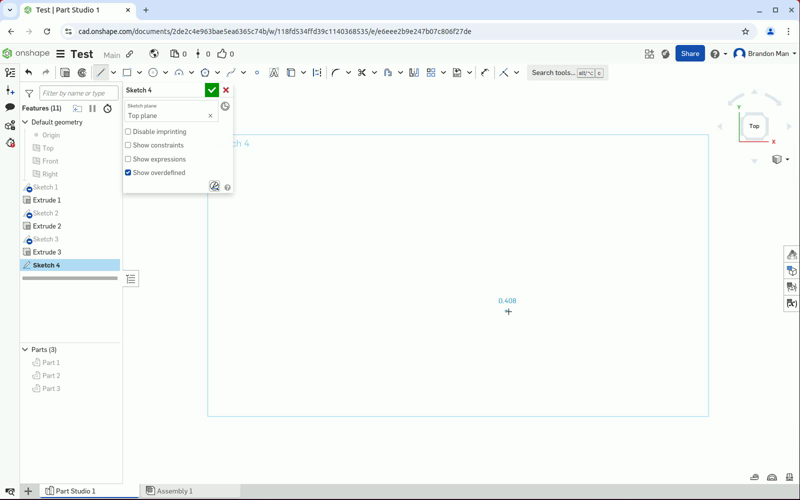
scroll(6)
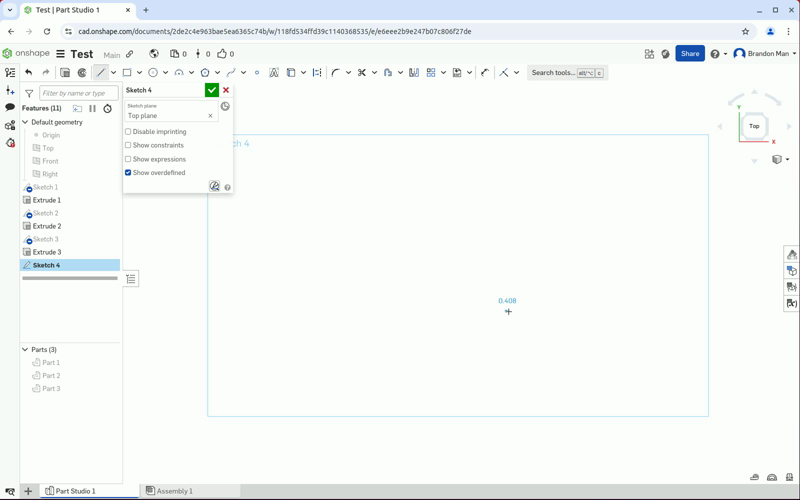
scroll(6)
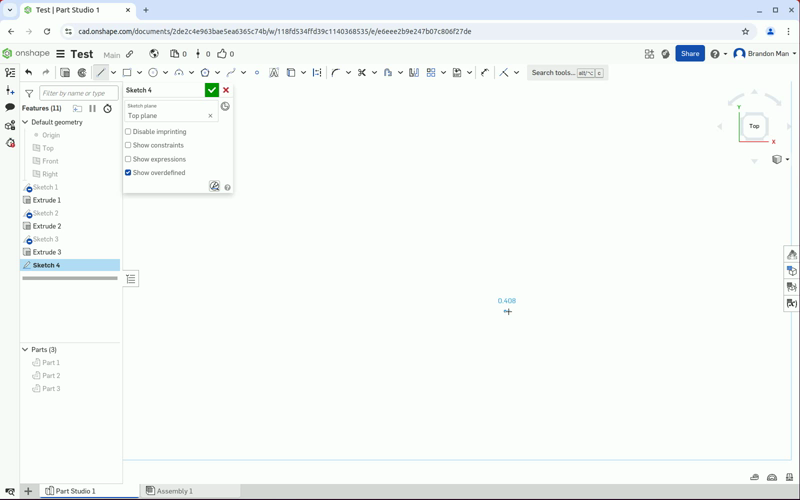
scroll(6)
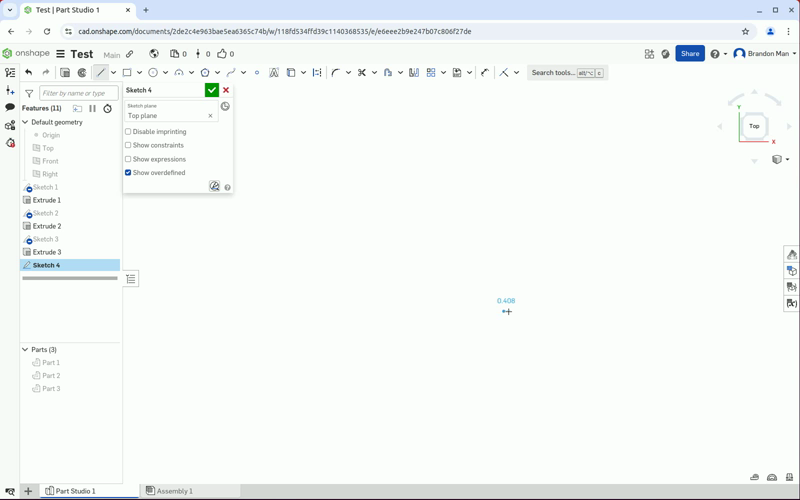
scroll(6)
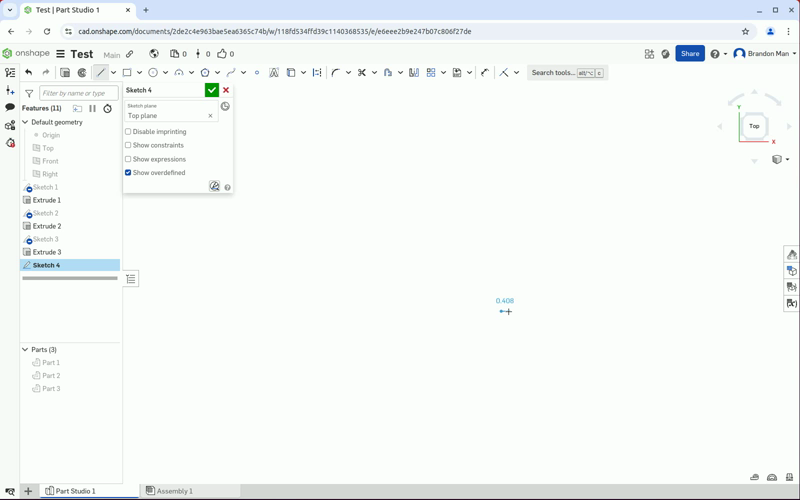
scroll(6)
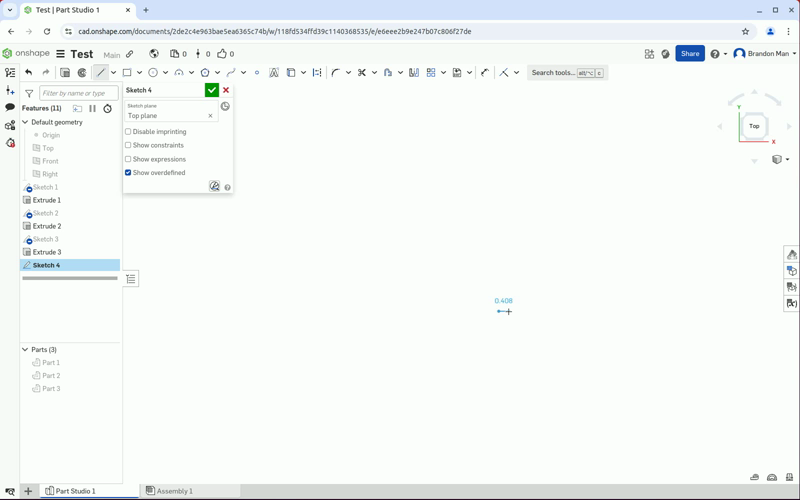
scroll(6)
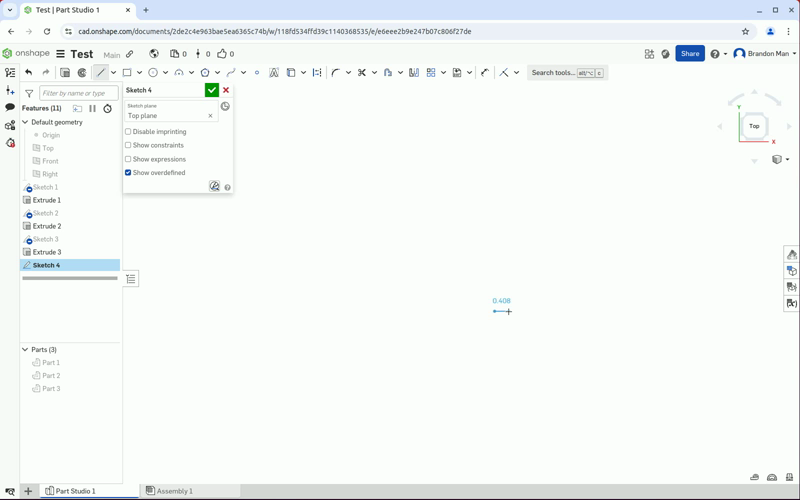
scroll(6)
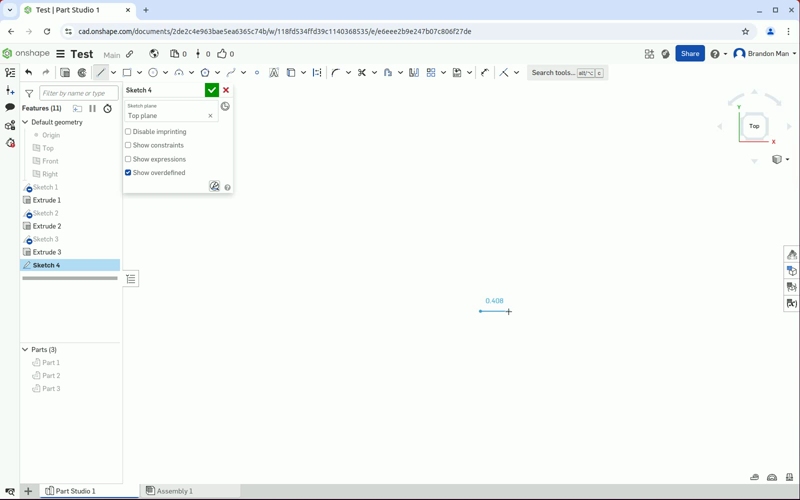
click(508, 311)
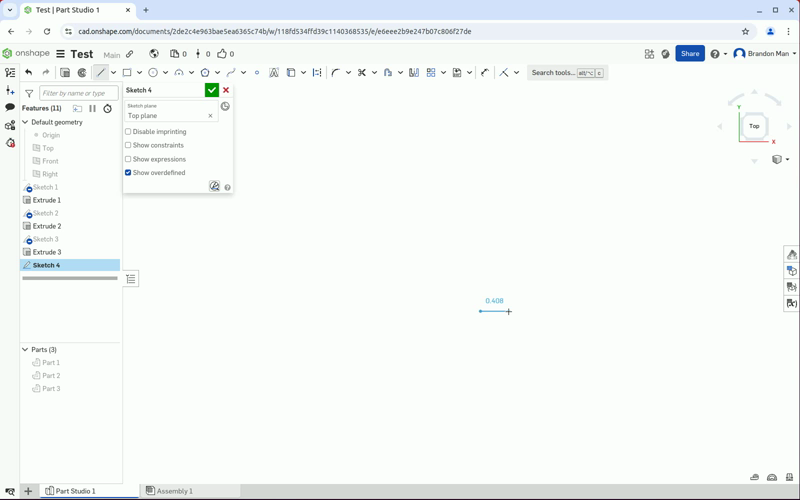
scroll(-6)
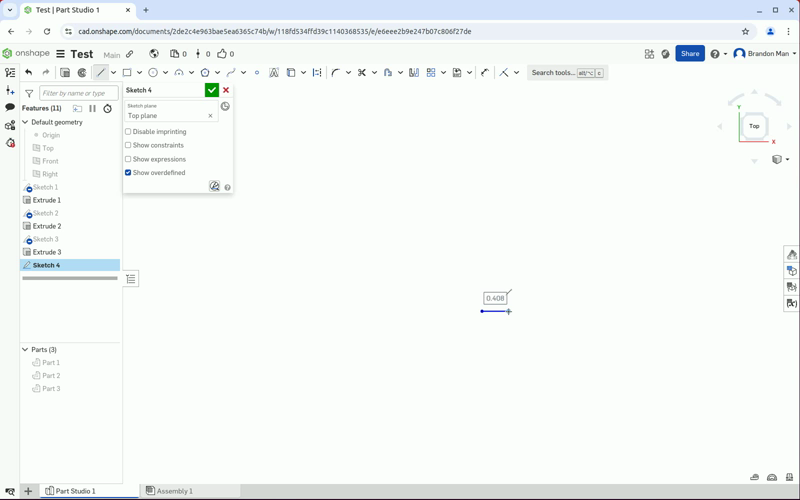
scroll(-6)
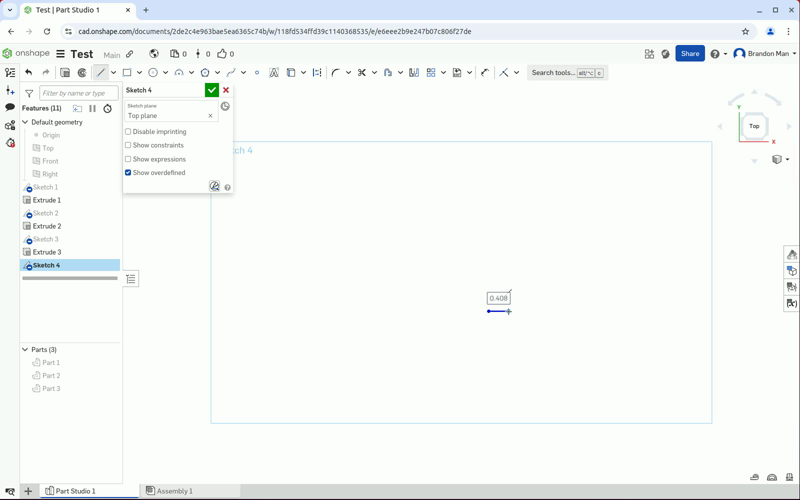
scroll(-6)
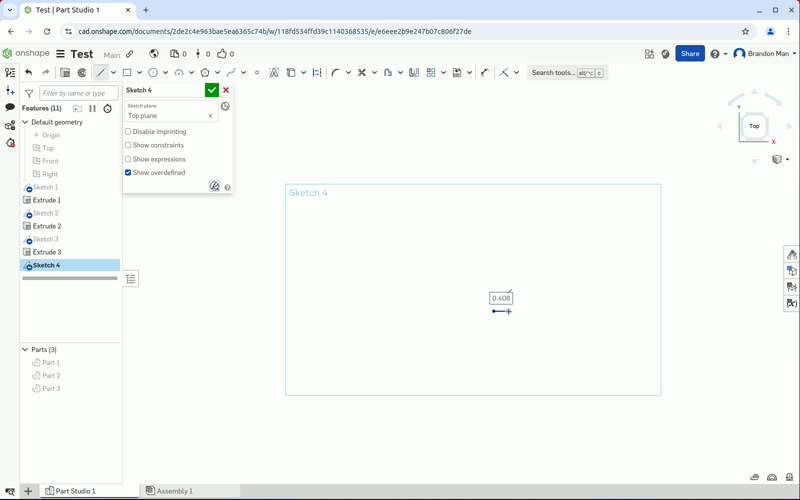
scroll(-6)
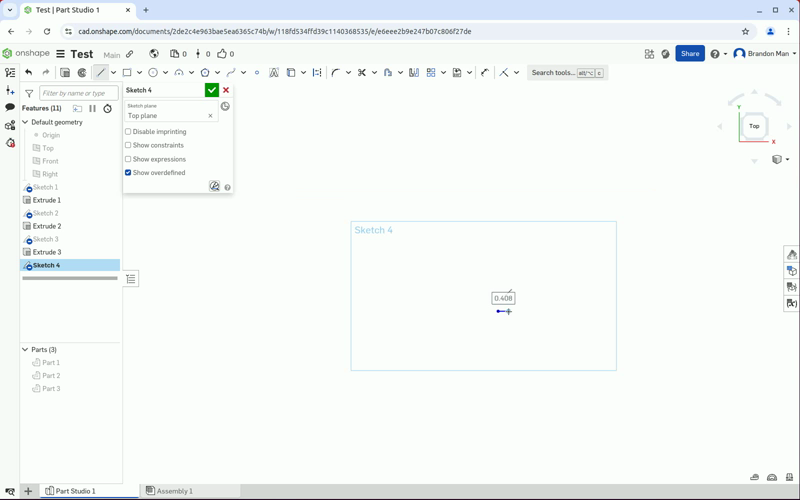
scroll(-6)
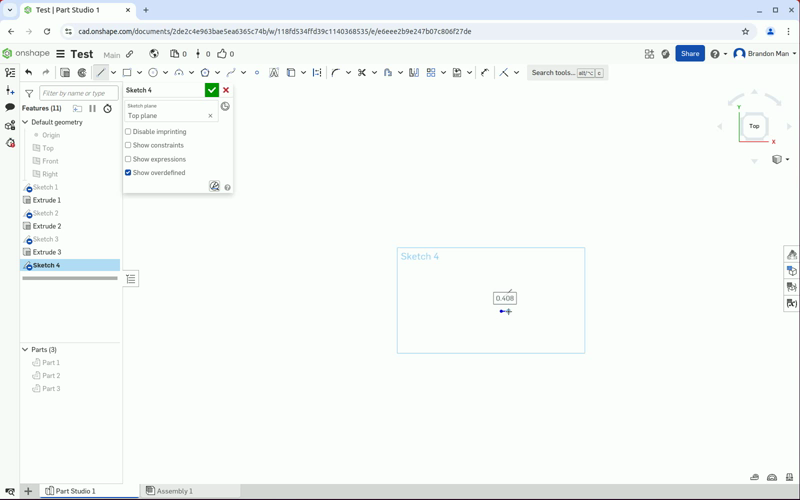
scroll(-6)
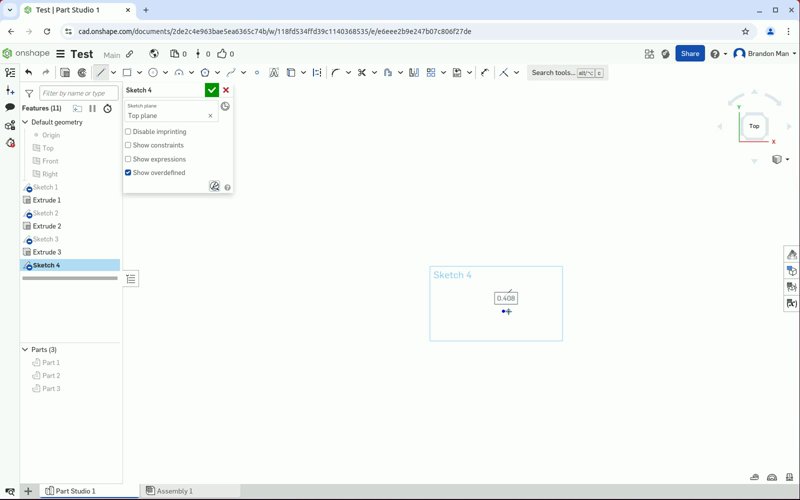
scroll(-6)
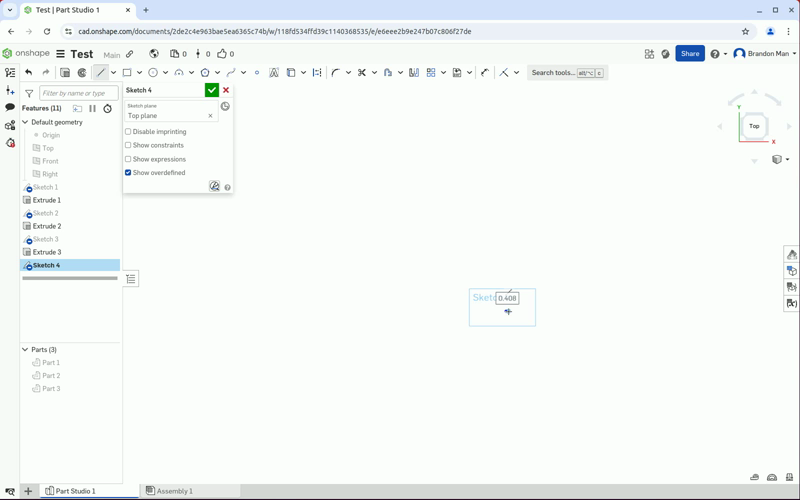
key_up(shift)
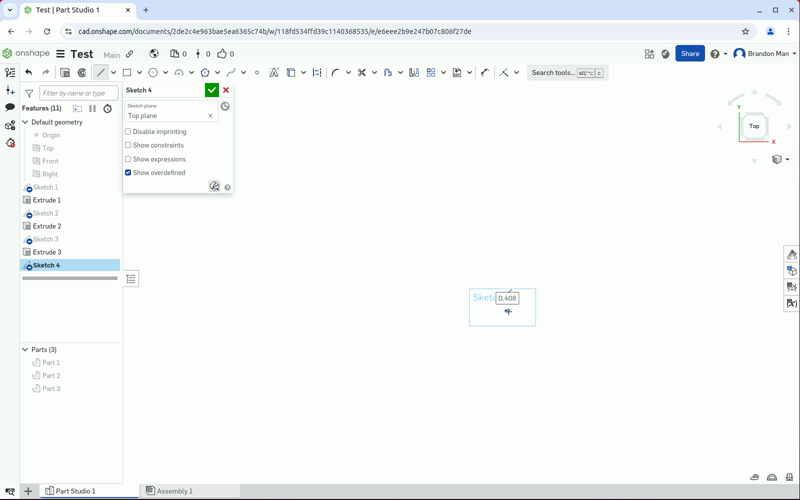
key_down(shift)
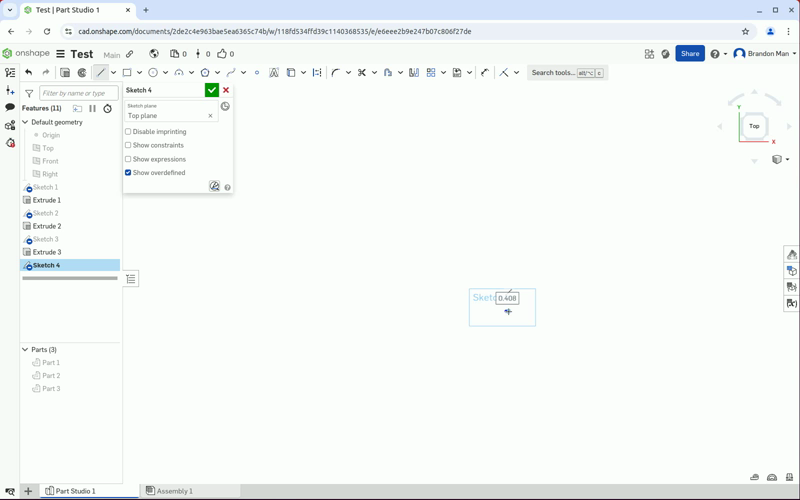
mouse_move(538, 311)
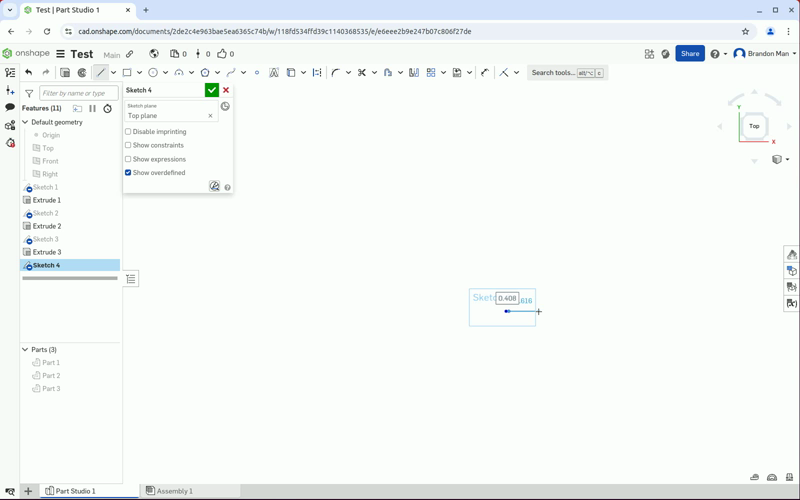
mouse_move(508, 309)
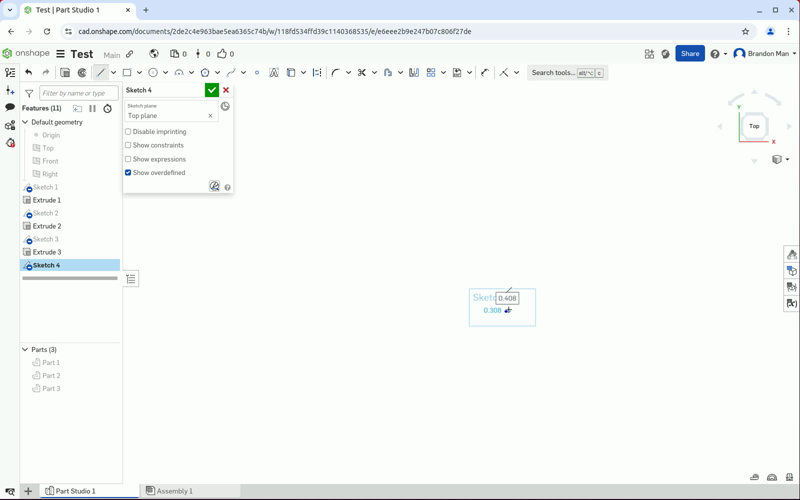
scroll(6)
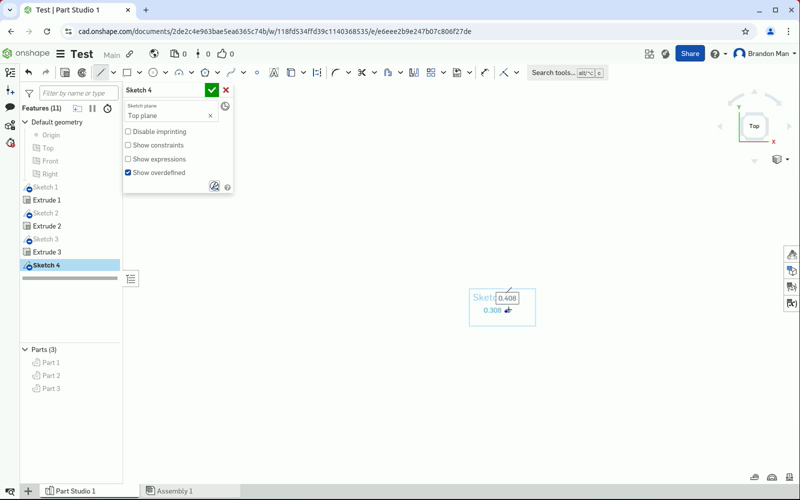
scroll(6)
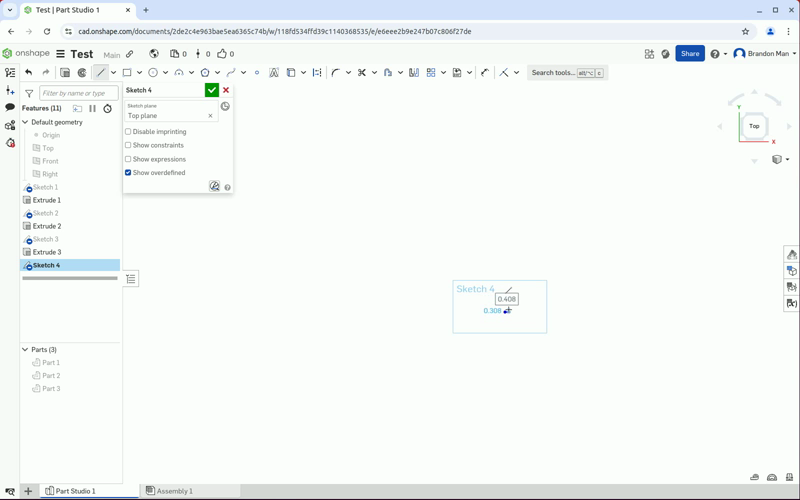
scroll(6)
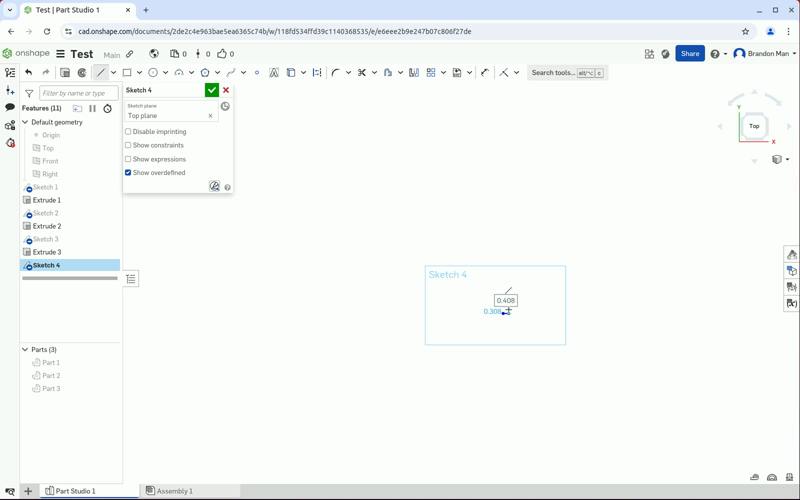
scroll(6)
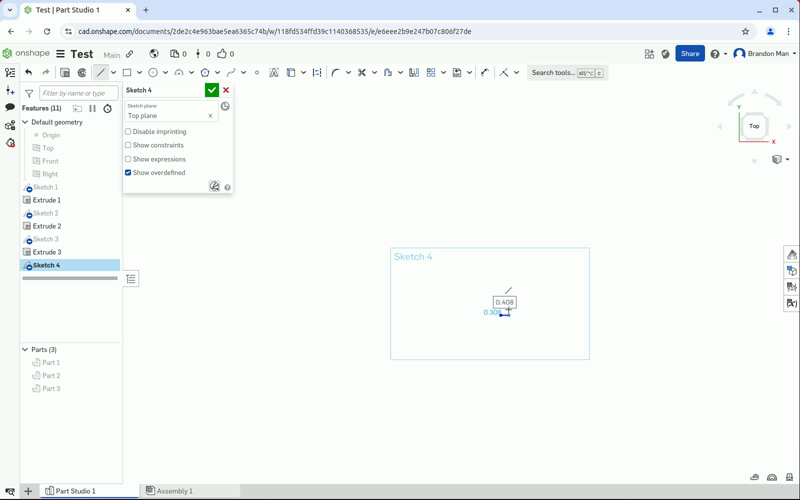
scroll(6)
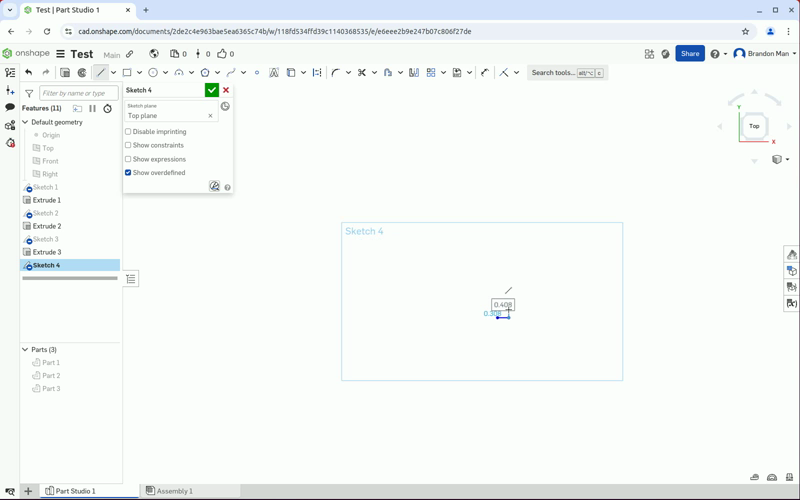
scroll(6)
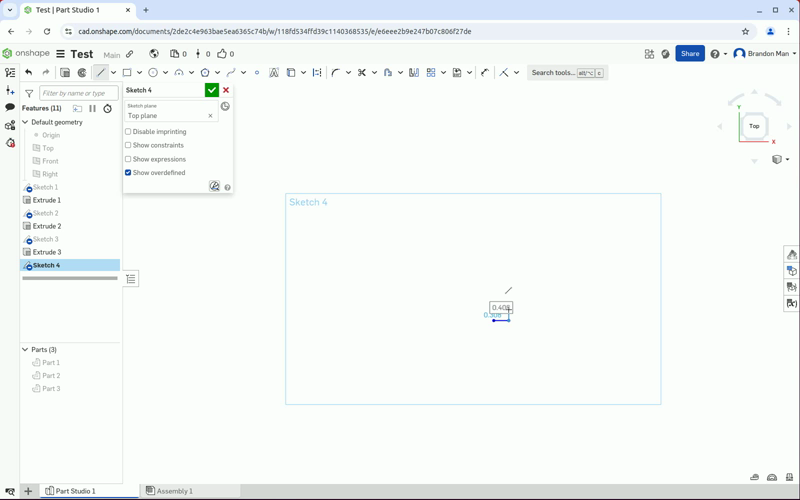
scroll(6)
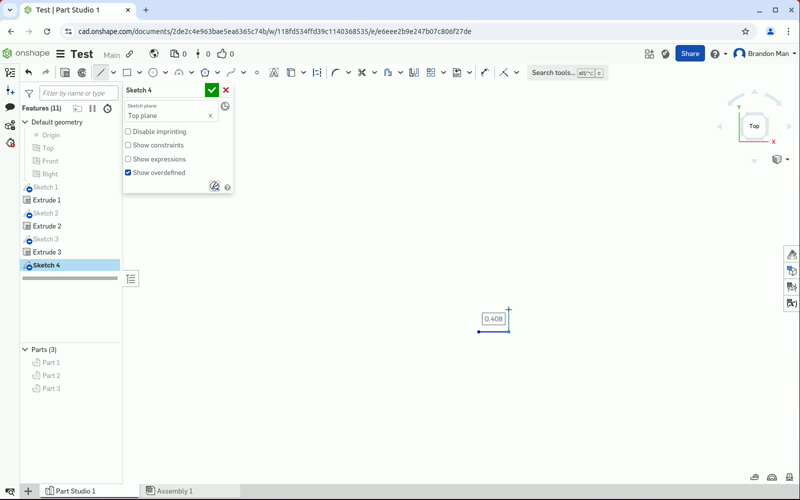
click(508, 309)
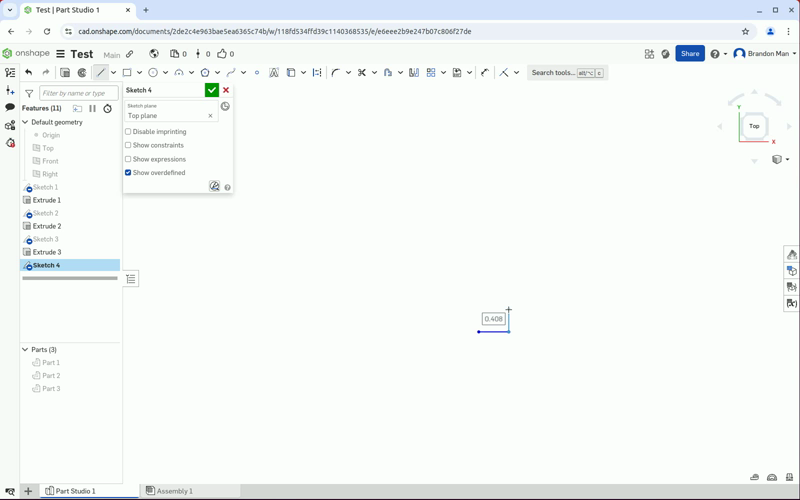
scroll(-6)
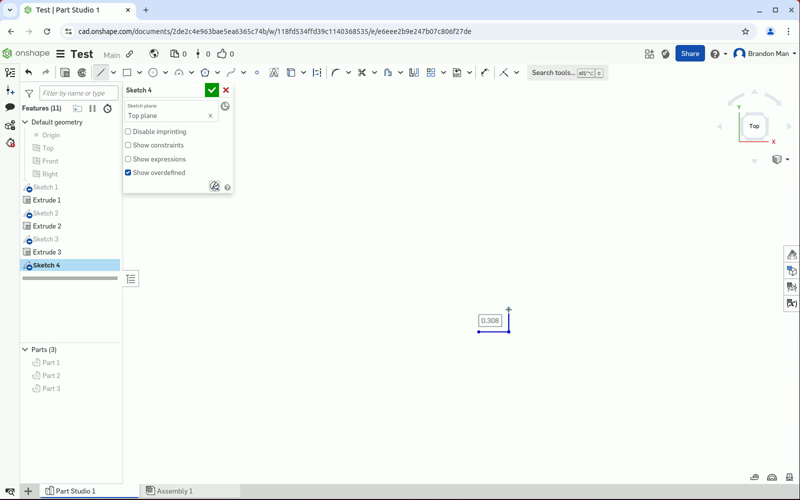
scroll(-6)
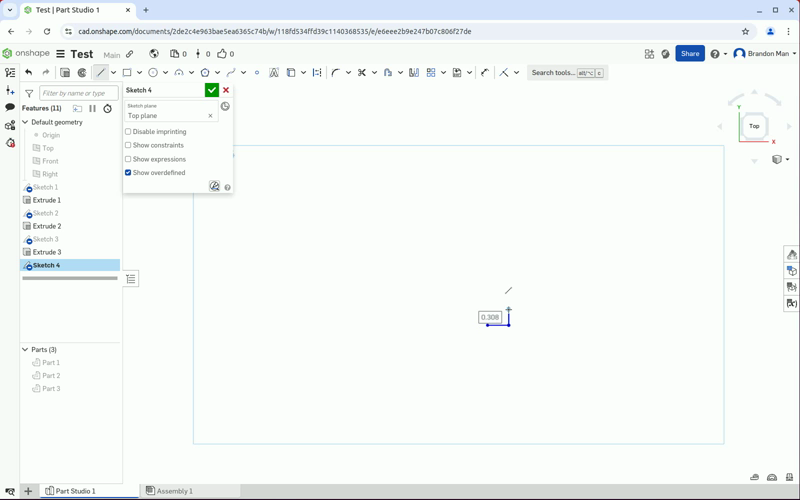
scroll(-6)
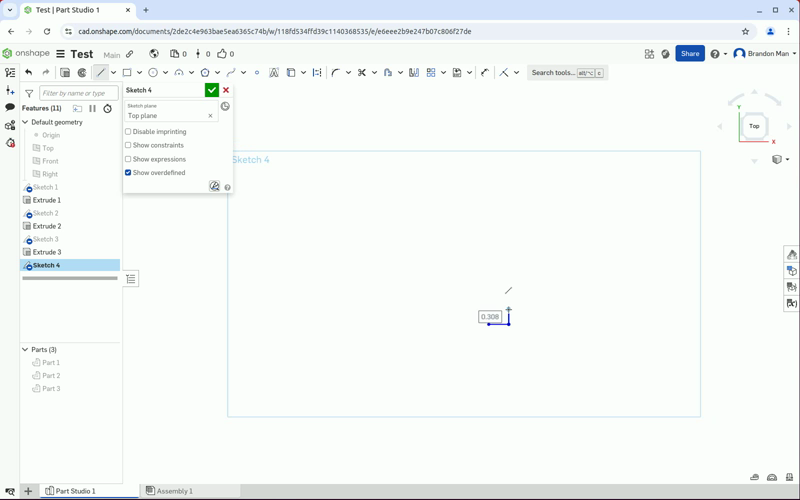
scroll(-6)
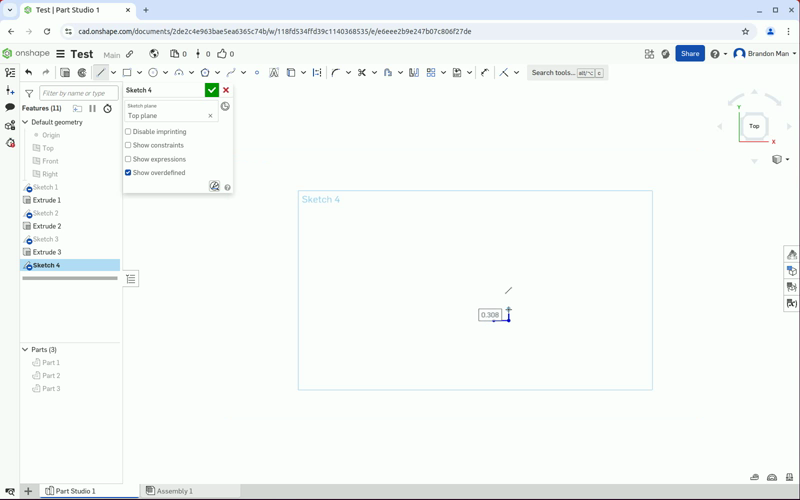
scroll(-6)
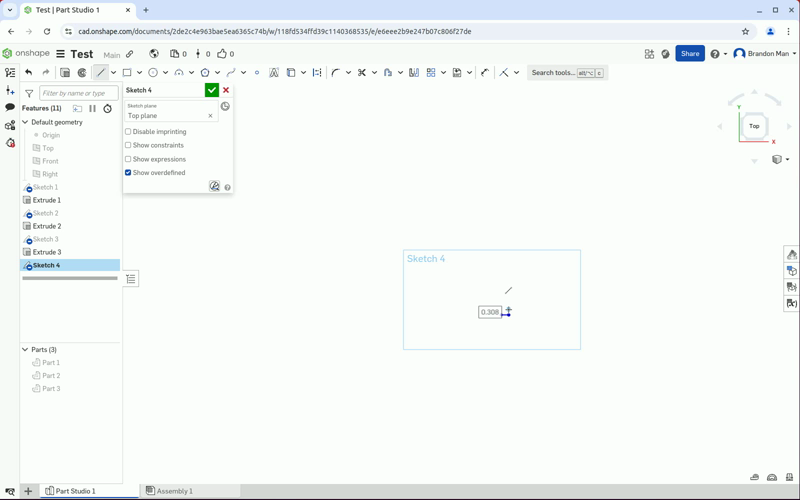
scroll(-6)
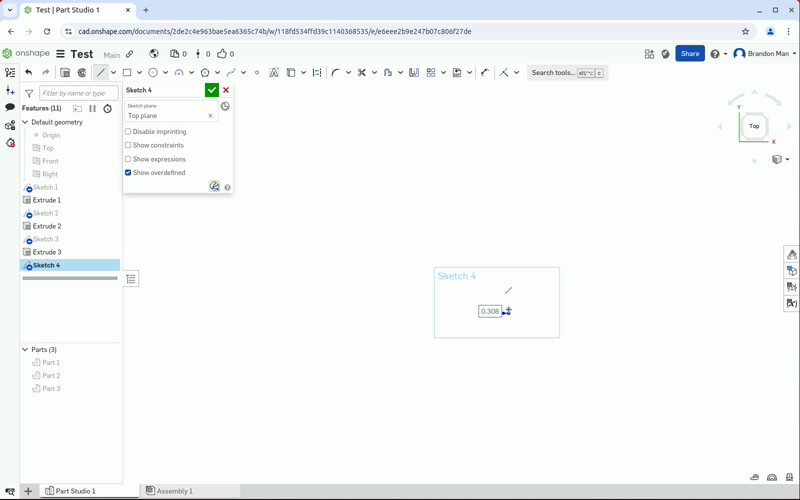
scroll(-6)
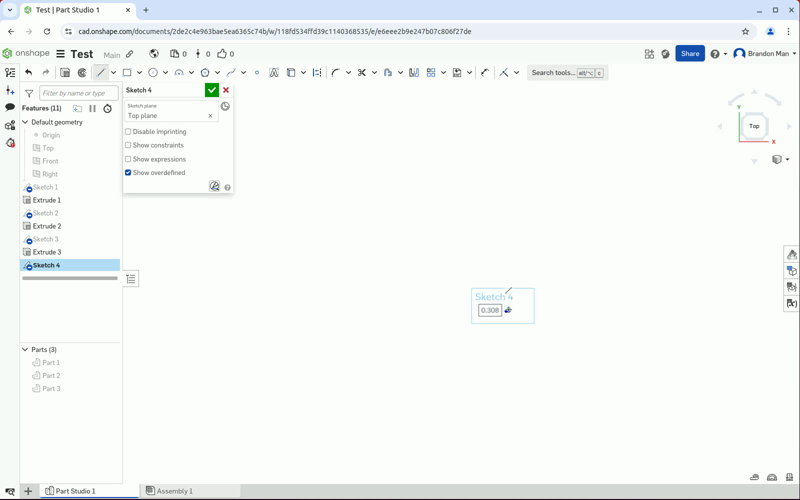
key_up(shift)
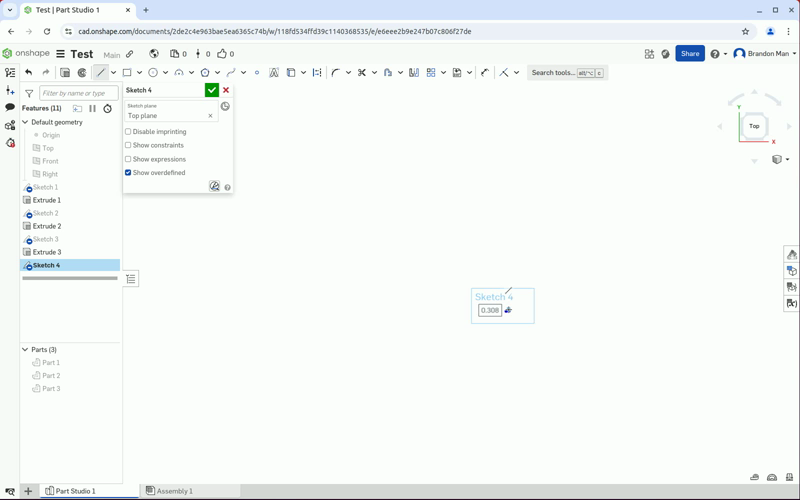
key_down(shift)
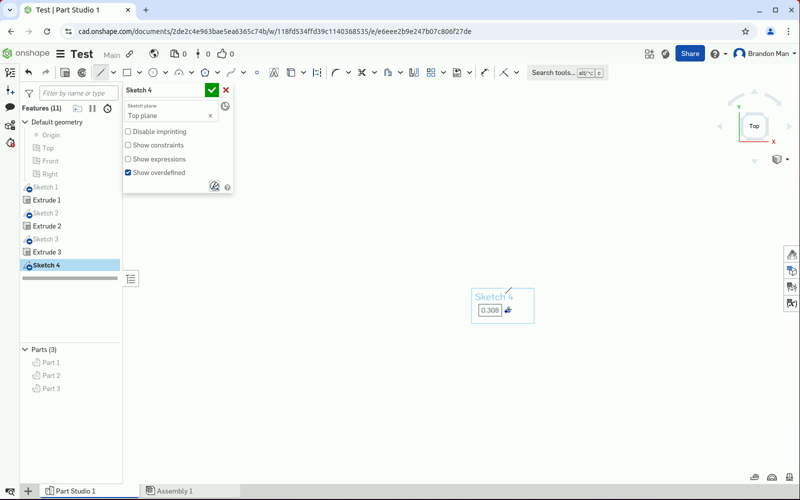
mouse_move(538, 309)
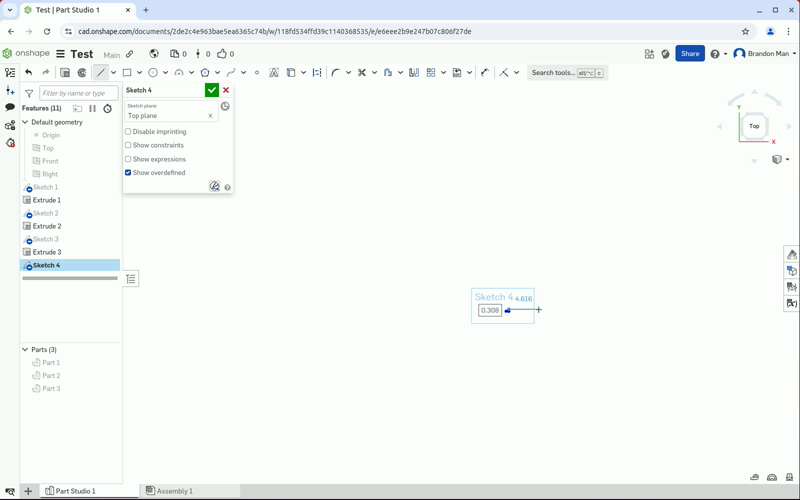
mouse_move(506, 309)
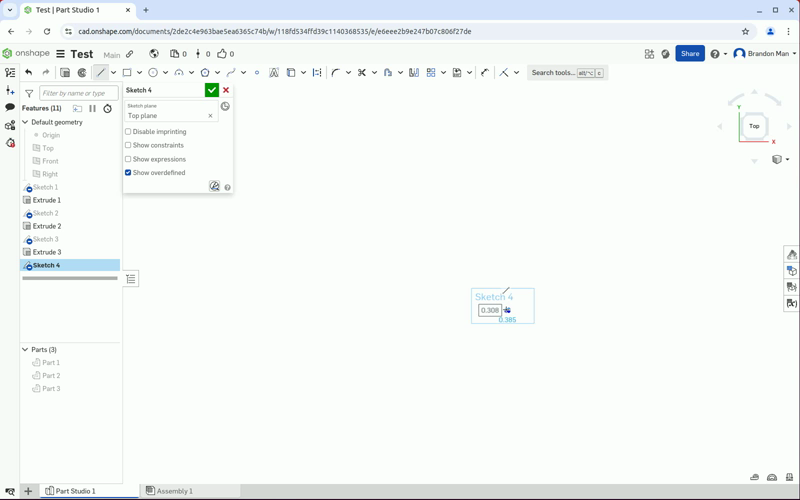
scroll(6)
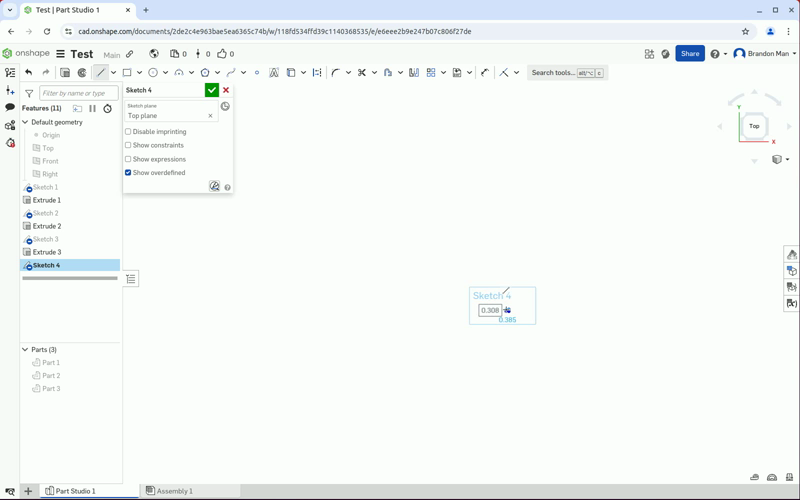
scroll(6)
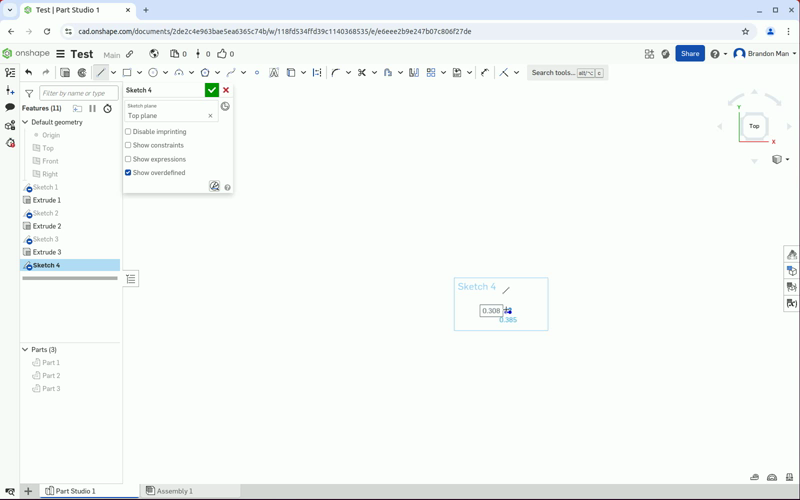
scroll(6)
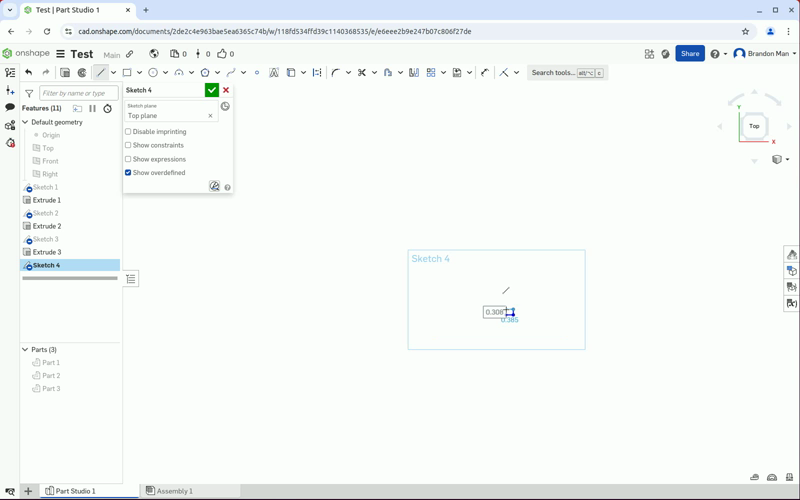
scroll(6)
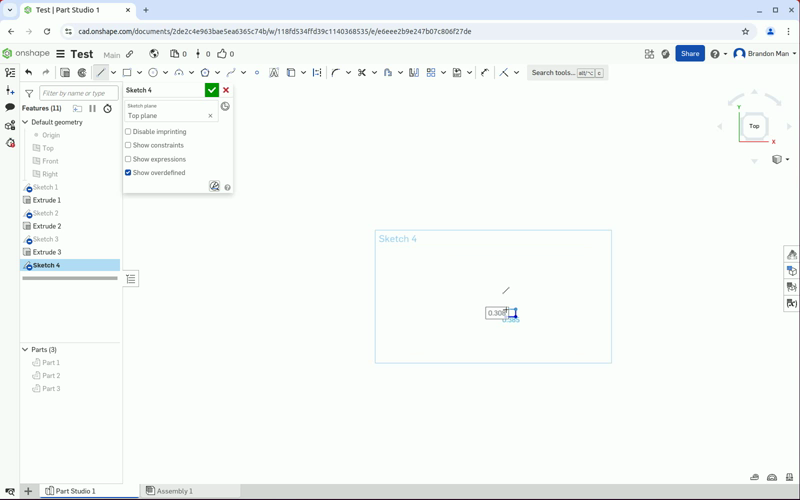
scroll(6)
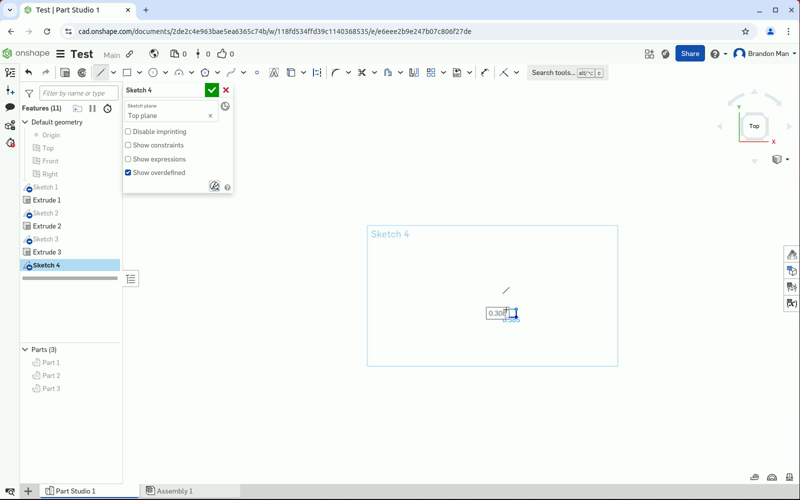
scroll(6)
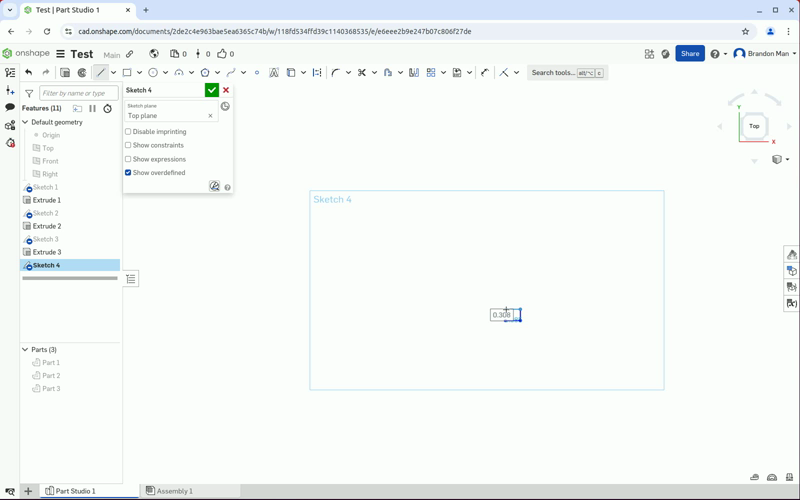
scroll(6)
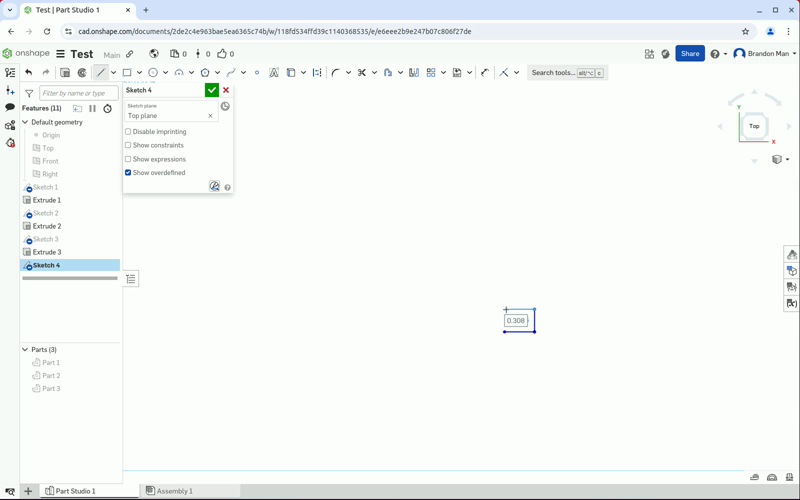
click(506, 309)
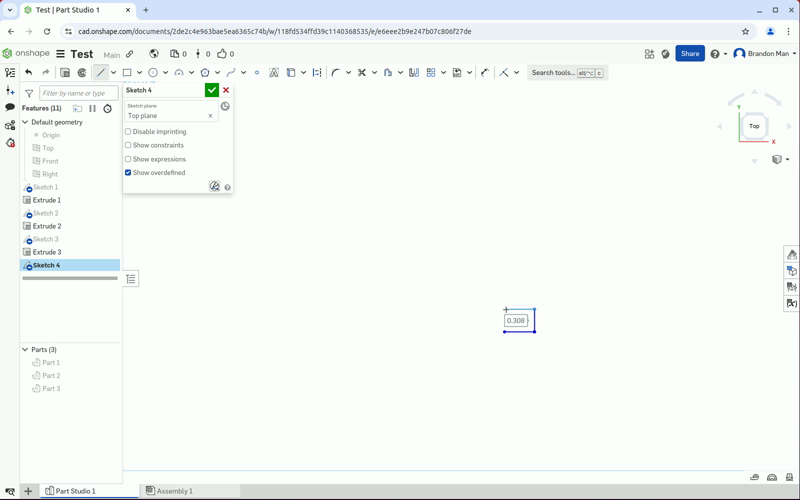
scroll(-6)
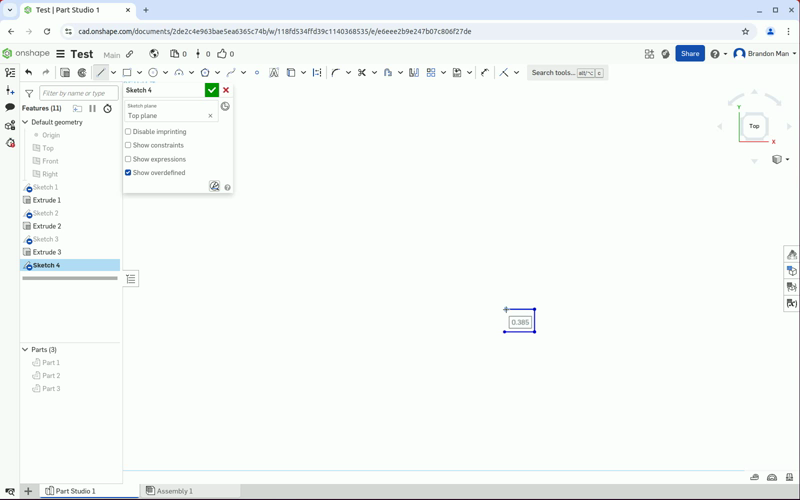
scroll(-6)
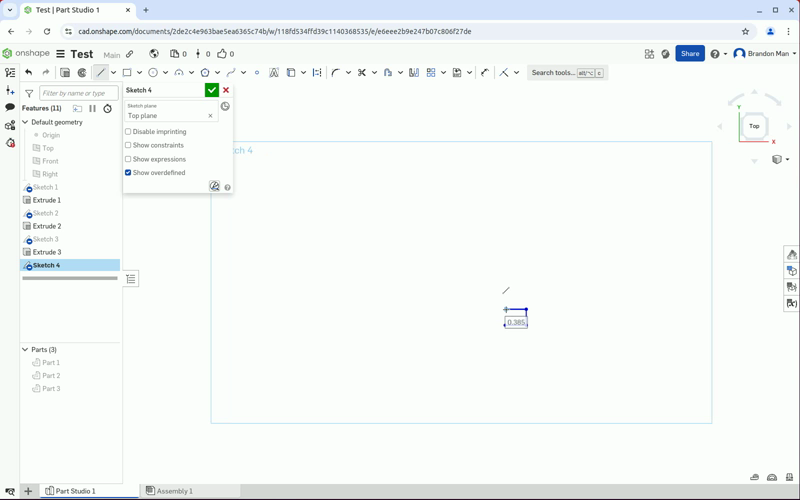
scroll(-6)
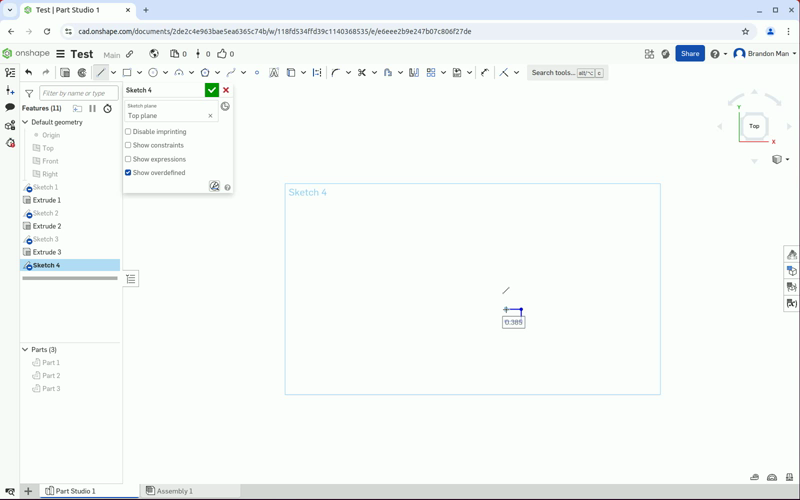
scroll(-6)
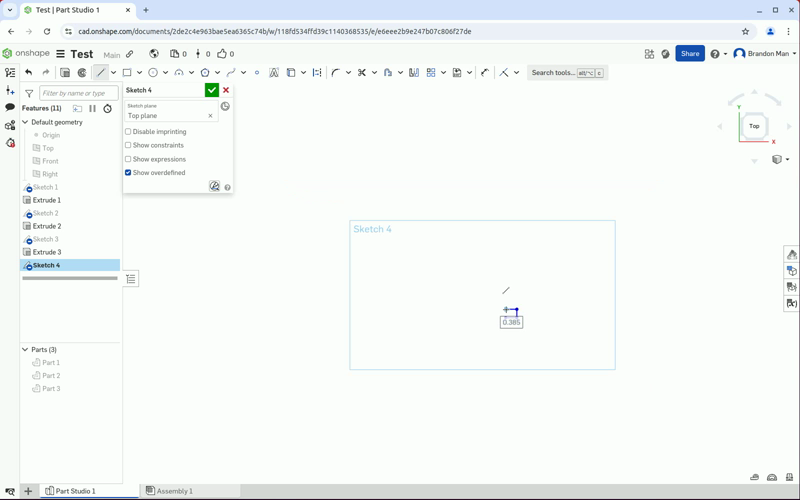
scroll(-6)
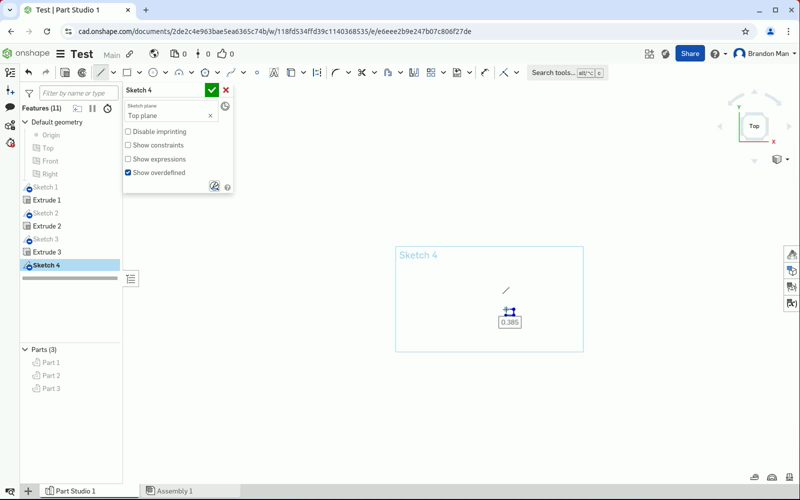
scroll(-6)
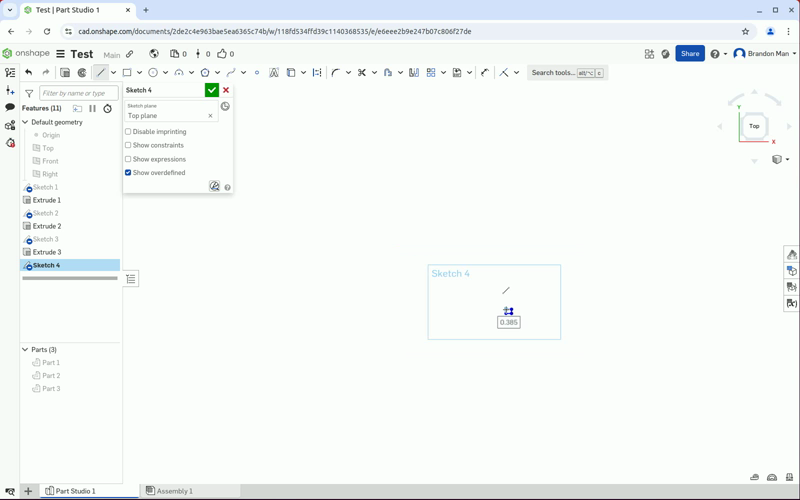
scroll(-6)
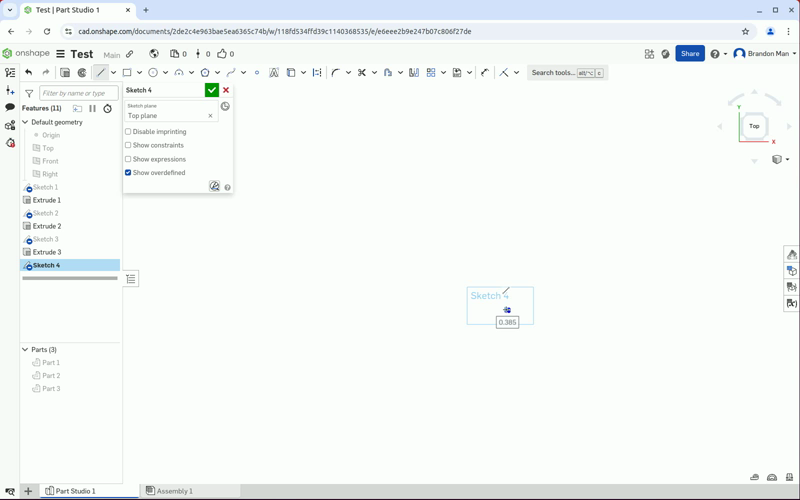
key_up(shift)
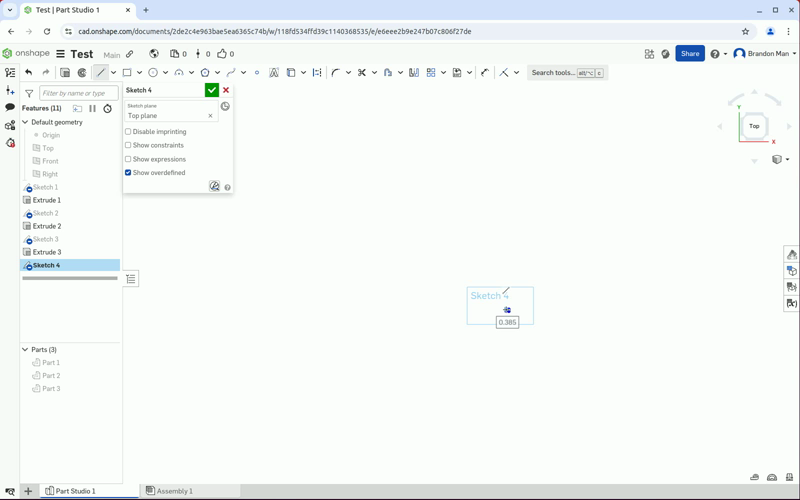
mouse_move(536, 309)
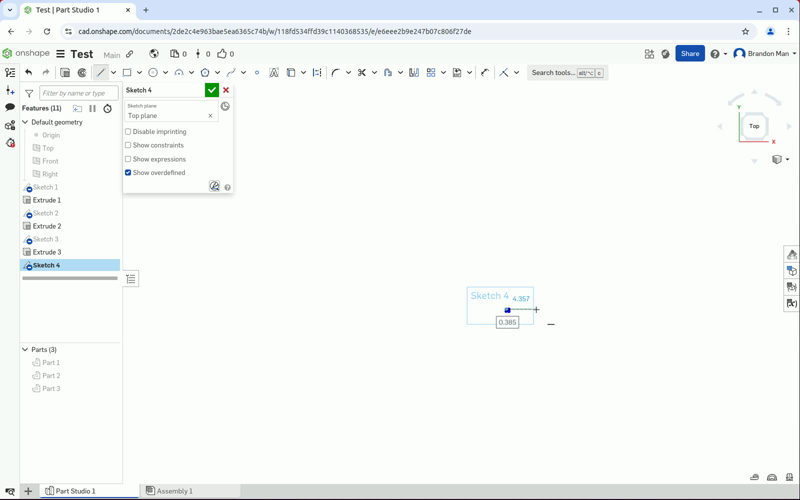
key_down(shift)
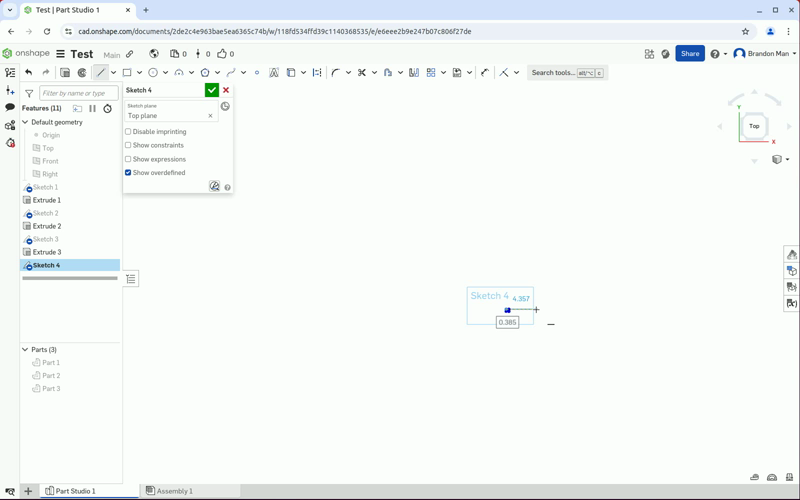
mouse_move(506, 311)
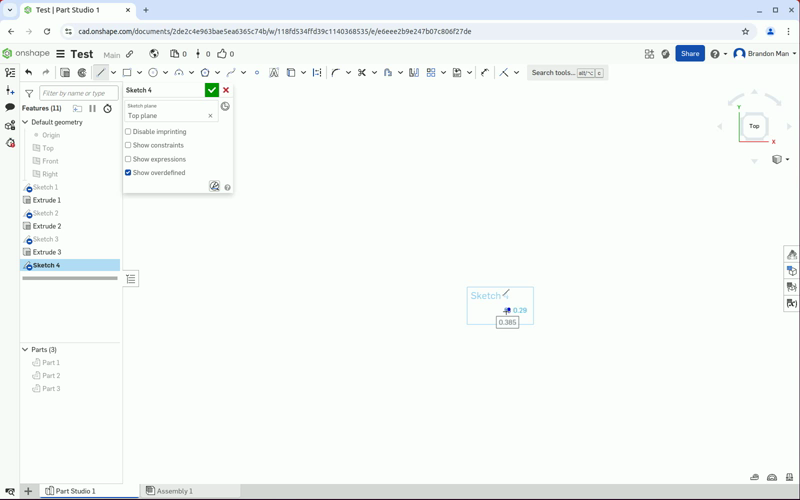
scroll(6)
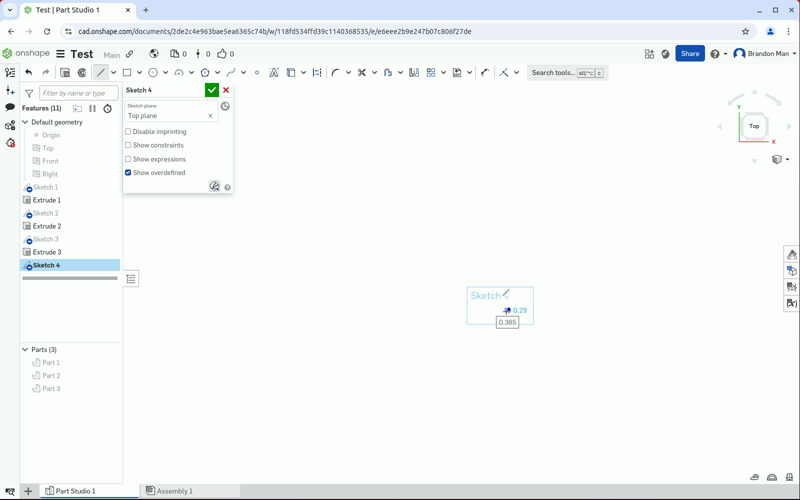
scroll(6)
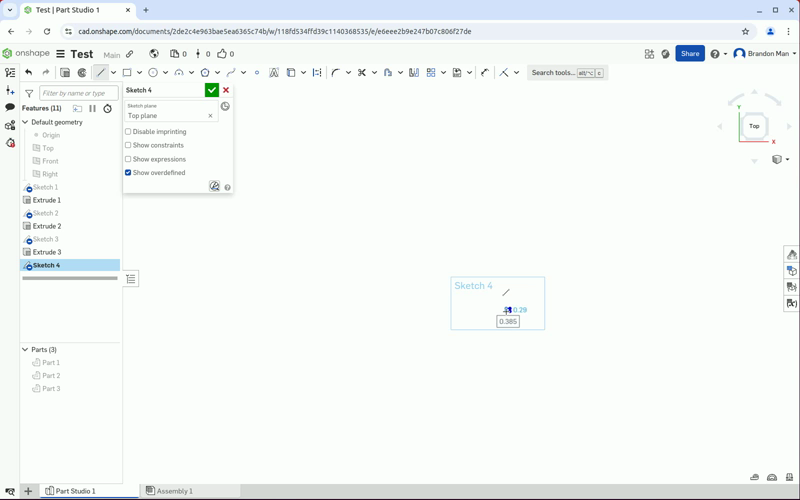
scroll(6)
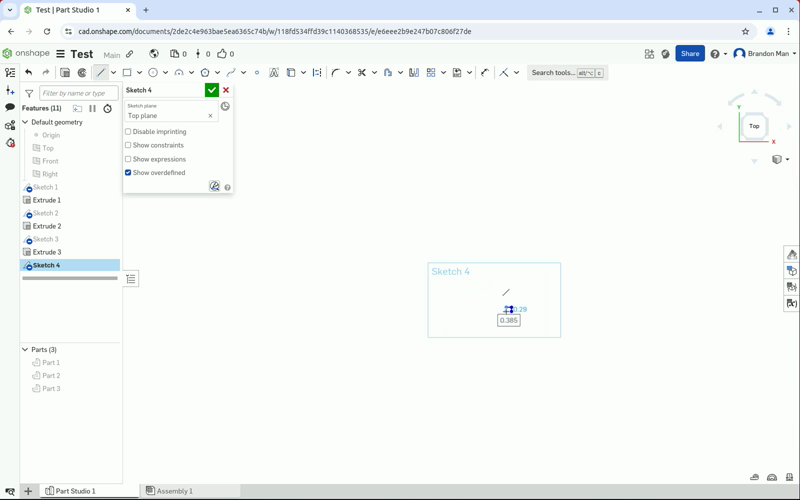
scroll(6)
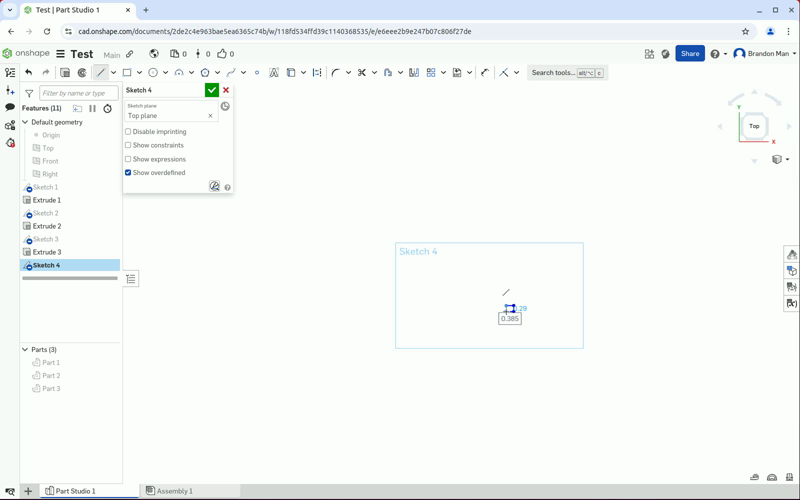
scroll(6)
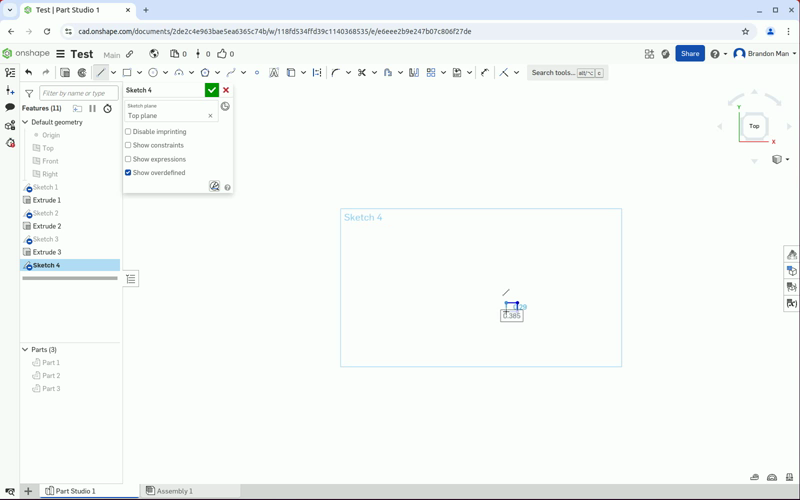
scroll(6)
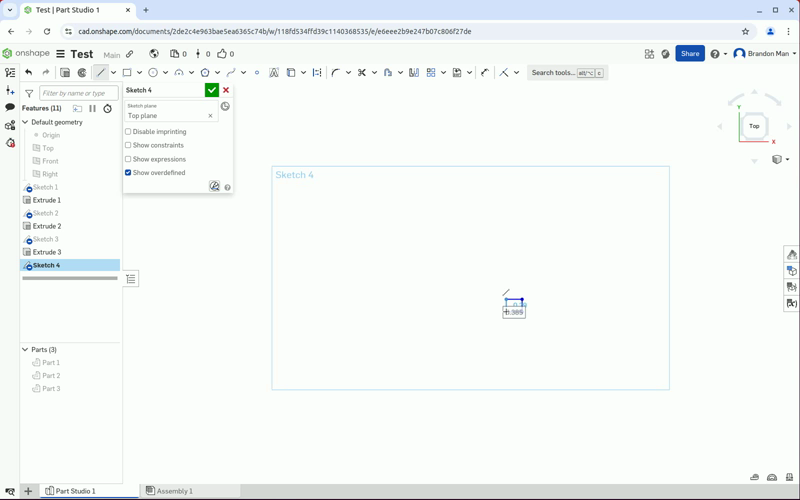
scroll(6)
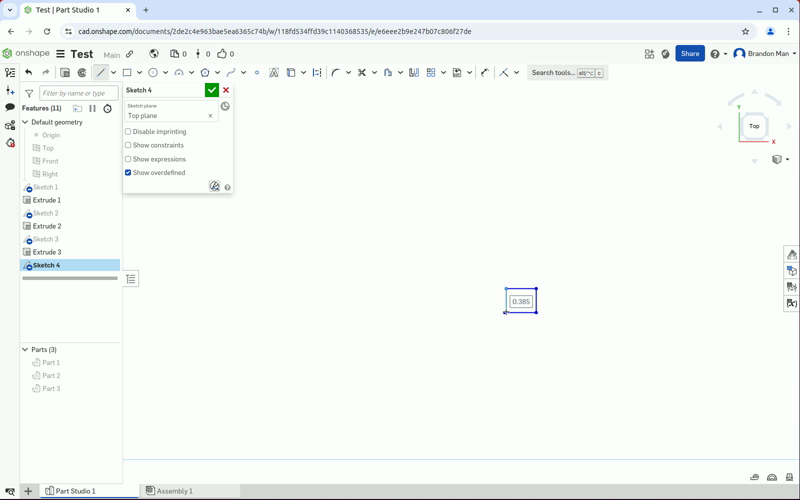
key_up(shift)
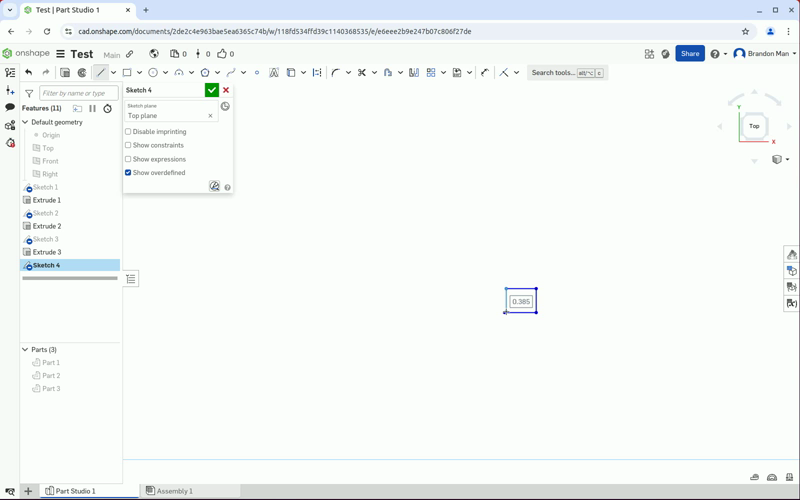
click(506, 311)
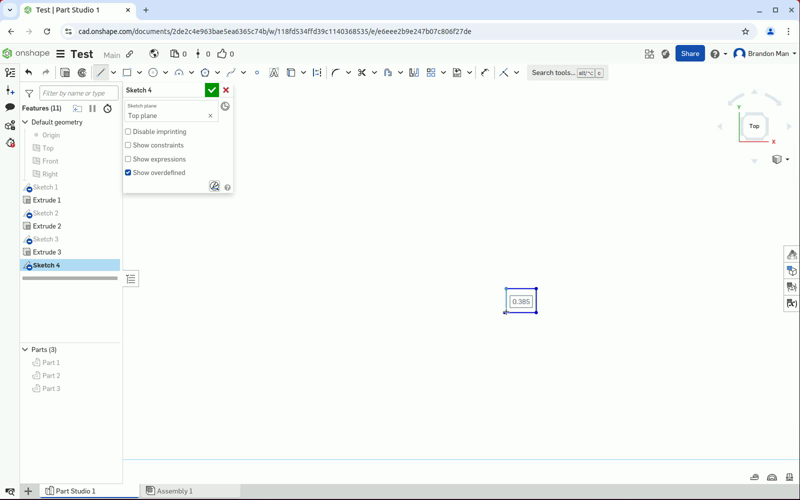
scroll(-6)
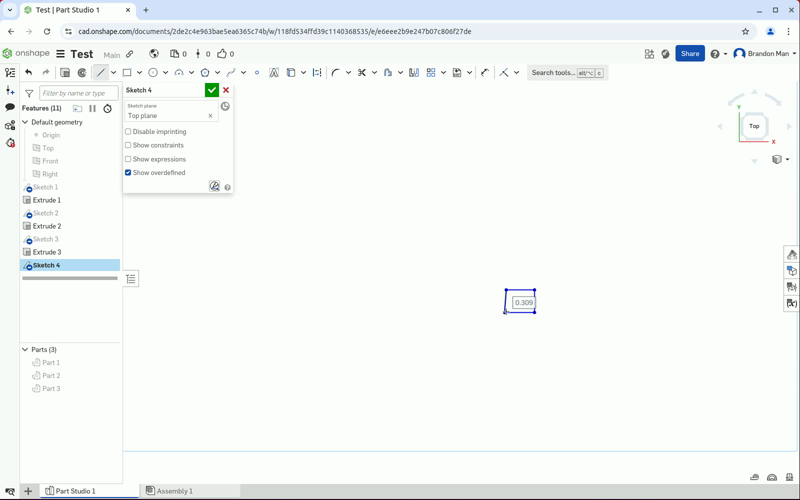
scroll(-6)
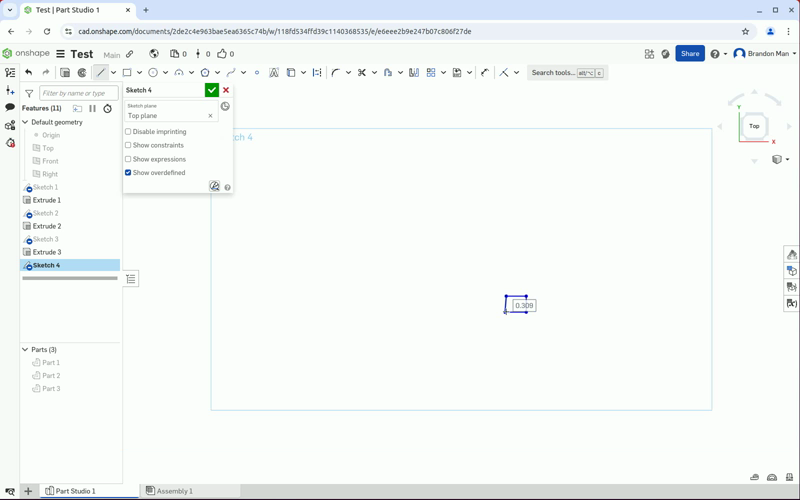
scroll(-6)
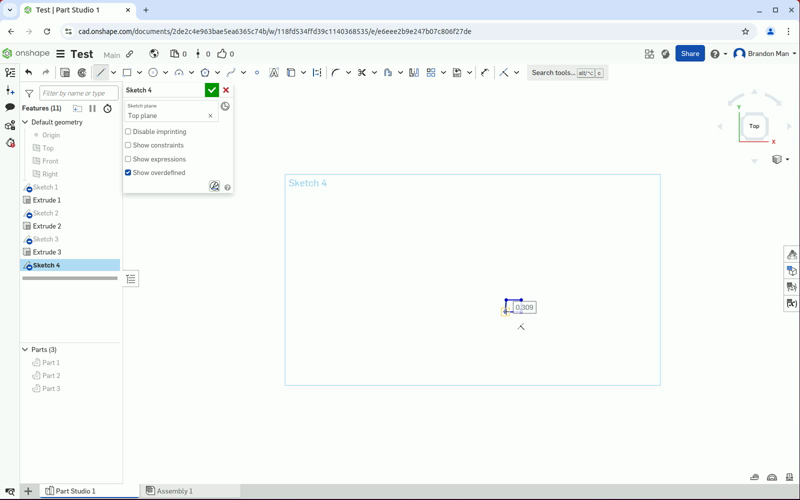
scroll(-6)
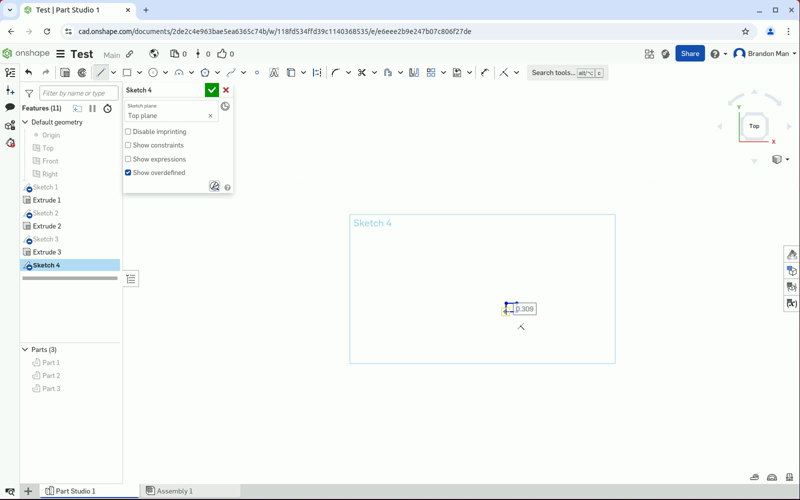
scroll(-6)
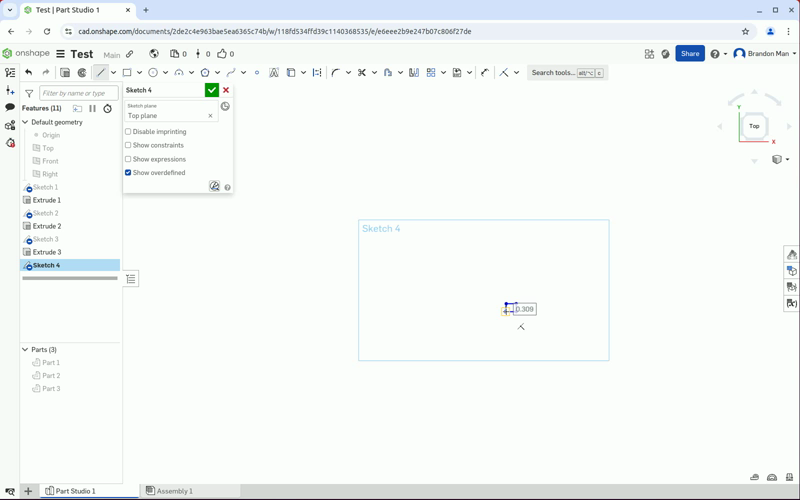
scroll(-6)
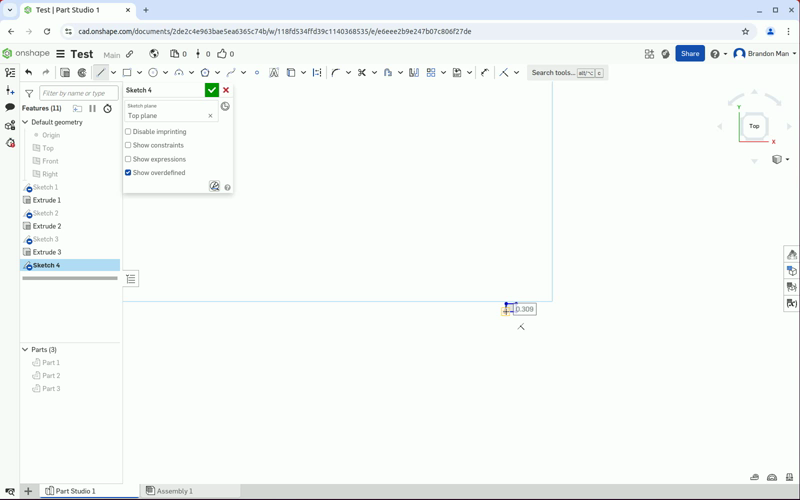
scroll(-6)
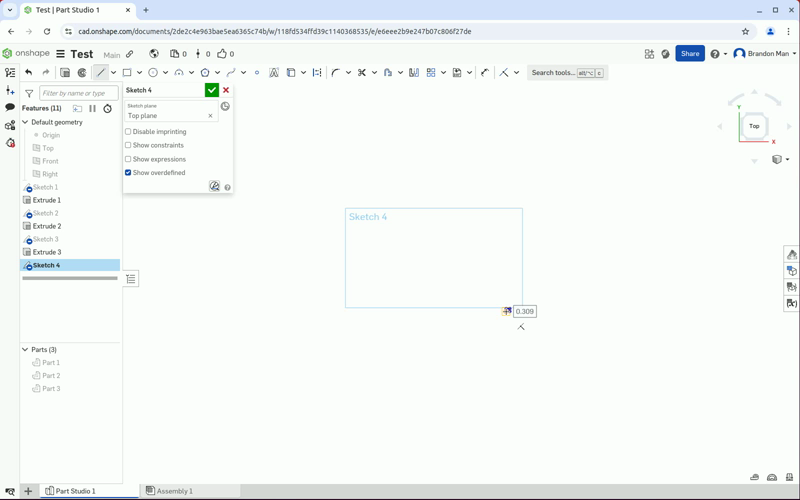
key(esc)
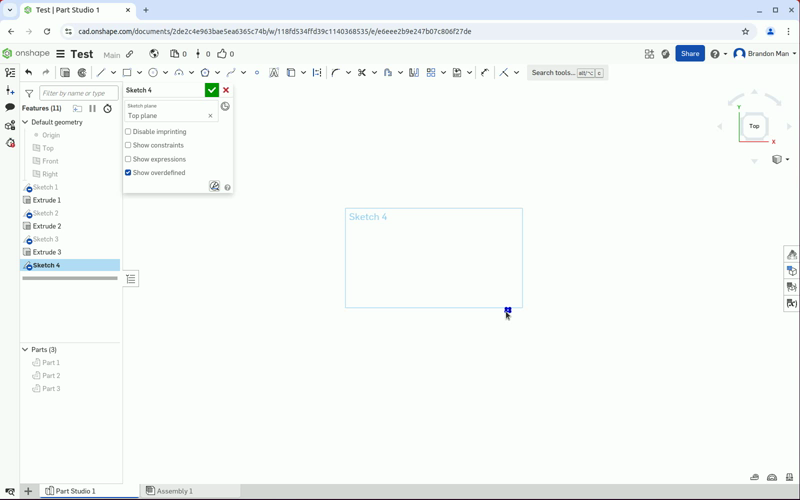
mouse_move(507, 309)
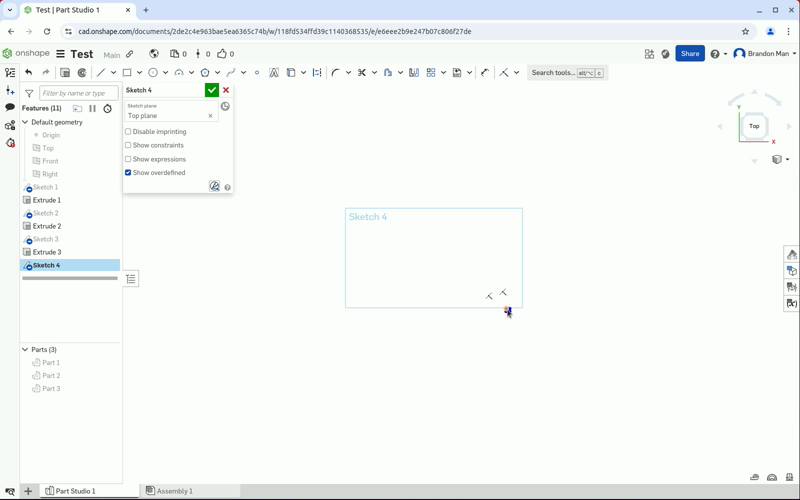
scroll(6)
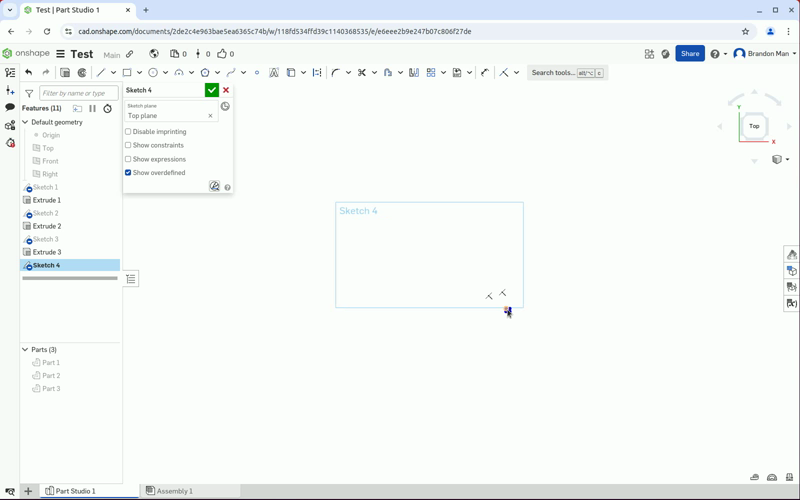
scroll(6)
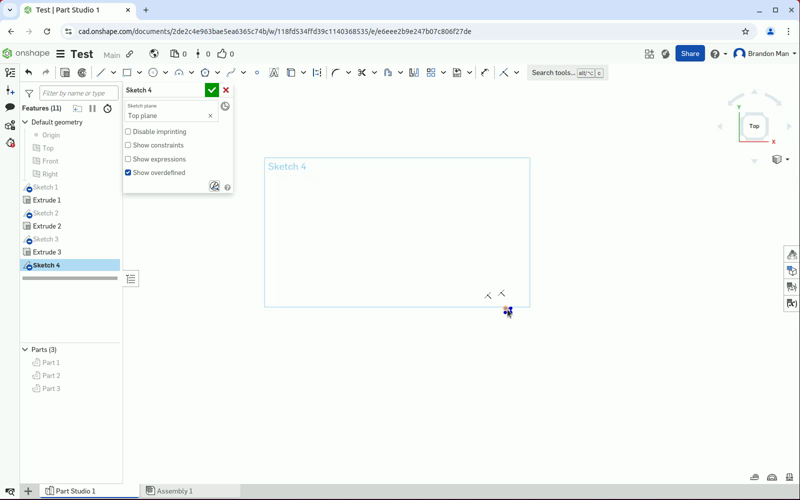
scroll(6)
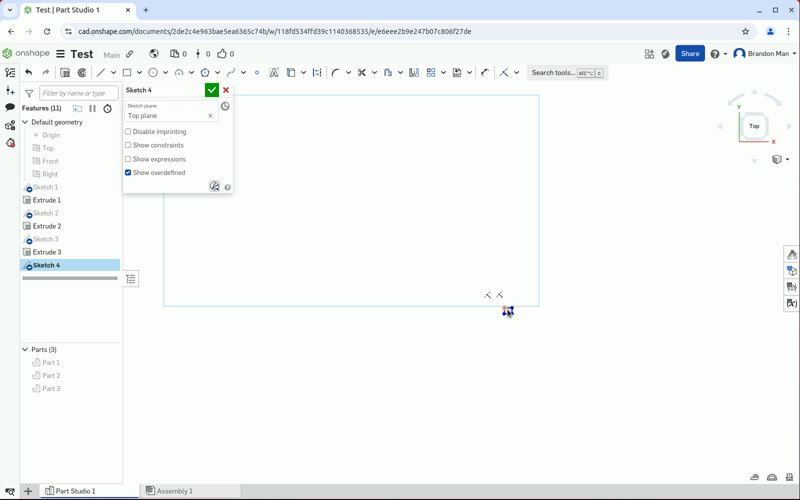
scroll(6)
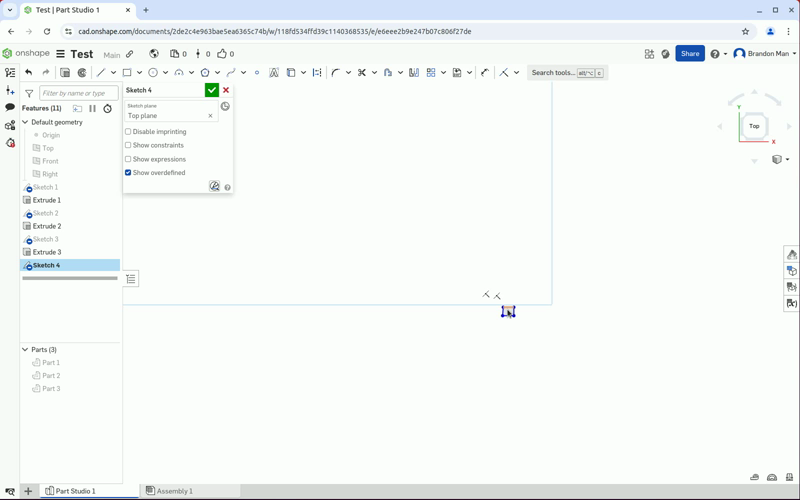
scroll(6)
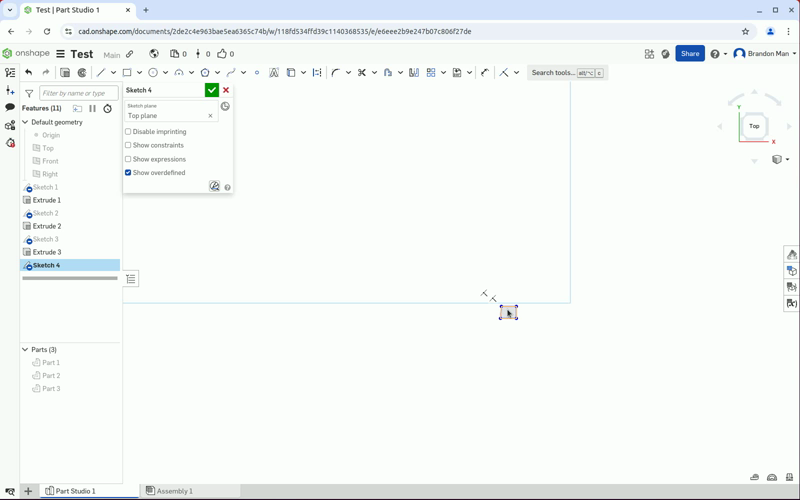
scroll(6)
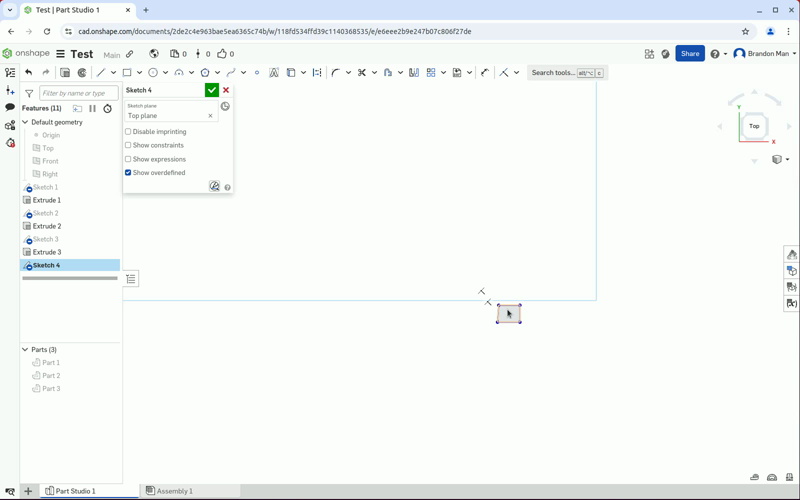
scroll(6)
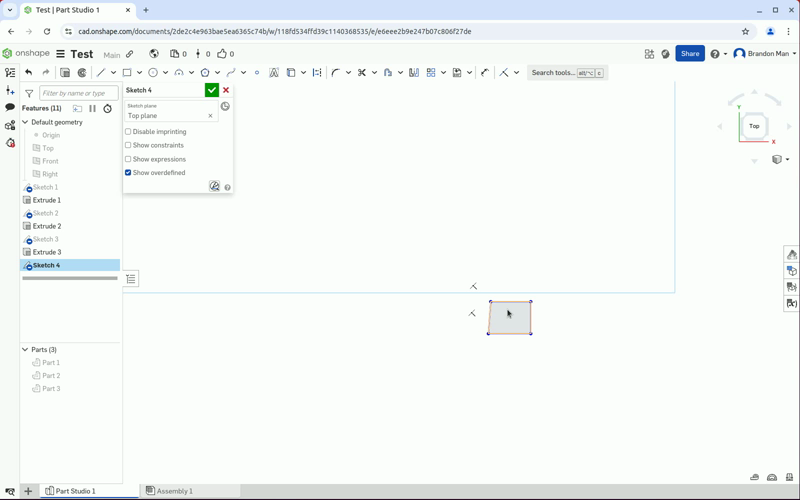
click(507, 309)
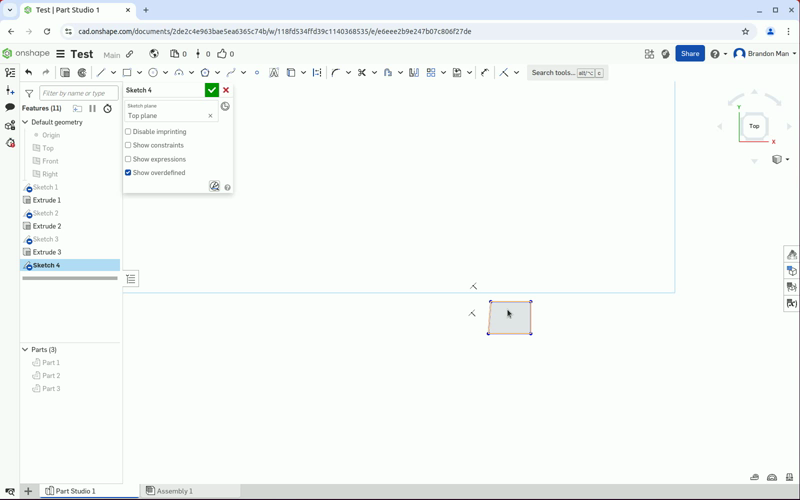
scroll(-6)
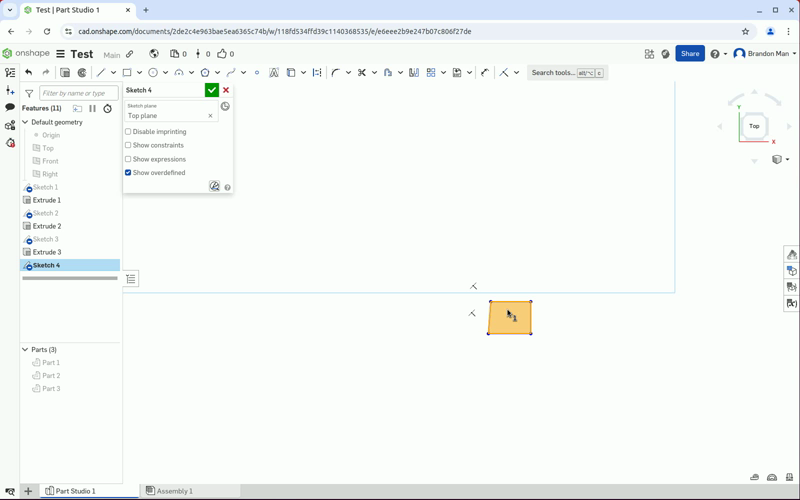
scroll(-6)
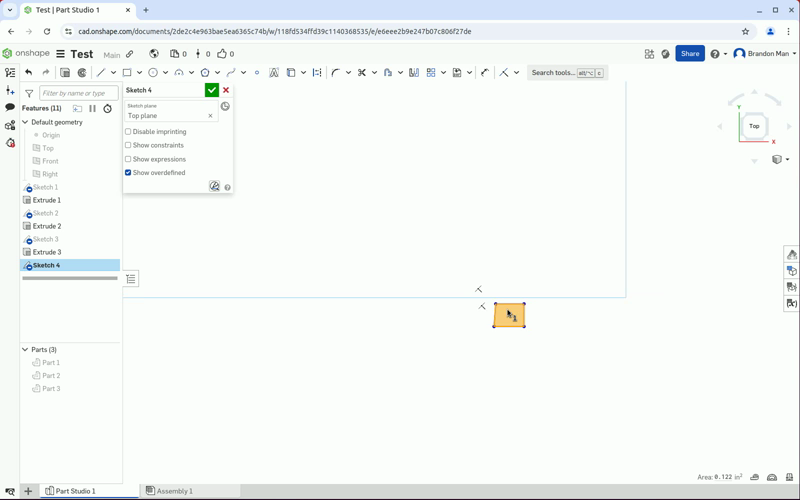
scroll(-6)
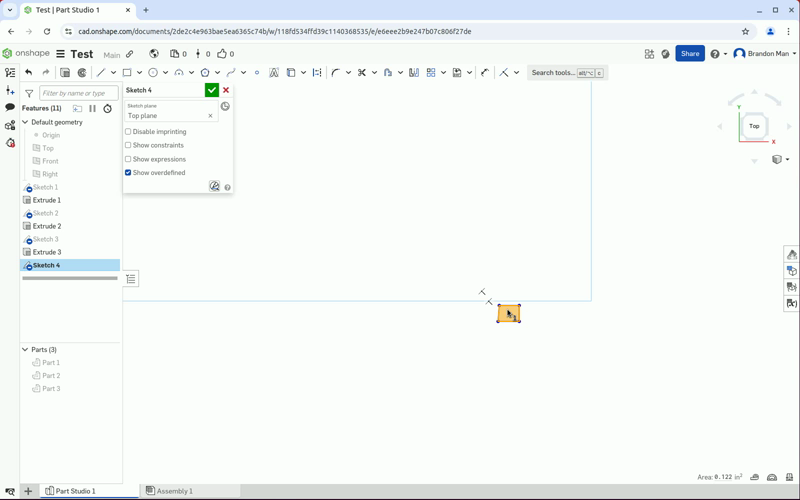
scroll(-6)
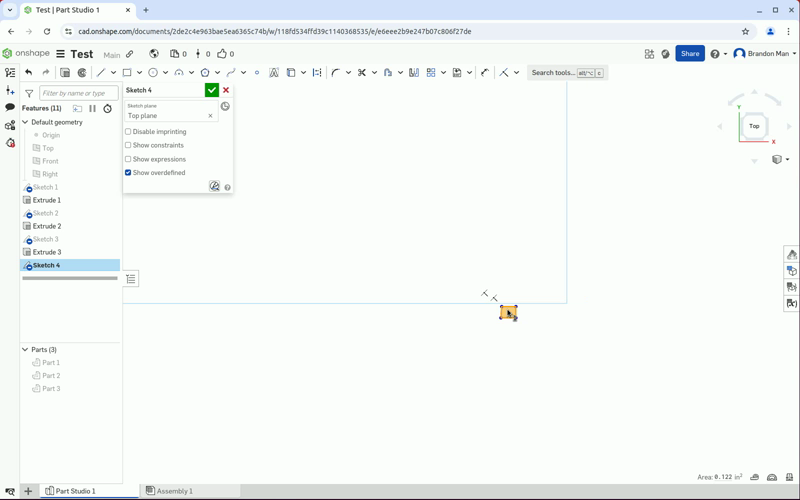
scroll(-6)
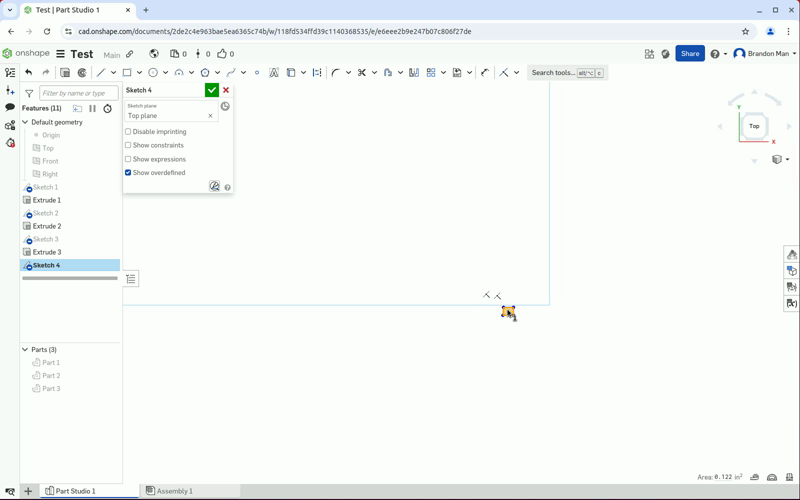
scroll(-6)
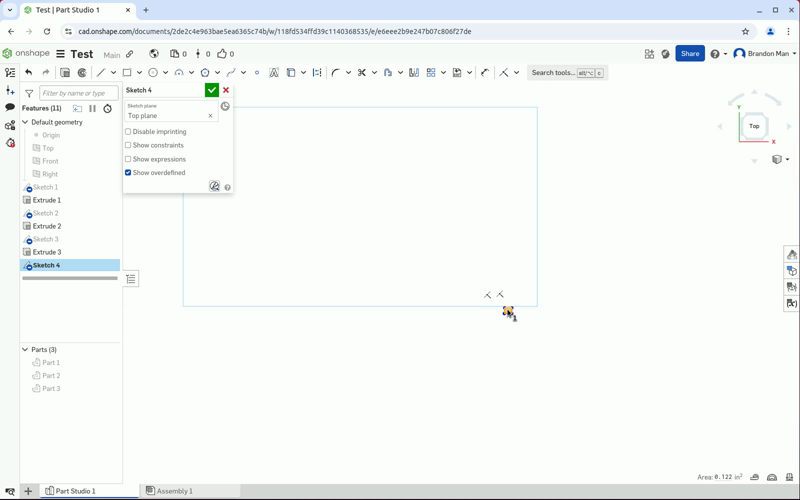
scroll(-6)
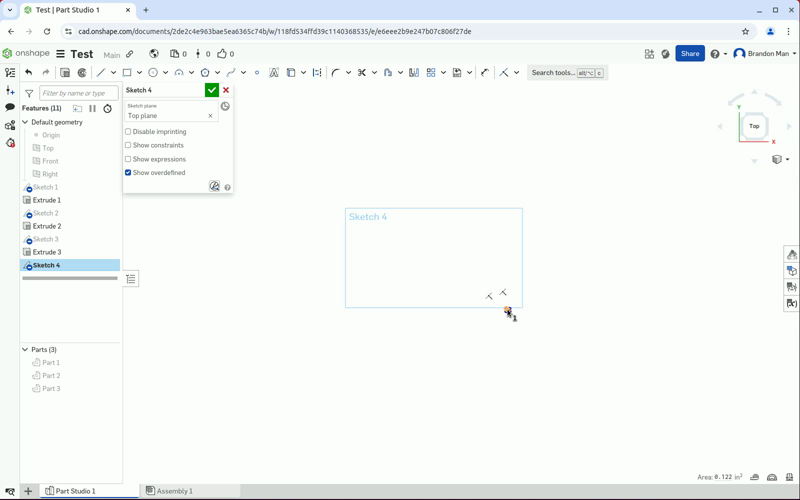
mouse_move(73, 352)
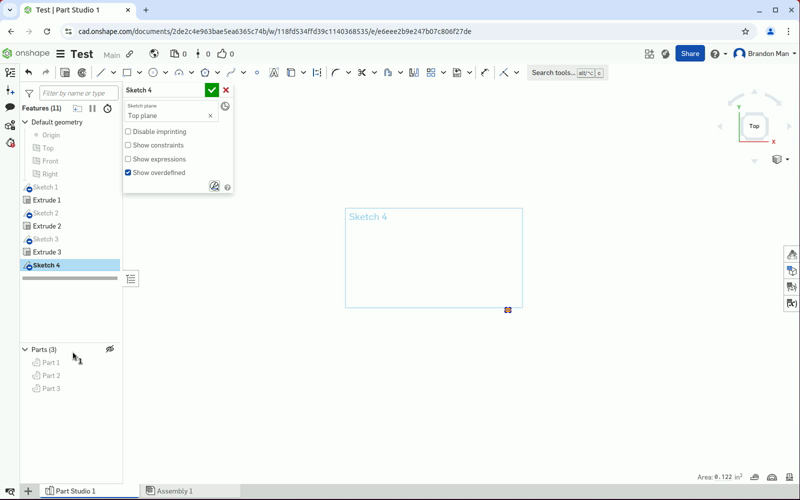
key(shift+y)
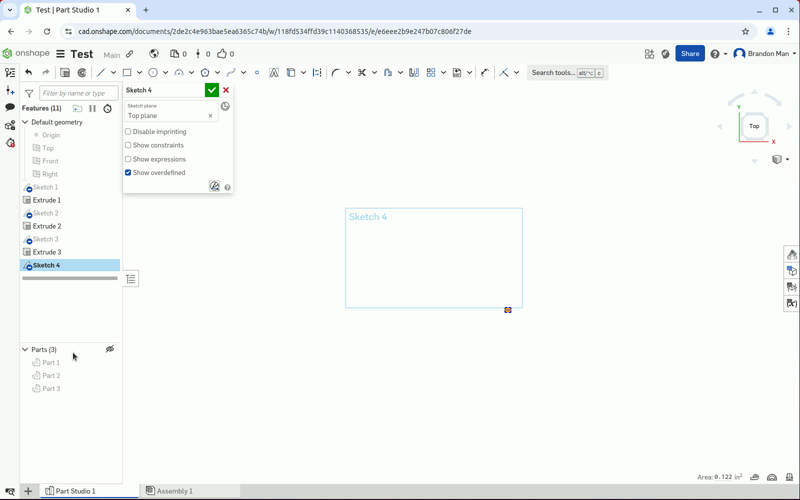
key(shift+e)
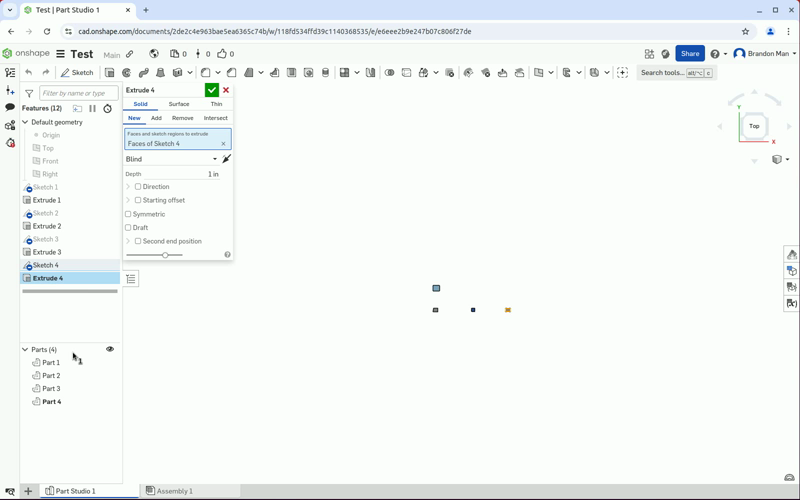
mouse_move(143, 106)
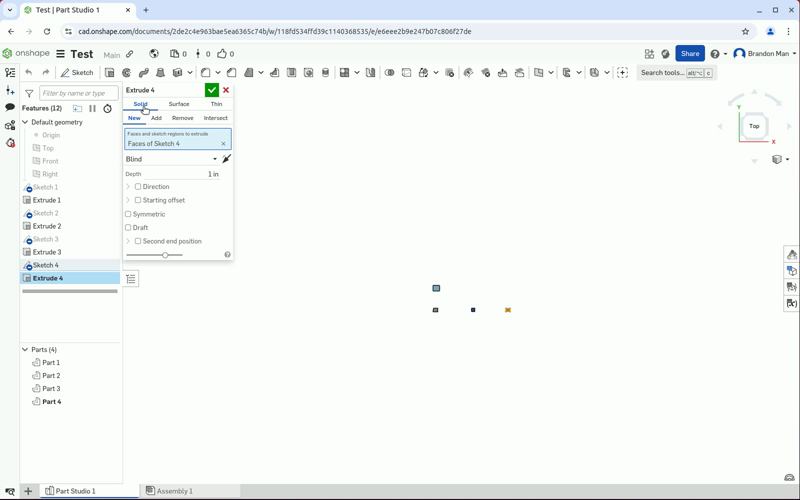
click(143, 106)
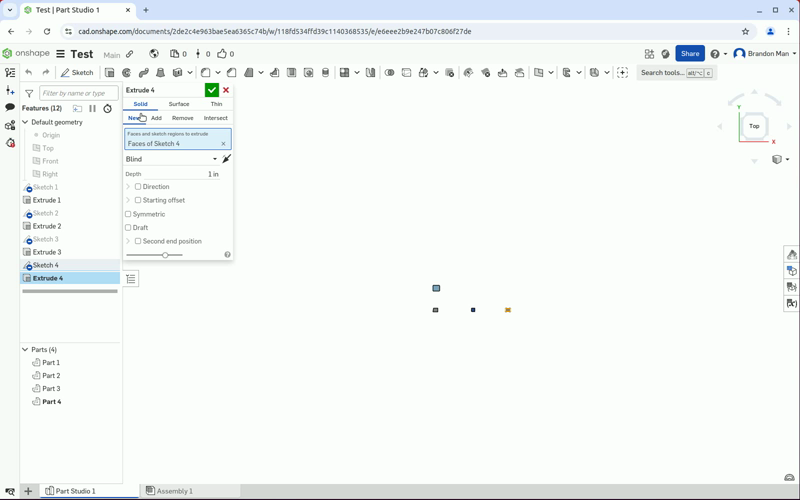
mouse_move(137, 120)
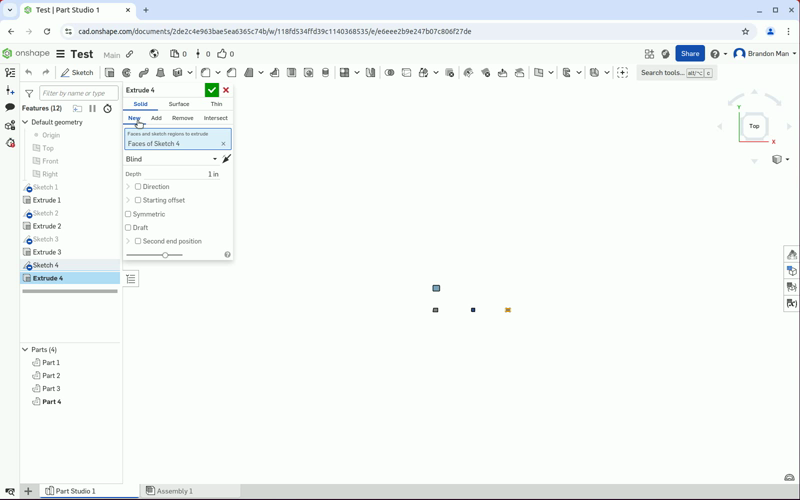
click(137, 120)
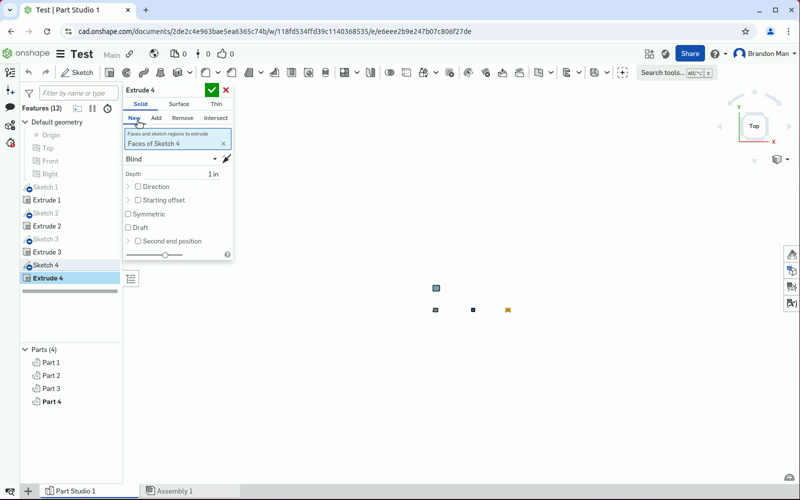
key(tab, 4)
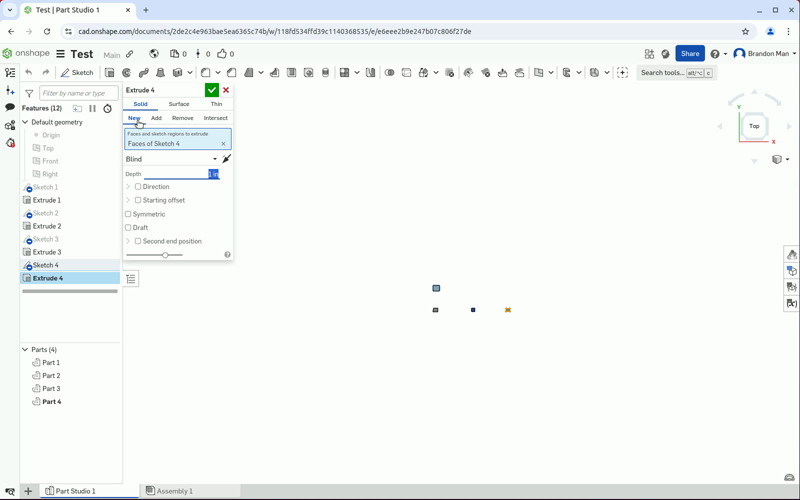
text(2.648)
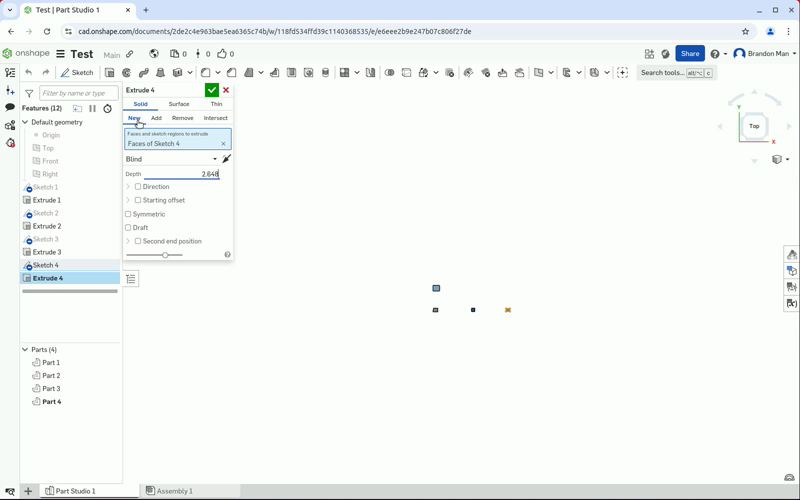
key(enter)
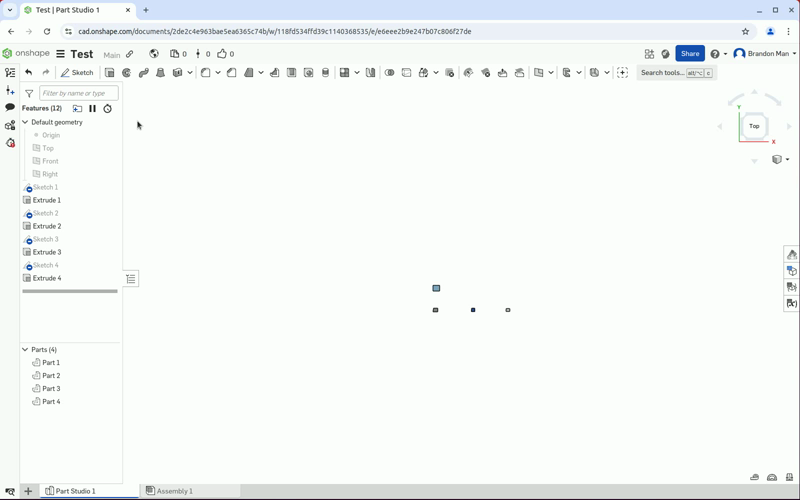
key(shift+h)
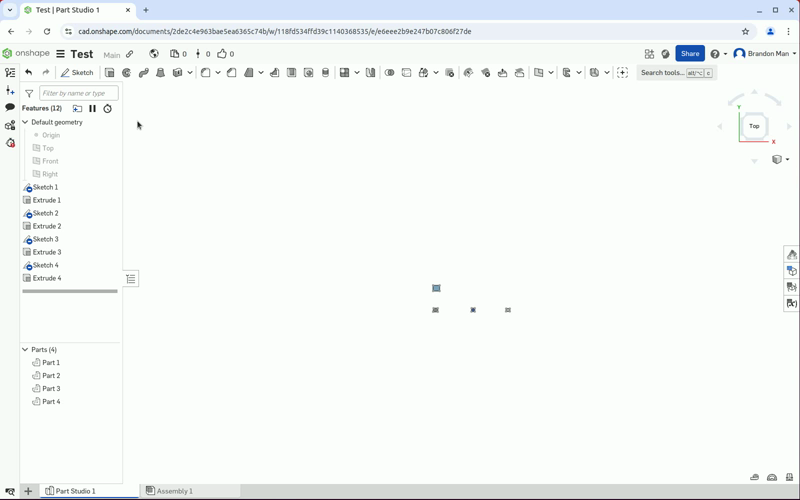
key(shift+h)
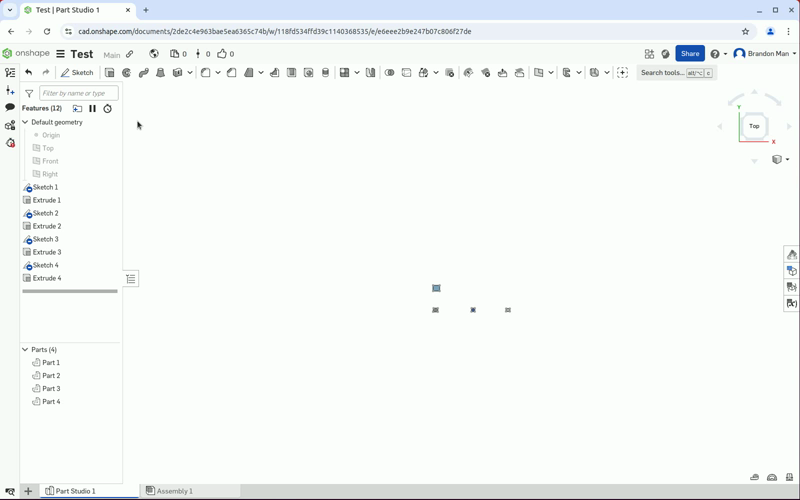
key(shift+7)
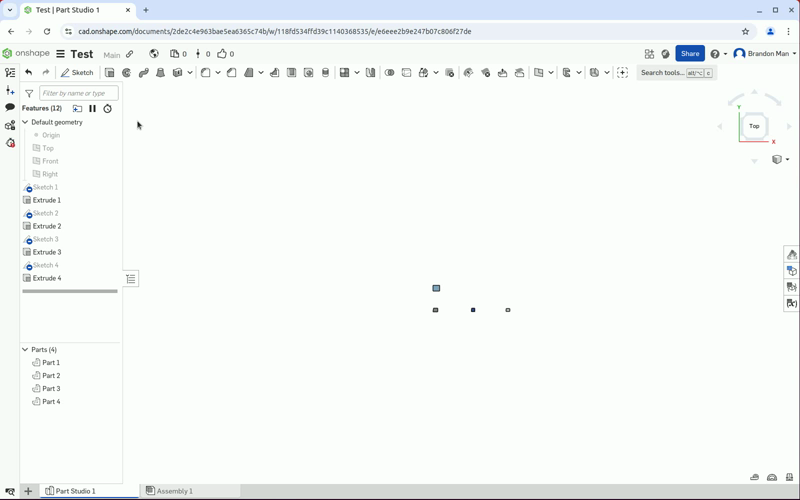
key(up, 3)
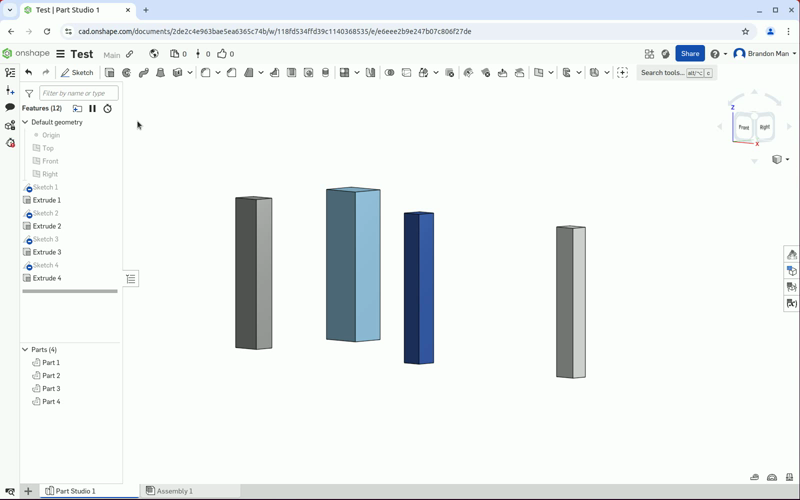
key(left, 3)
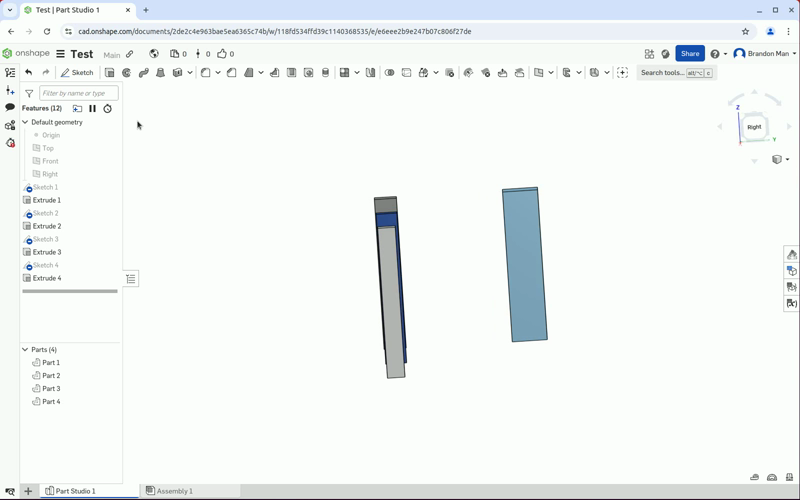
key(right, 3)
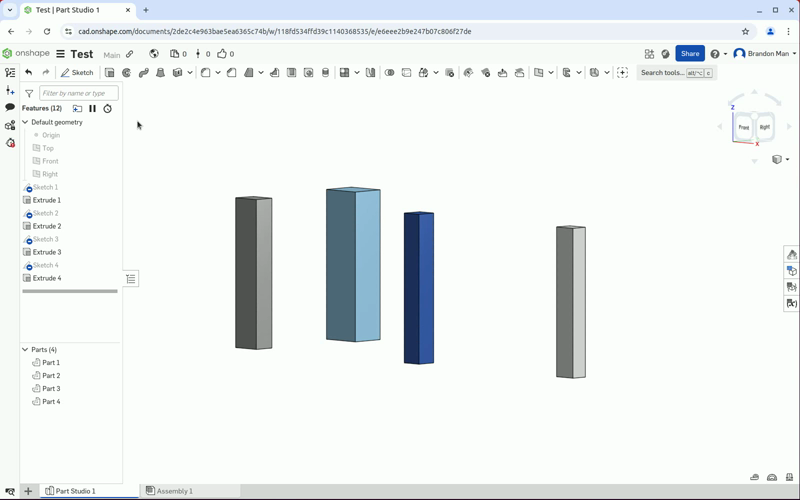
key(down, 3)
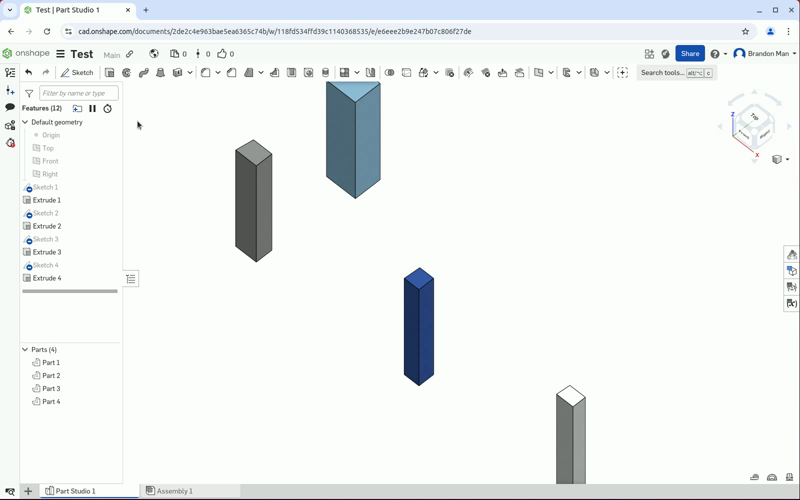
mouse_move(73, 189)
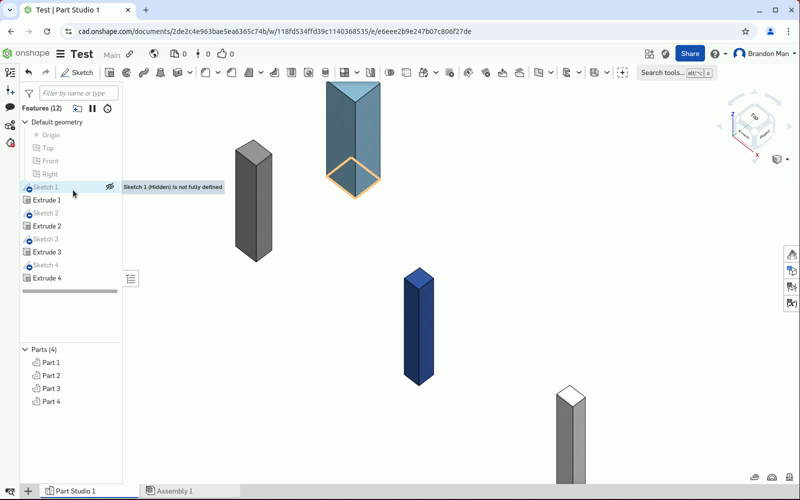
click(73, 189)